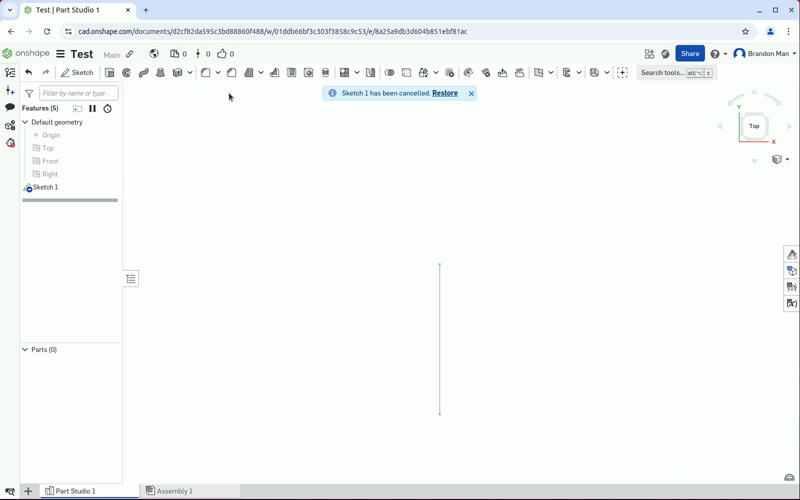
key(shift+h)
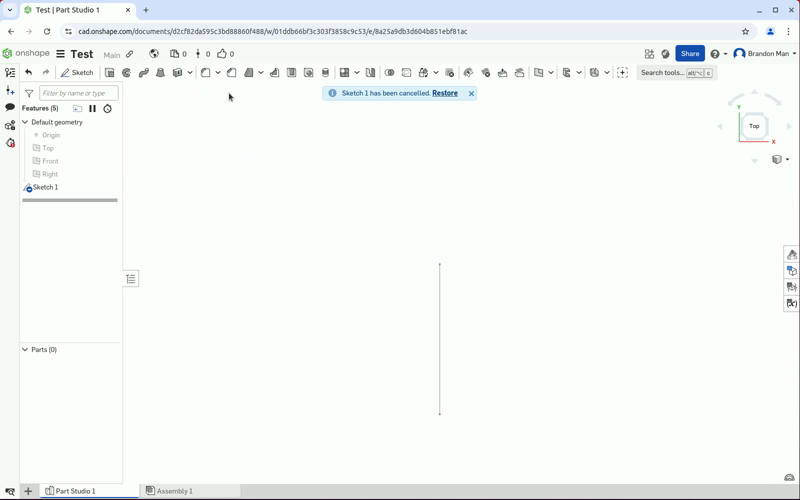
key(shift+s)
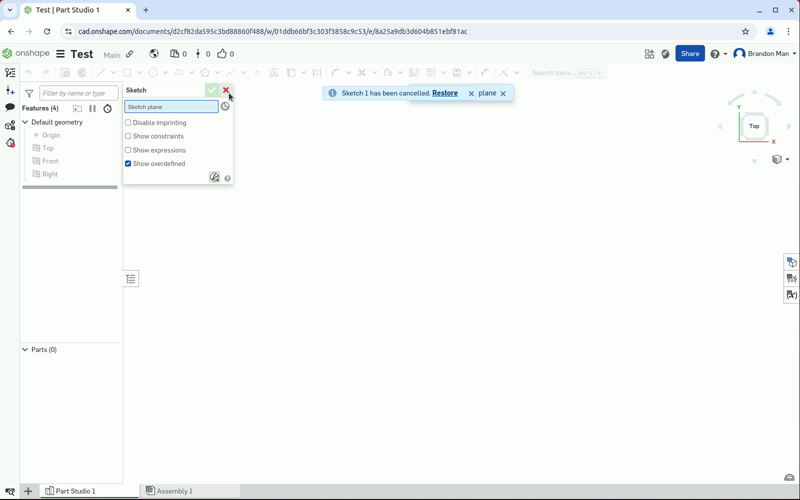
mouse_move(73, 150)
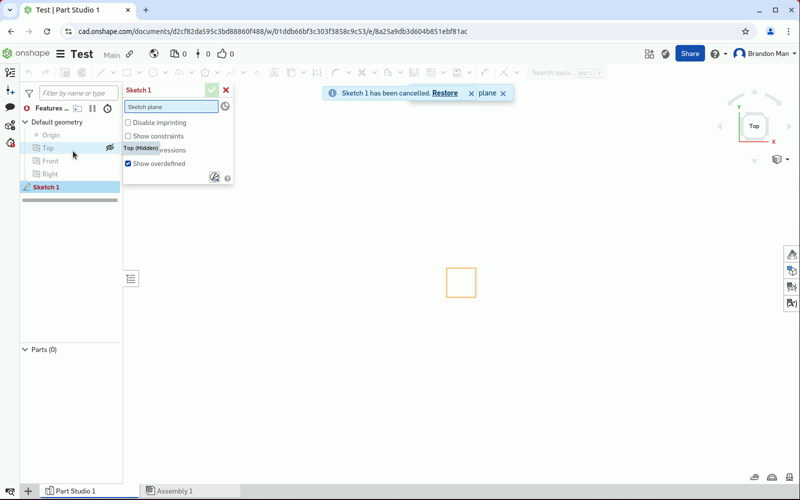
click(73, 150)
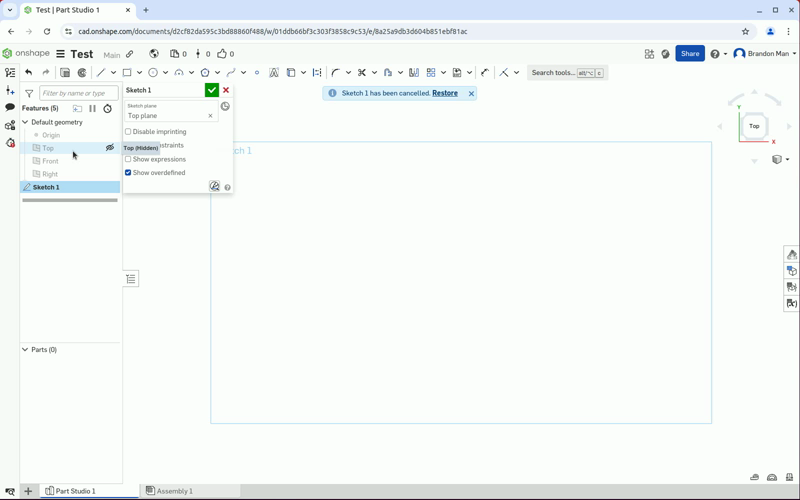
mouse_move(73, 352)
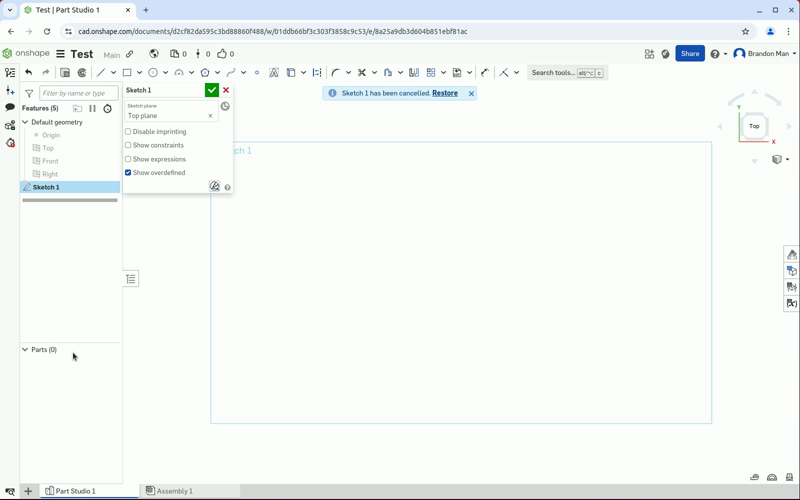
key(y)
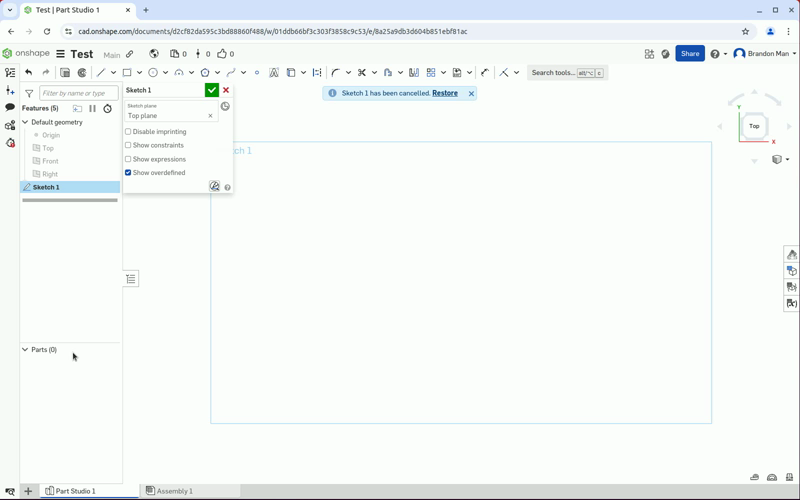
key(l)
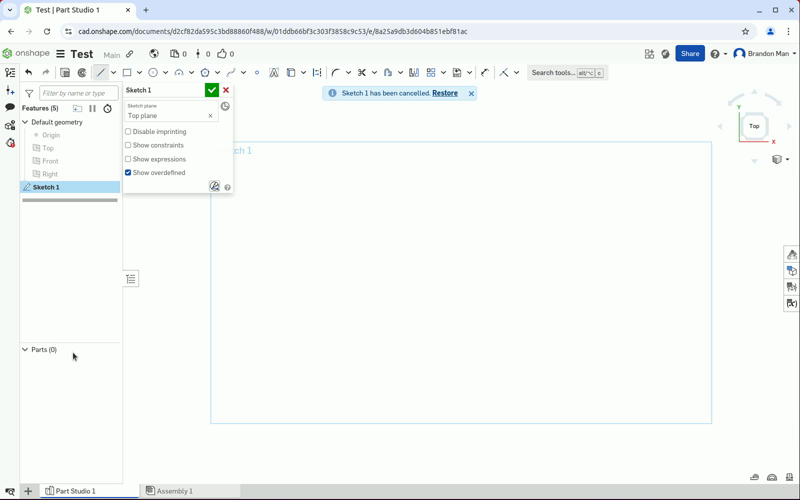
key_down(shift)
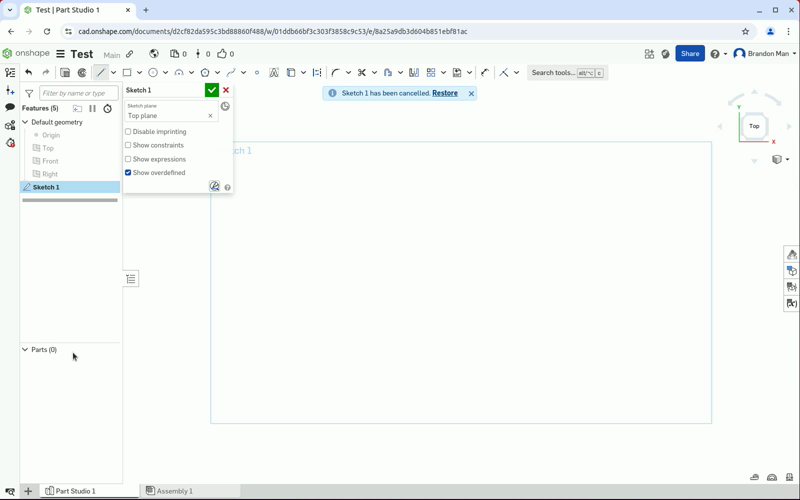
mouse_move(357, 201)
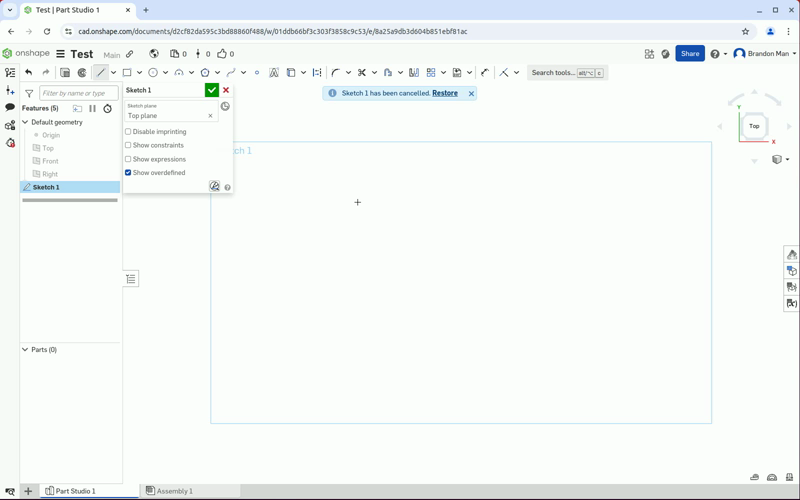
click(357, 201)
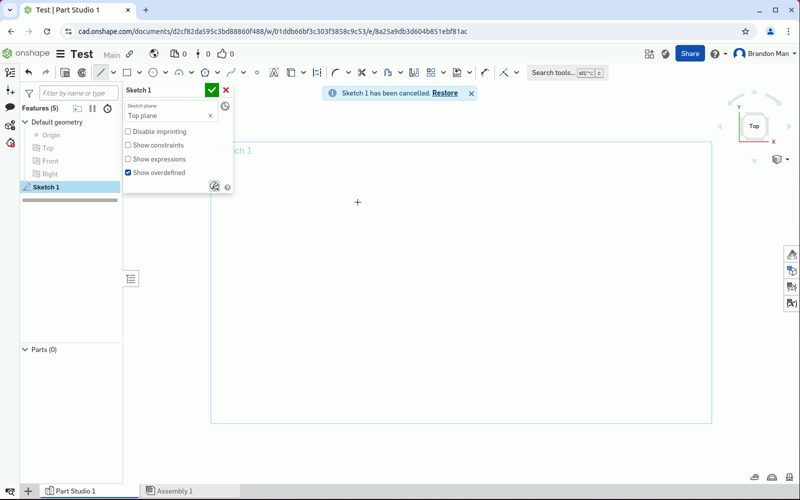
key_up(shift)
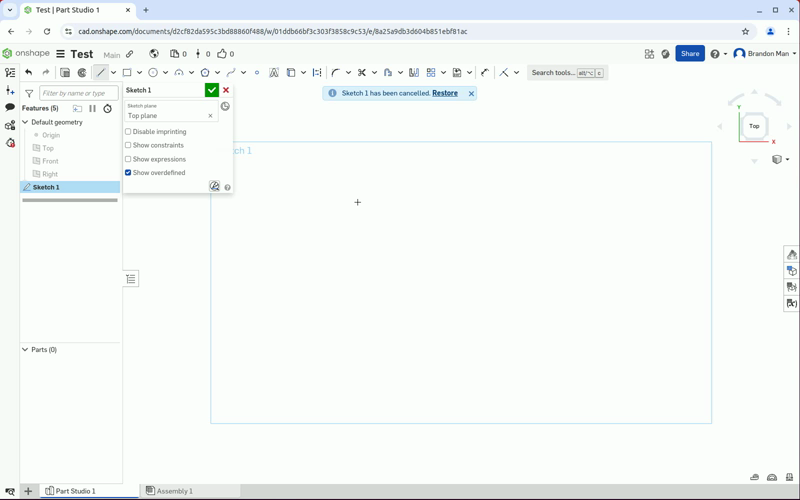
key_down(shift)
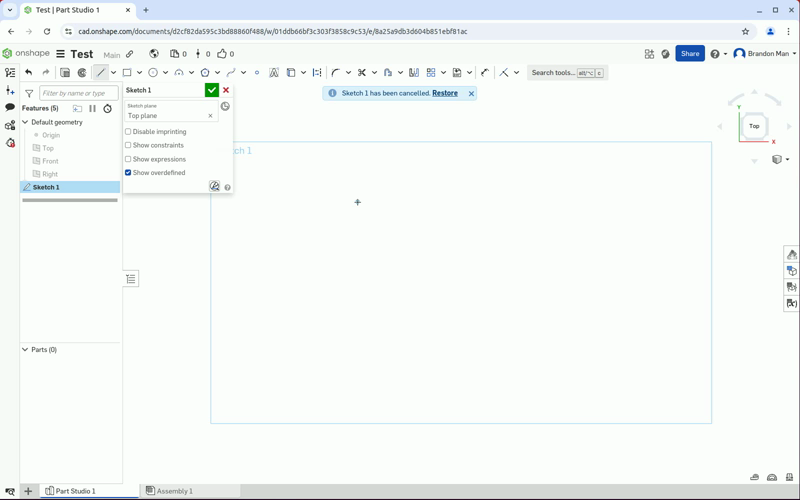
mouse_move(387, 201)
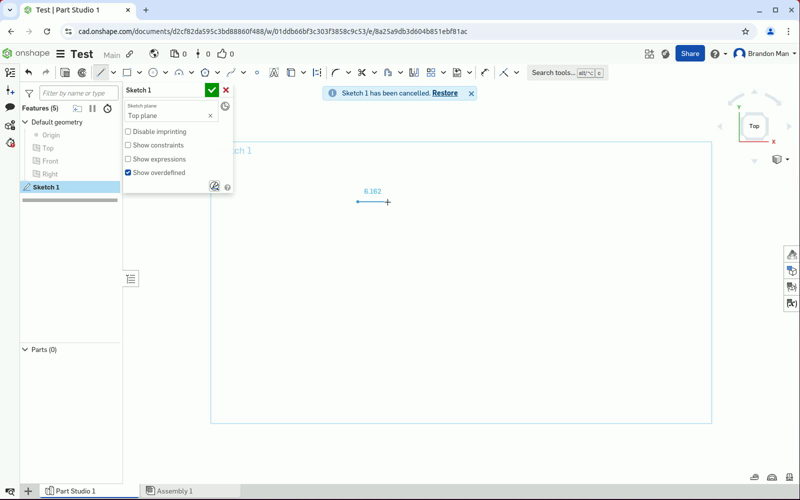
mouse_move(386, 217)
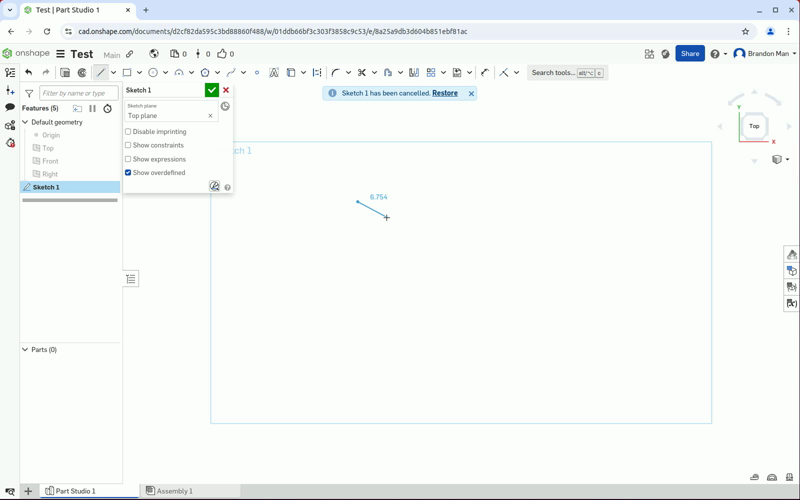
click(386, 217)
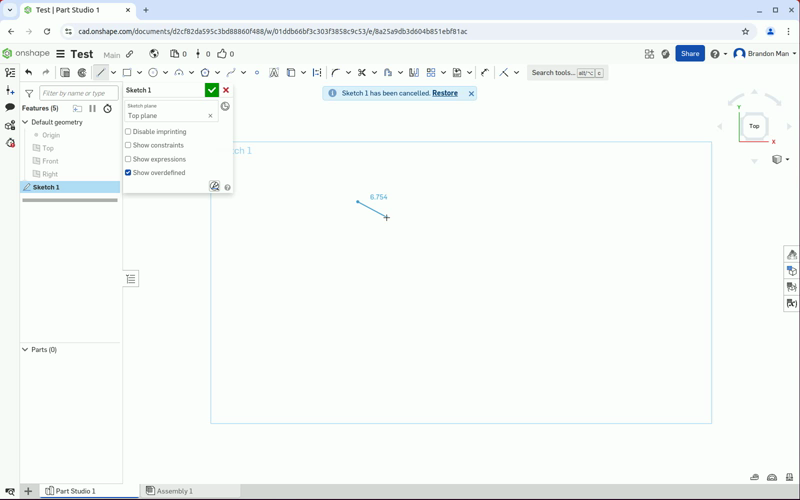
key_up(shift)
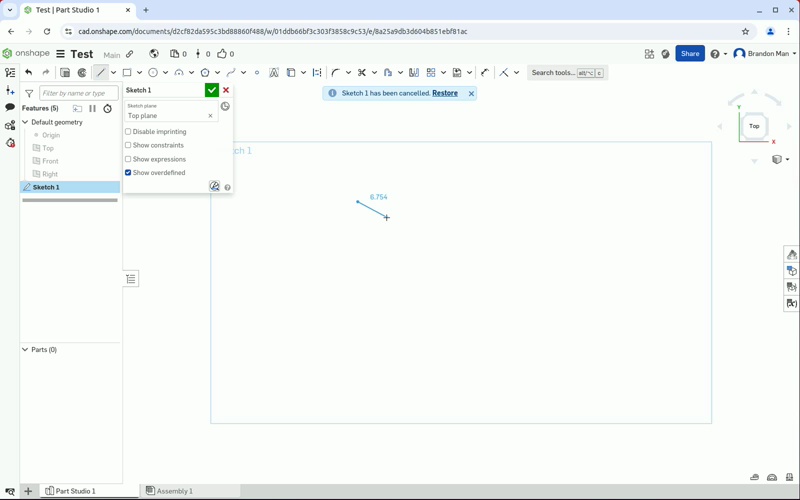
key_down(shift)
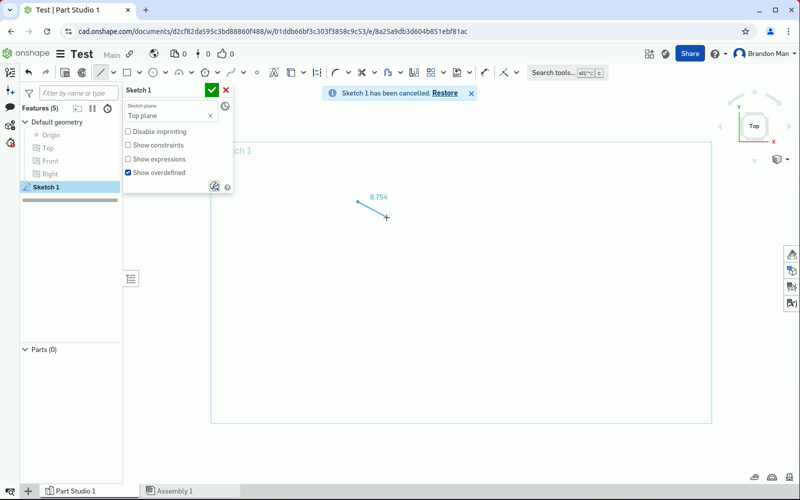
mouse_move(417, 217)
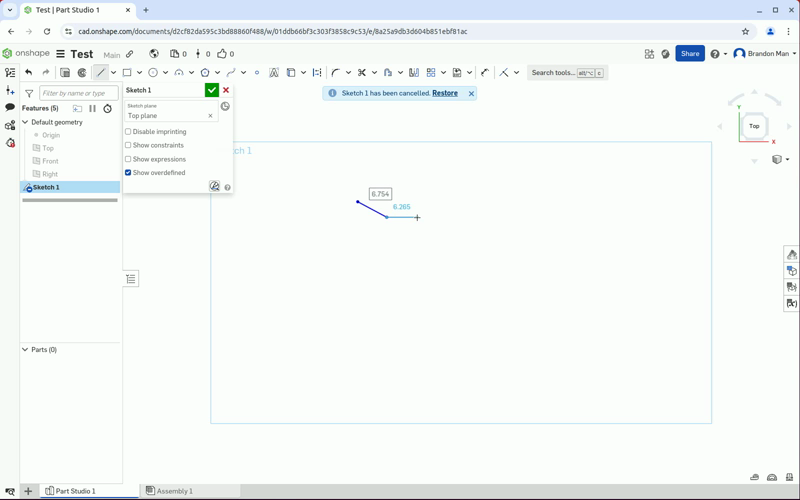
mouse_move(401, 223)
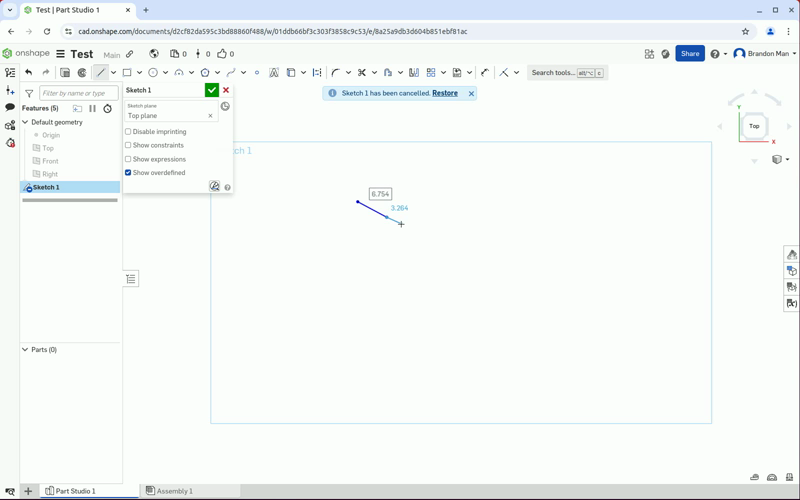
click(401, 223)
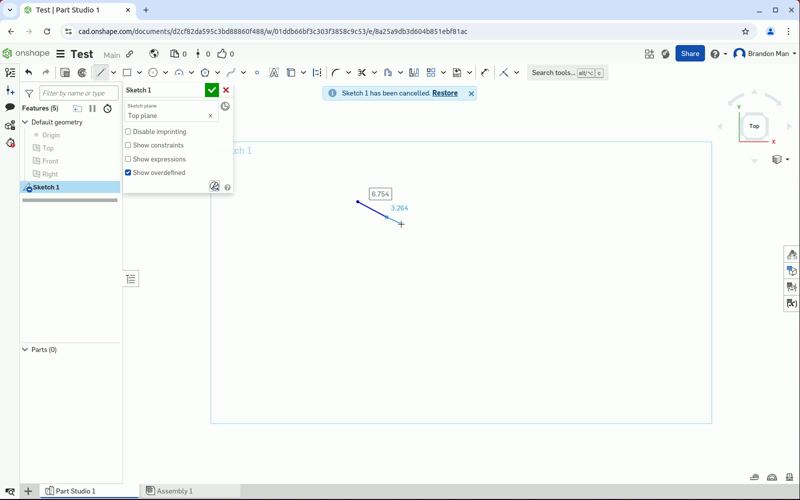
key_up(shift)
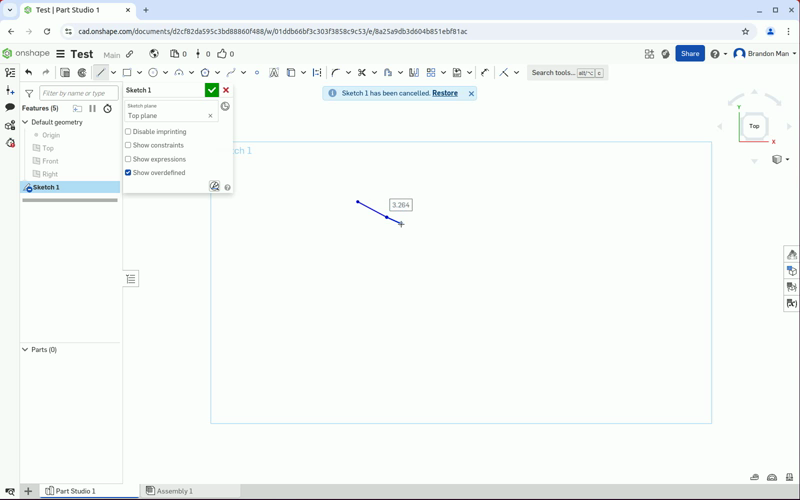
key_down(shift)
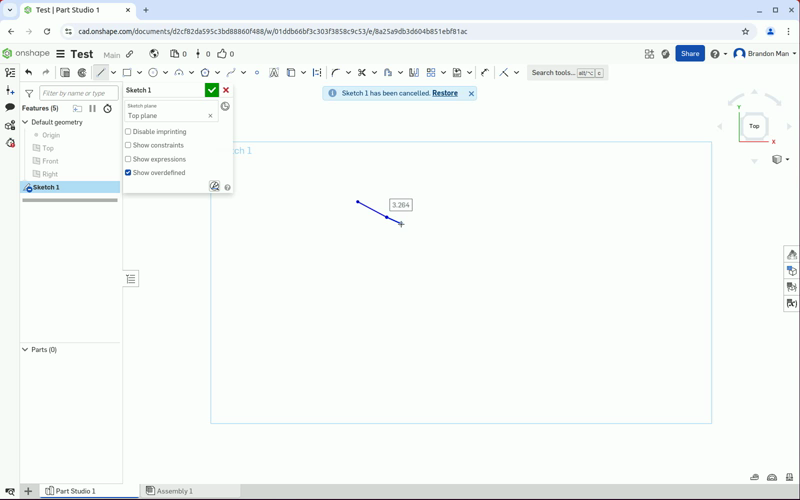
mouse_move(431, 223)
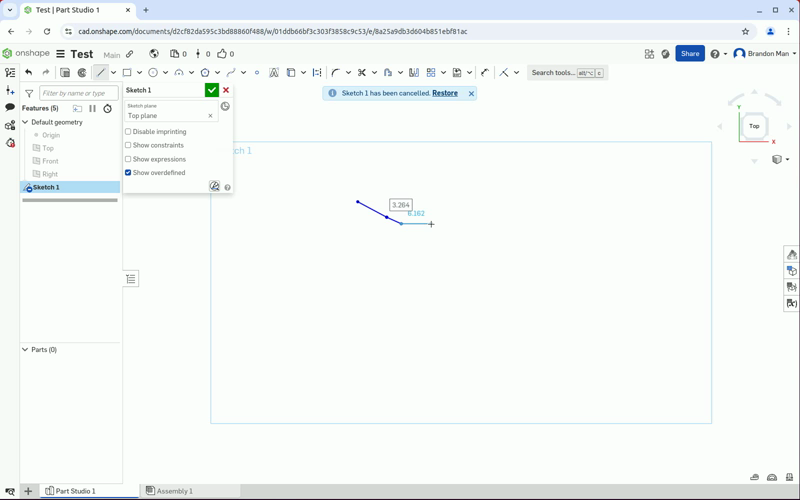
mouse_move(418, 232)
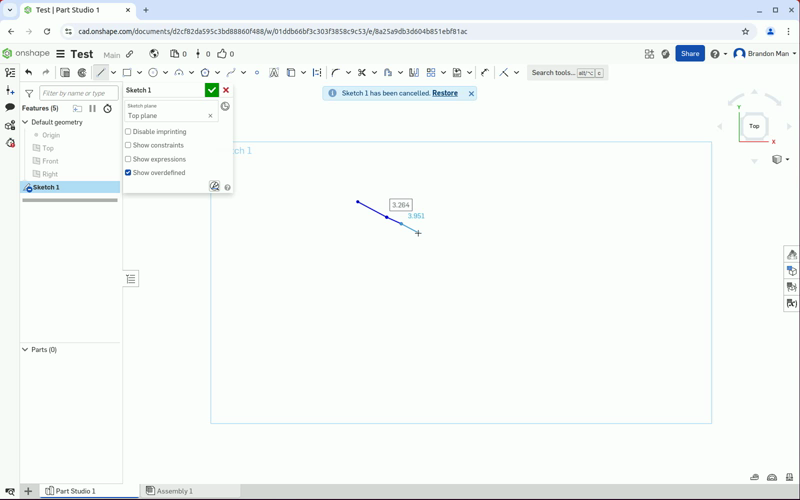
click(418, 232)
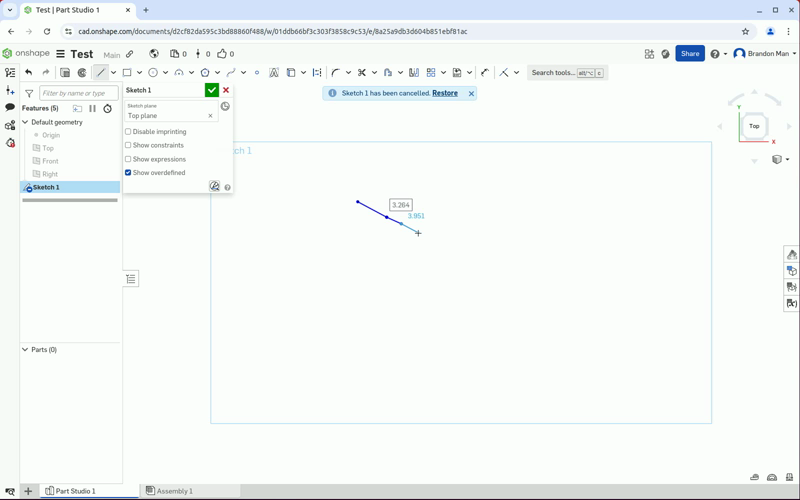
key_up(shift)
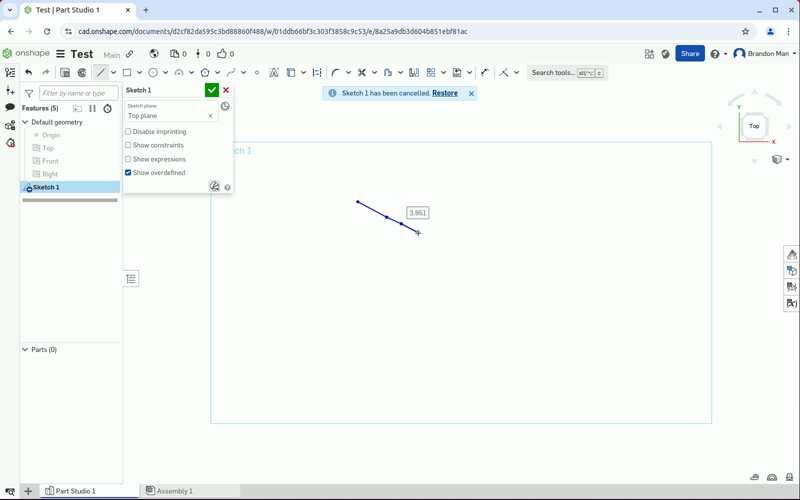
key_down(shift)
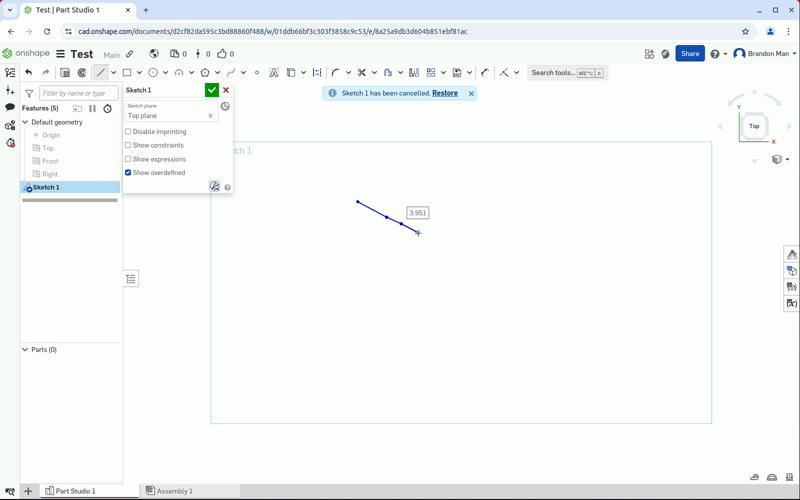
mouse_move(448, 232)
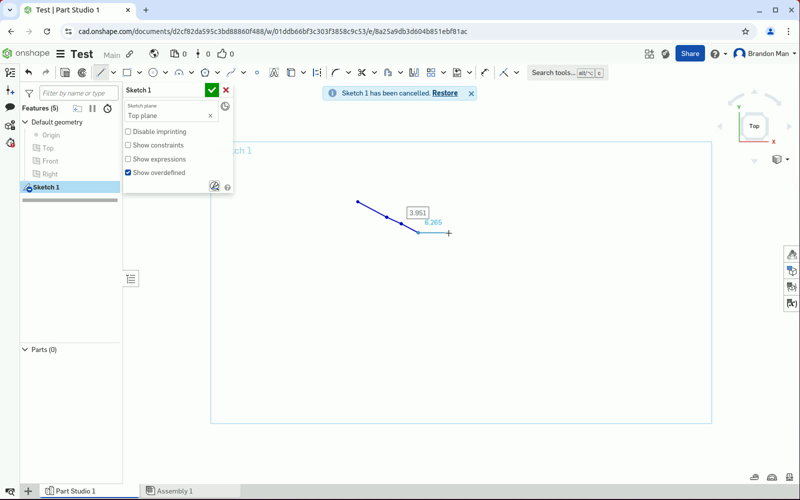
mouse_move(435, 241)
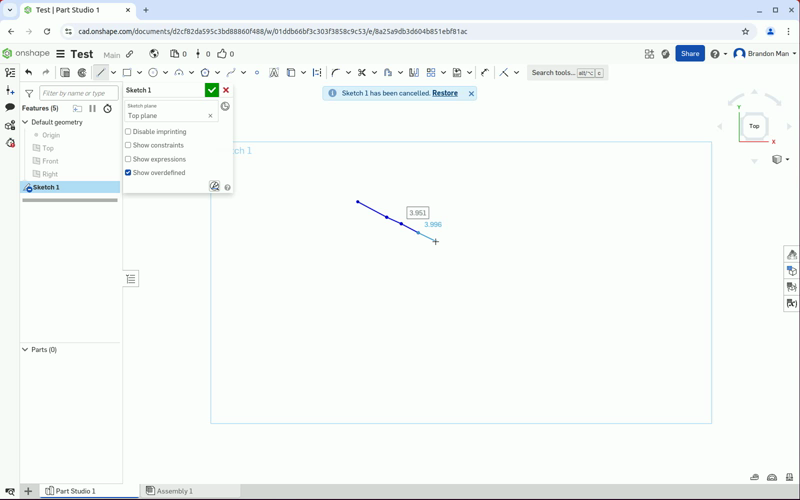
click(435, 241)
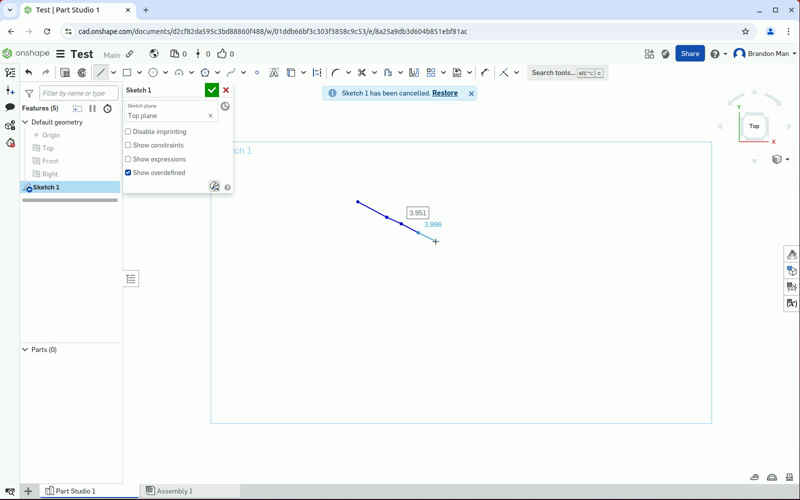
key_up(shift)
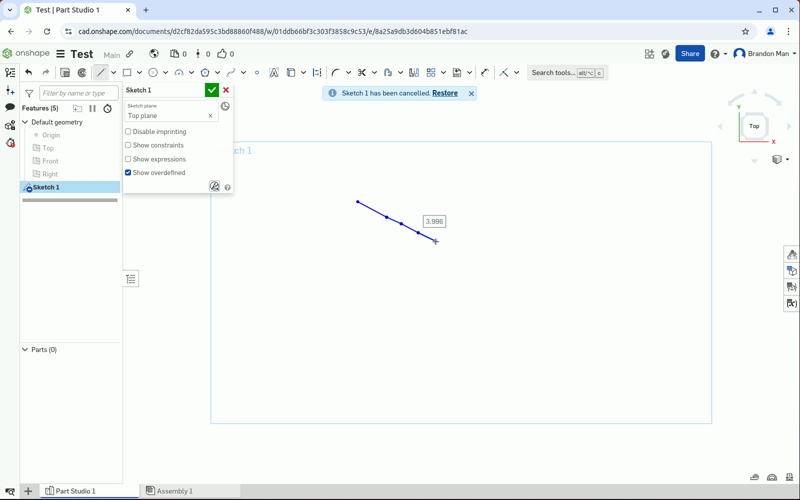
key_down(shift)
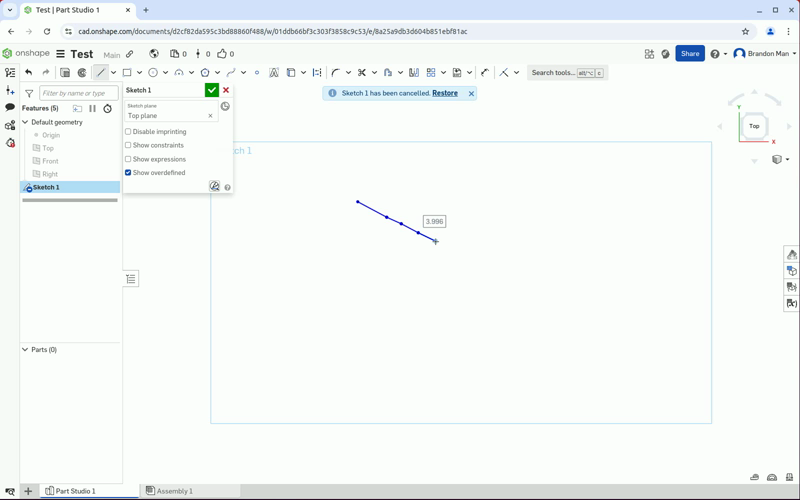
mouse_move(465, 241)
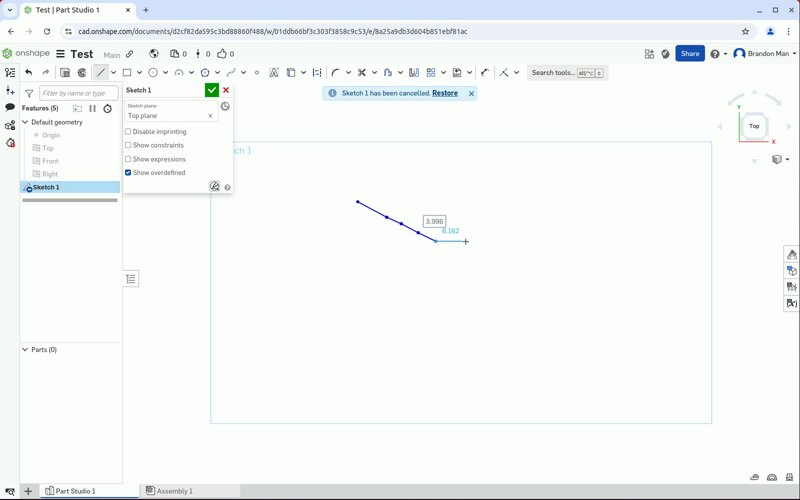
mouse_move(460, 254)
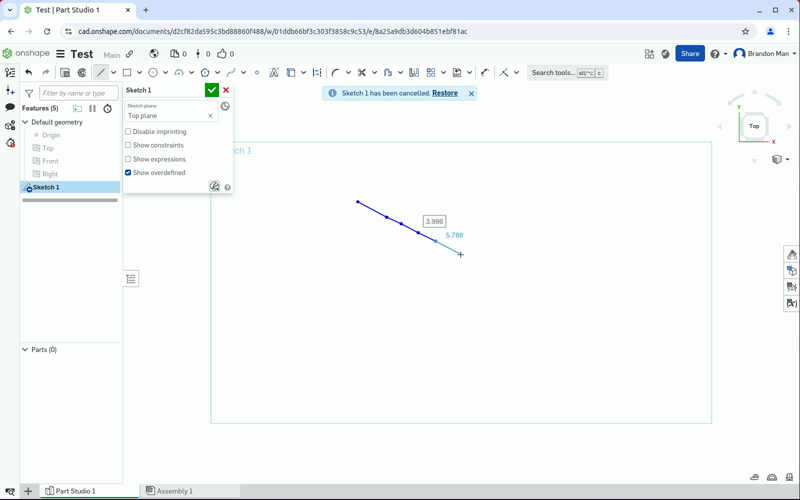
click(460, 254)
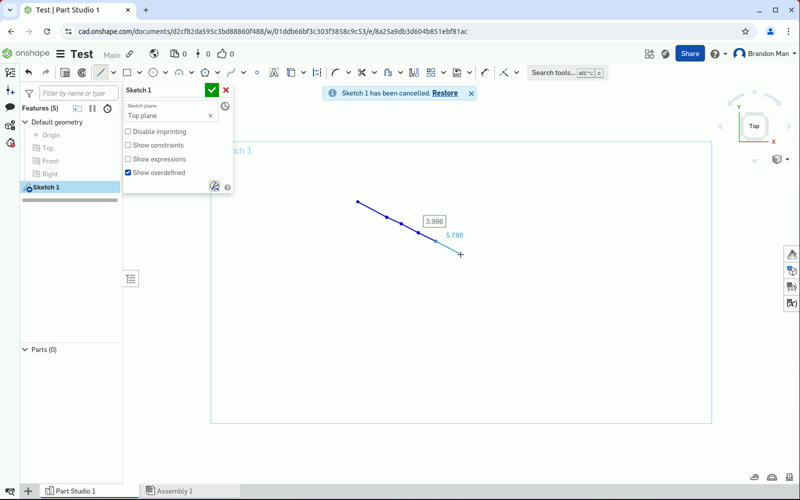
key_up(shift)
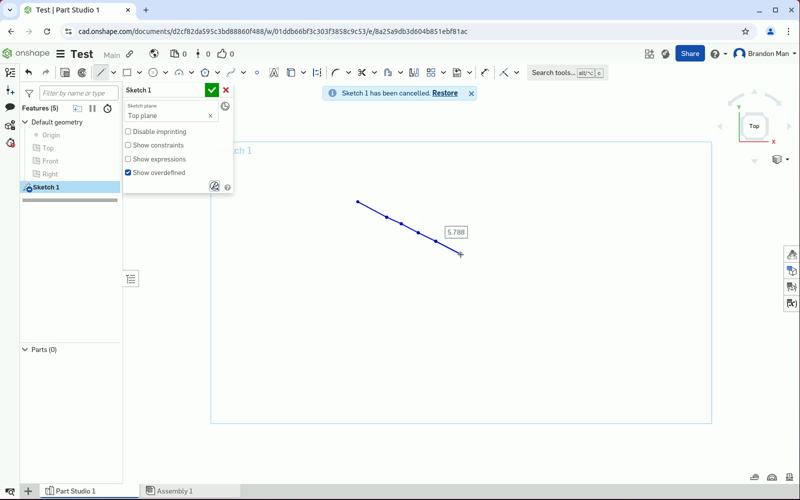
key_down(shift)
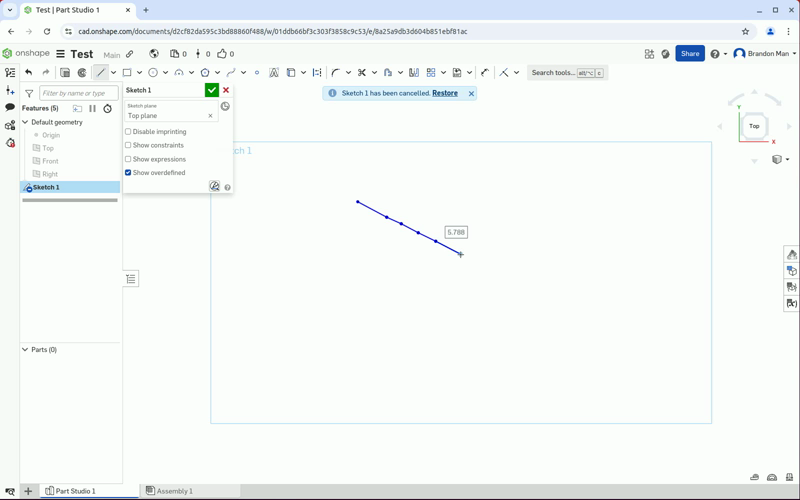
mouse_move(490, 254)
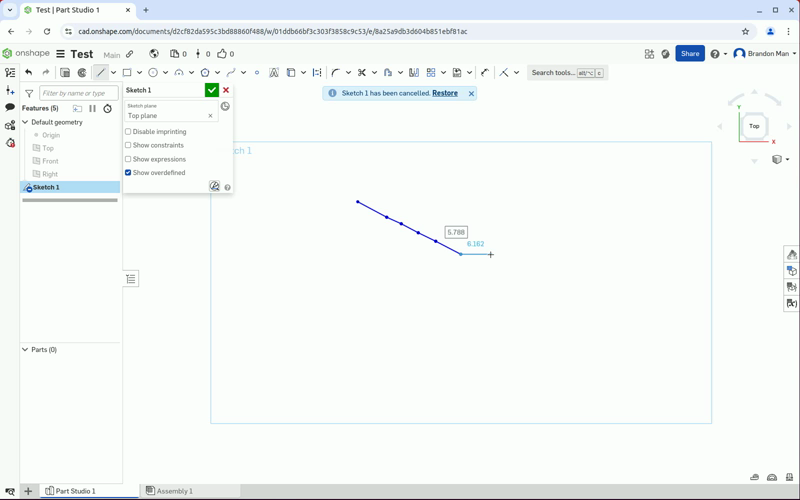
mouse_move(460, 206)
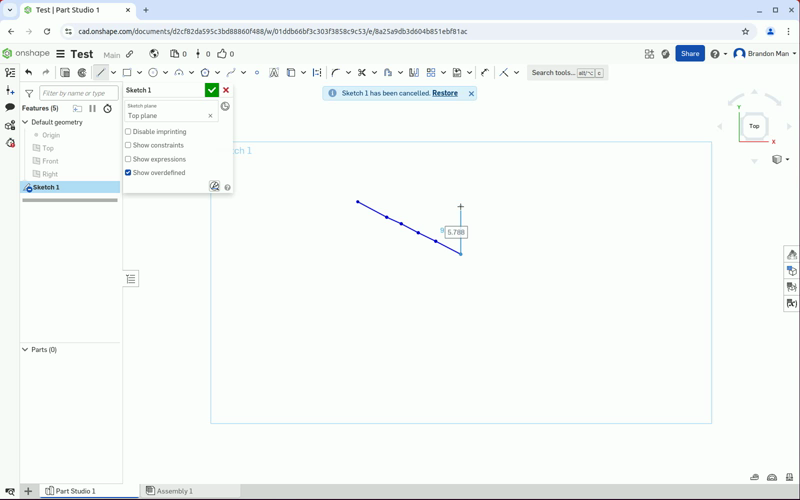
click(460, 206)
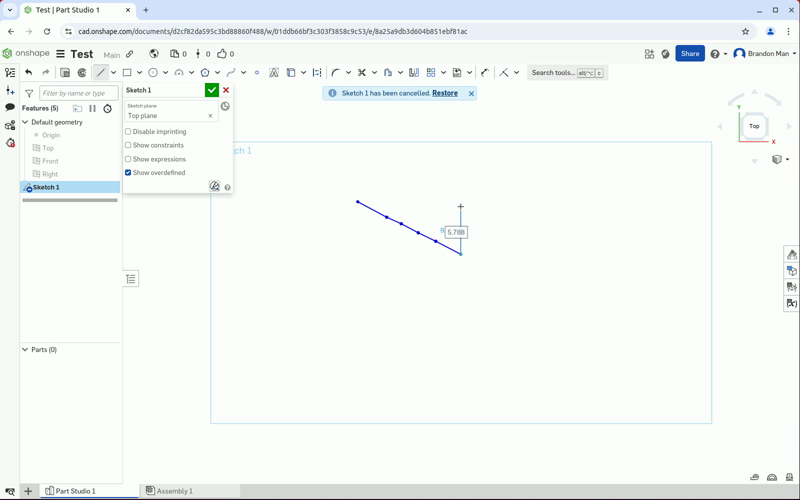
key_up(shift)
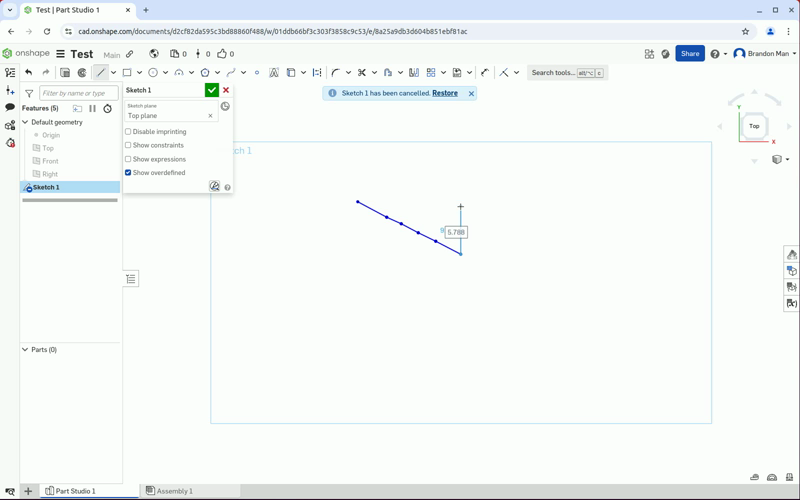
key_down(shift)
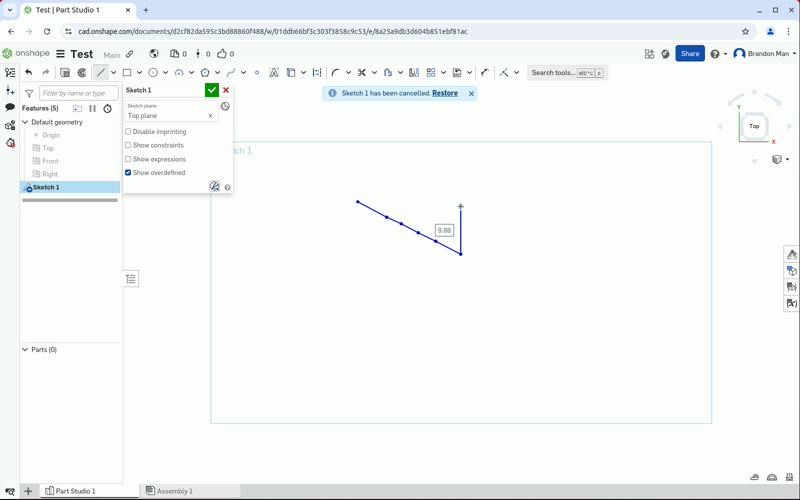
mouse_move(403, 173)
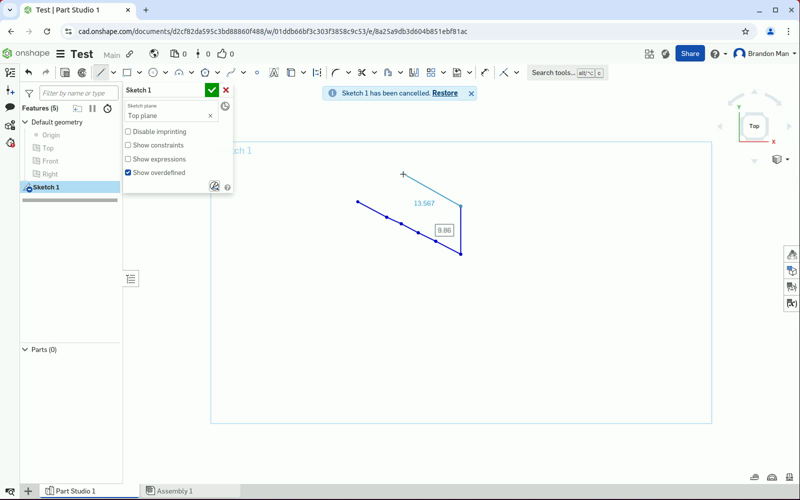
click(403, 173)
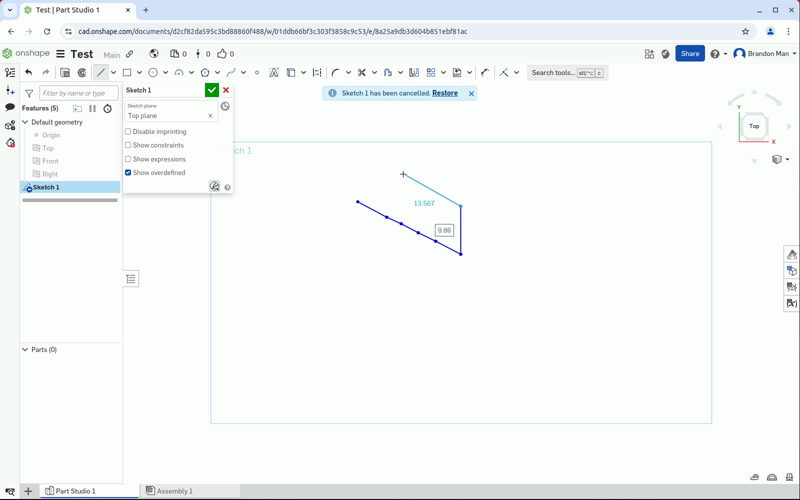
key_up(shift)
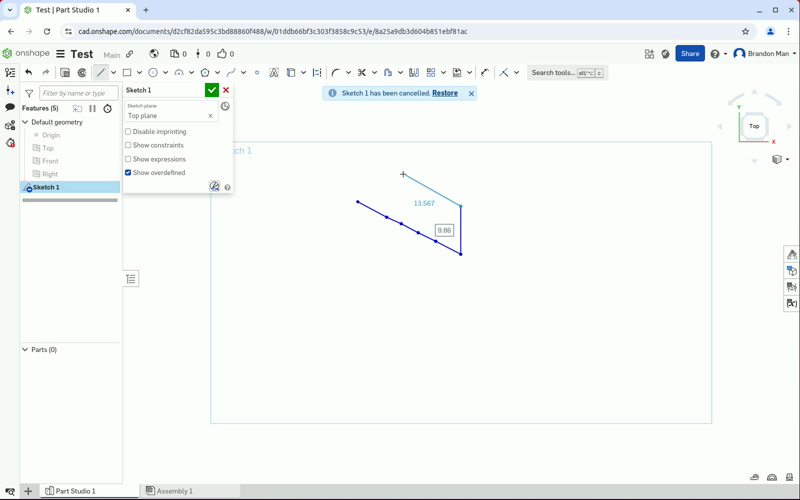
key_down(shift)
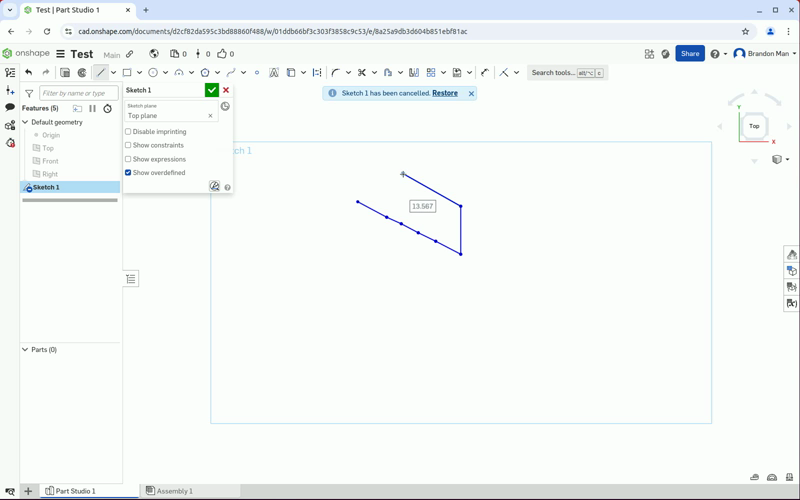
mouse_move(433, 173)
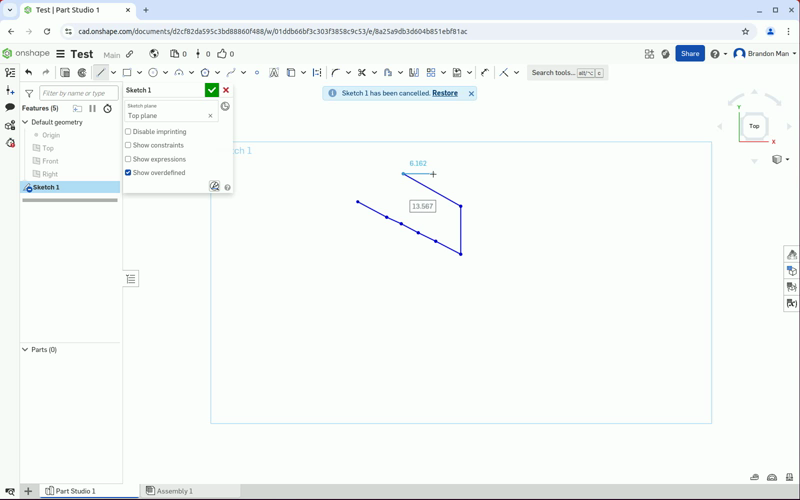
mouse_move(357, 199)
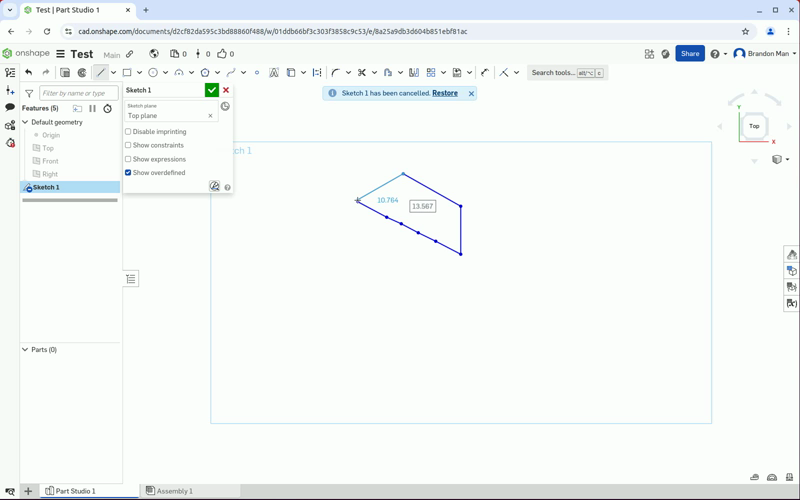
scroll(6)
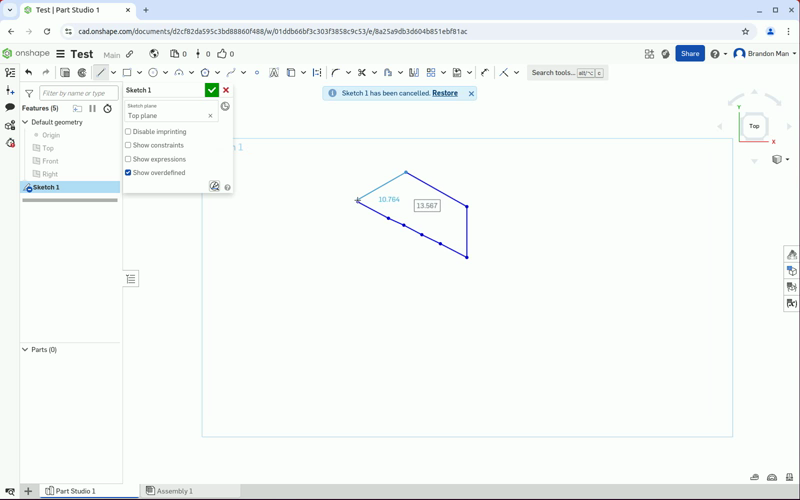
scroll(6)
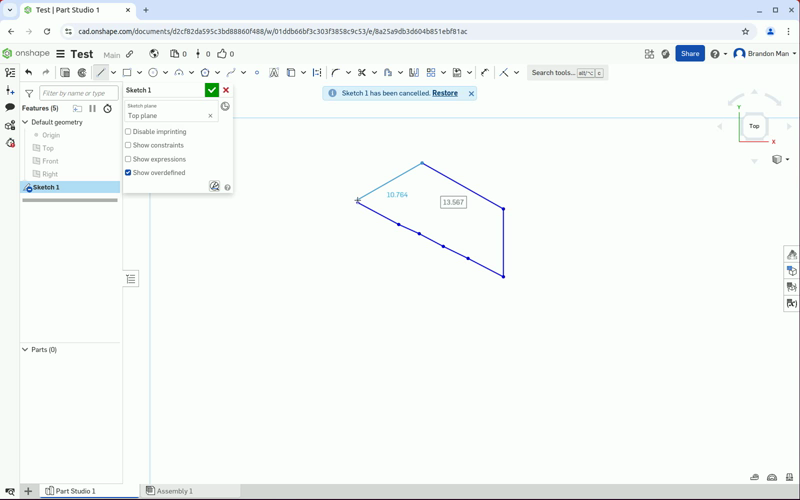
scroll(6)
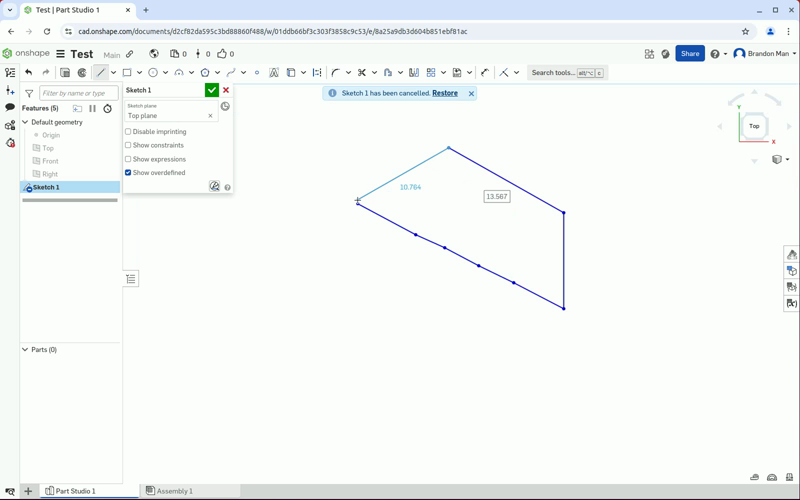
scroll(6)
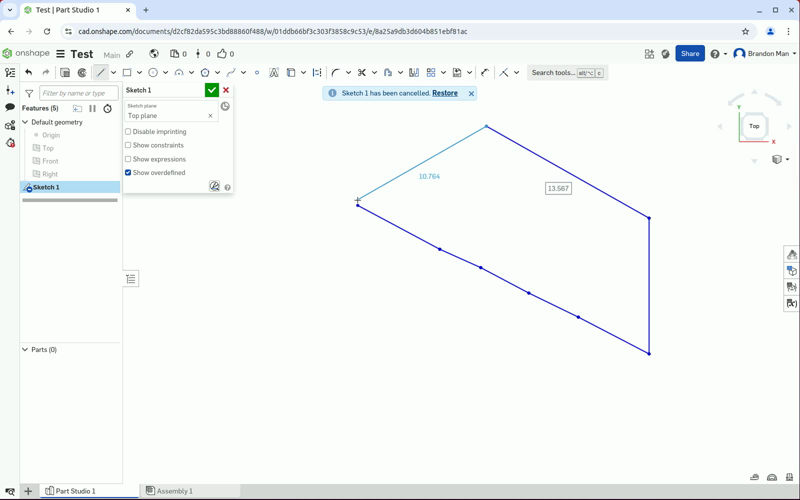
scroll(6)
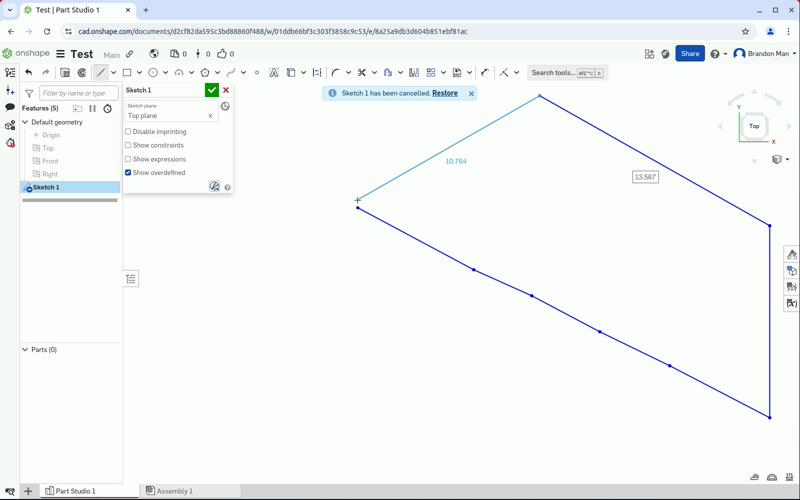
scroll(6)
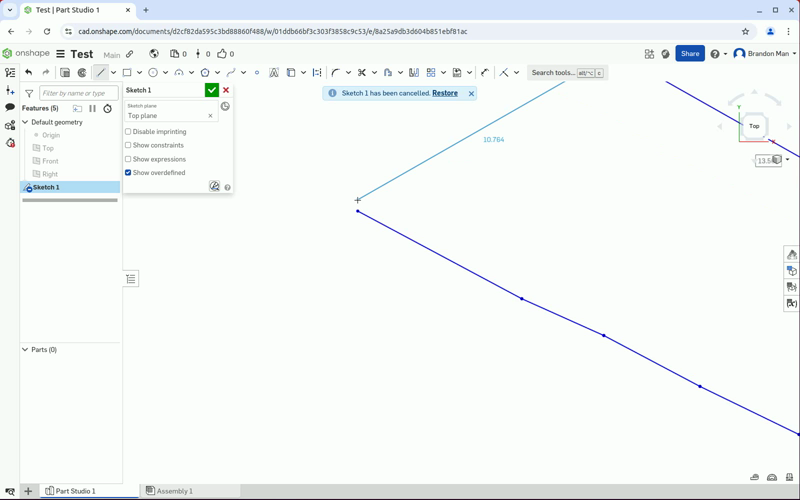
scroll(6)
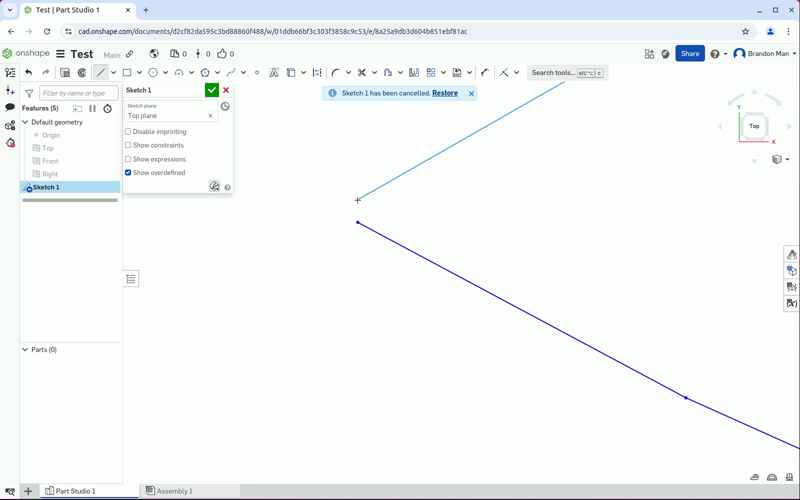
click(357, 199)
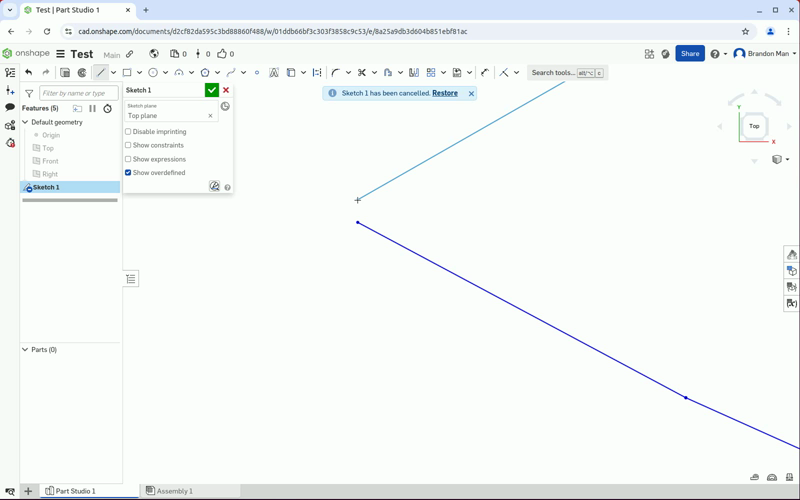
scroll(-6)
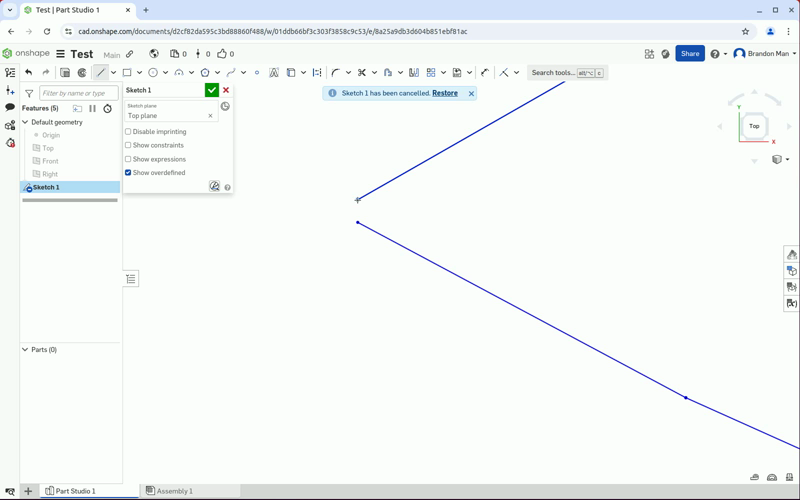
scroll(-6)
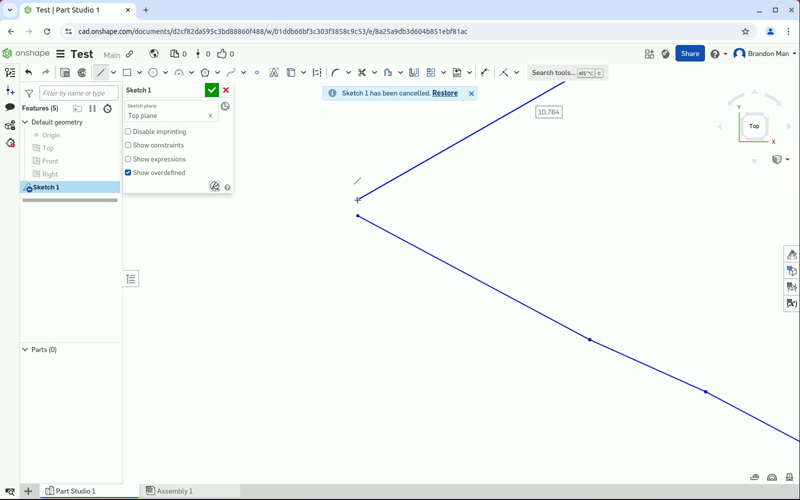
scroll(-6)
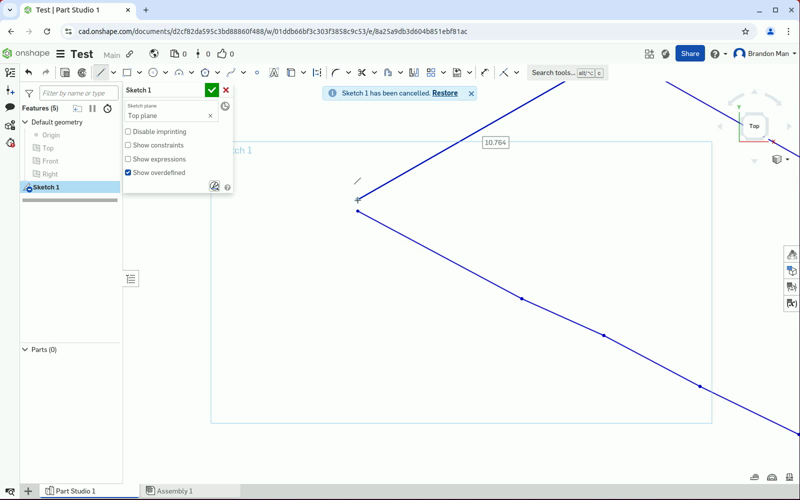
scroll(-6)
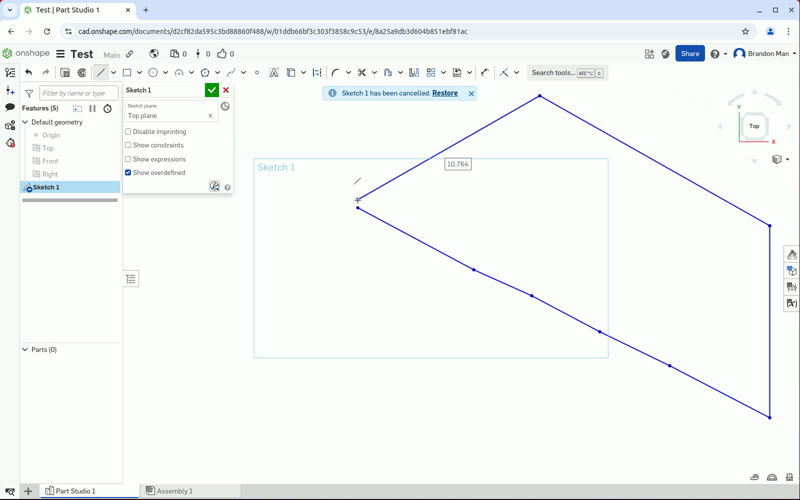
scroll(-6)
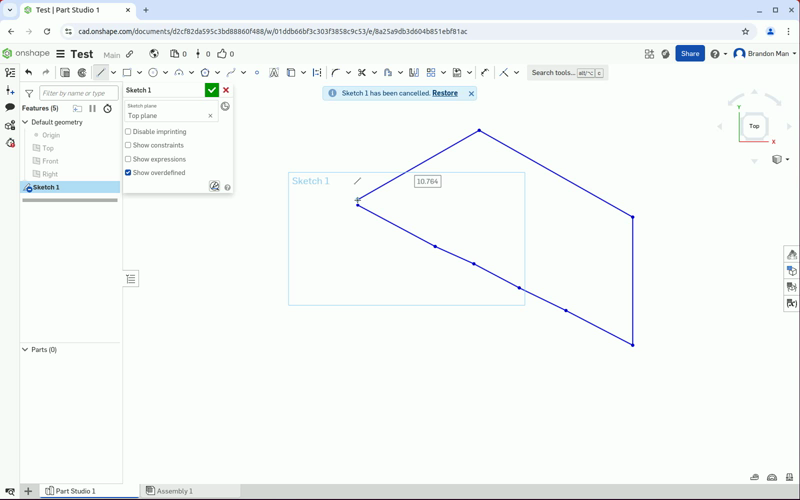
scroll(-6)
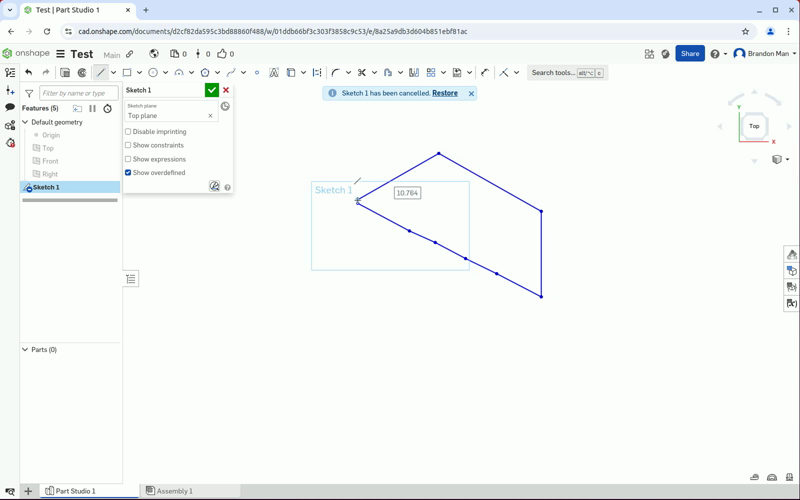
scroll(-6)
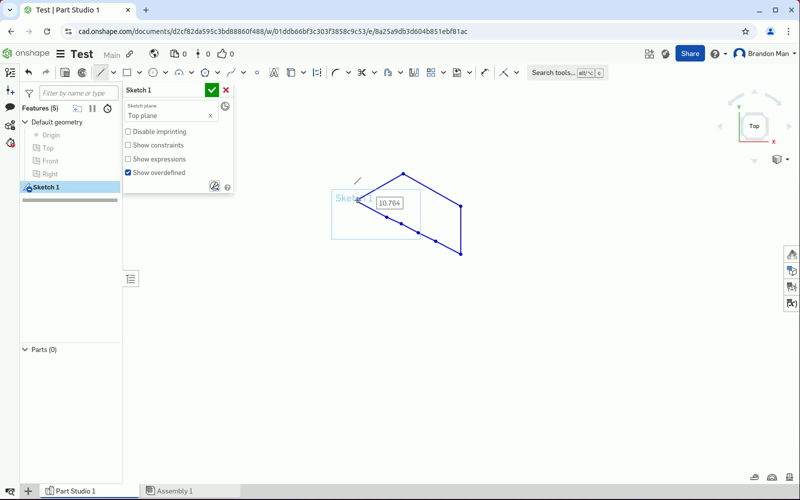
key_up(shift)
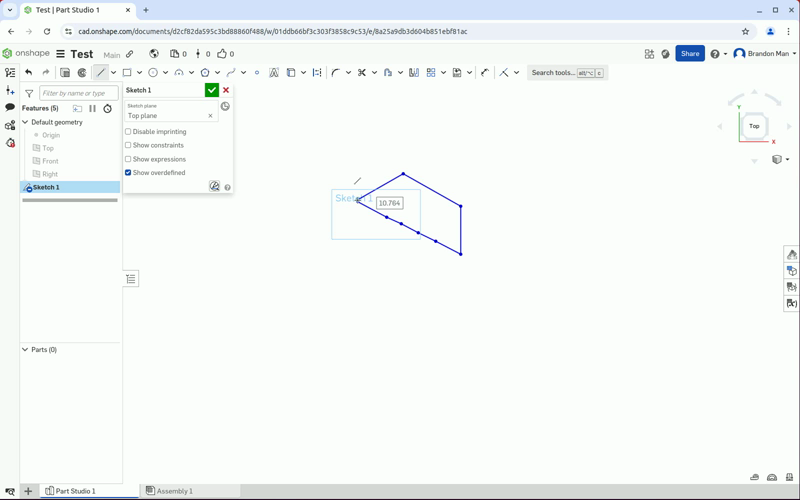
mouse_move(387, 199)
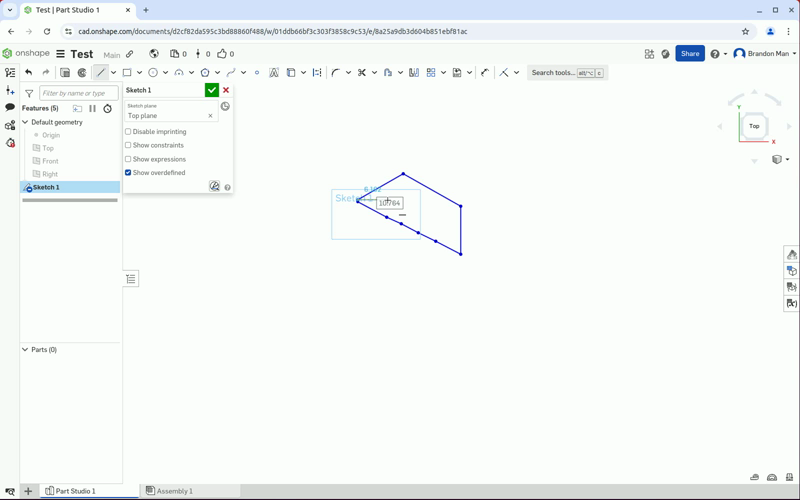
key_down(shift)
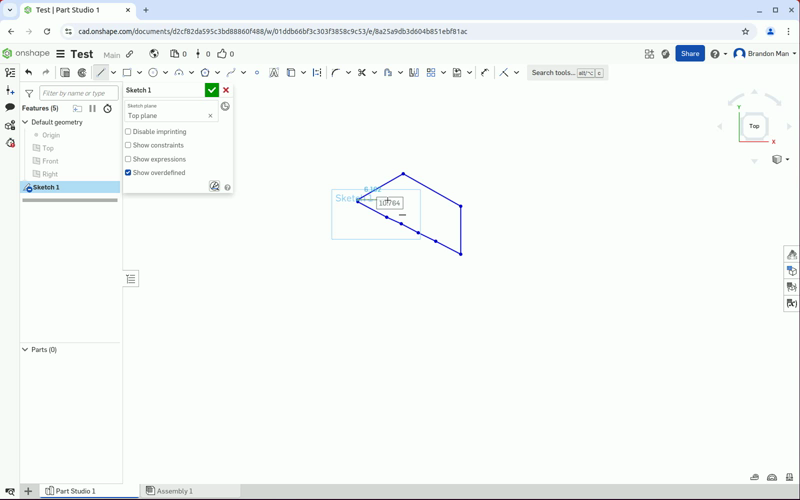
mouse_move(357, 201)
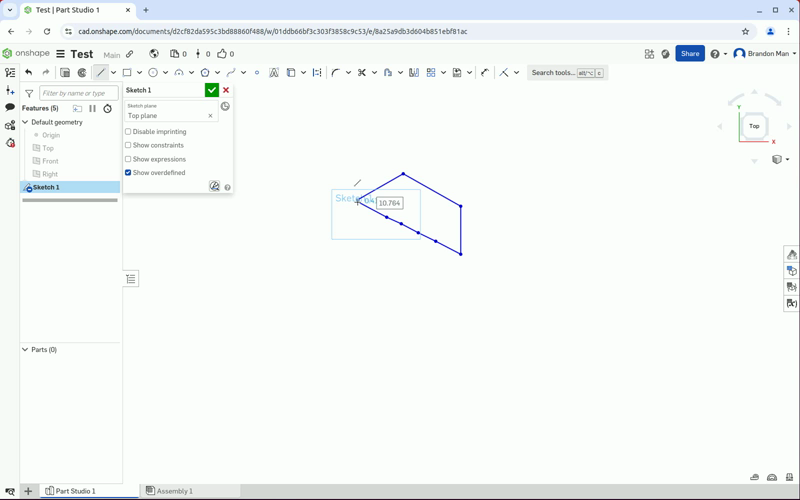
scroll(6)
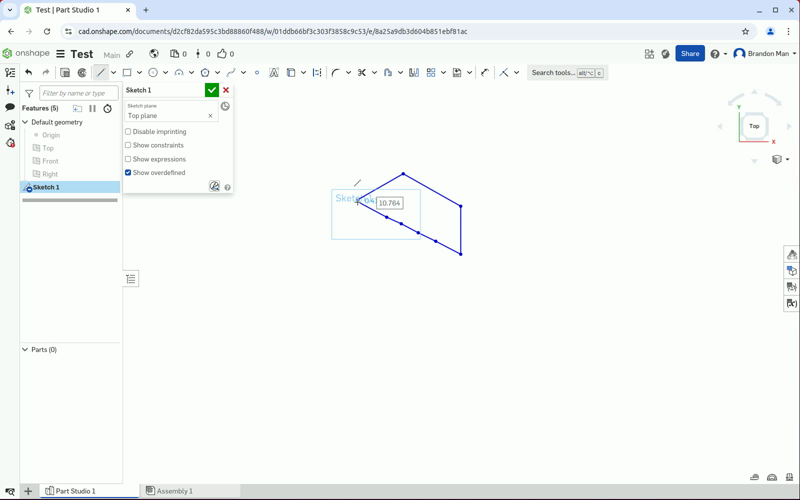
scroll(6)
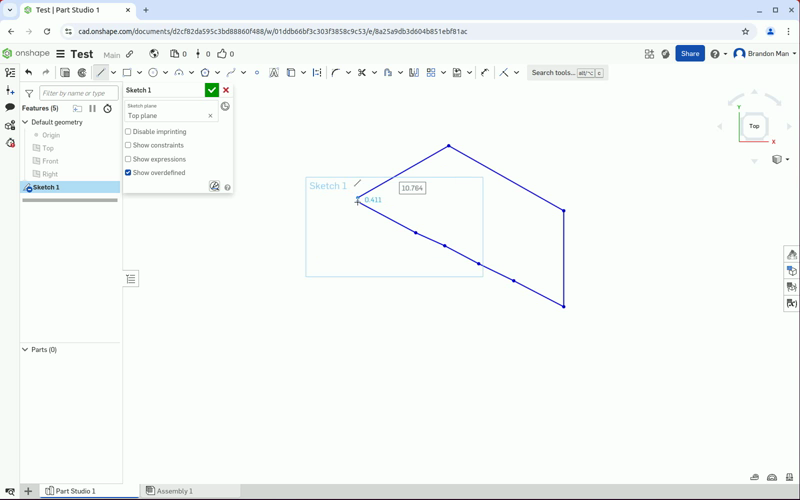
scroll(6)
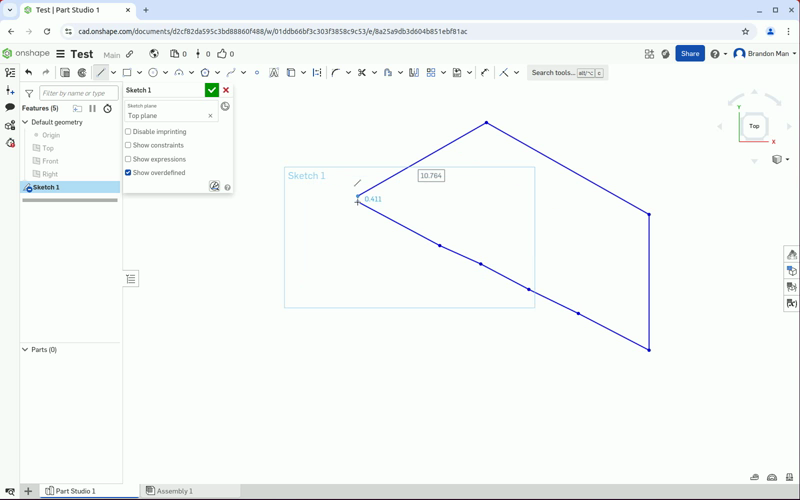
scroll(6)
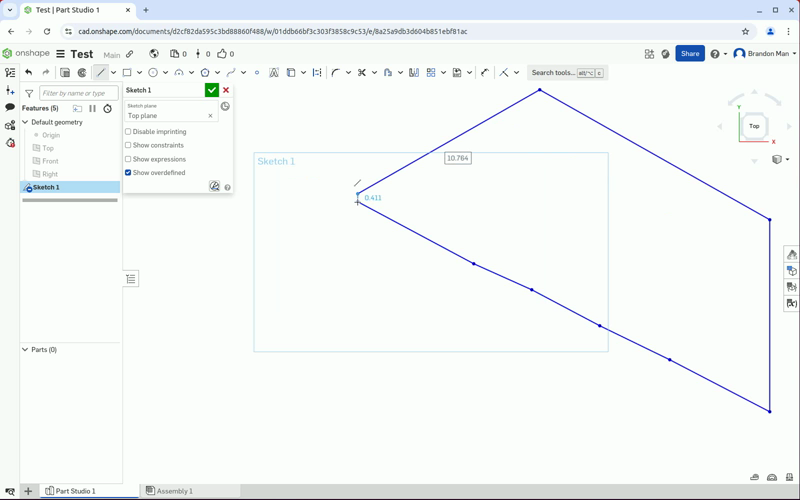
scroll(6)
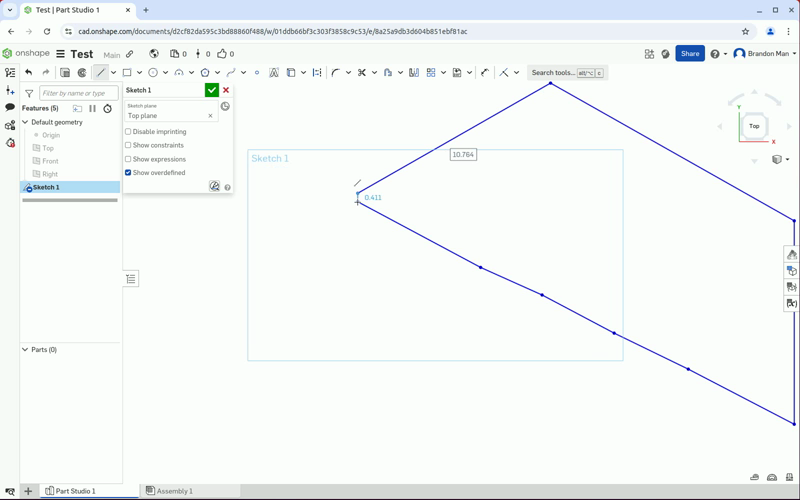
scroll(6)
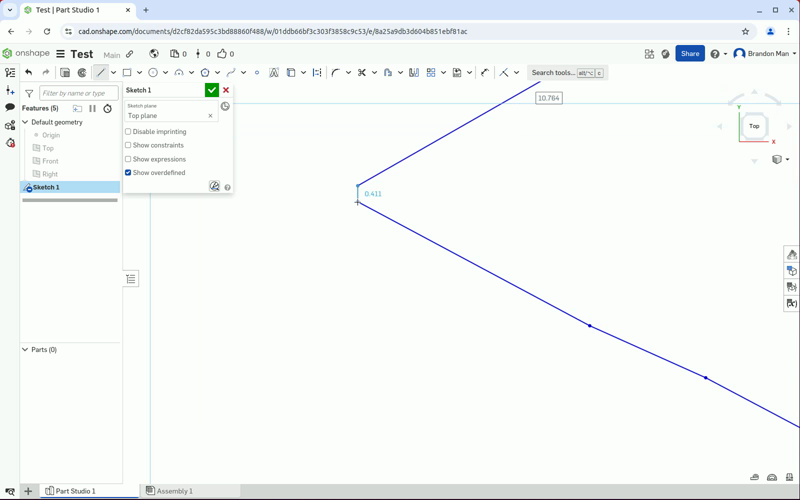
scroll(6)
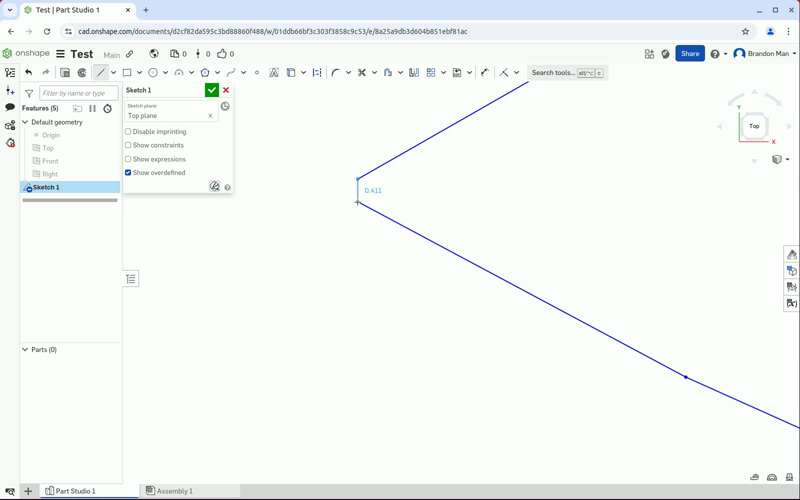
key_up(shift)
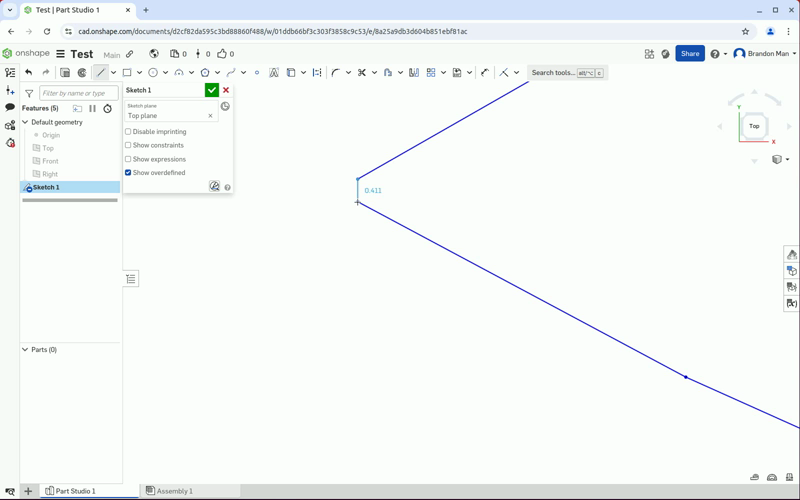
click(357, 201)
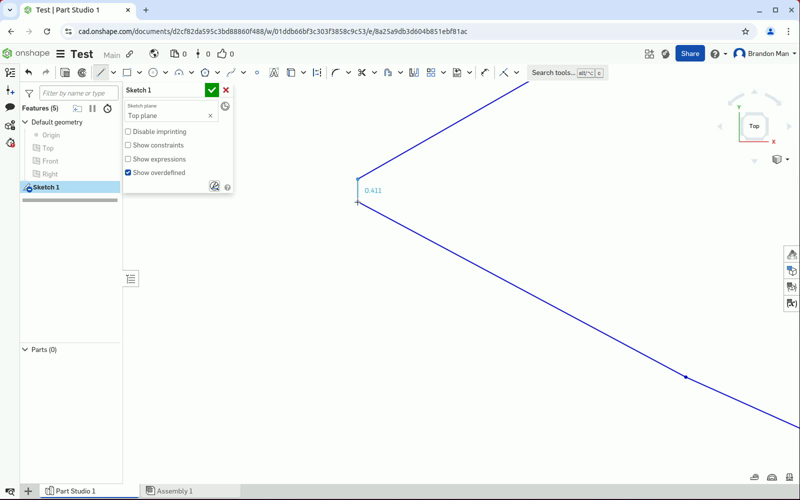
scroll(-6)
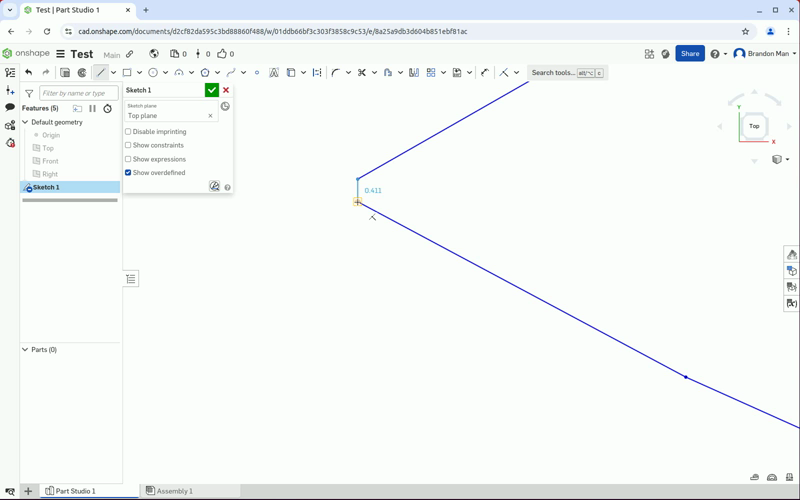
scroll(-6)
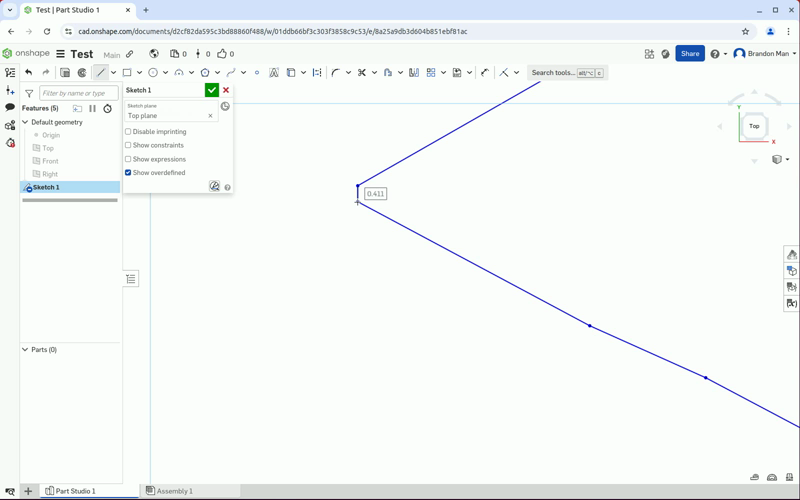
scroll(-6)
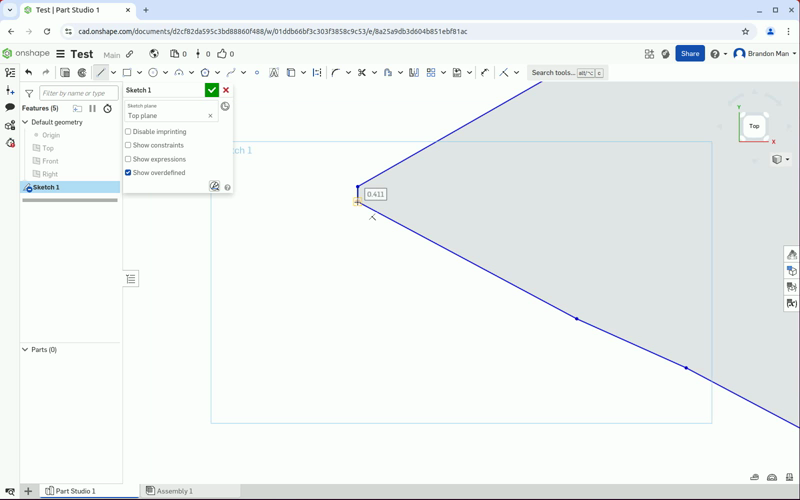
scroll(-6)
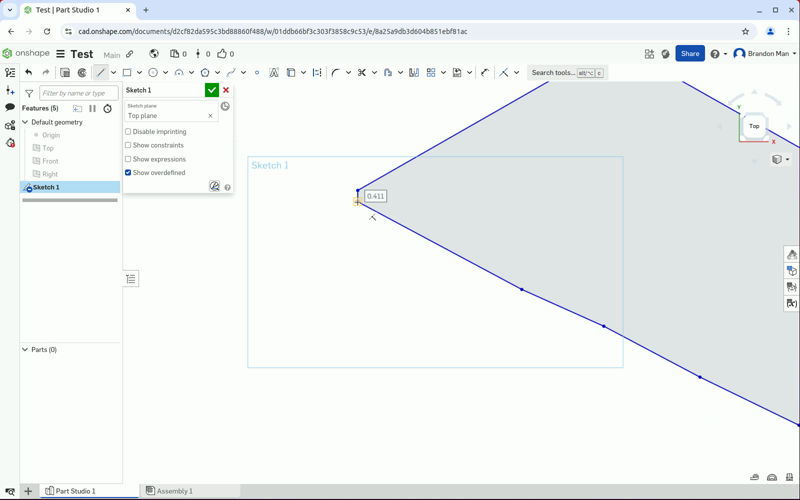
scroll(-6)
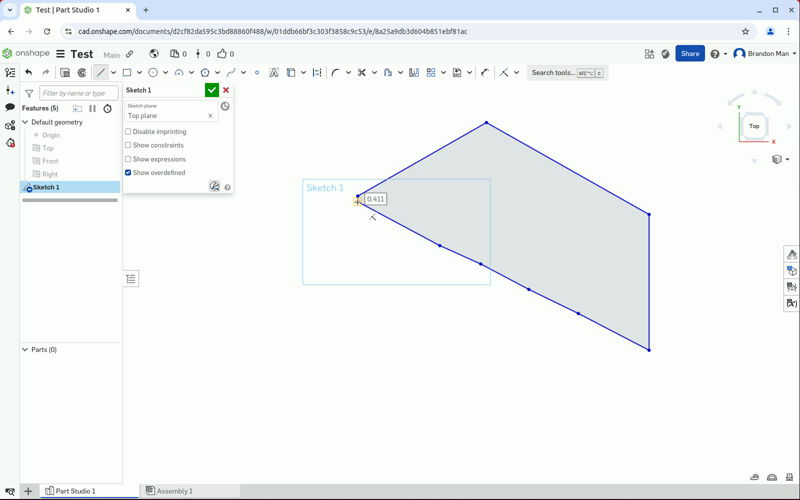
scroll(-6)
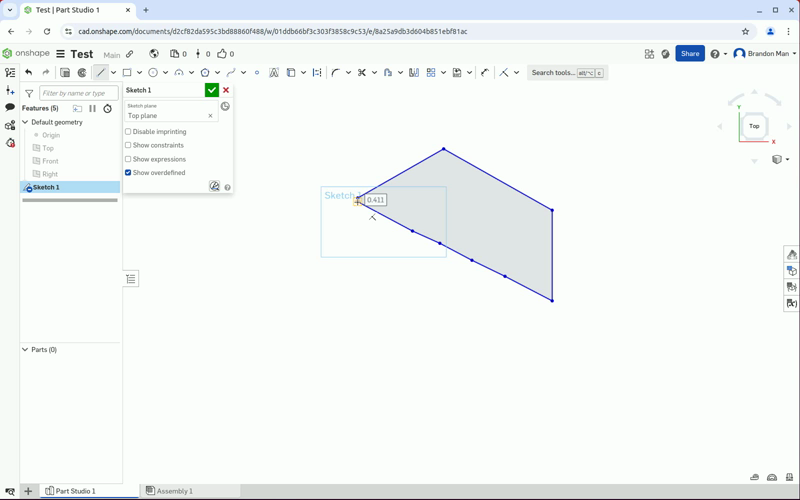
scroll(-6)
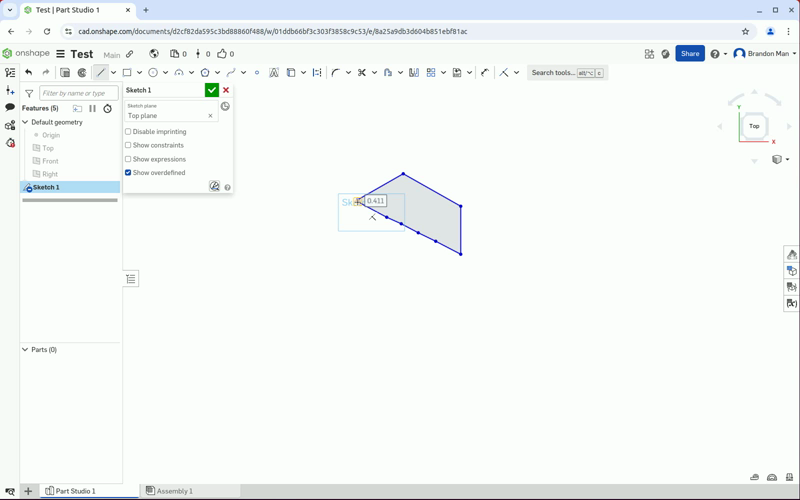
key(esc)
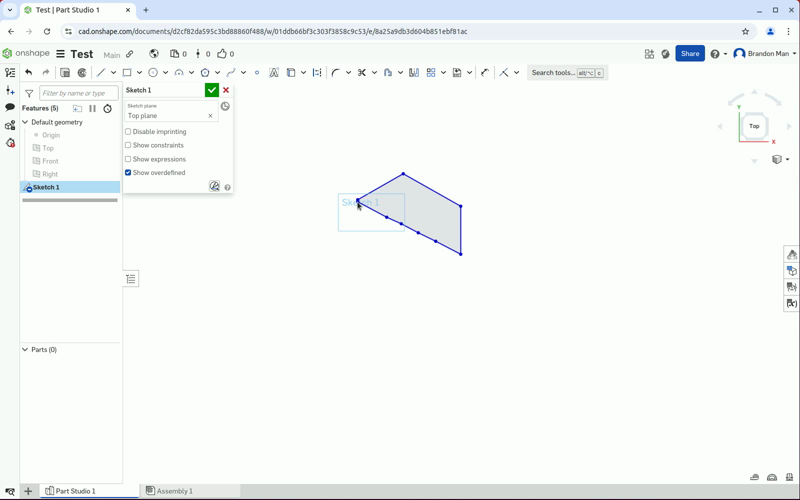
key(c)
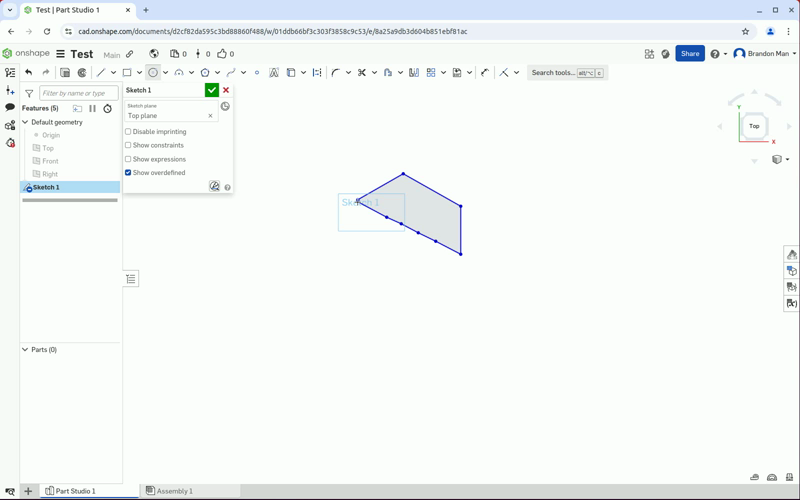
key_down(shift)
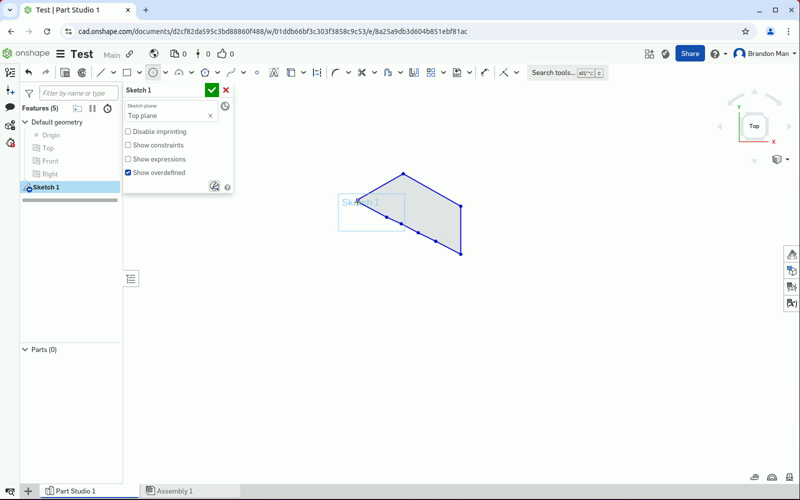
mouse_move(404, 181)
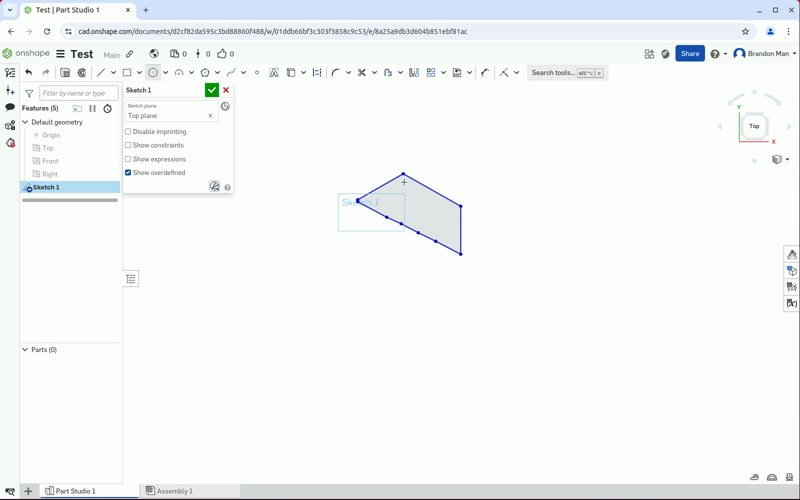
click(404, 181)
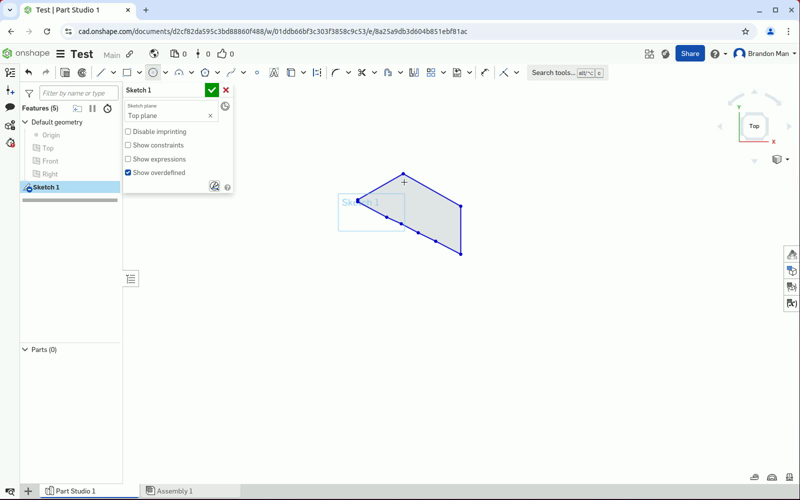
key_up(shift)
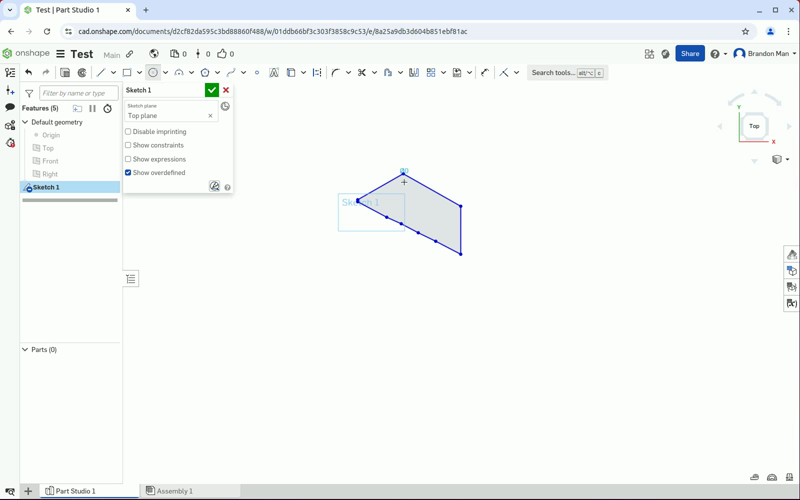
mouse_move(406, 181)
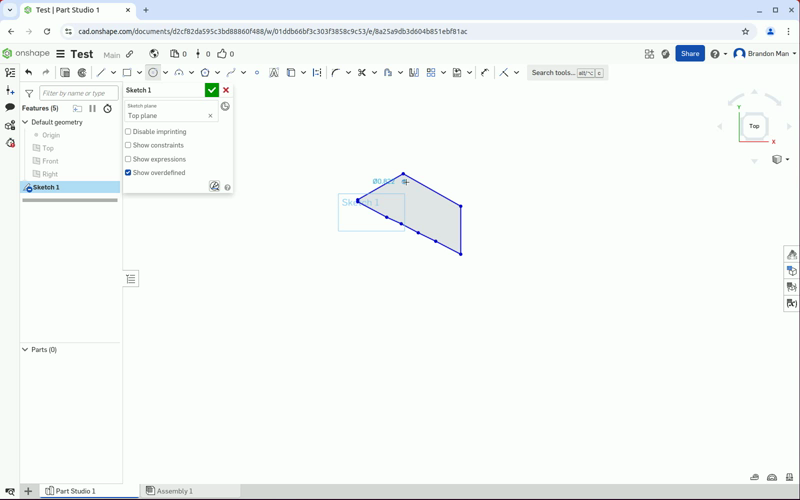
scroll(6)
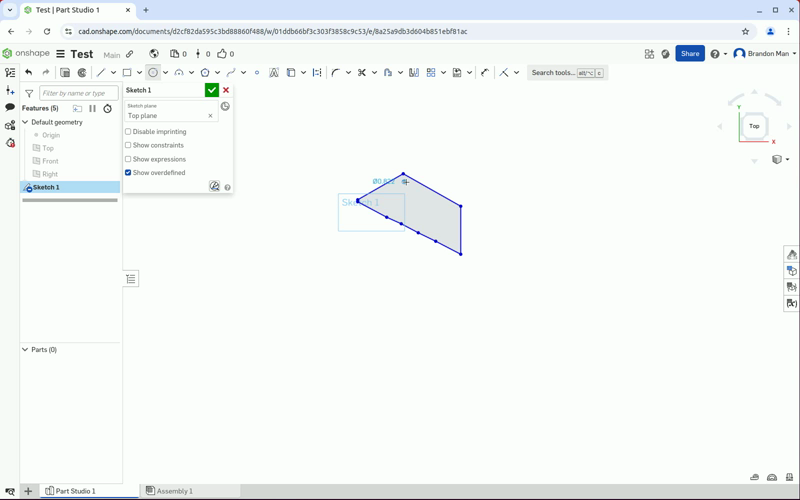
scroll(6)
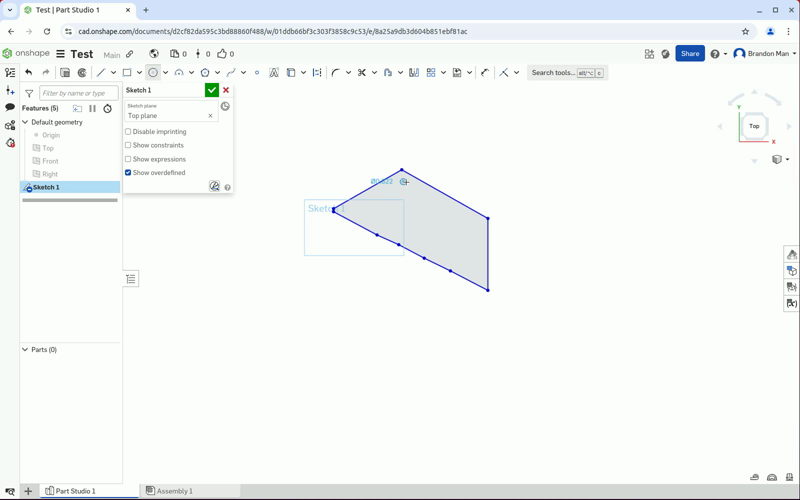
scroll(6)
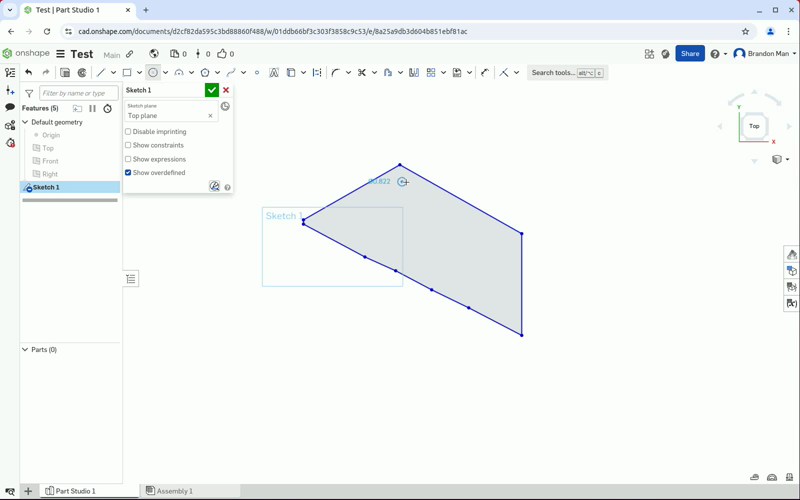
scroll(6)
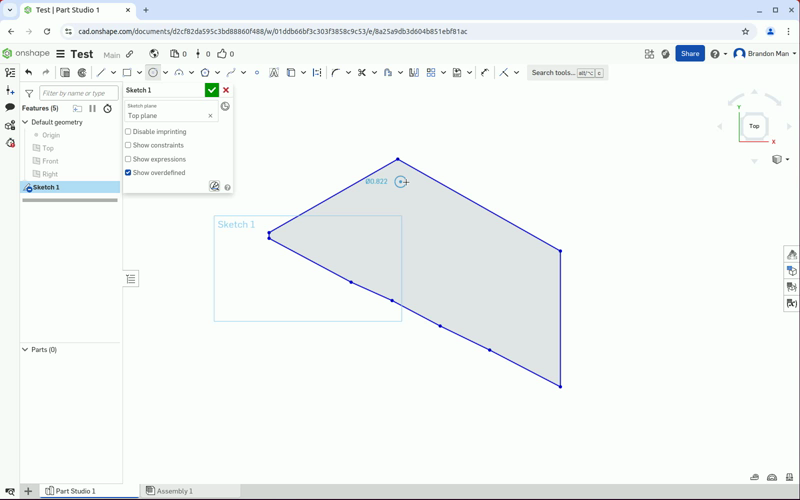
scroll(6)
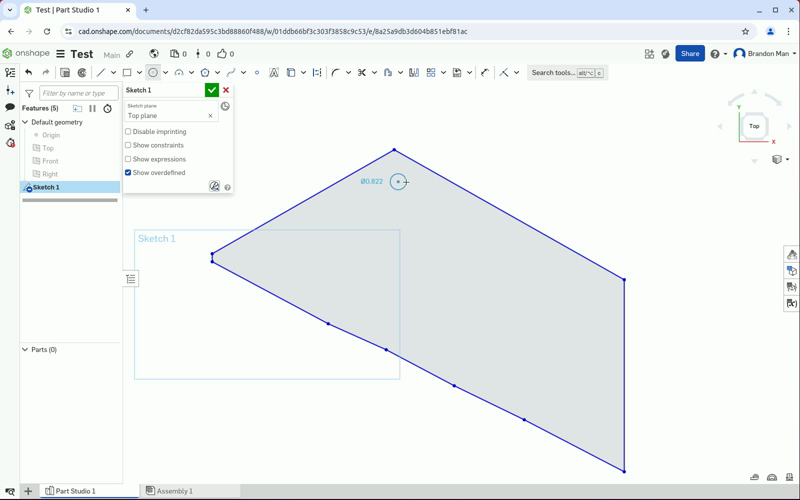
scroll(6)
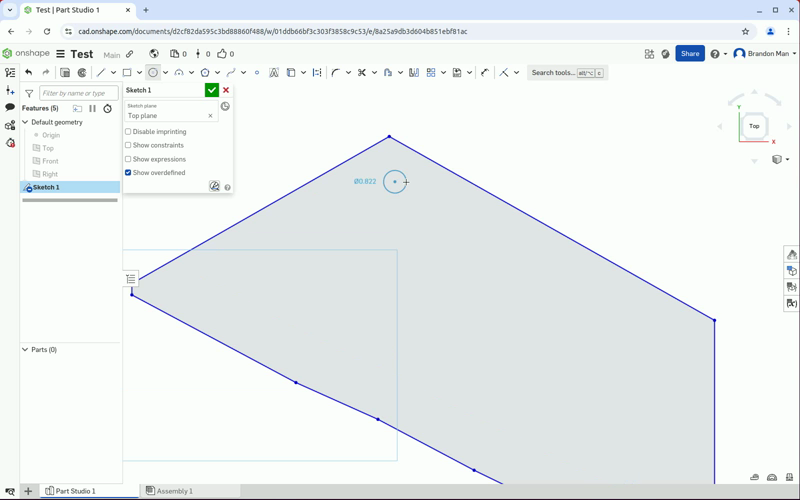
scroll(6)
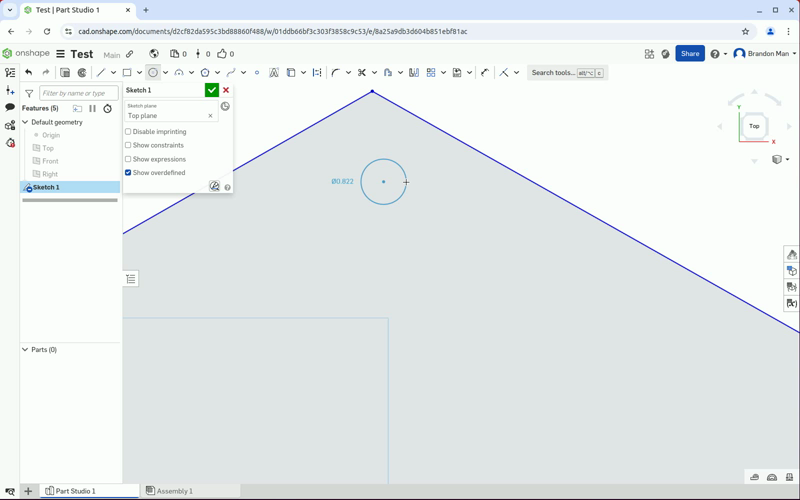
click(406, 181)
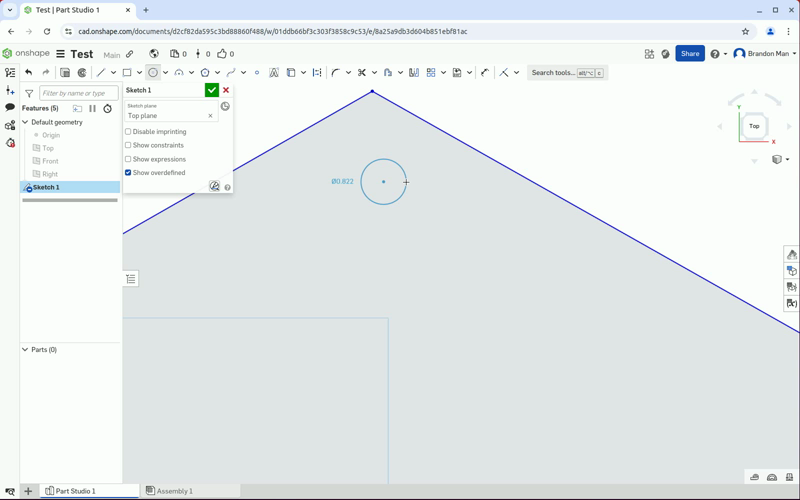
scroll(-6)
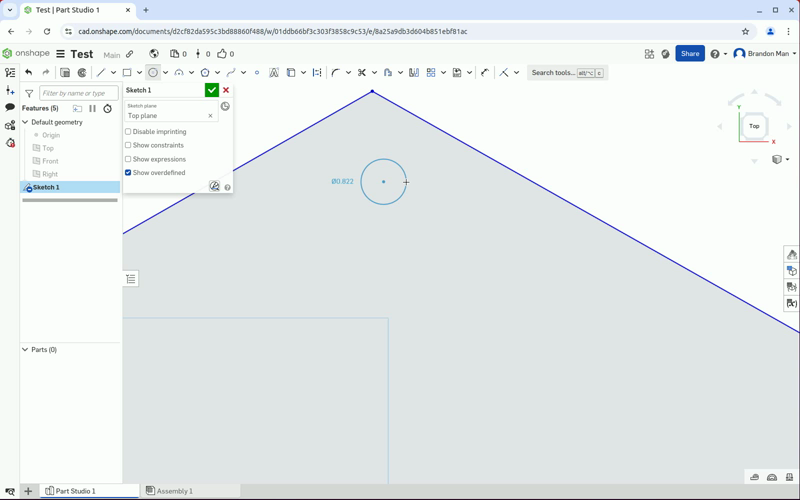
scroll(-6)
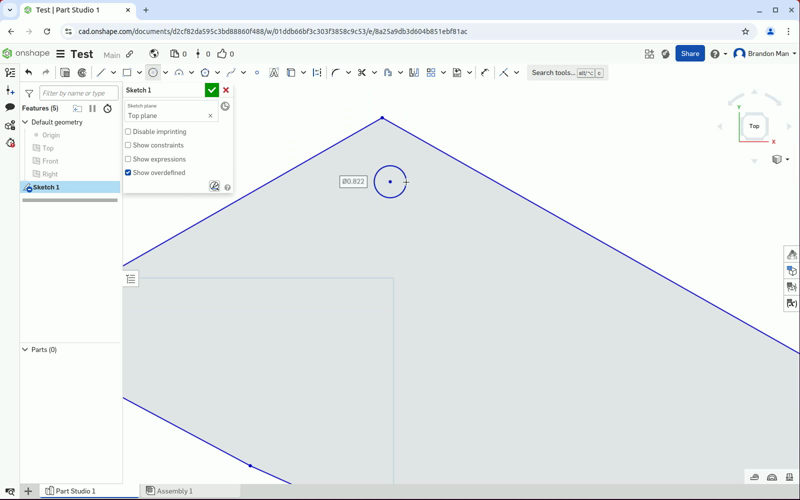
scroll(-6)
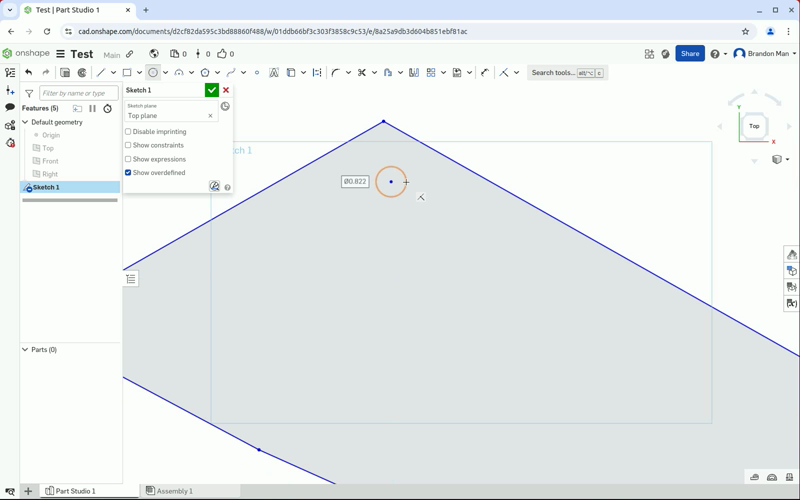
scroll(-6)
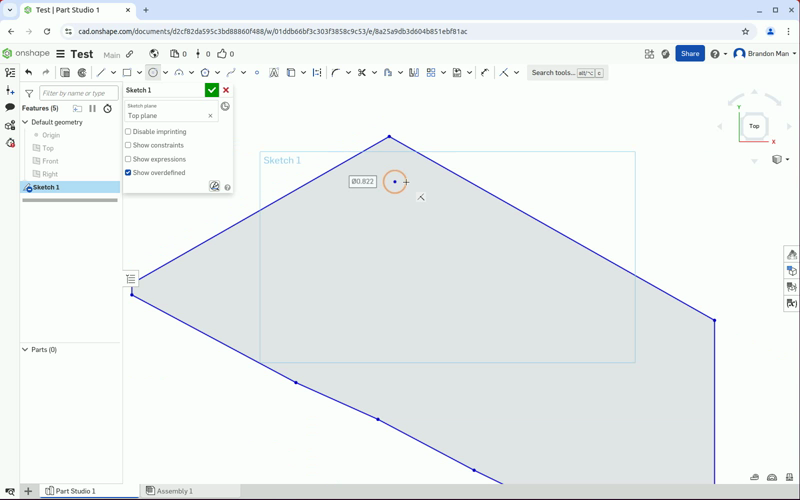
scroll(-6)
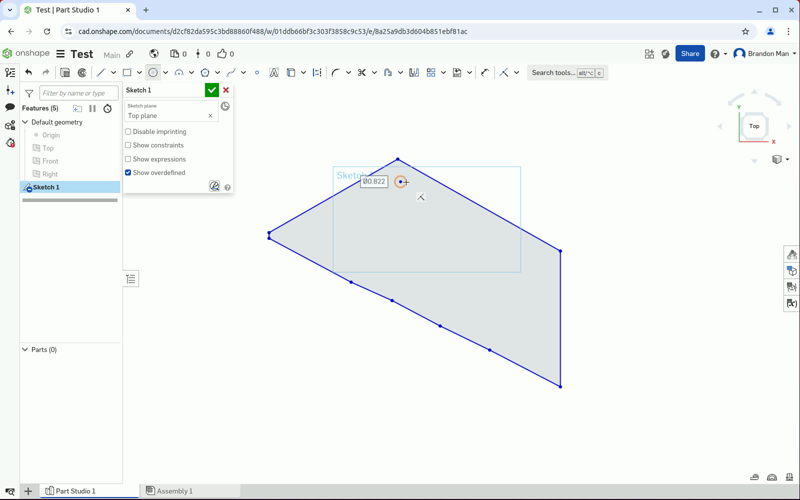
scroll(-6)
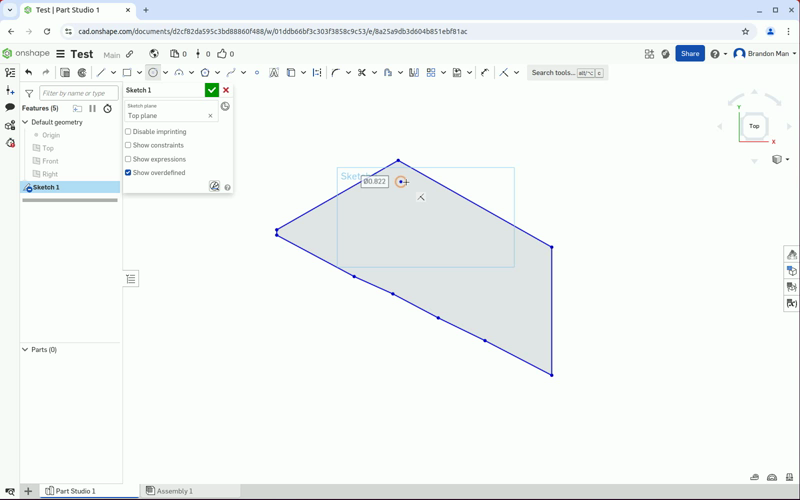
scroll(-6)
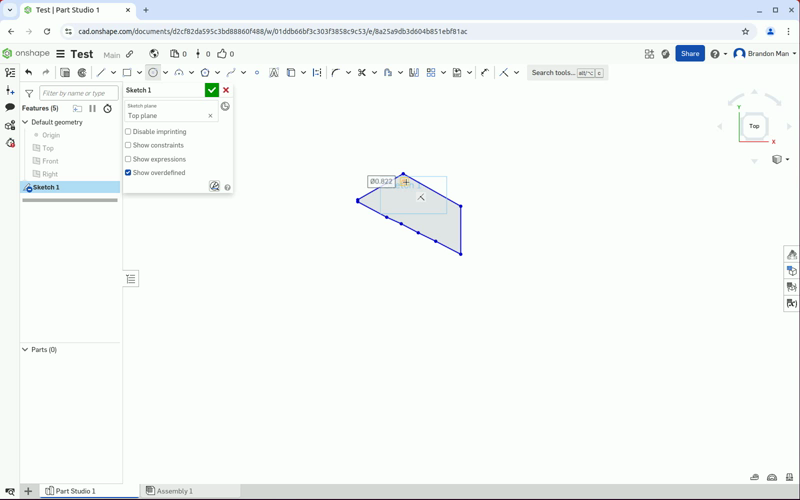
key(esc)
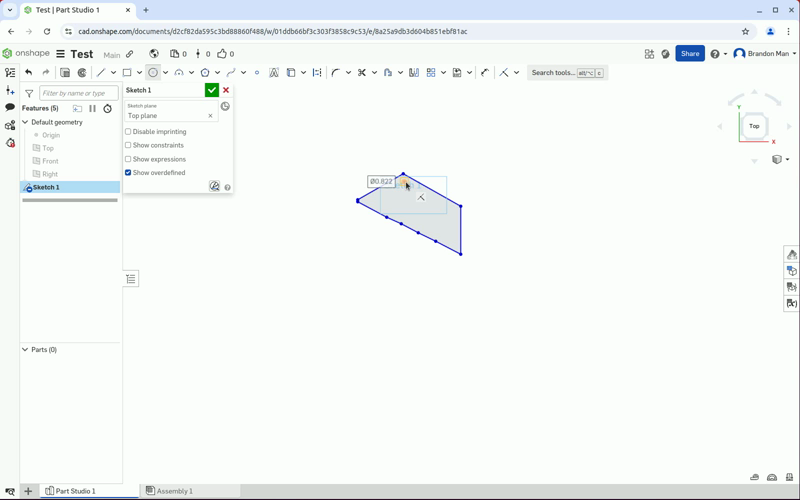
key(c)
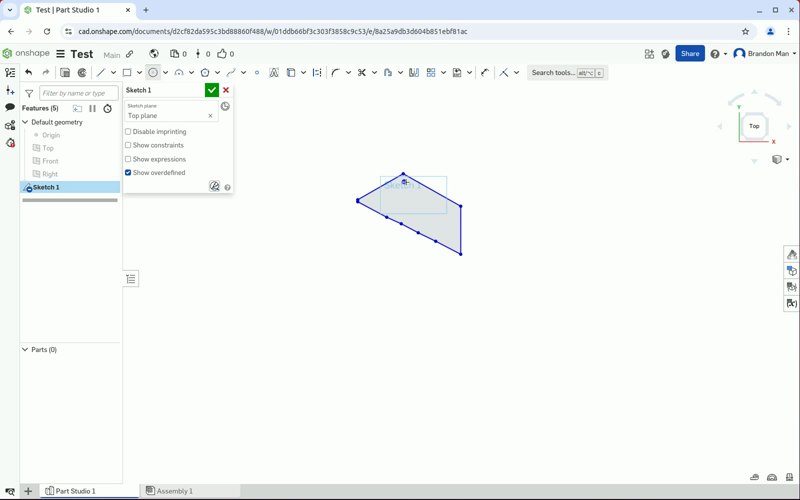
key_down(shift)
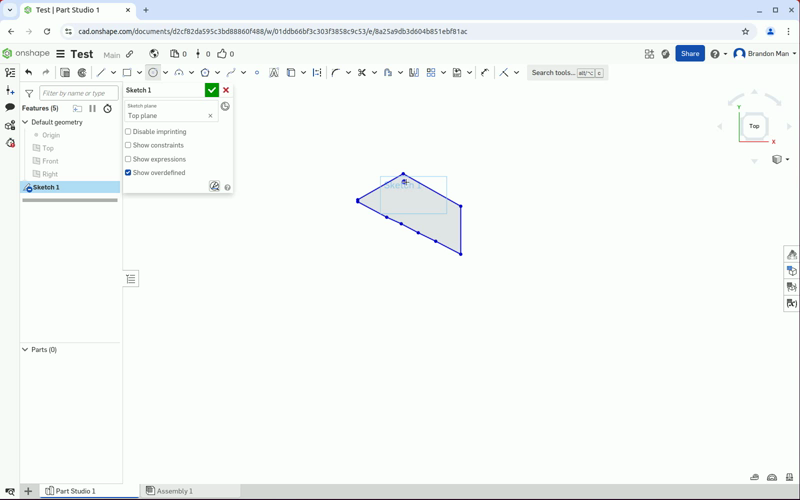
mouse_move(453, 209)
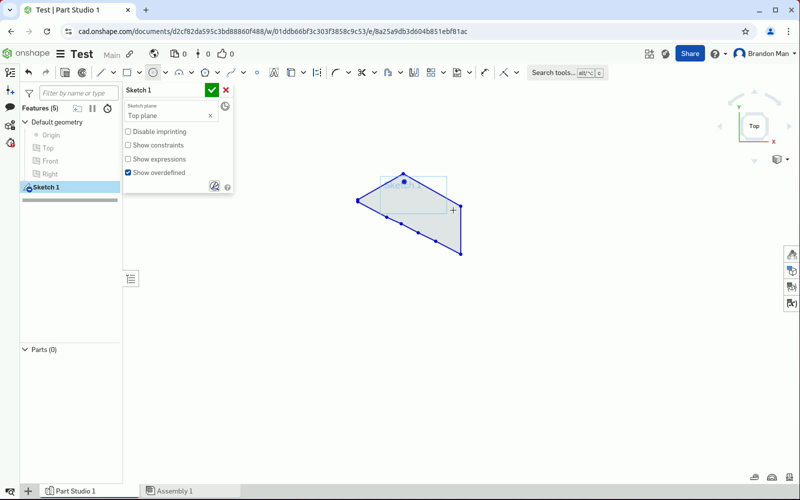
click(453, 209)
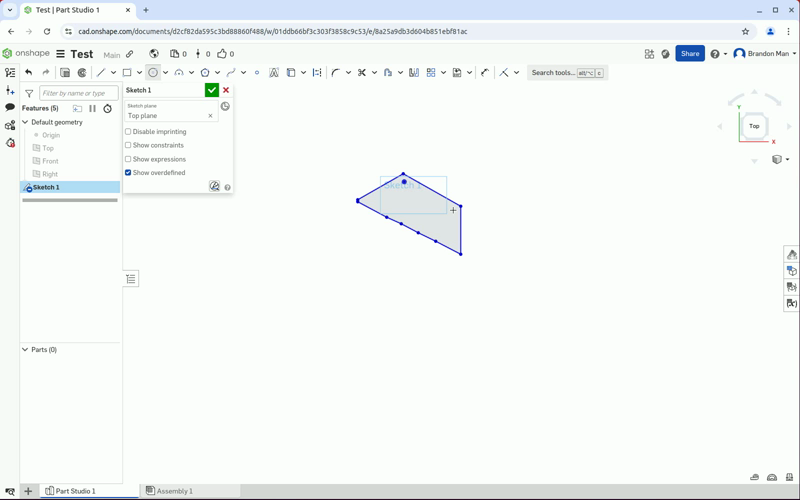
key_up(shift)
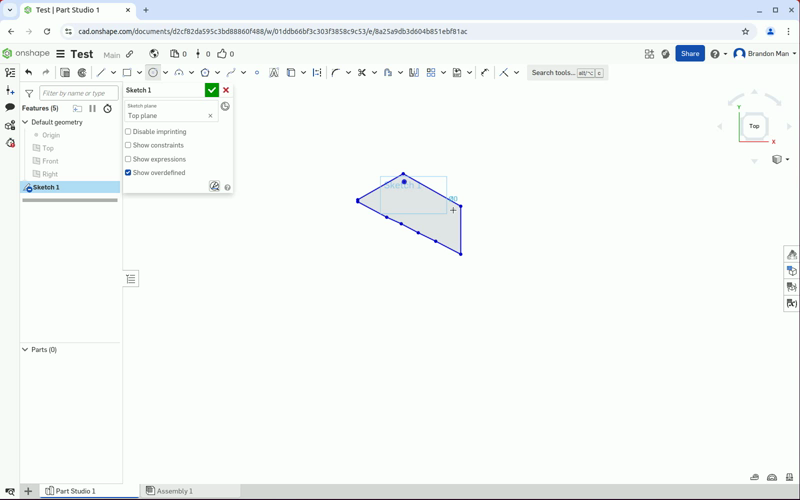
mouse_move(455, 209)
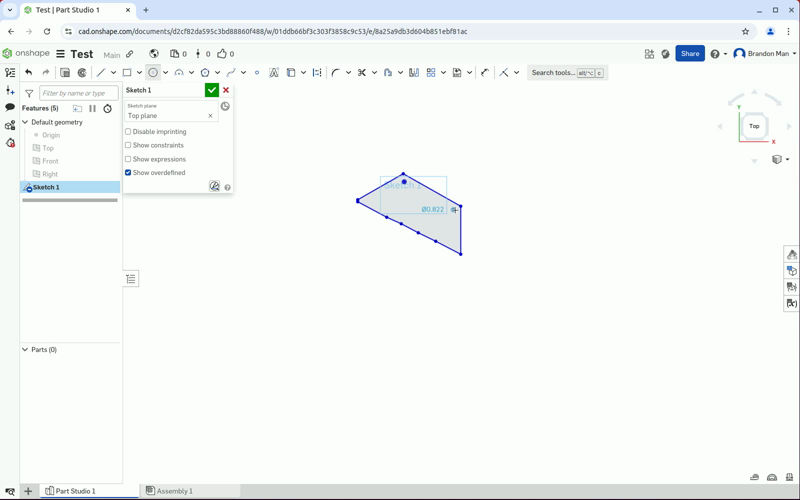
scroll(6)
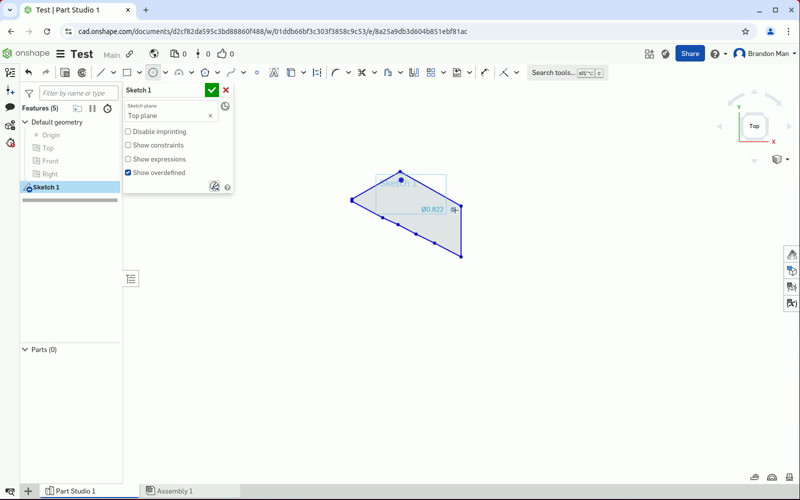
scroll(6)
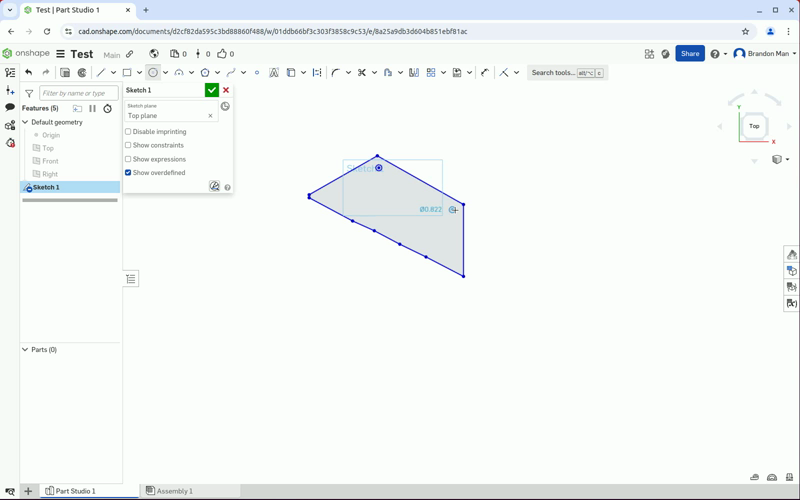
scroll(6)
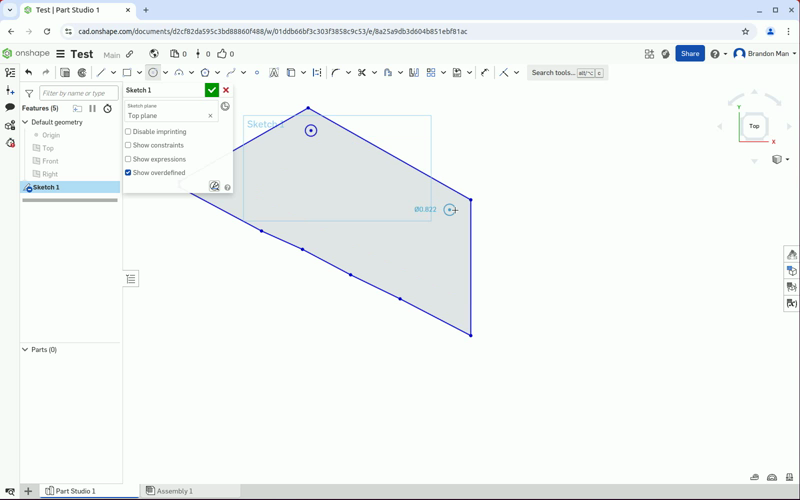
scroll(6)
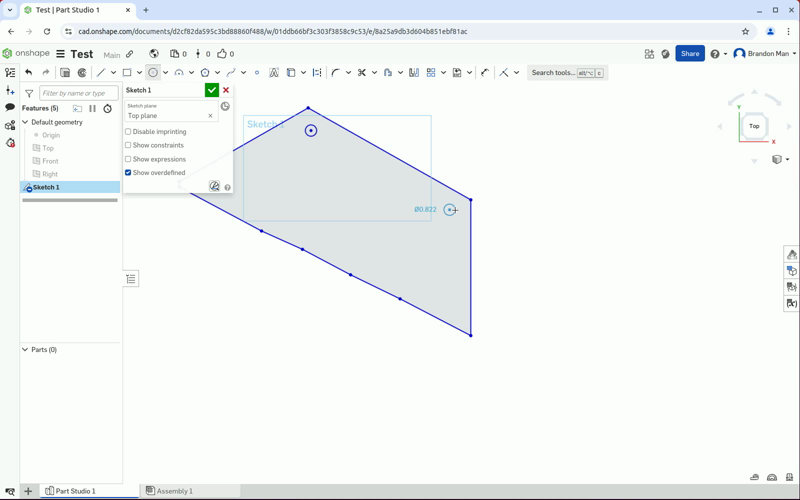
scroll(6)
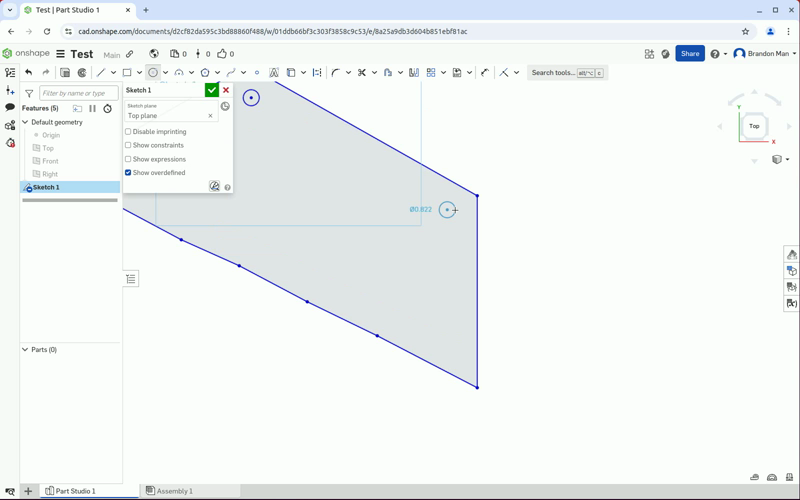
scroll(6)
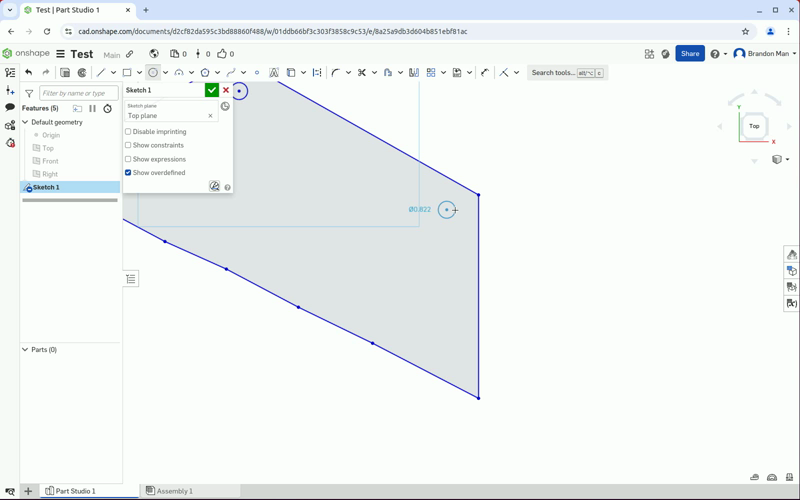
scroll(6)
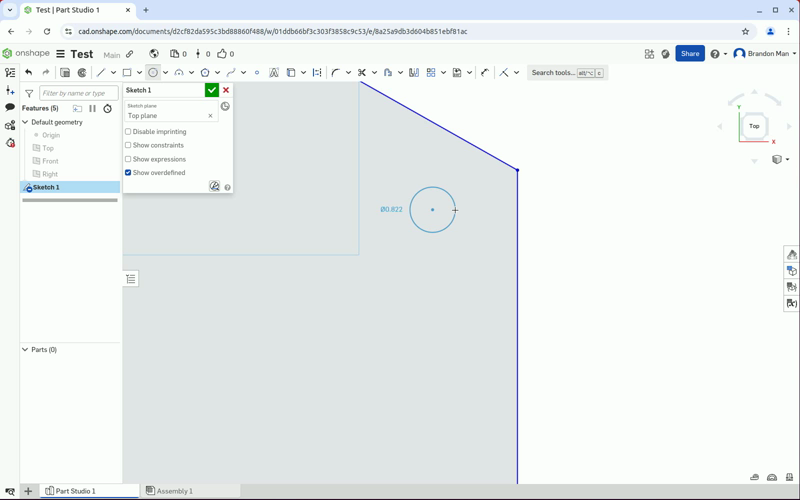
click(455, 209)
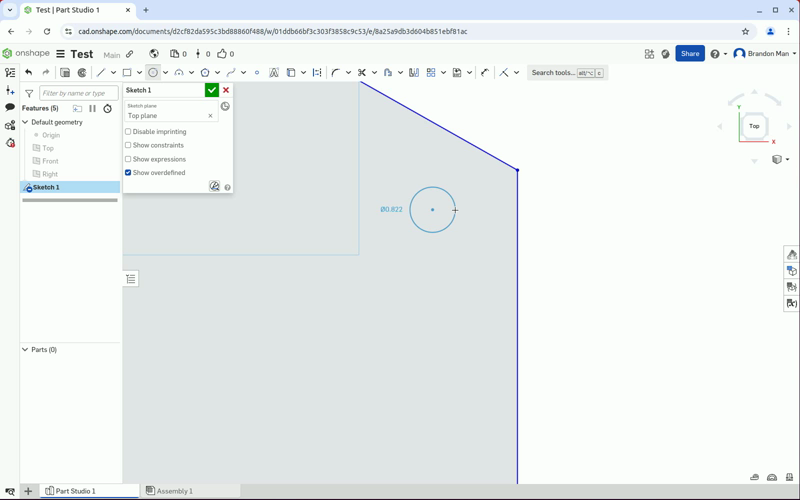
scroll(-6)
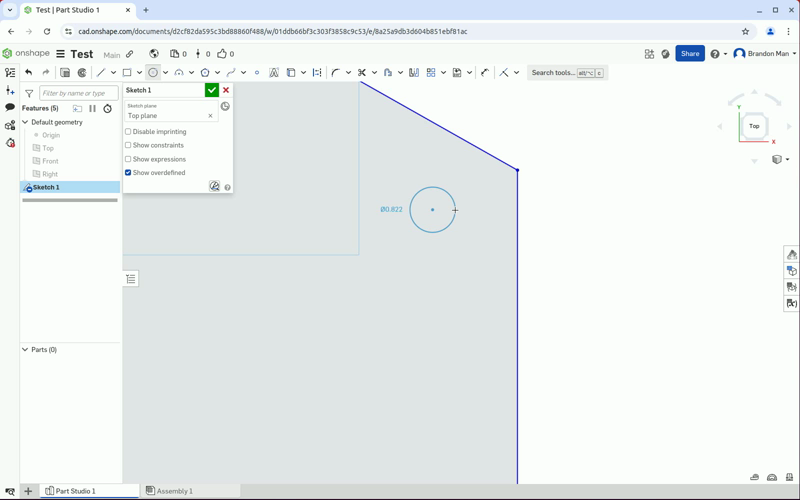
scroll(-6)
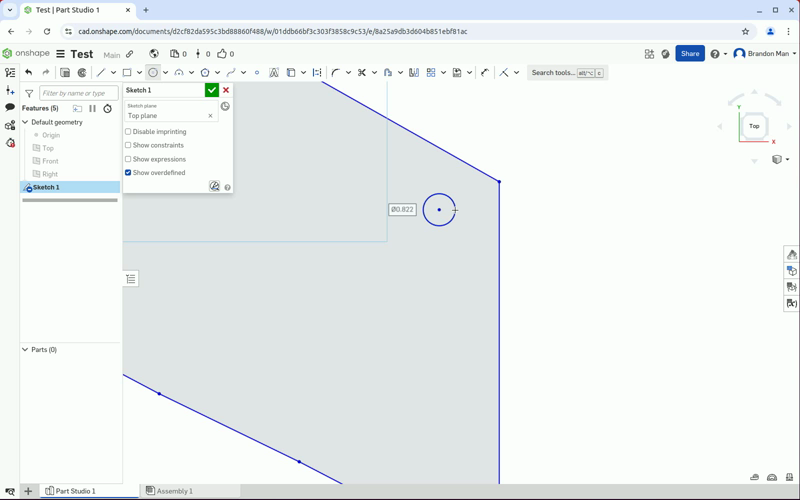
scroll(-6)
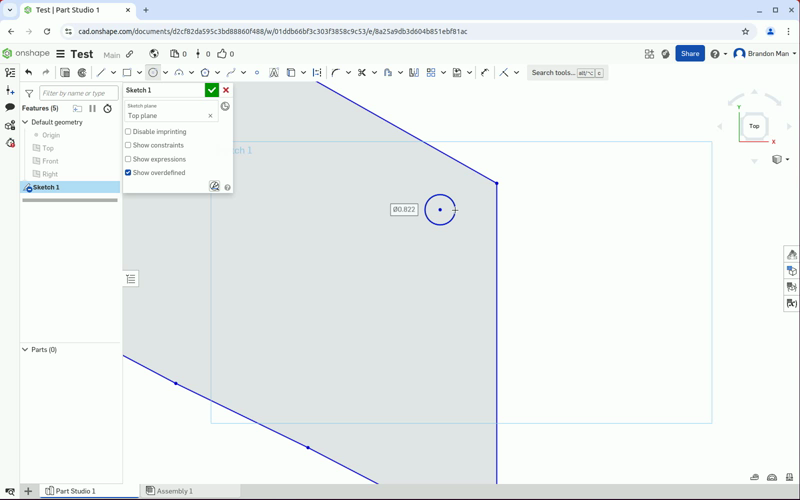
scroll(-6)
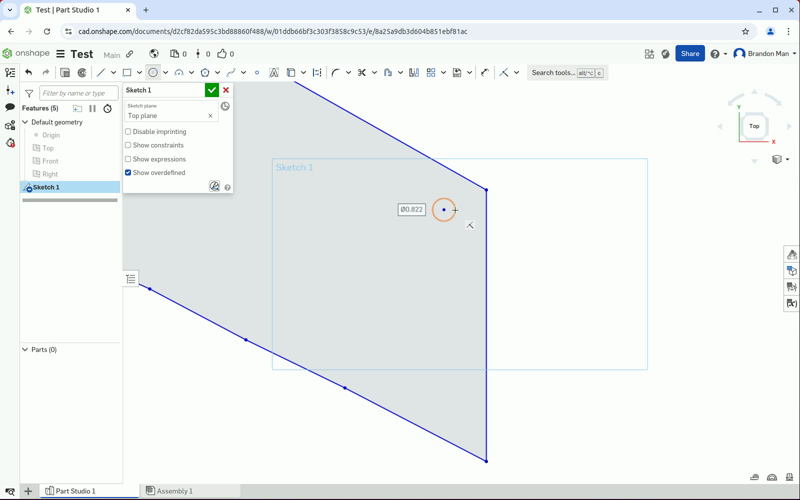
scroll(-6)
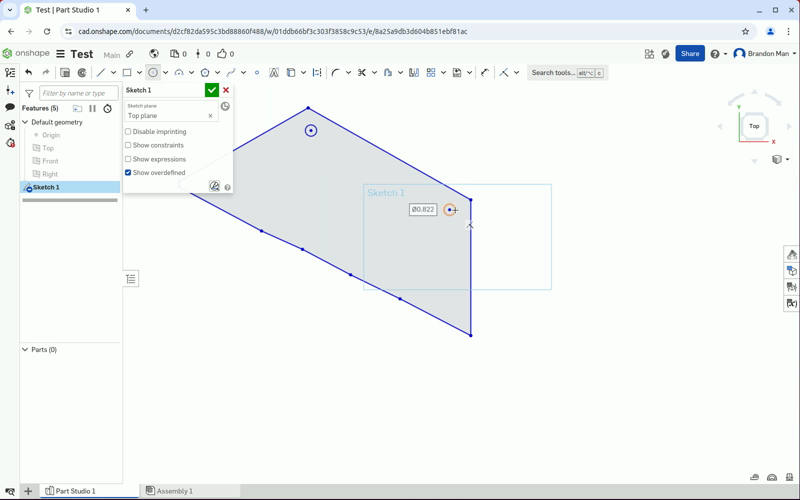
scroll(-6)
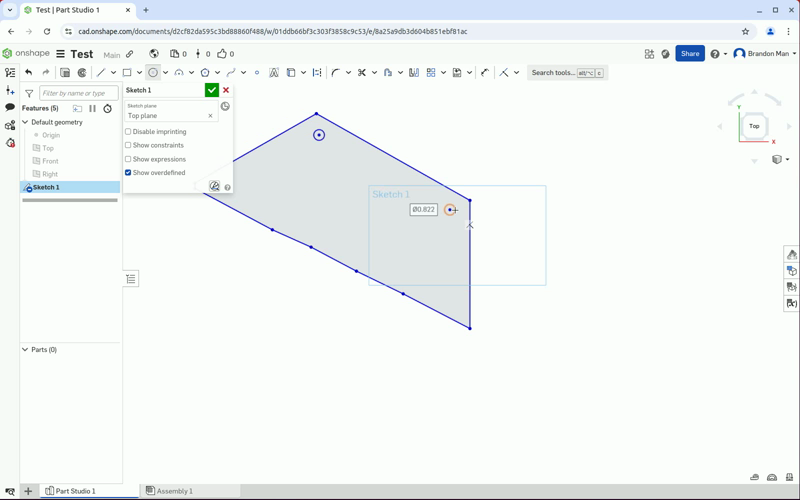
scroll(-6)
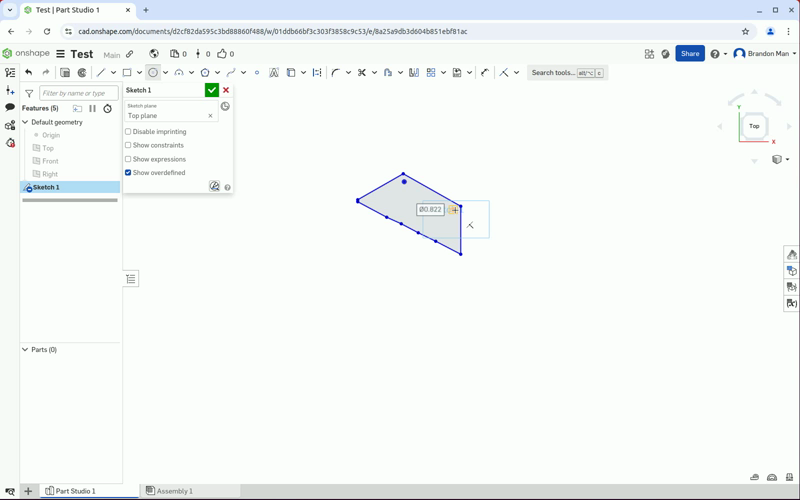
key(esc)
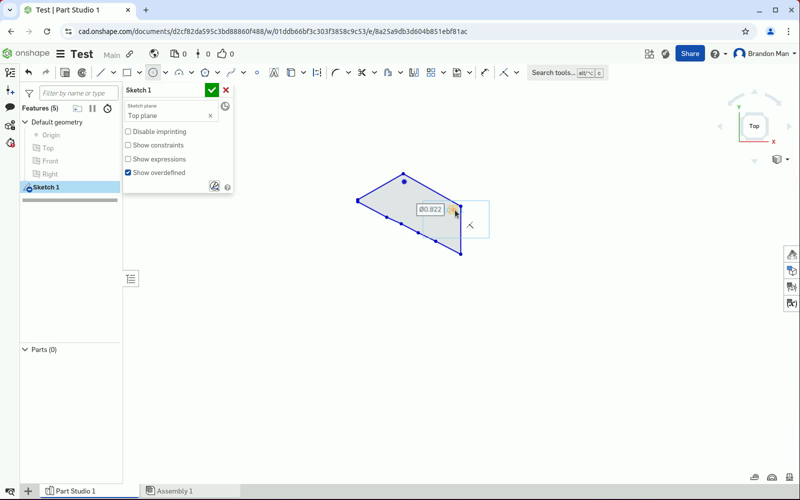
mouse_move(450, 233)
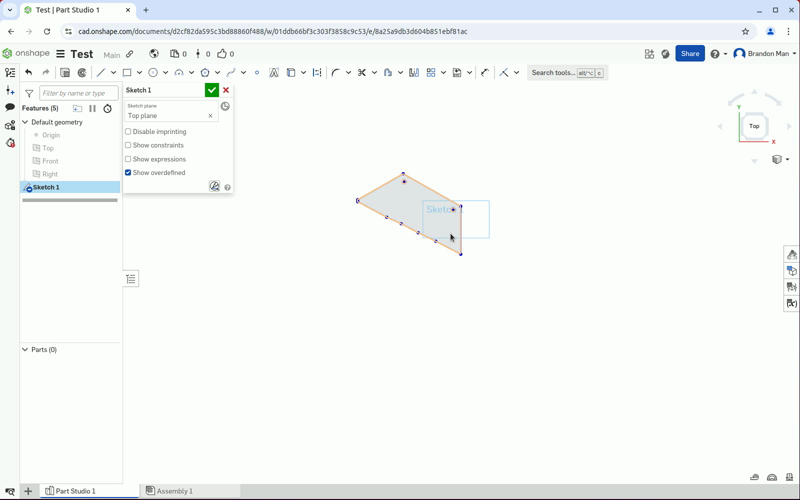
click(450, 233)
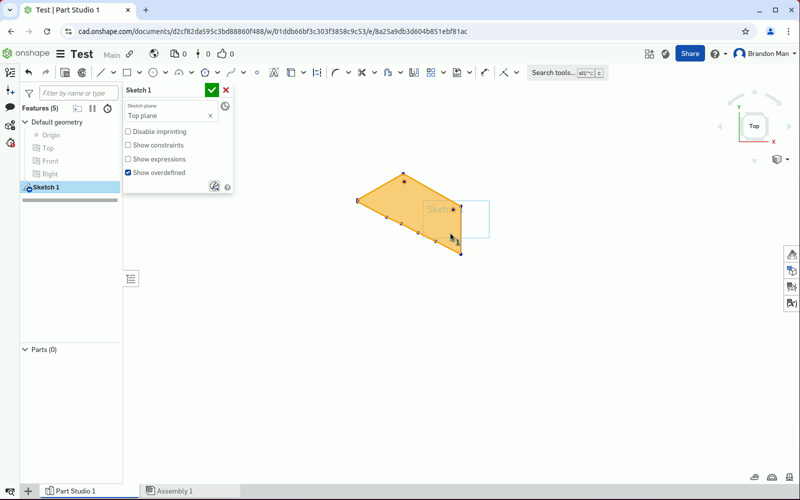
mouse_move(73, 352)
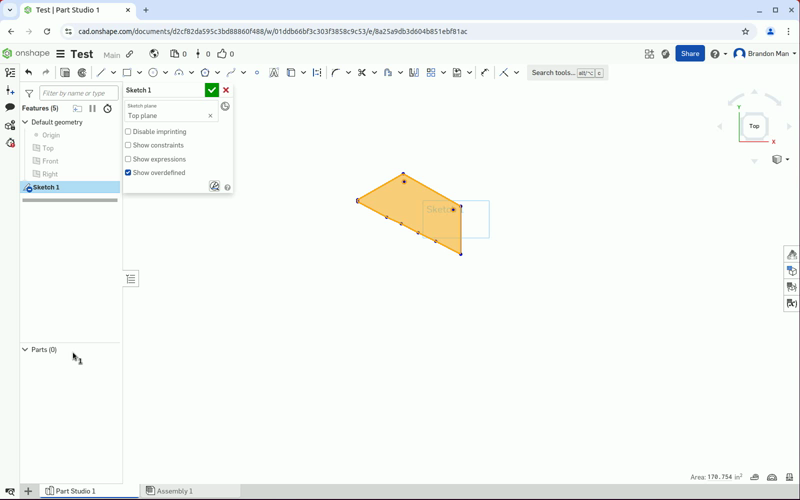
key(shift+y)
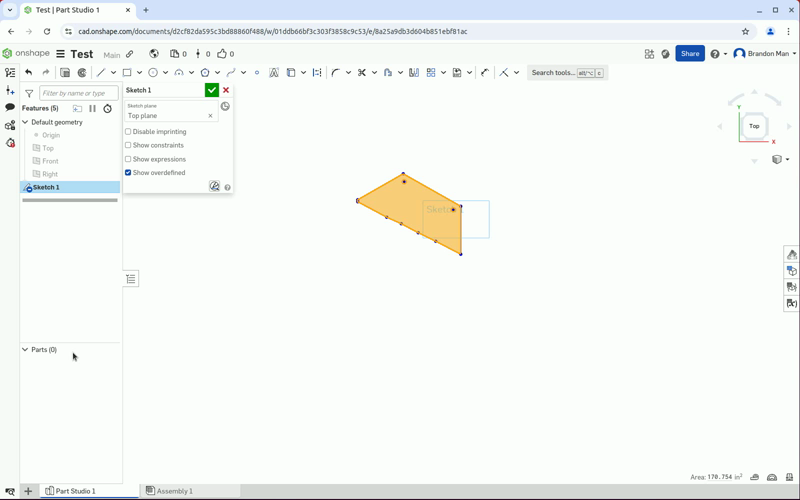
key(shift+e)
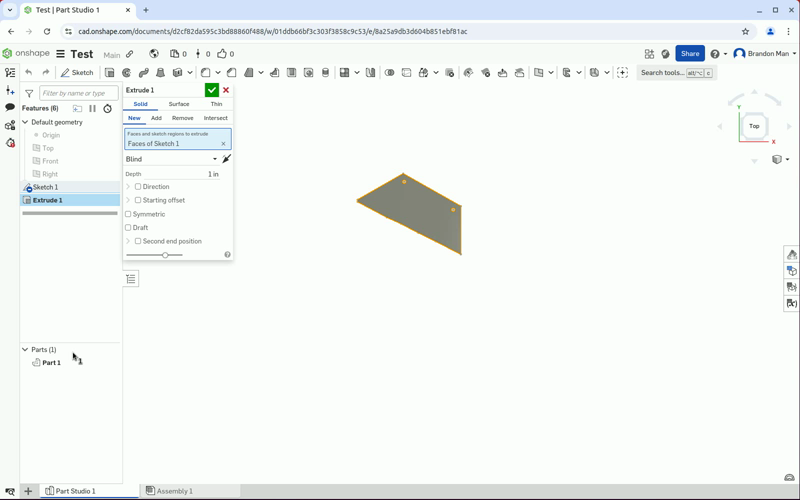
mouse_move(143, 106)
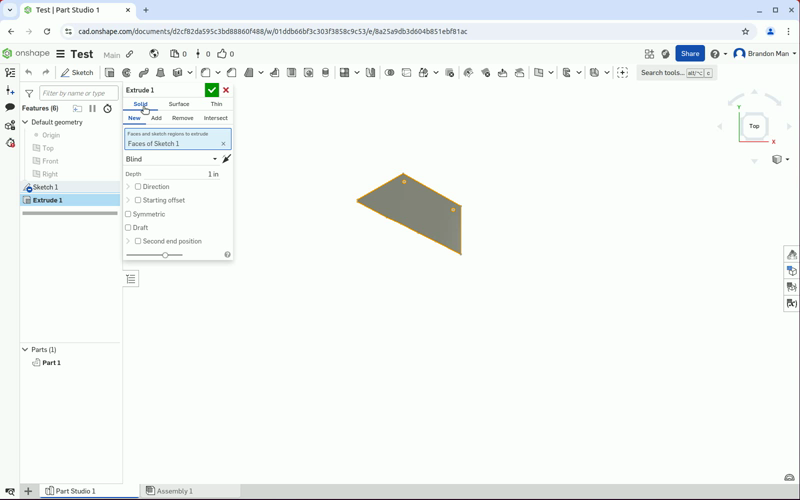
click(143, 106)
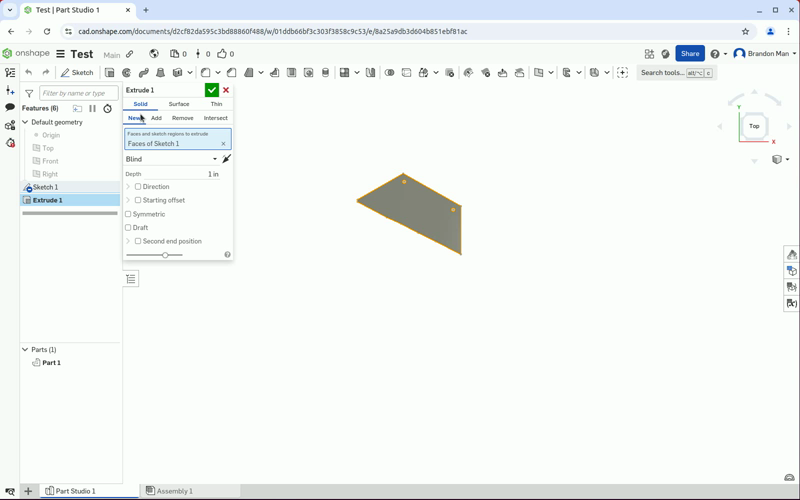
mouse_move(137, 120)
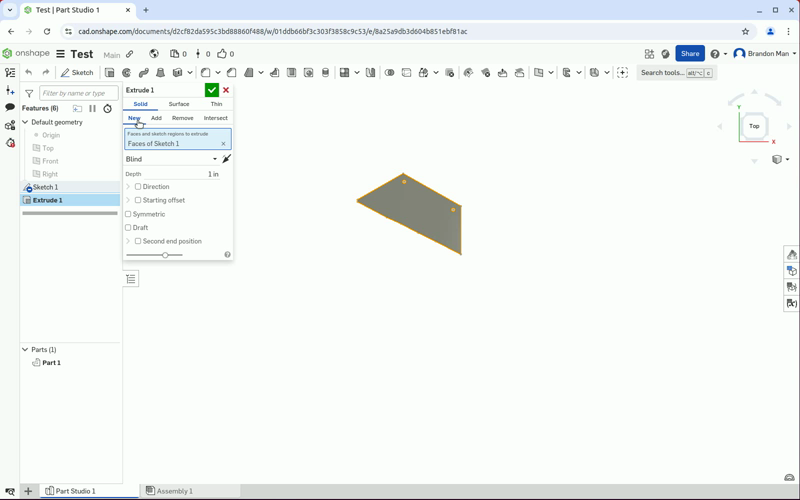
click(137, 120)
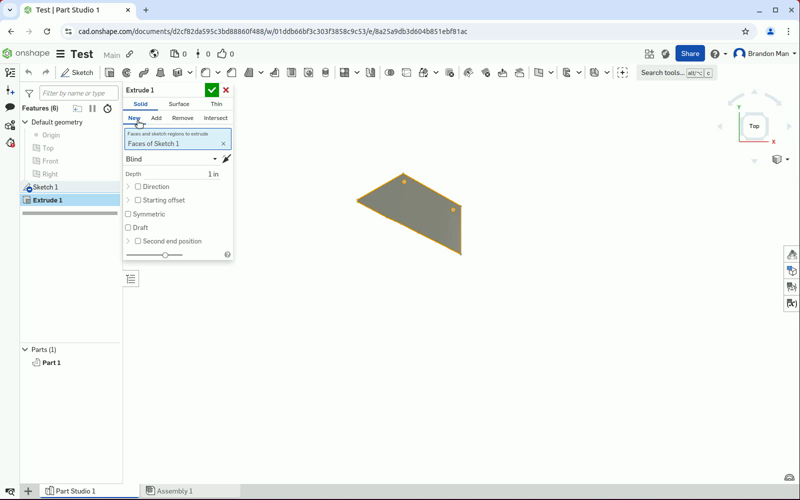
key(tab, 4)
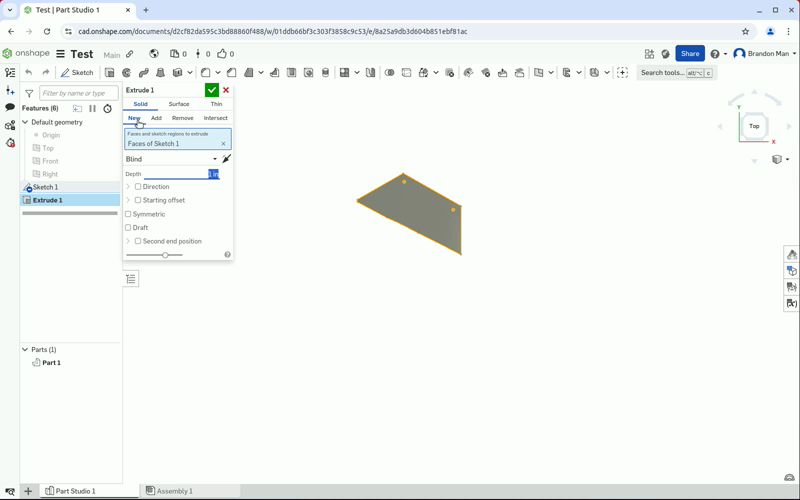
text(5.777)
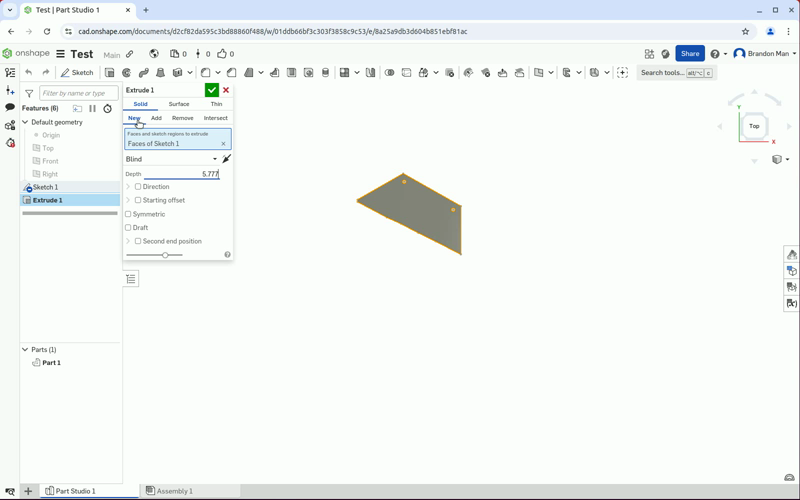
key(enter)
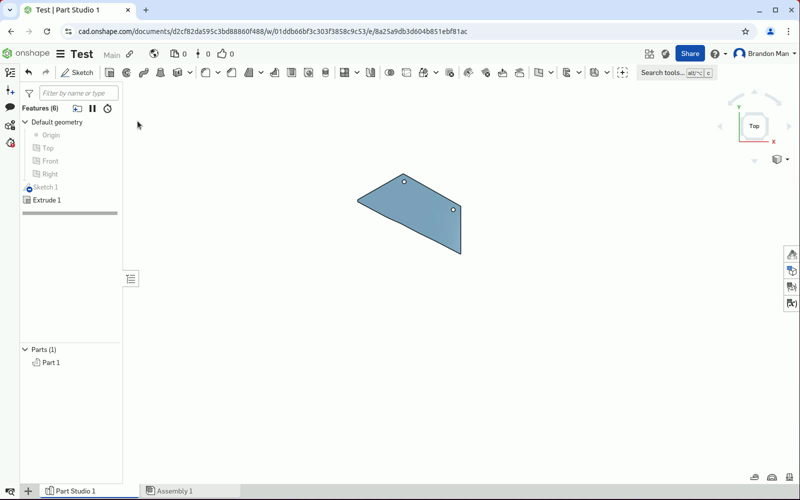
key(shift+h)
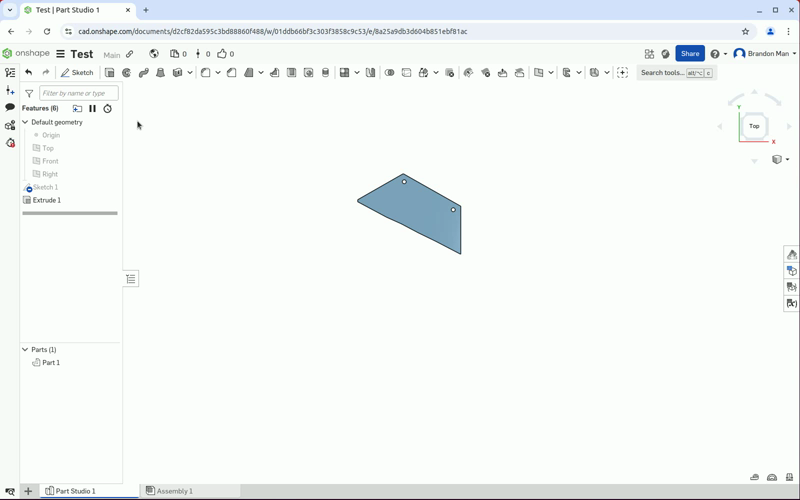
key(shift+h)
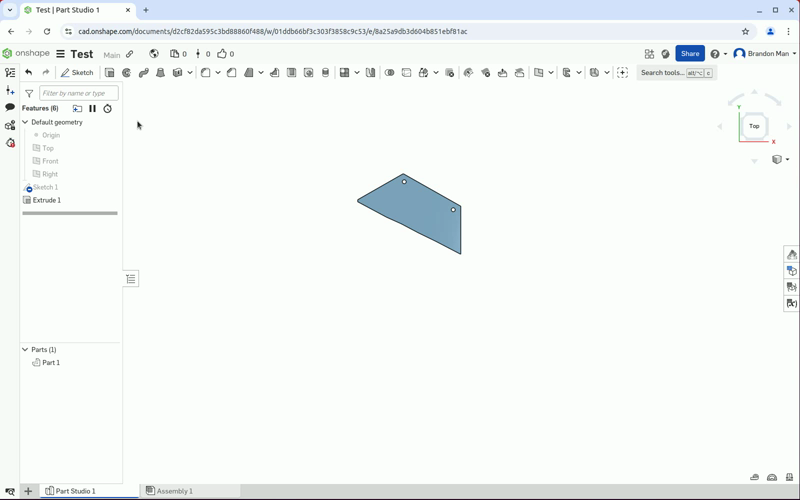
mouse_move(73, 189)
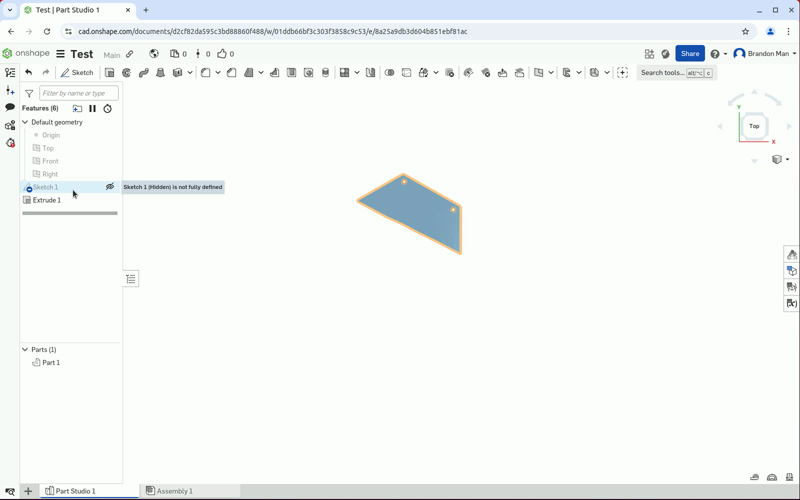
click(73, 189)
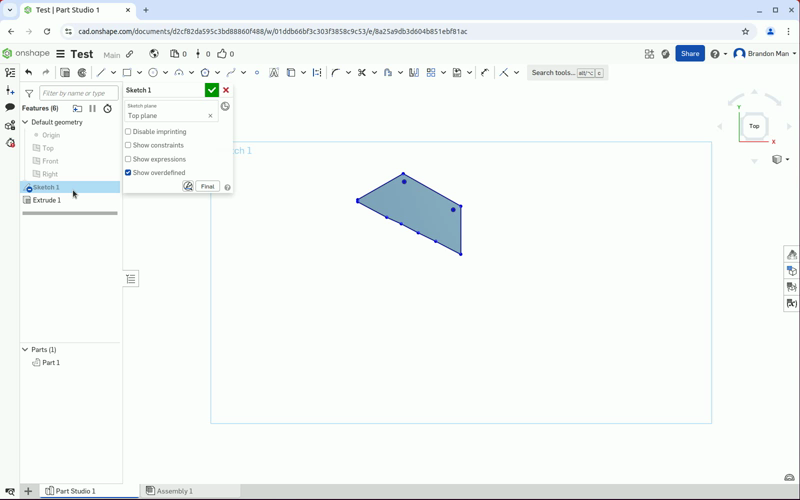
mouse_move(229, 92)
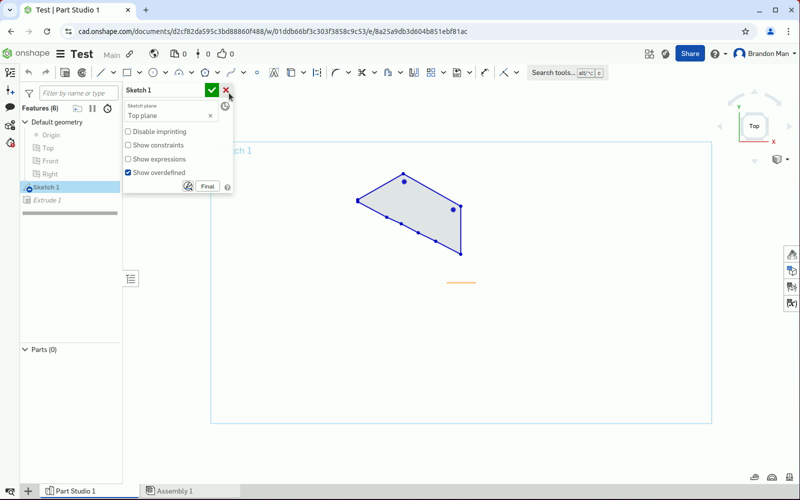
click(229, 92)
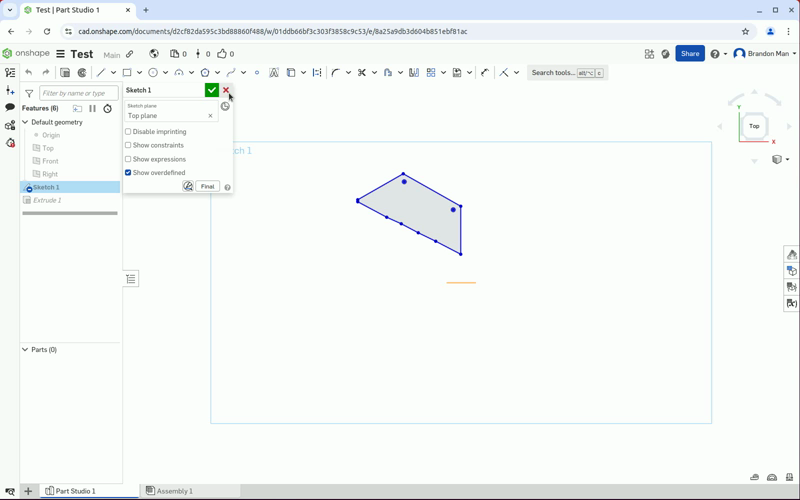
key(shift+s)
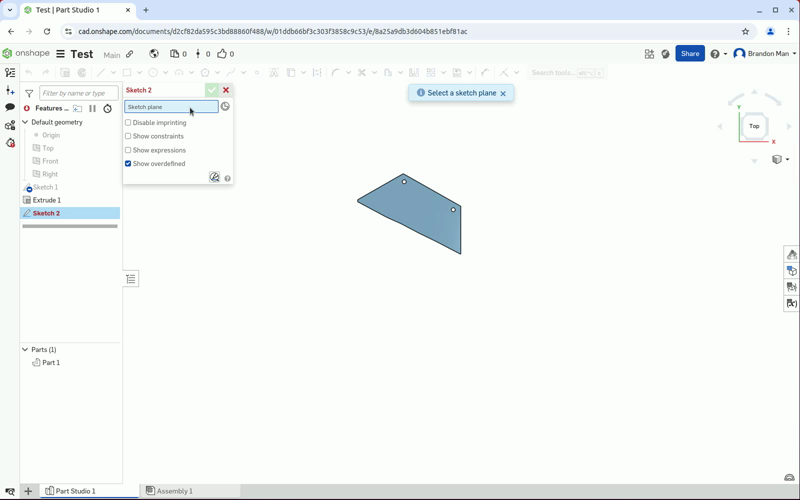
mouse_move(73, 150)
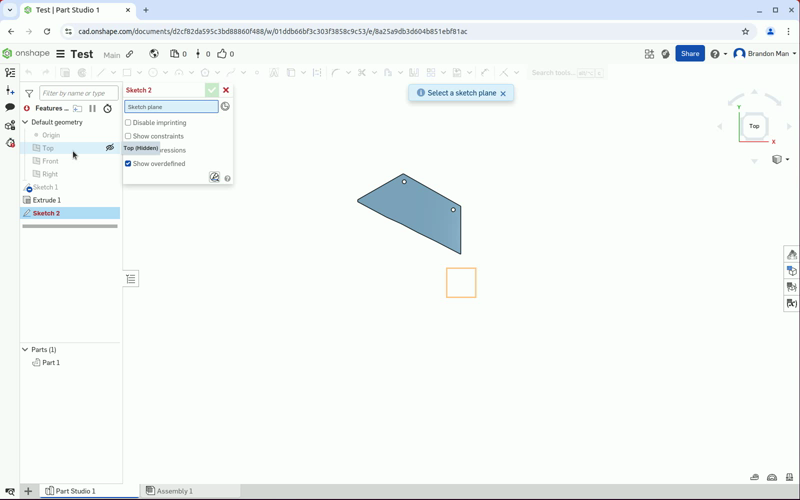
click(73, 150)
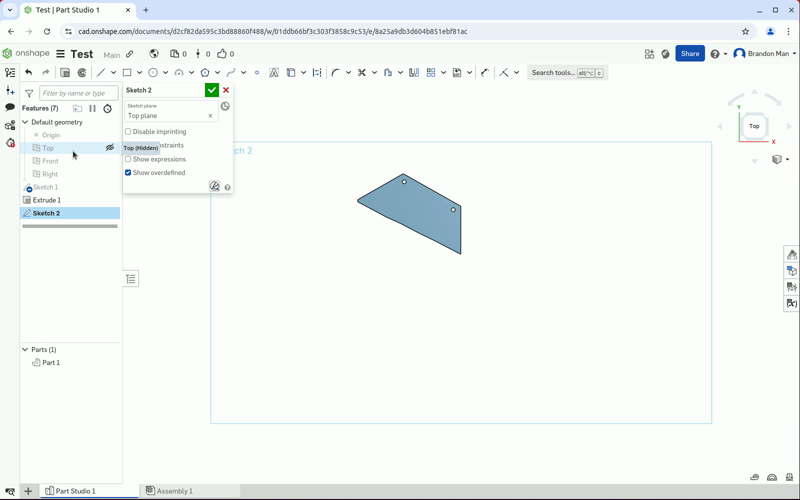
mouse_move(73, 352)
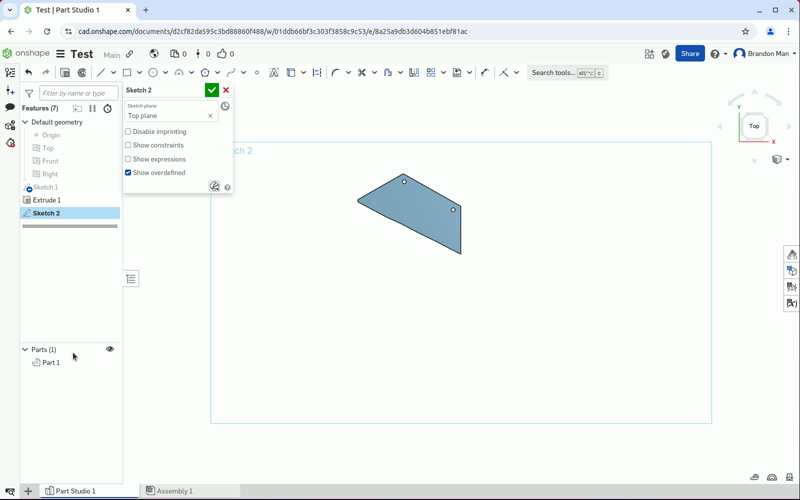
key(y)
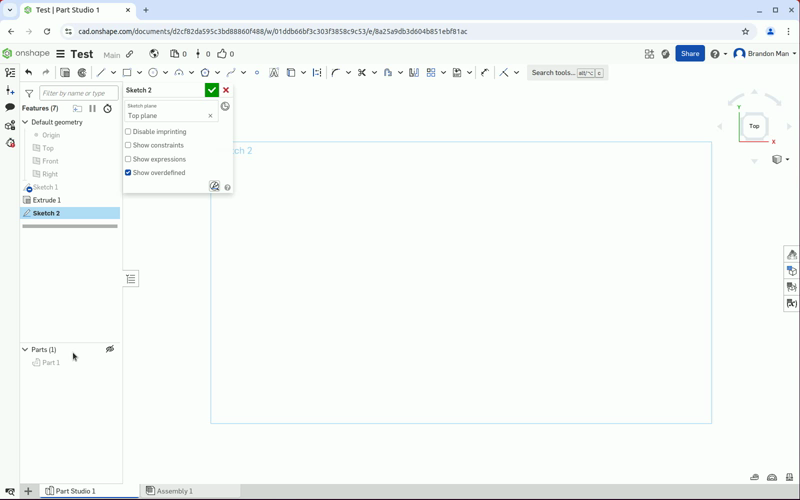
key(l)
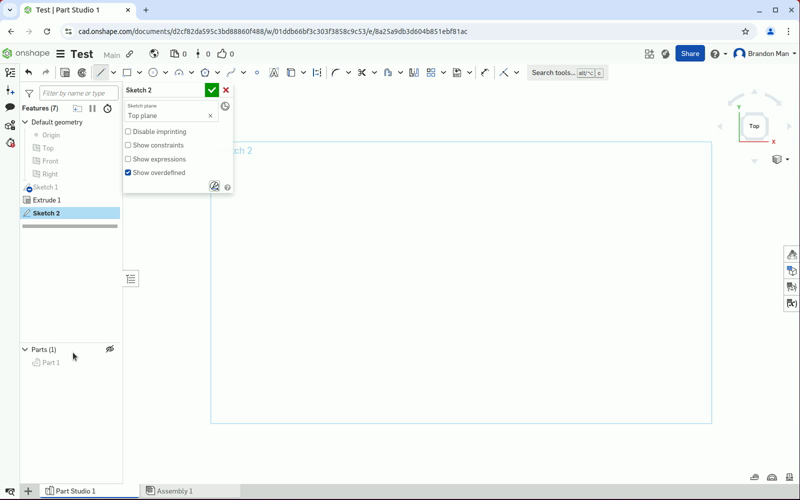
key_down(shift)
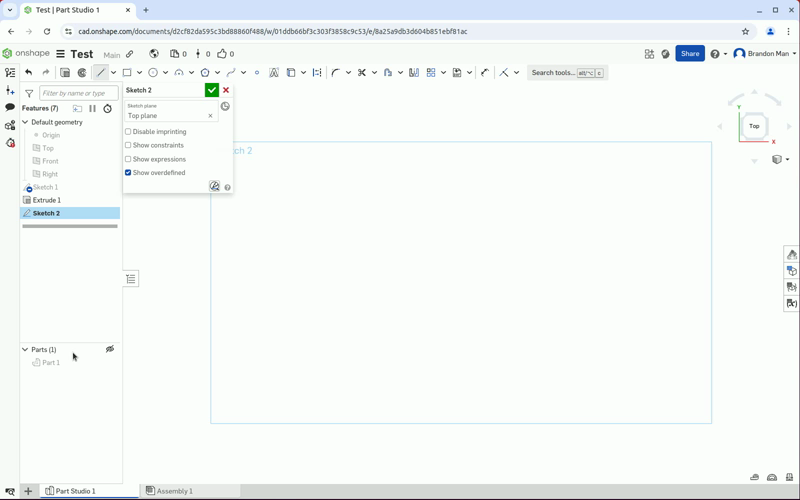
mouse_move(349, 234)
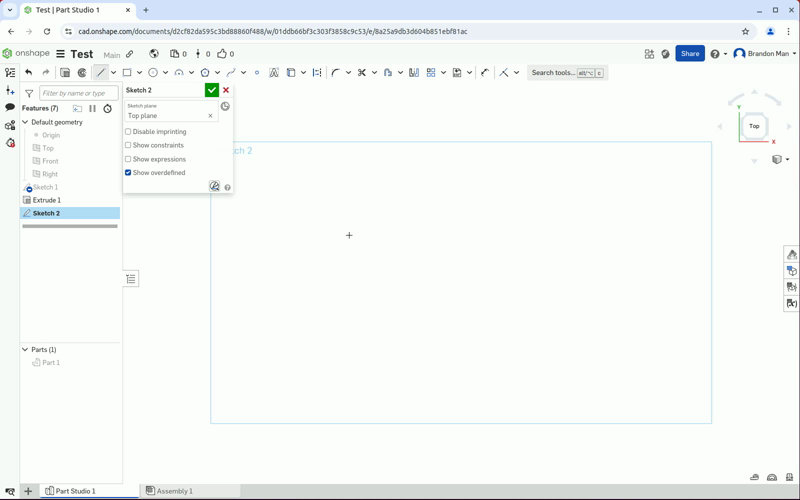
click(349, 234)
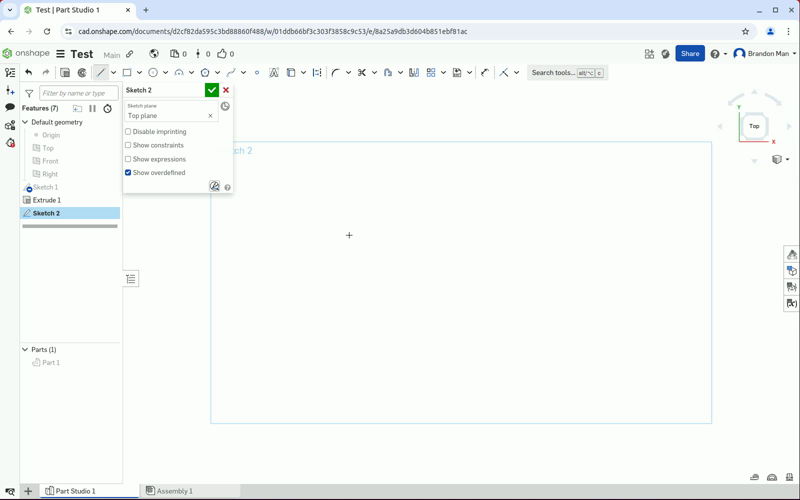
key_up(shift)
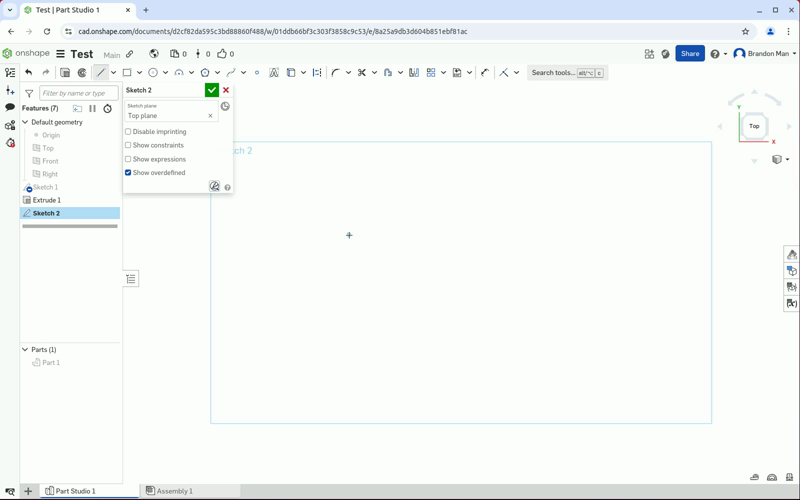
key_down(shift)
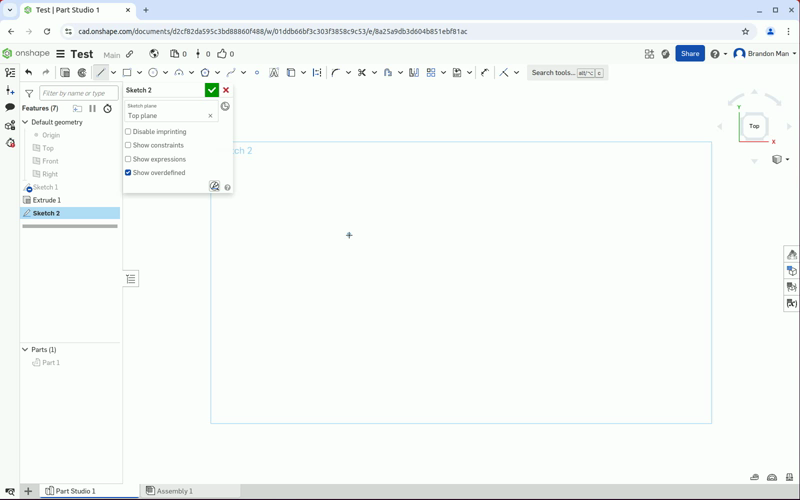
mouse_move(379, 234)
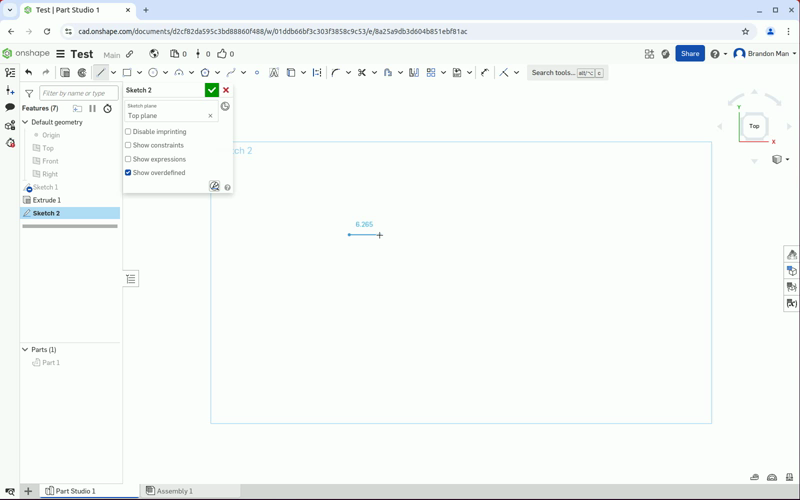
mouse_move(371, 224)
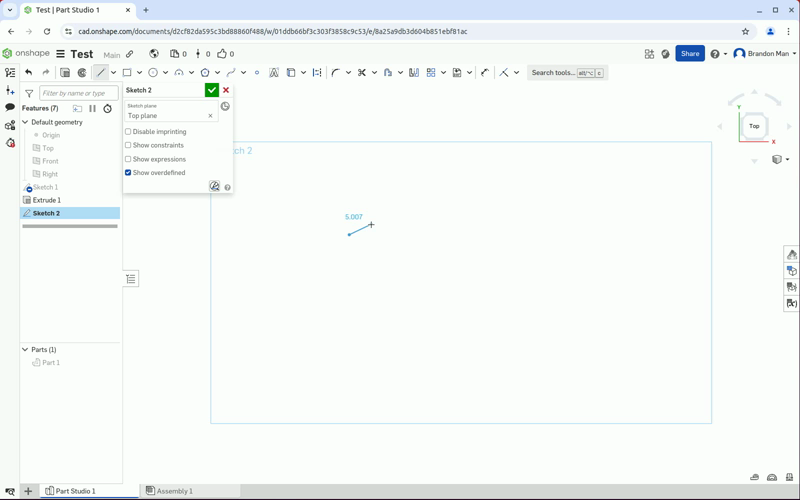
click(371, 224)
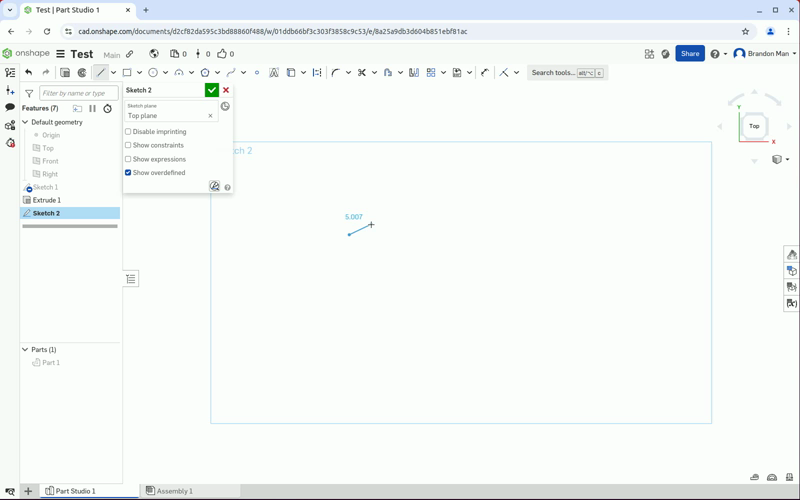
key_up(shift)
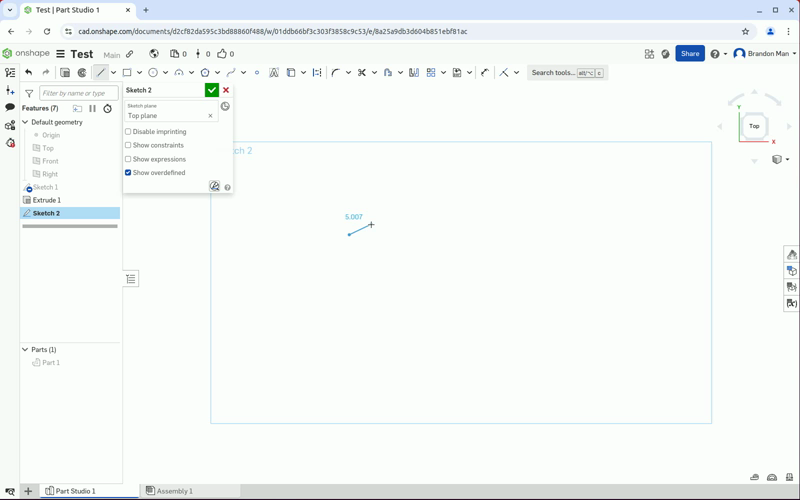
key_down(shift)
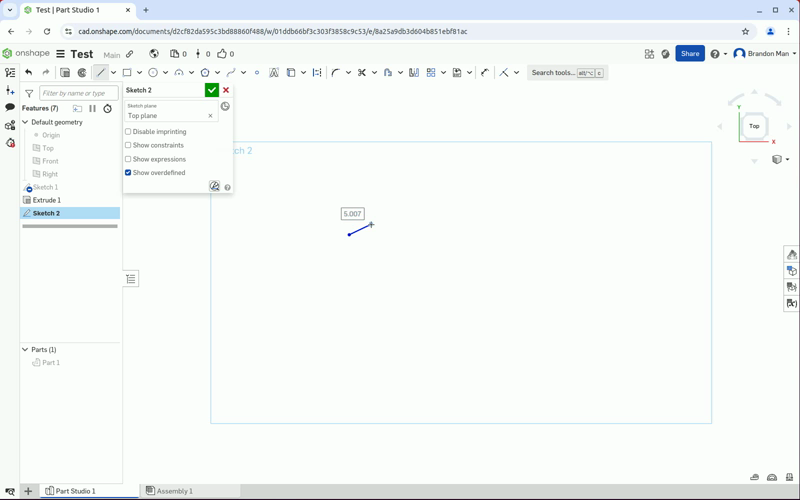
mouse_move(401, 224)
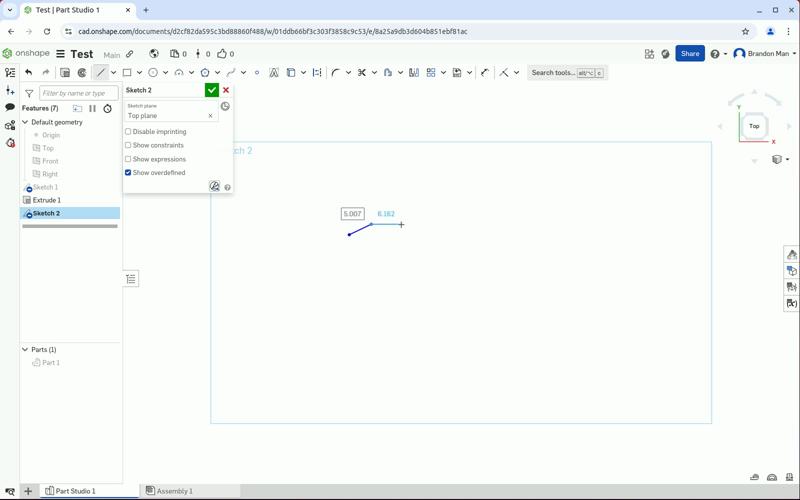
mouse_move(387, 216)
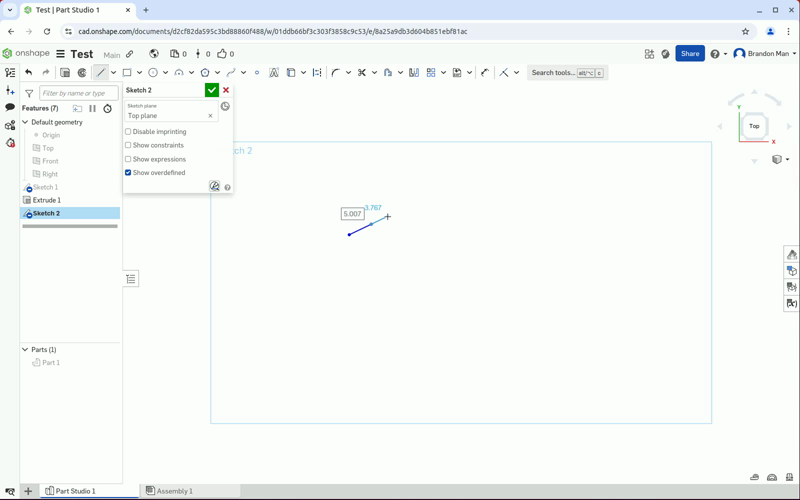
click(387, 216)
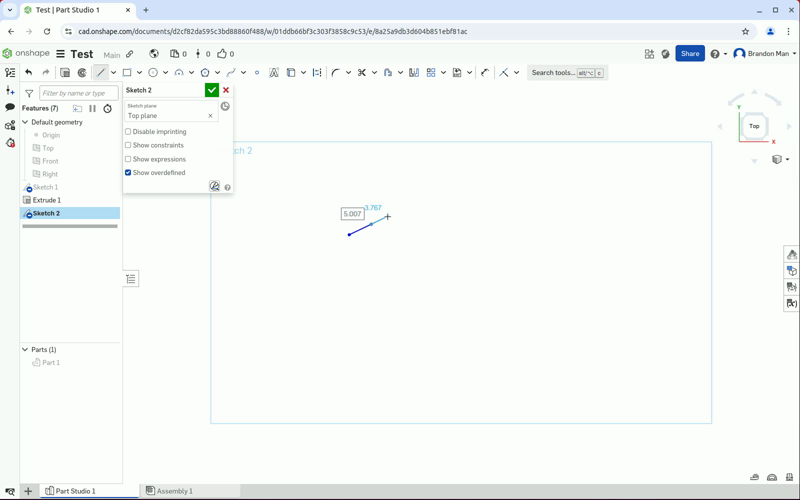
key_up(shift)
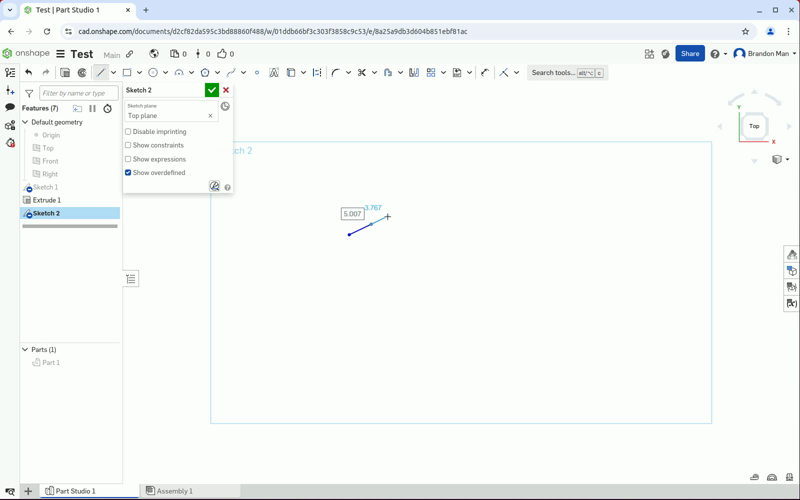
key_down(shift)
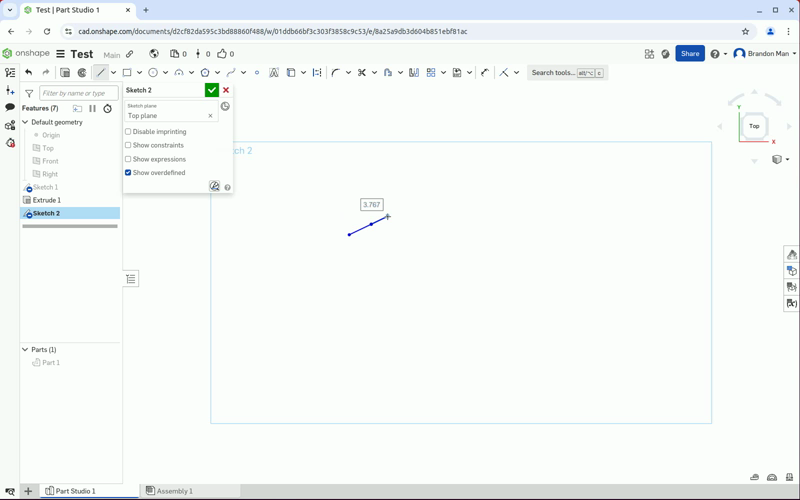
mouse_move(417, 216)
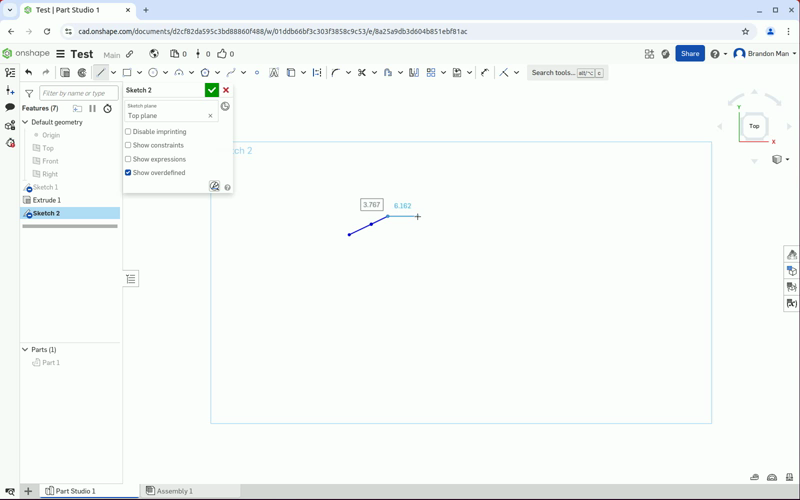
mouse_move(357, 201)
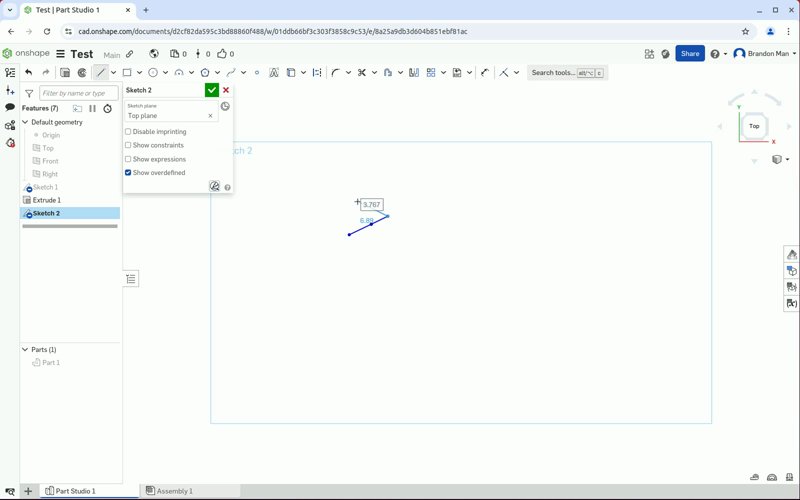
click(357, 201)
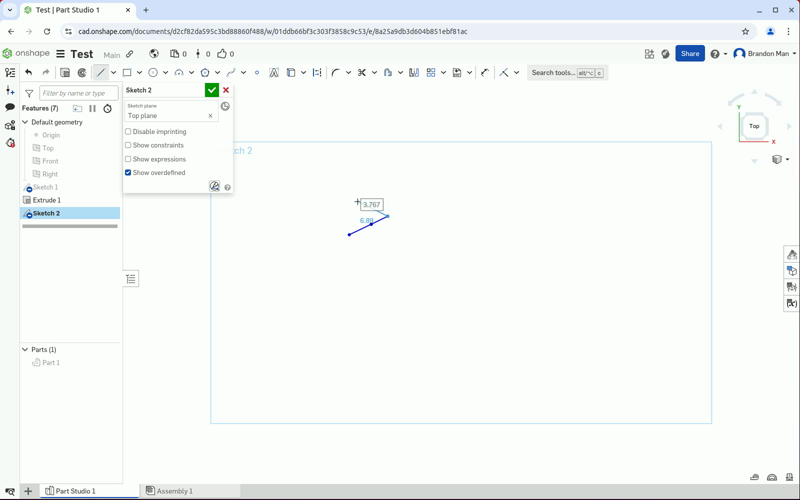
key_up(shift)
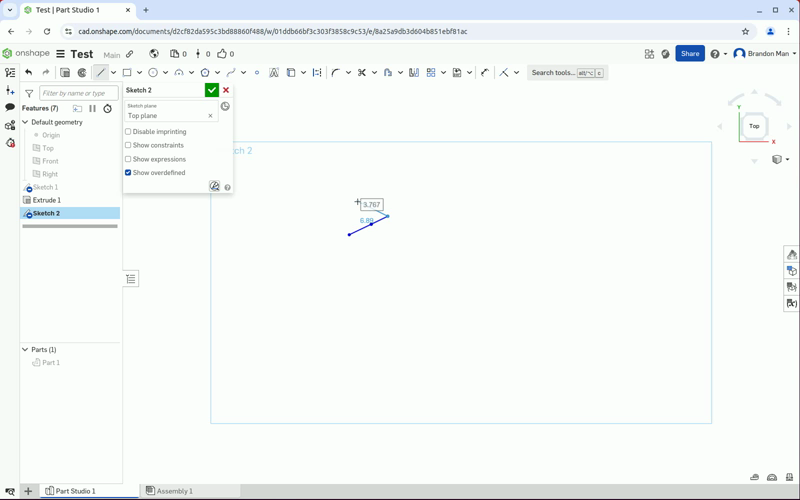
key_down(shift)
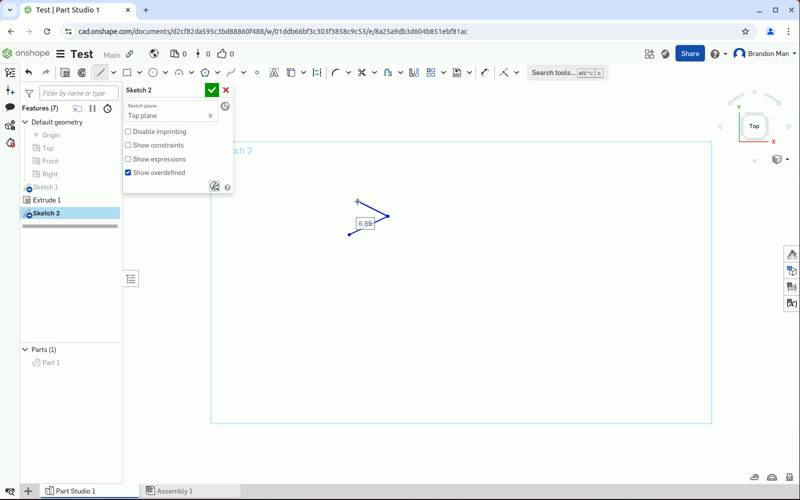
mouse_move(387, 201)
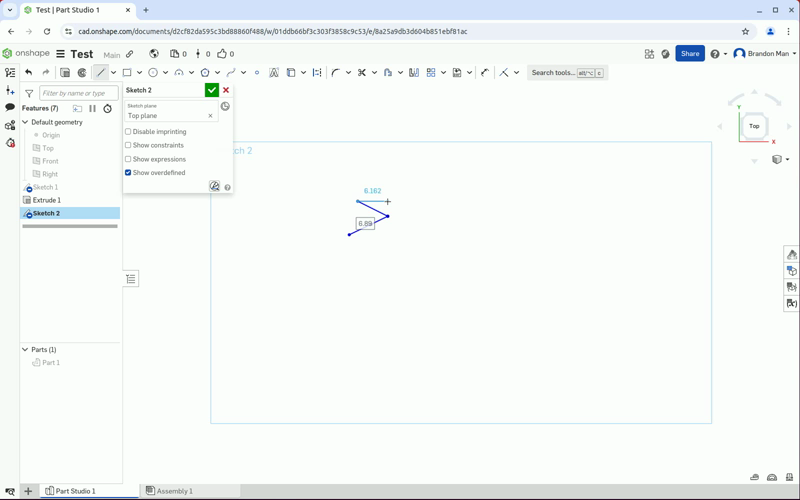
mouse_move(356, 215)
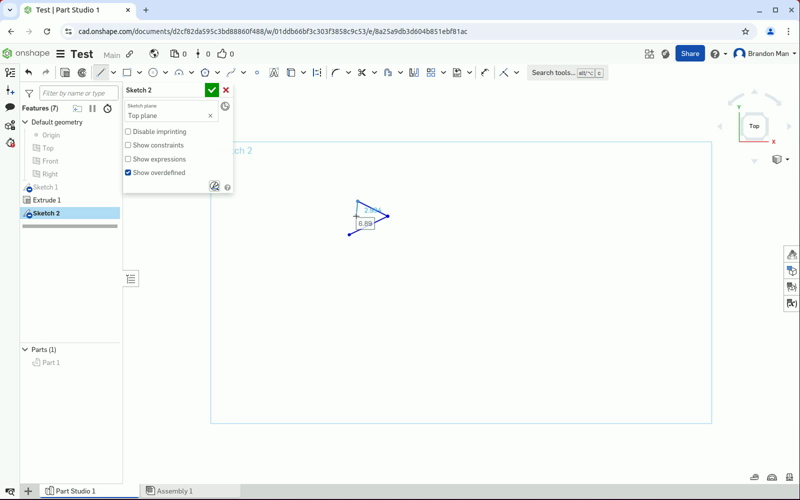
click(356, 215)
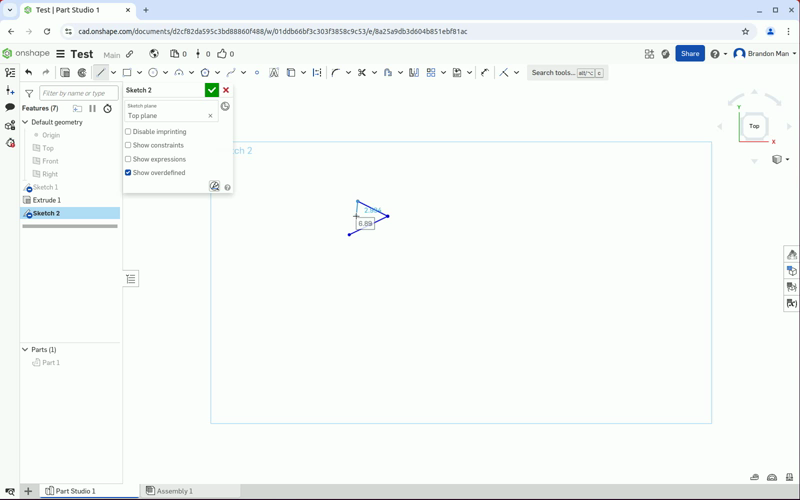
key_up(shift)
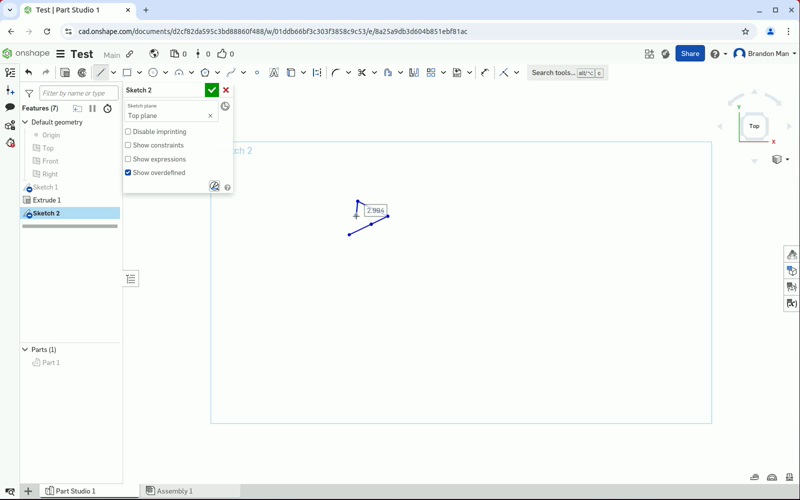
mouse_move(386, 215)
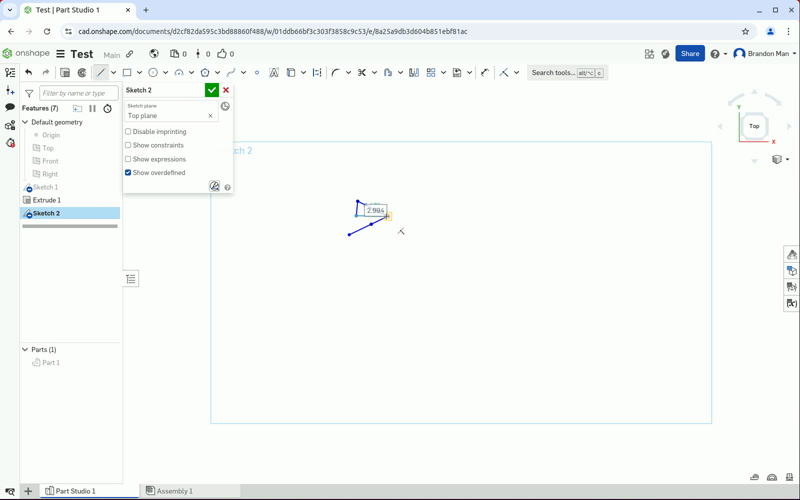
key_down(shift)
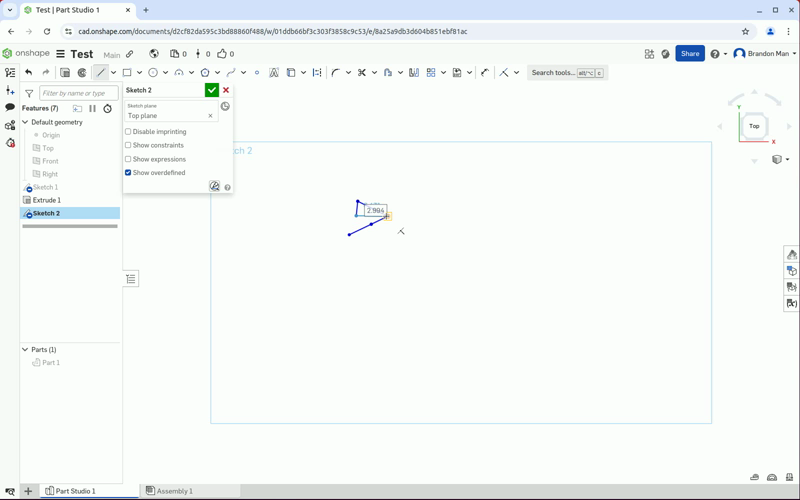
mouse_move(349, 234)
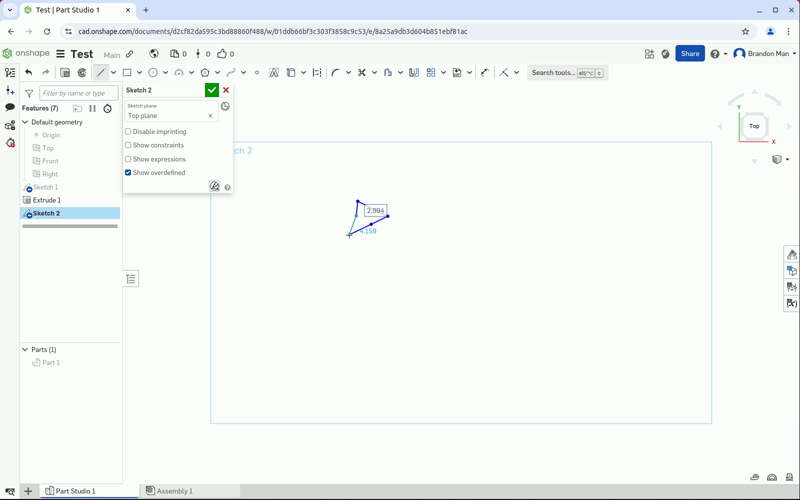
key_up(shift)
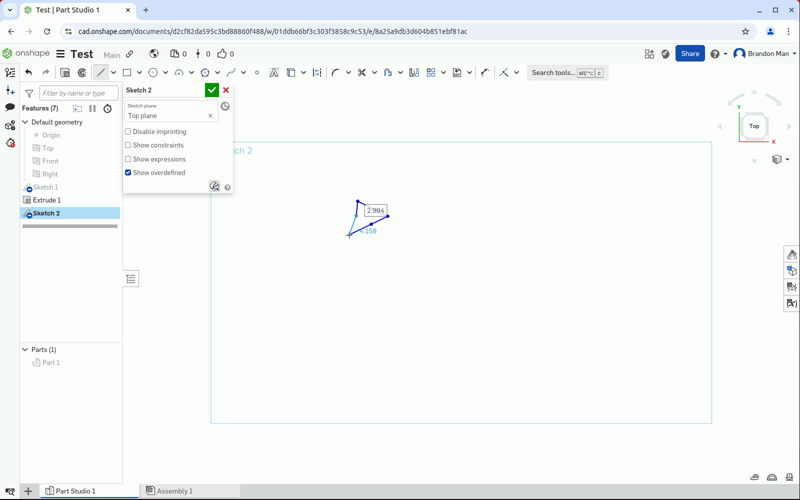
click(349, 234)
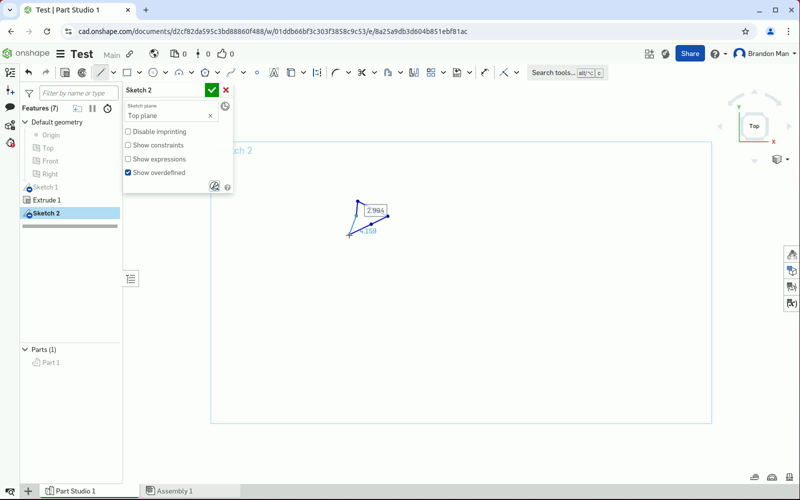
key(esc)
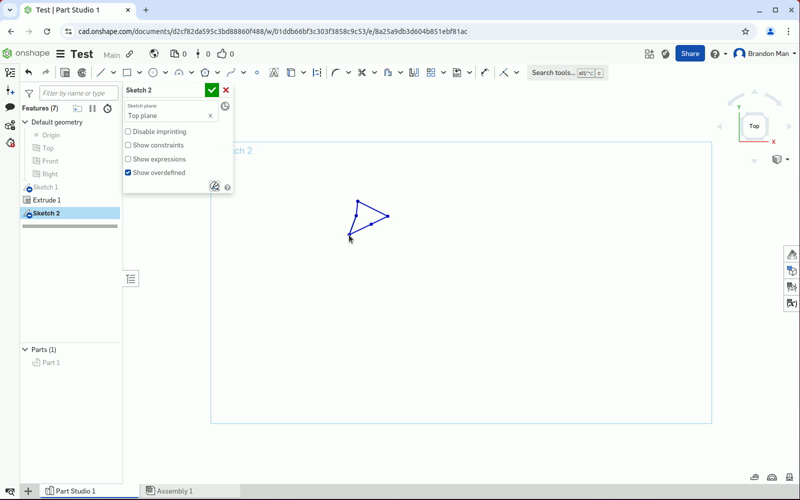
mouse_move(366, 209)
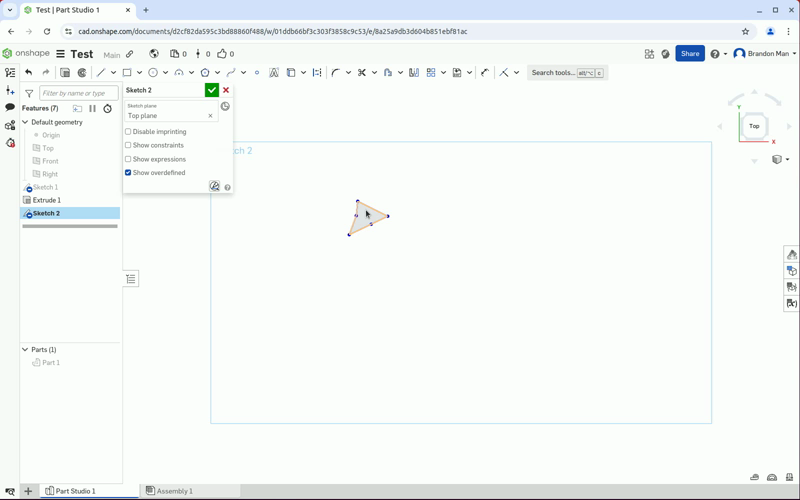
scroll(6)
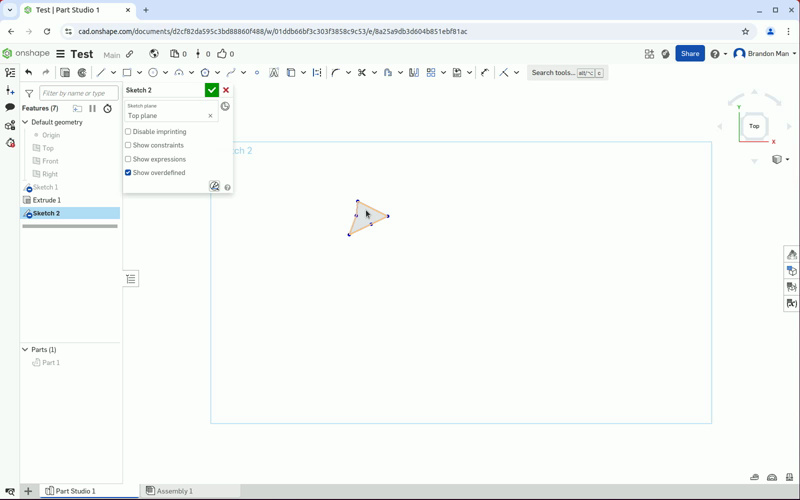
scroll(6)
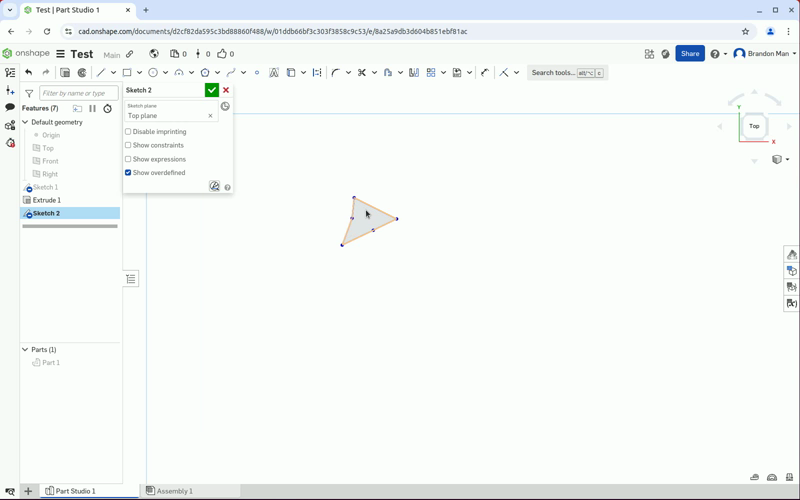
scroll(6)
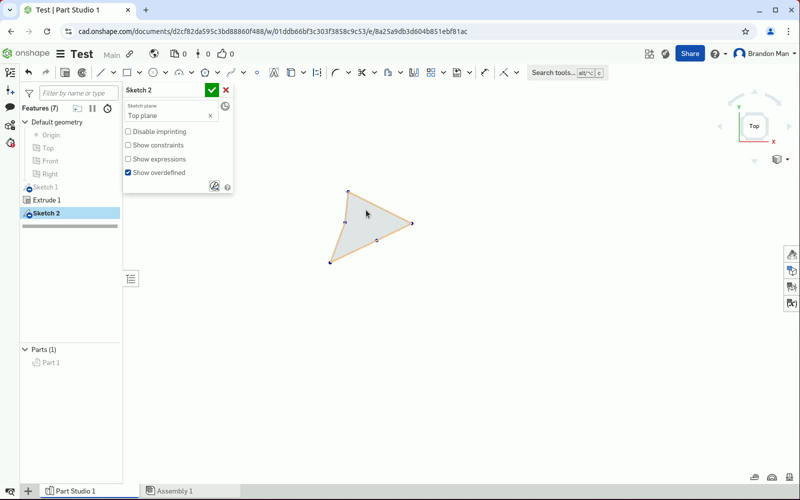
scroll(6)
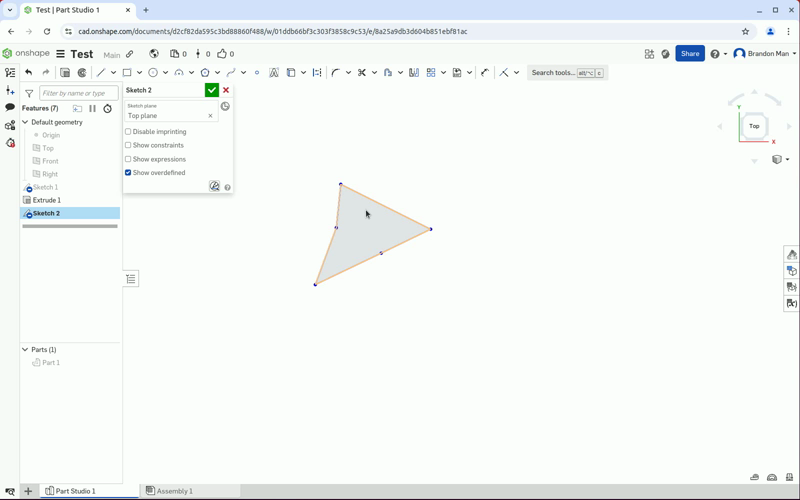
scroll(6)
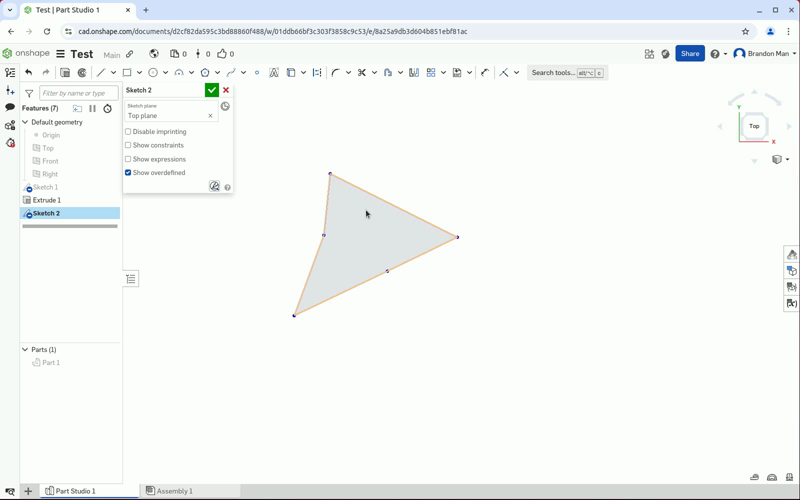
scroll(6)
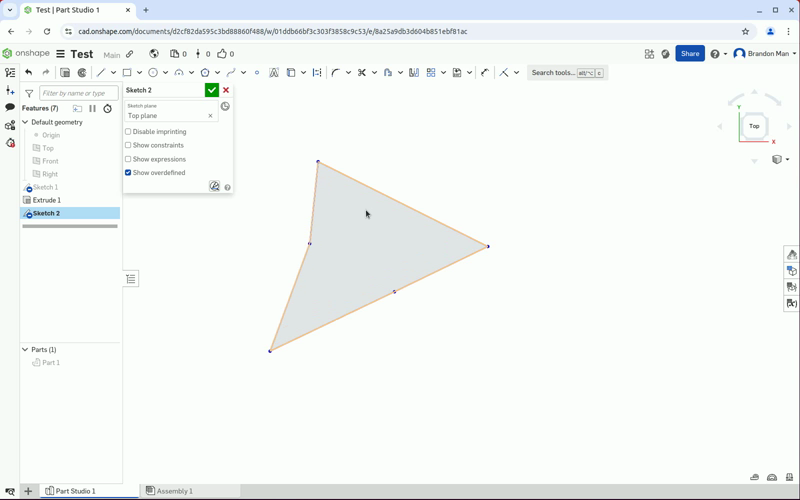
scroll(6)
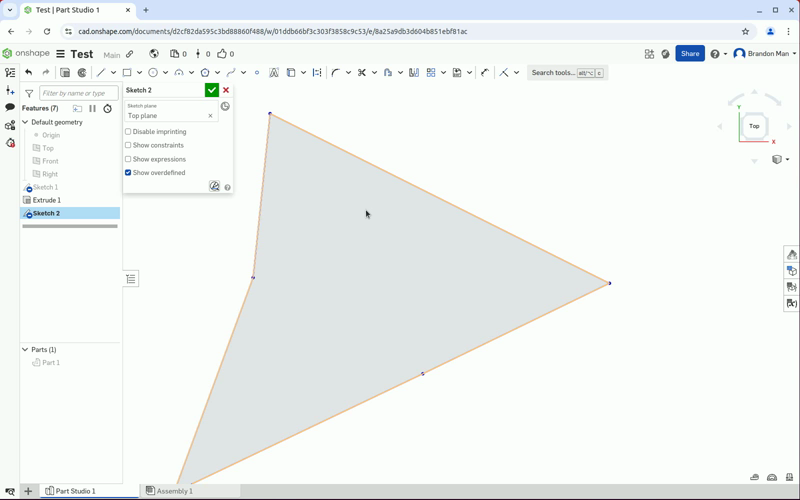
click(366, 209)
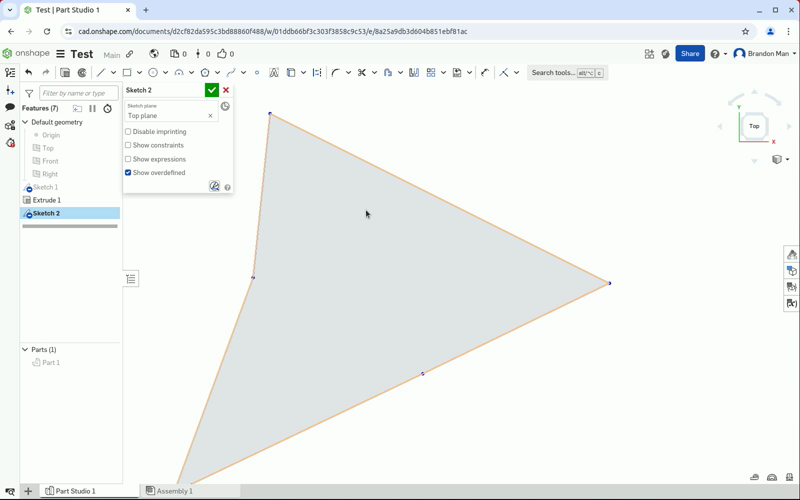
scroll(-6)
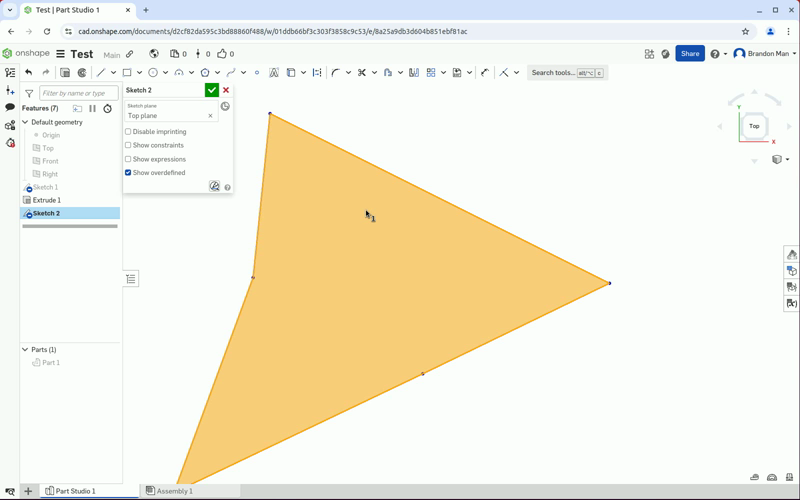
scroll(-6)
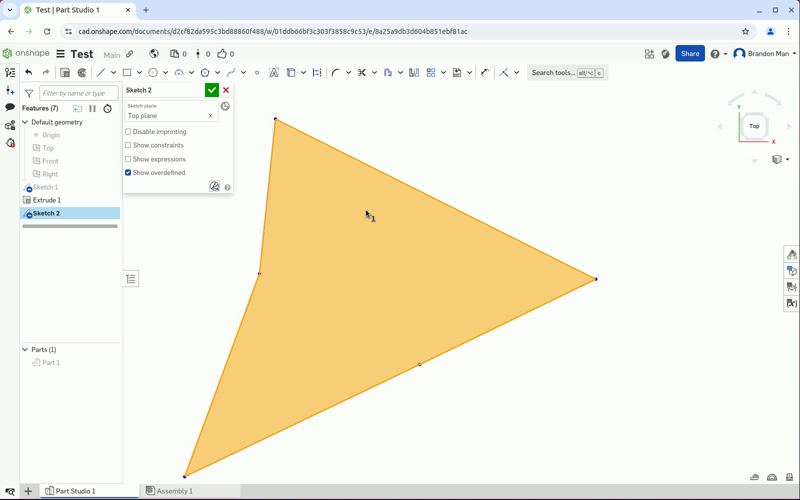
scroll(-6)
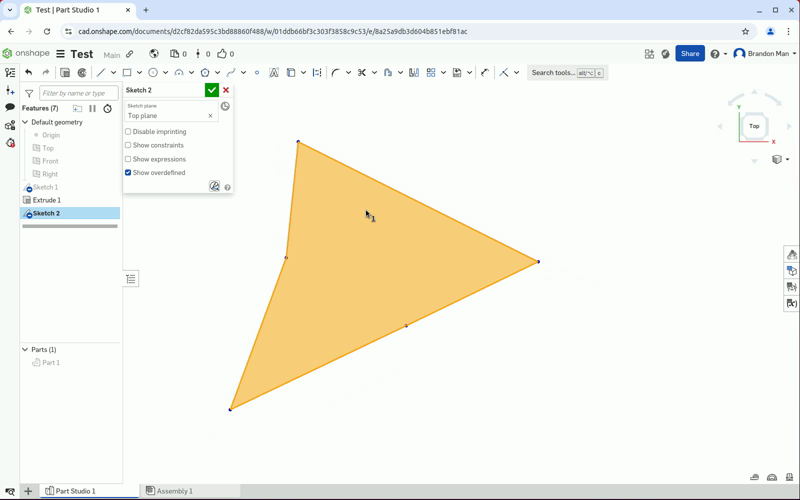
scroll(-6)
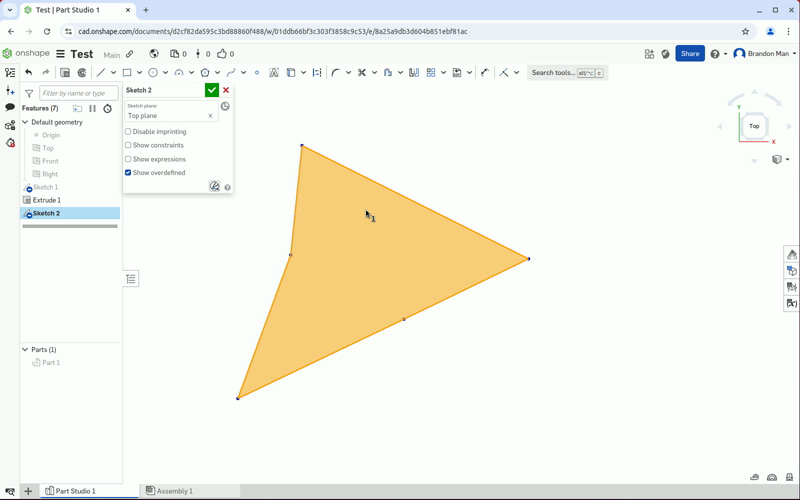
scroll(-6)
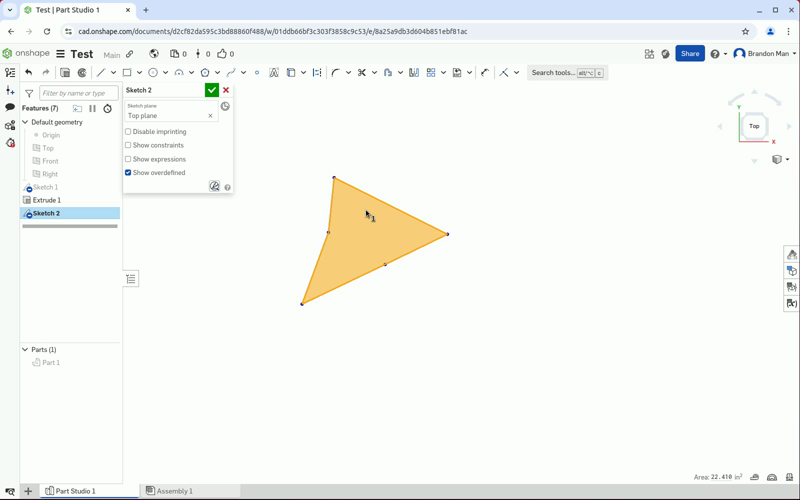
scroll(-6)
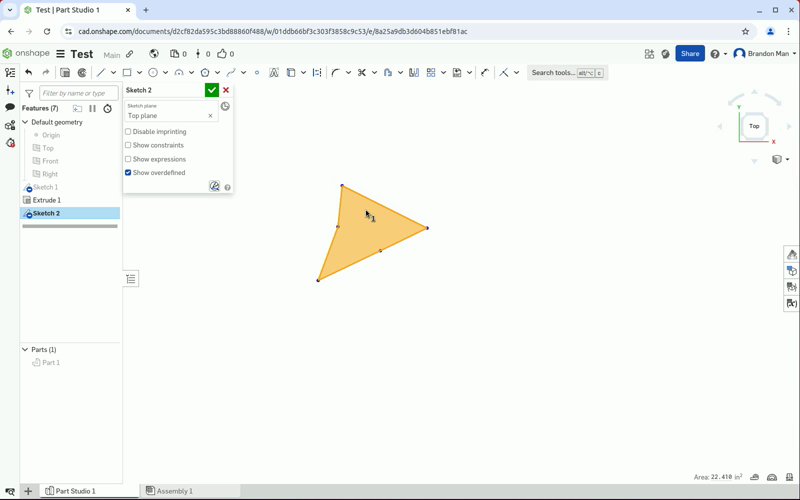
scroll(-6)
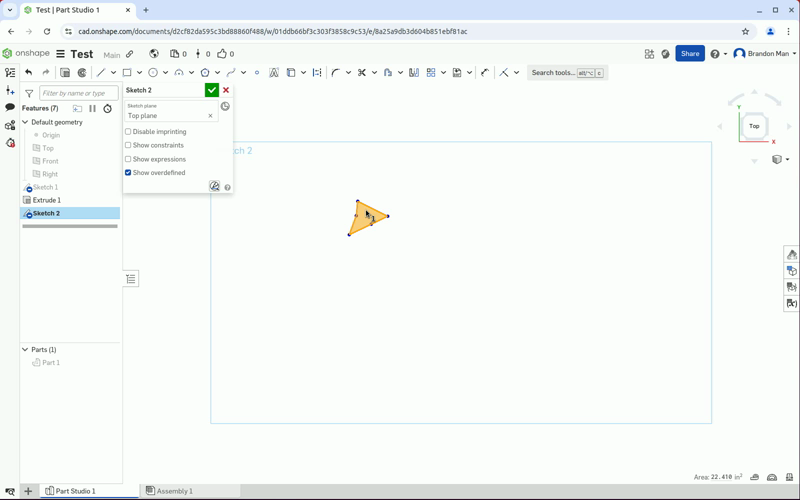
mouse_move(73, 352)
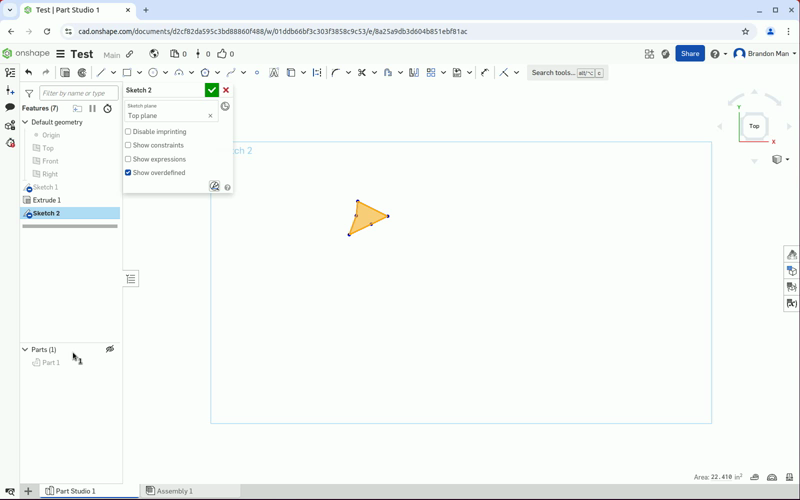
key(shift+y)
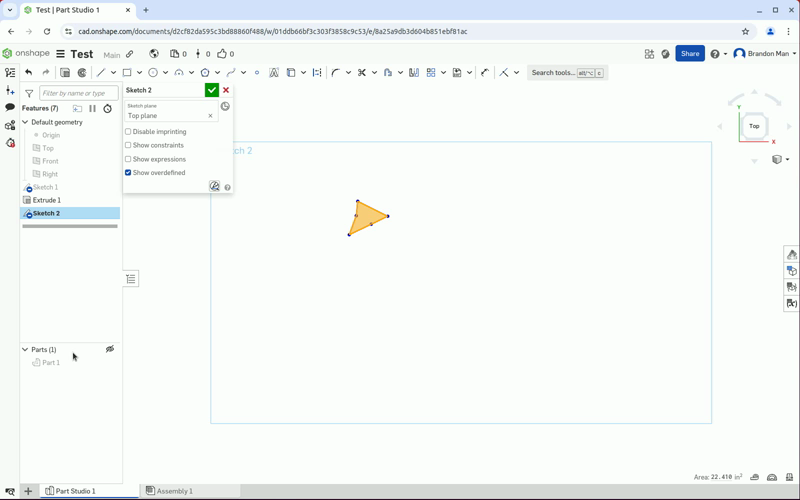
key(shift+e)
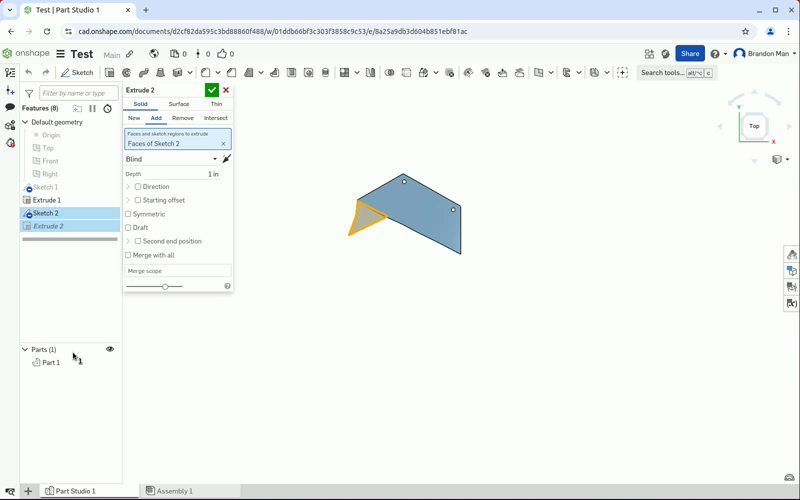
mouse_move(143, 106)
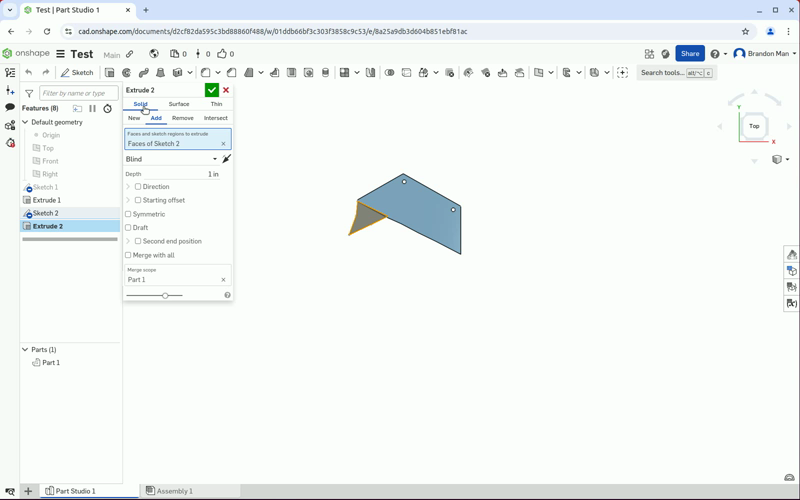
click(143, 106)
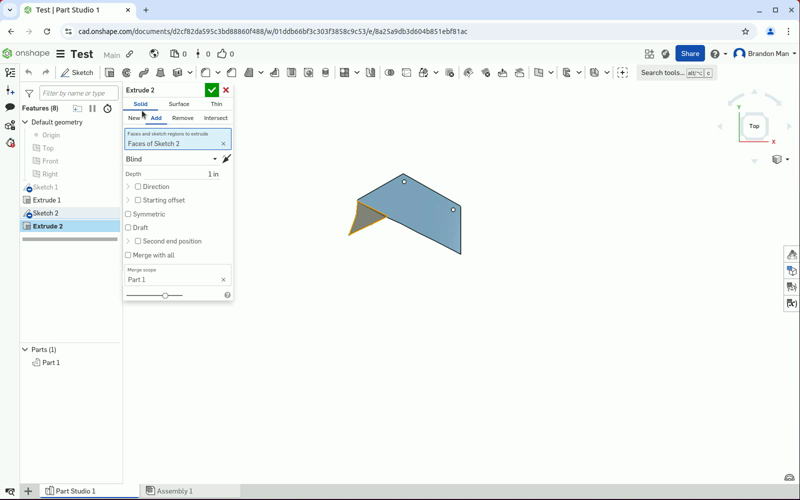
mouse_move(137, 120)
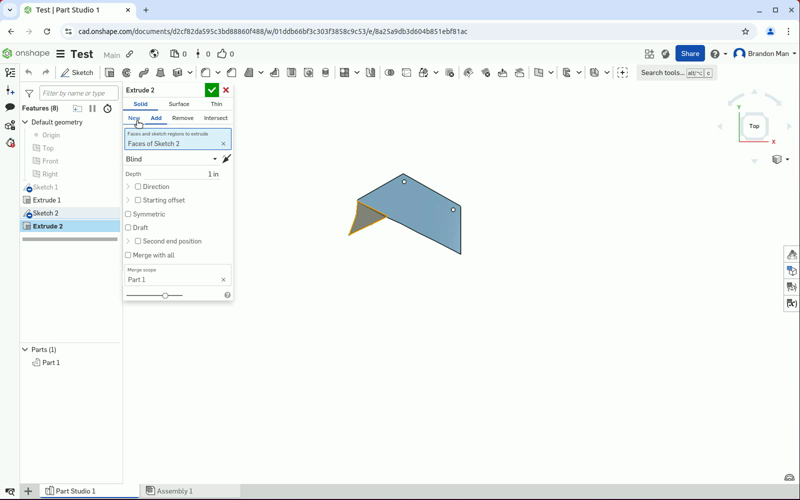
click(137, 120)
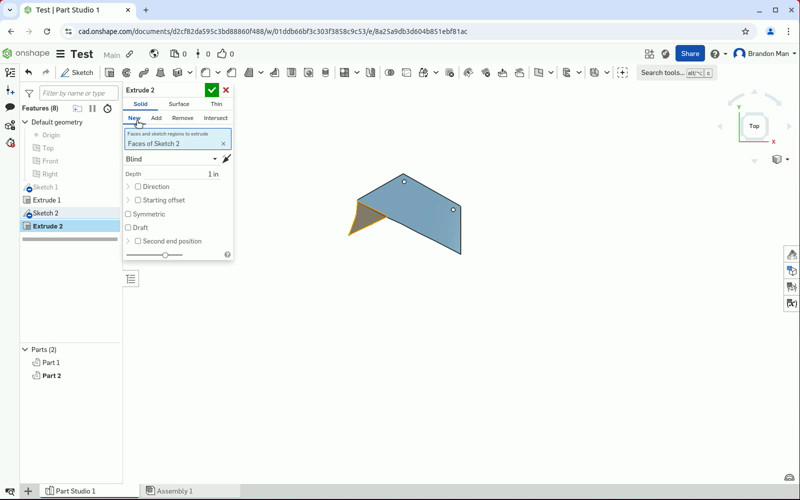
key(tab, 4)
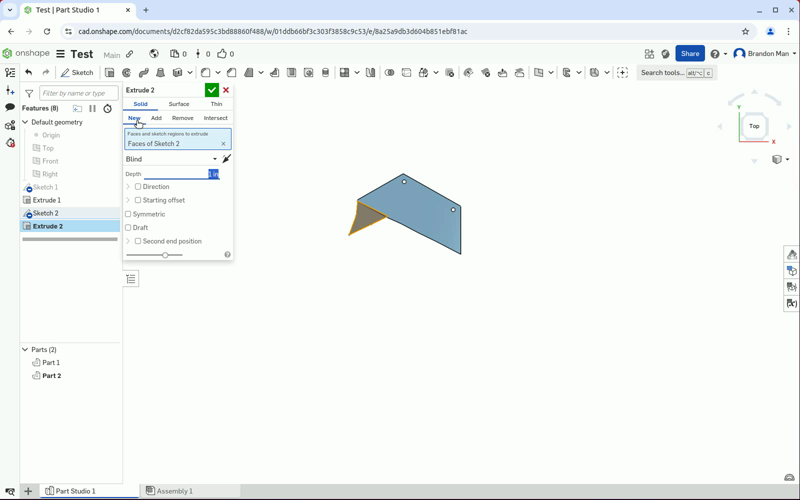
text(5.777)
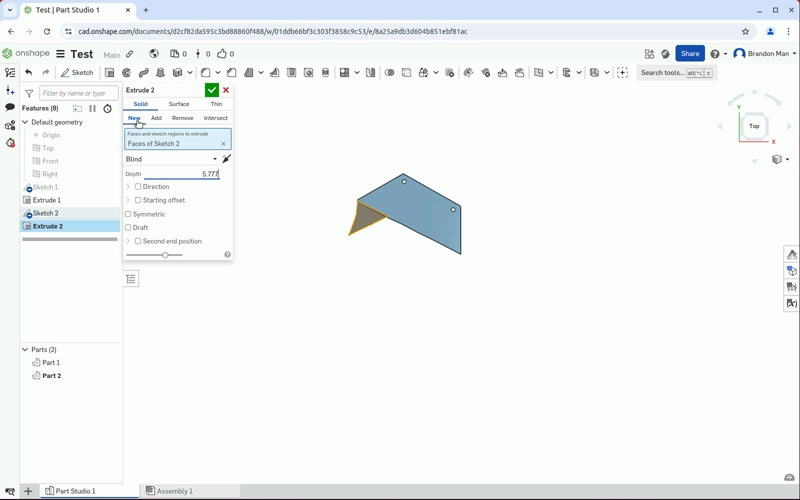
key(enter)
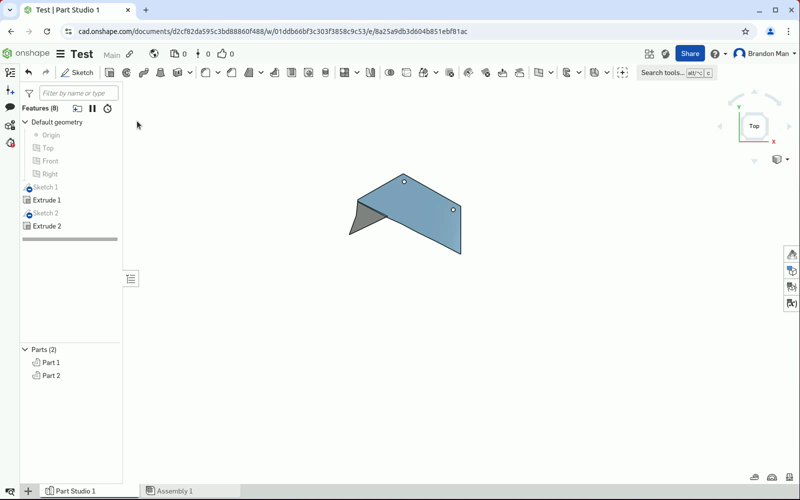
key(shift+h)
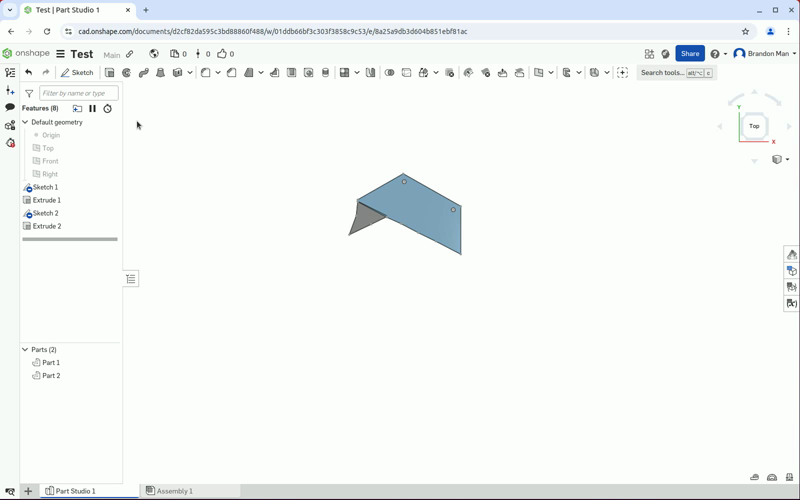
key(shift+h)
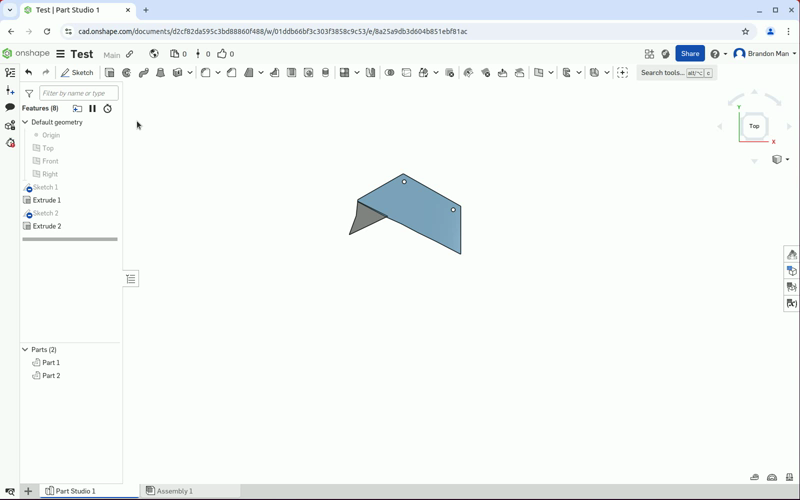
mouse_move(73, 189)
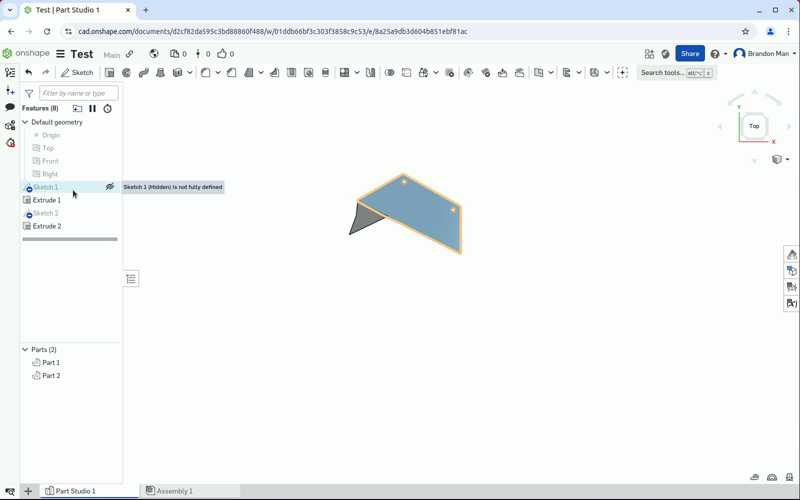
click(73, 189)
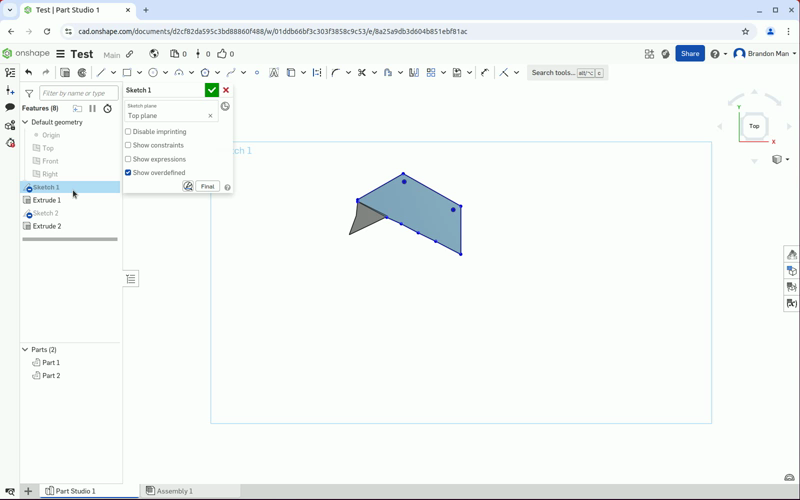
mouse_move(229, 92)
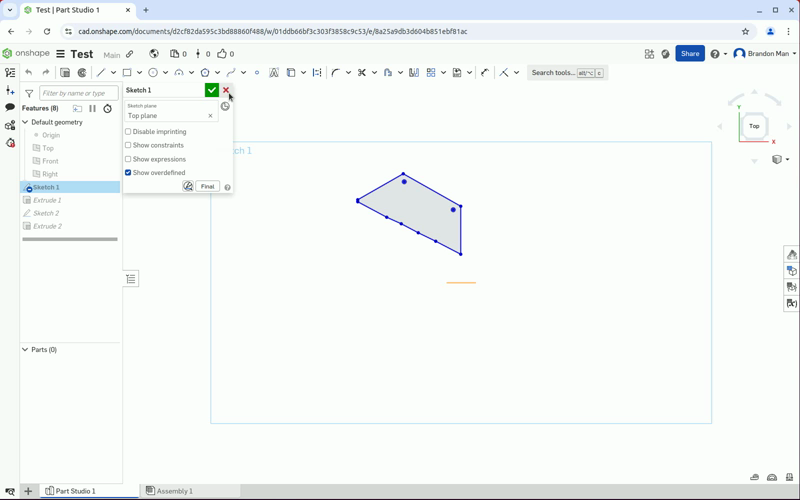
click(229, 92)
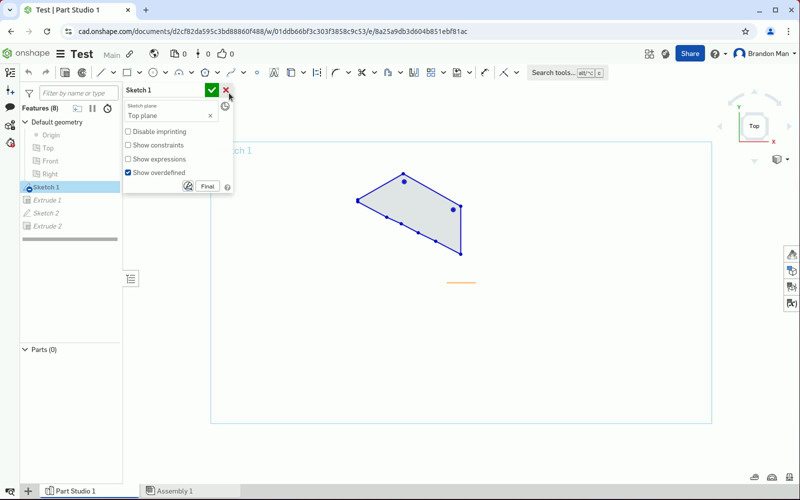
key(shift+s)
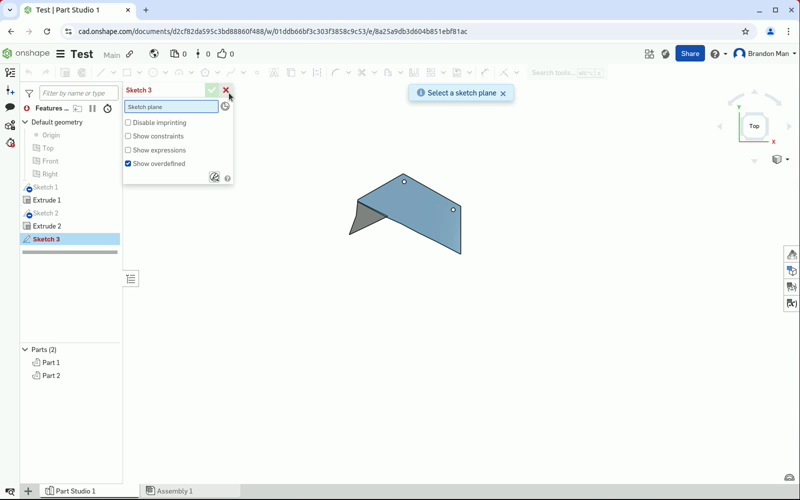
mouse_move(73, 150)
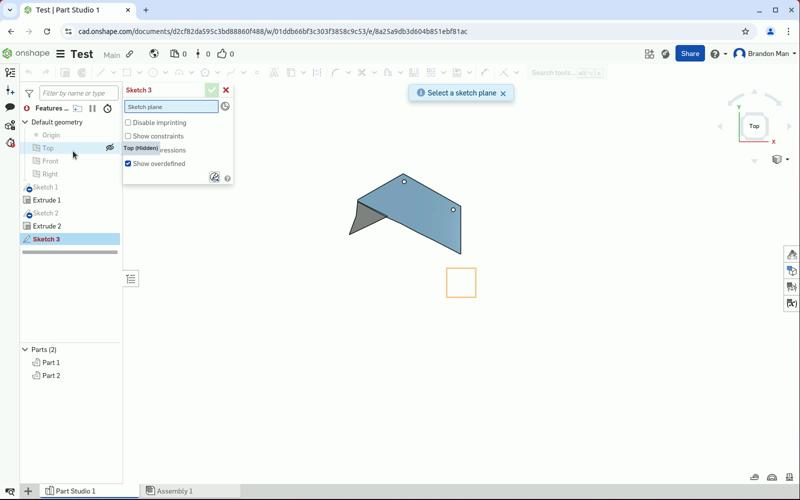
click(73, 150)
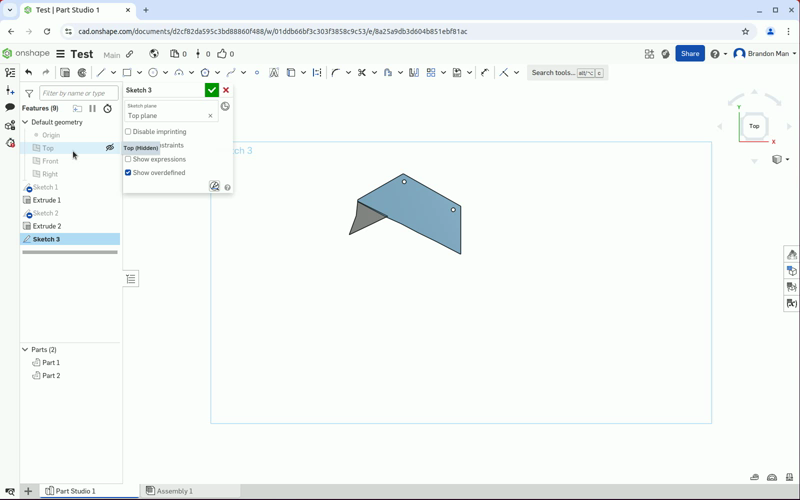
mouse_move(73, 352)
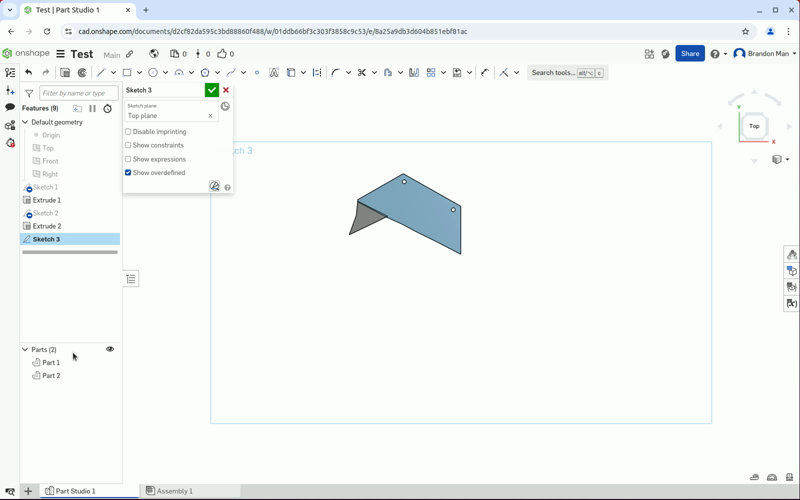
key(y)
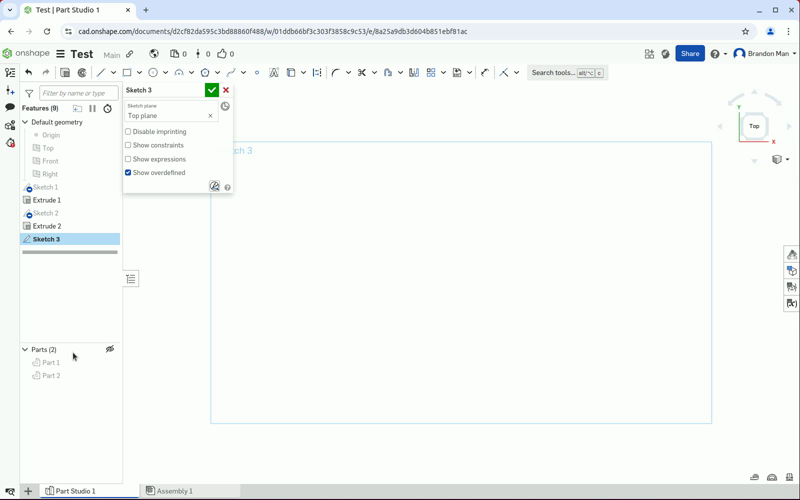
key(l)
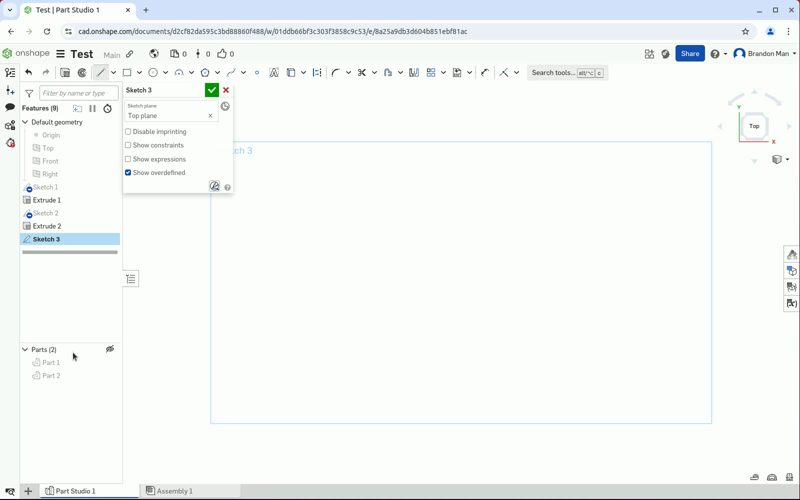
key_down(shift)
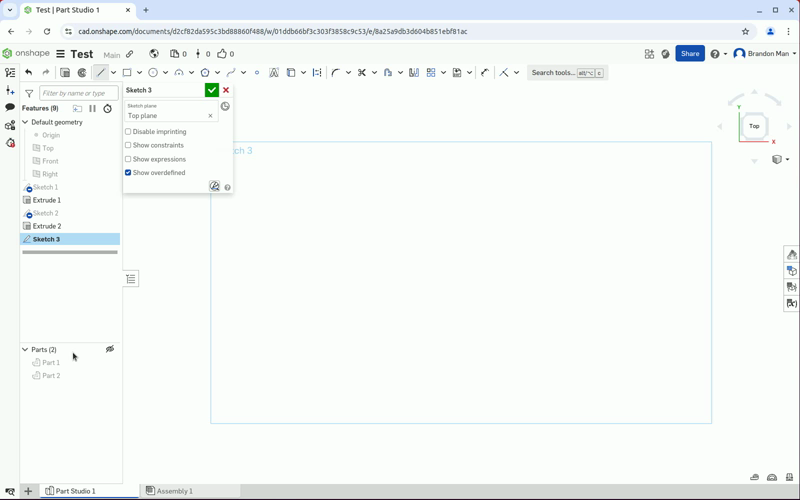
mouse_move(348, 236)
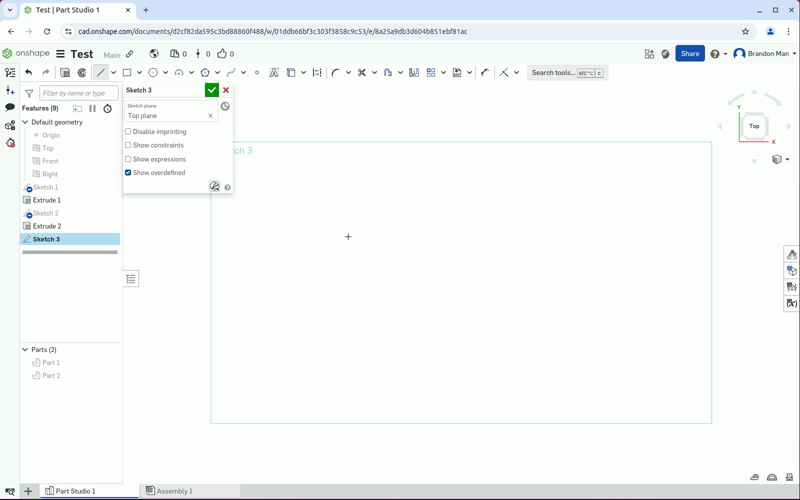
click(348, 236)
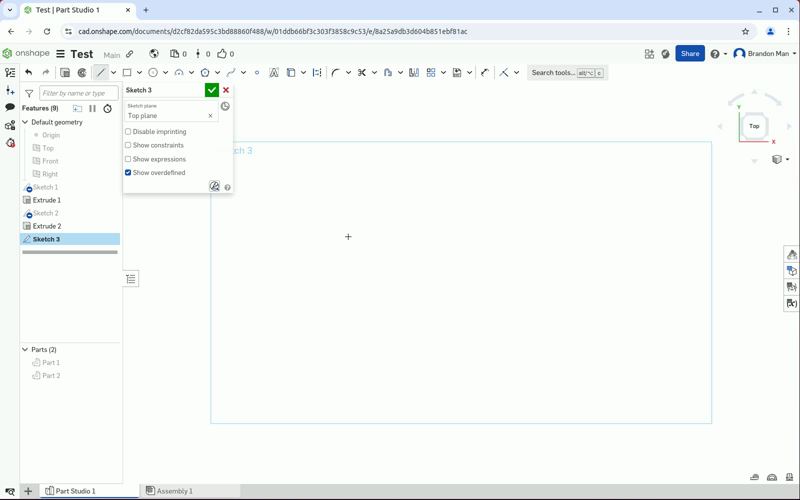
key_up(shift)
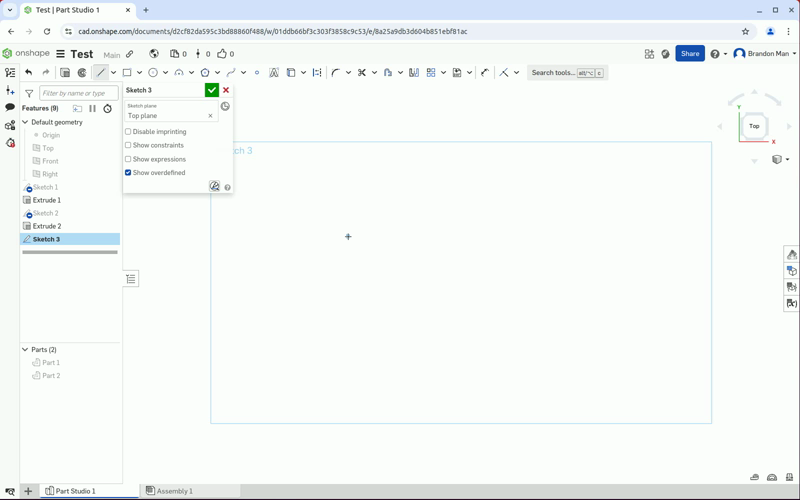
key_down(shift)
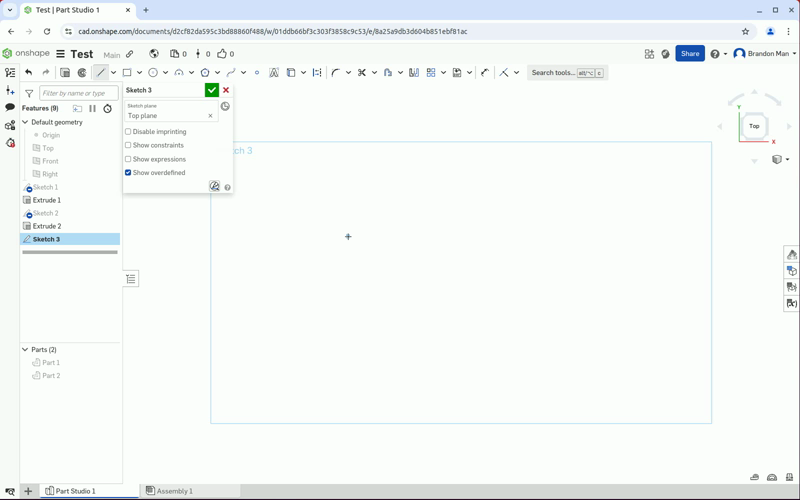
mouse_move(378, 236)
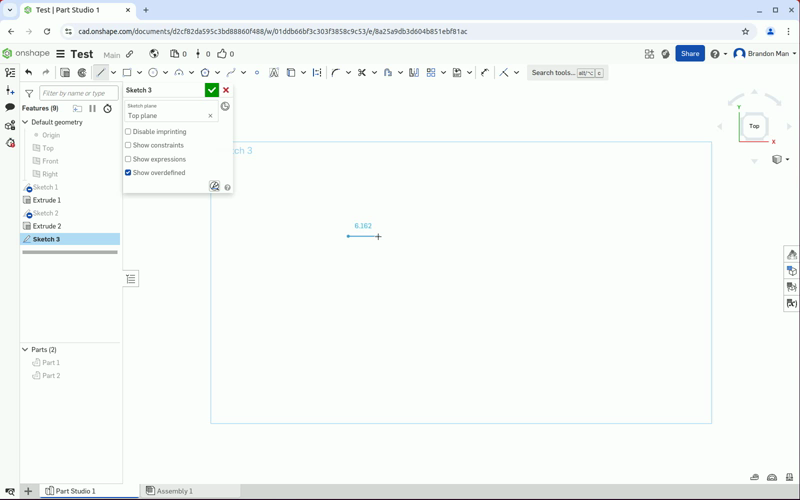
mouse_move(349, 235)
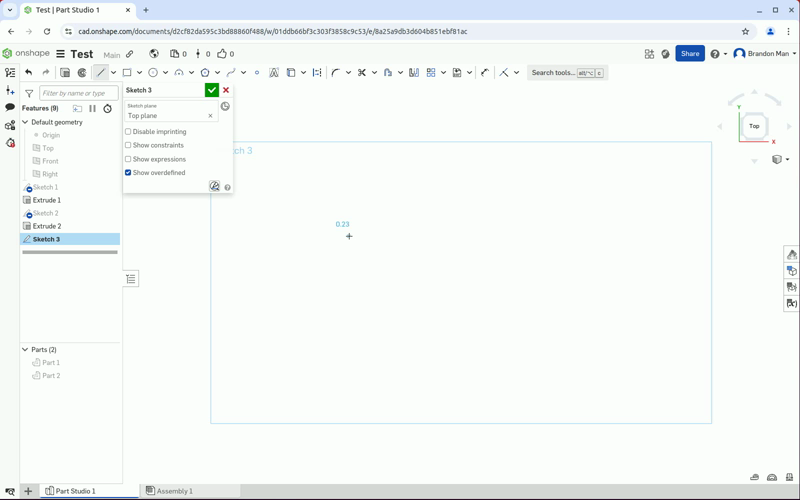
scroll(6)
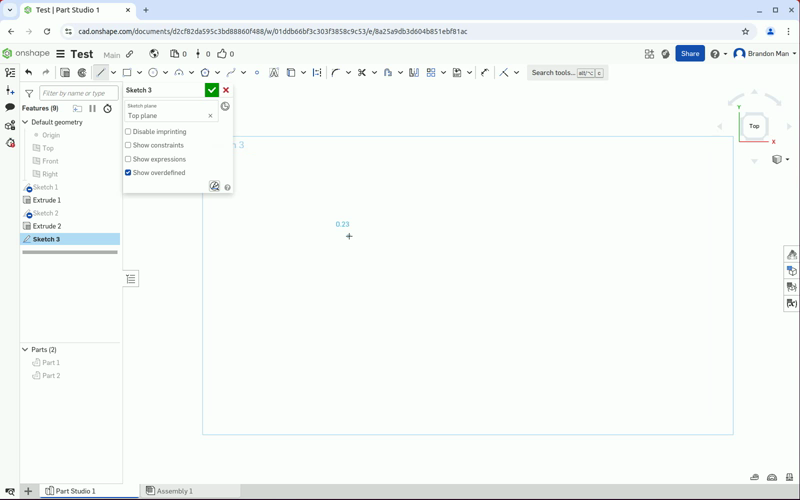
scroll(6)
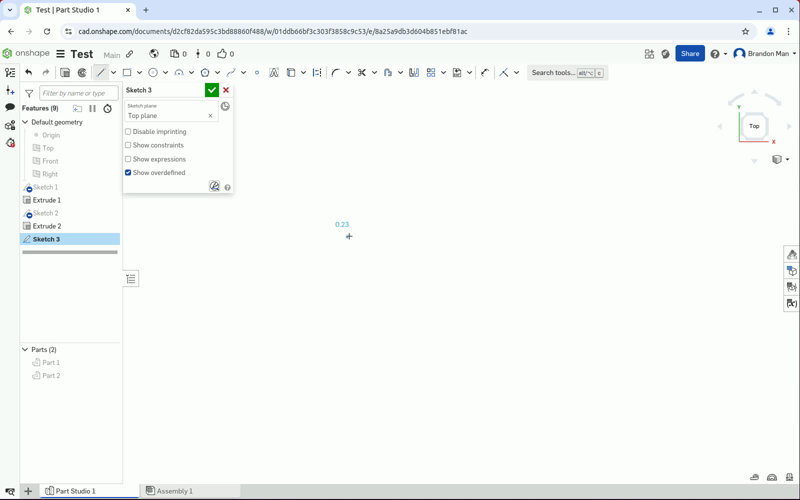
scroll(6)
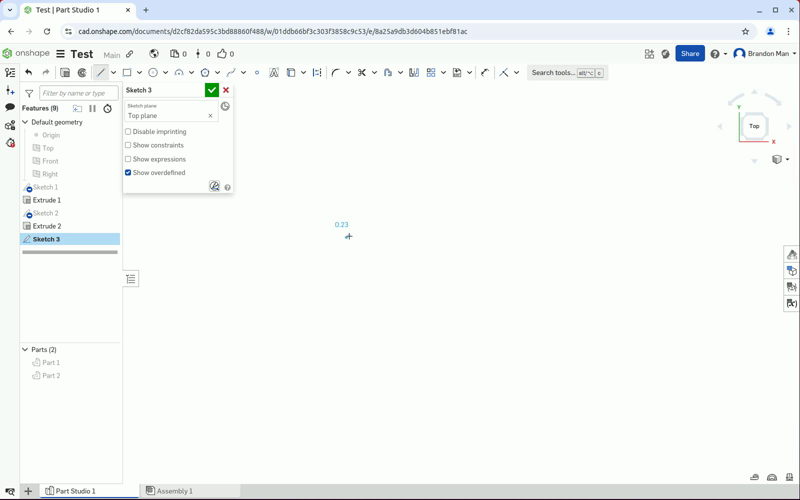
scroll(6)
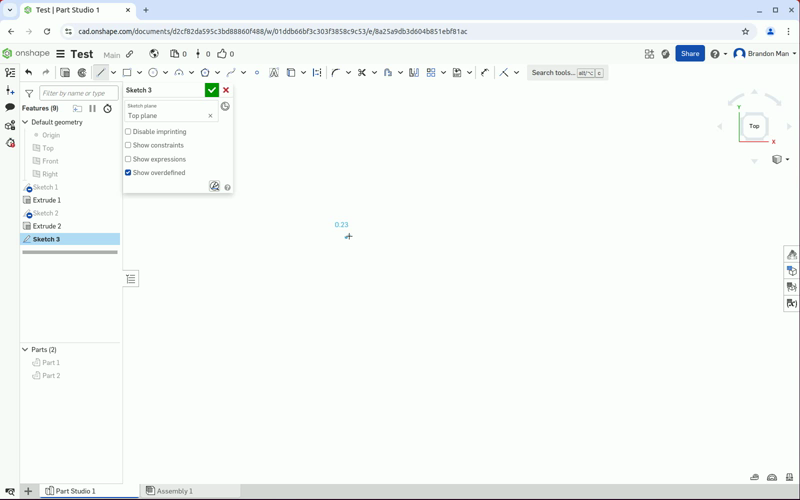
scroll(6)
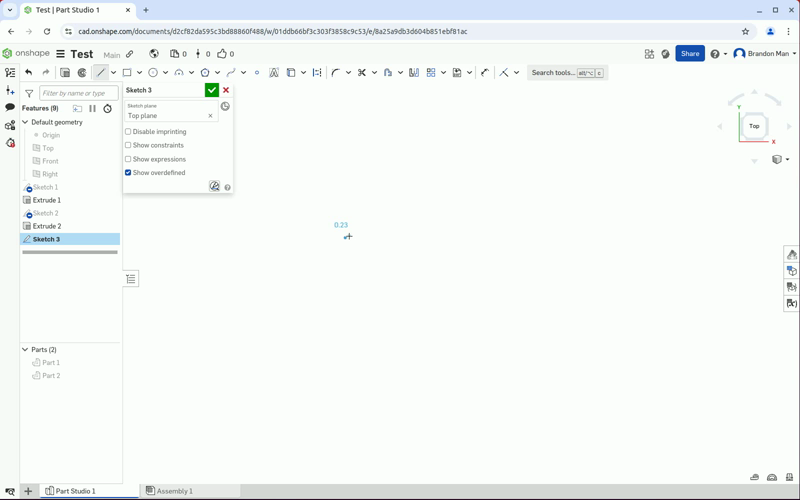
scroll(6)
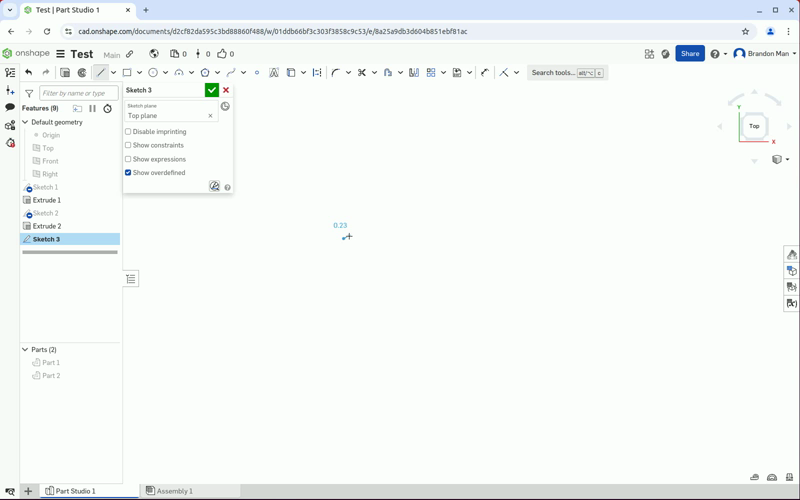
scroll(6)
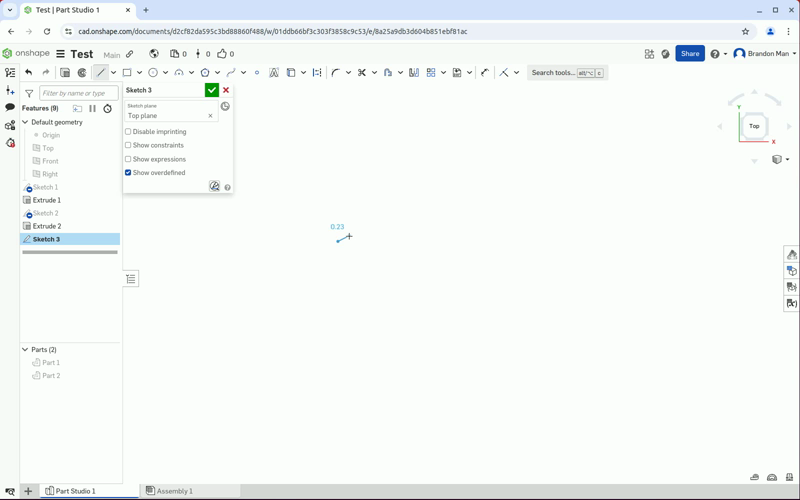
click(349, 235)
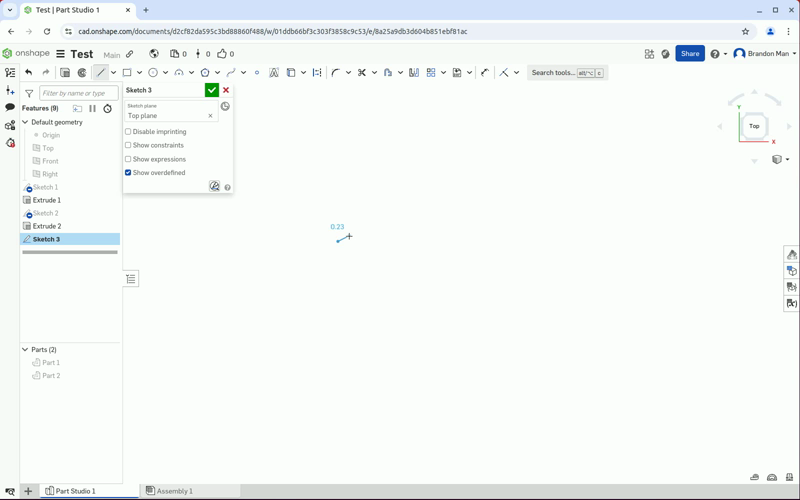
scroll(-6)
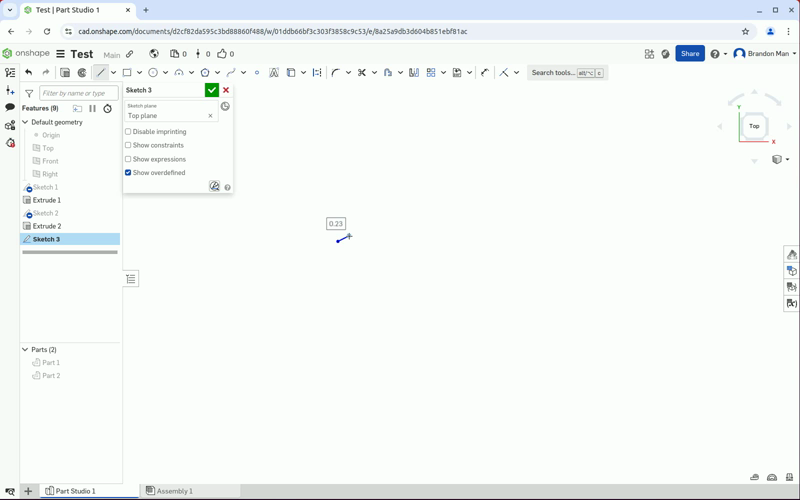
scroll(-6)
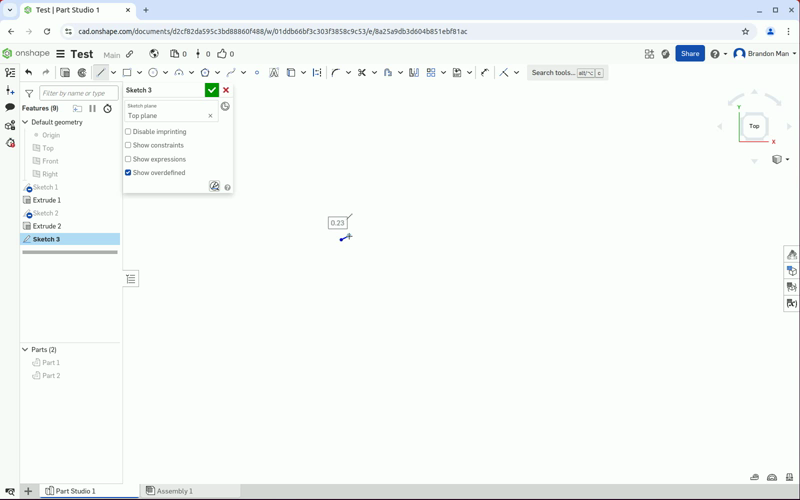
scroll(-6)
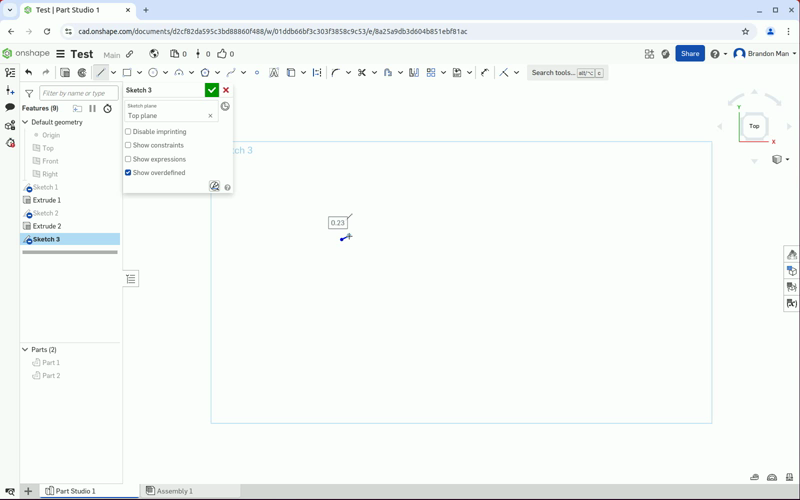
scroll(-6)
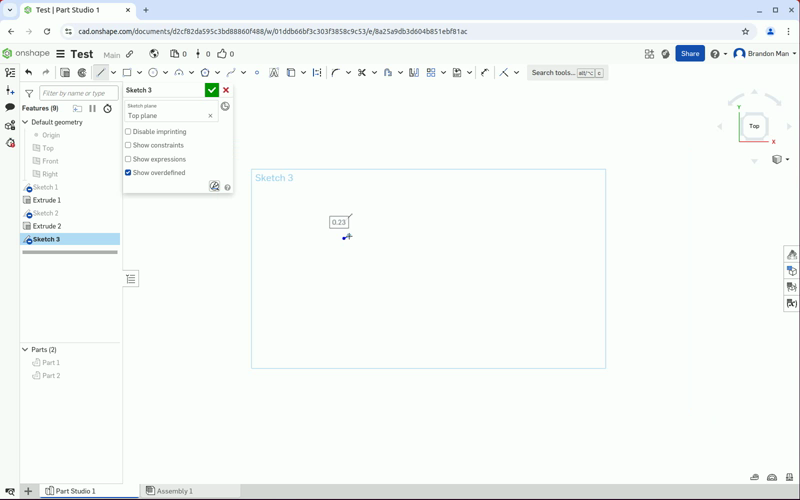
scroll(-6)
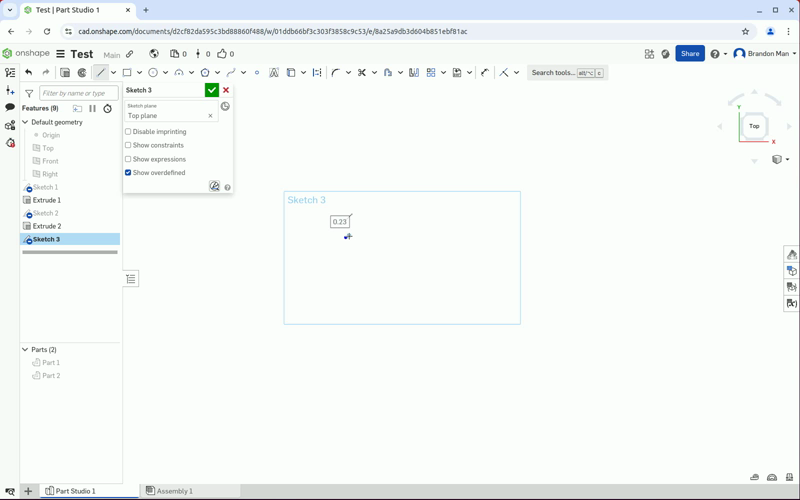
scroll(-6)
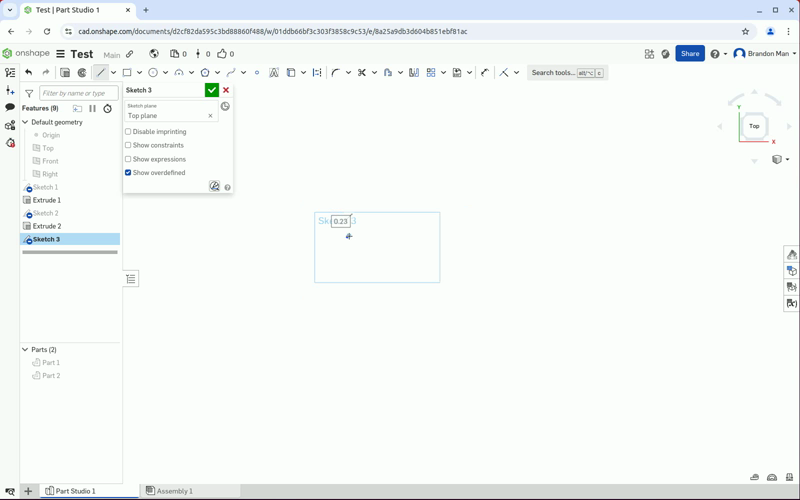
scroll(-6)
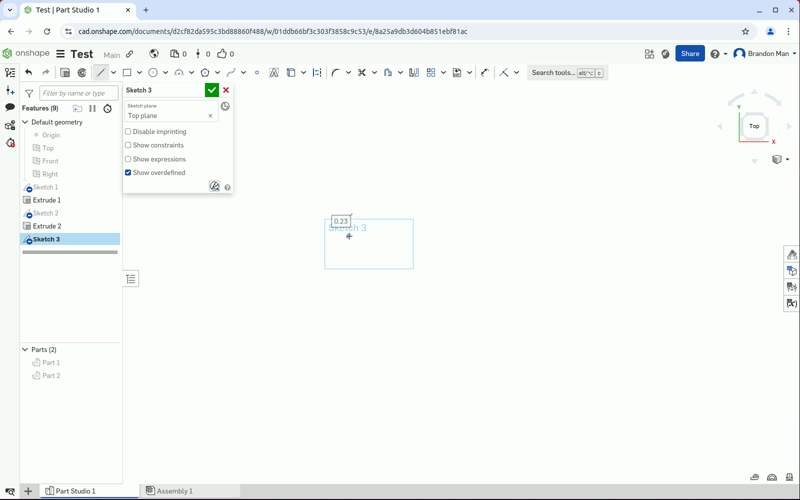
key_up(shift)
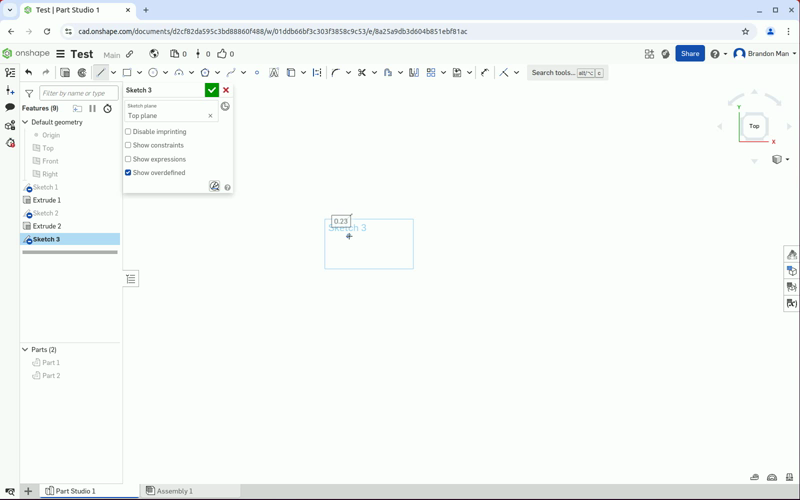
key_down(shift)
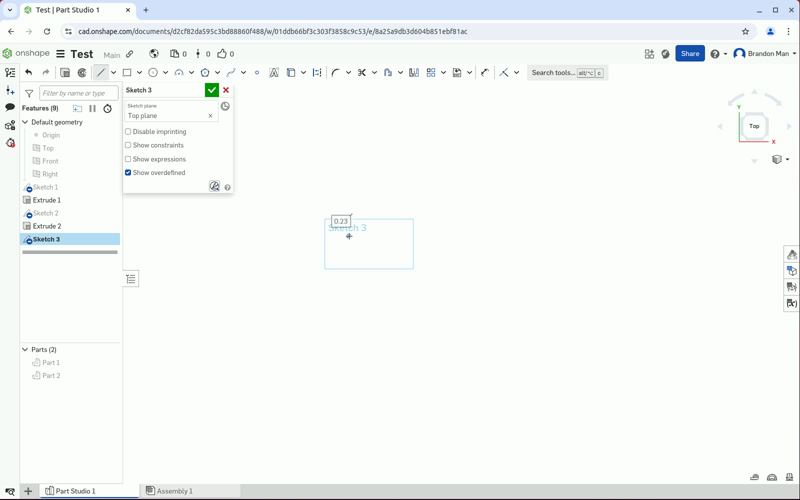
mouse_move(379, 235)
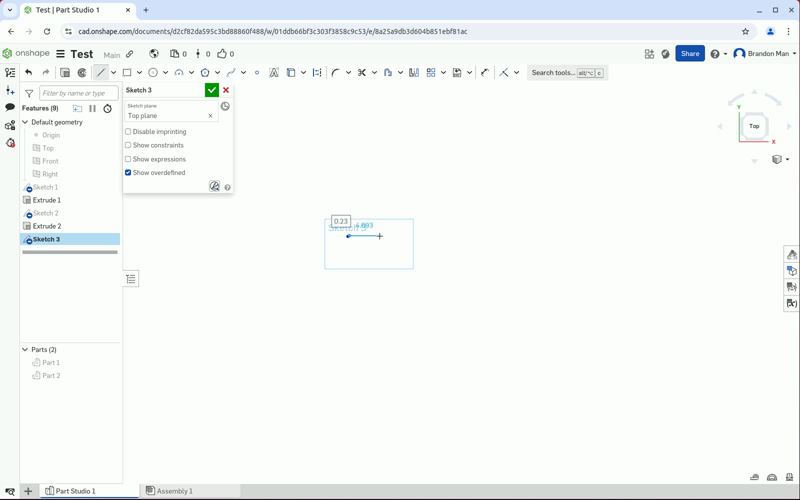
mouse_move(356, 216)
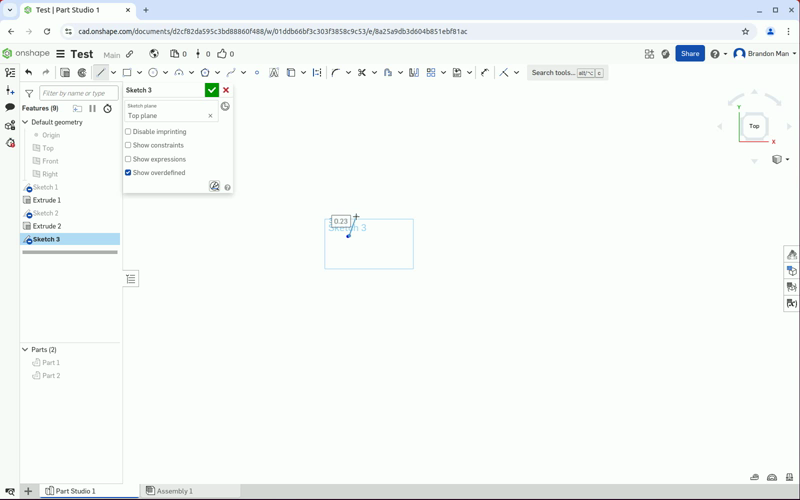
click(356, 216)
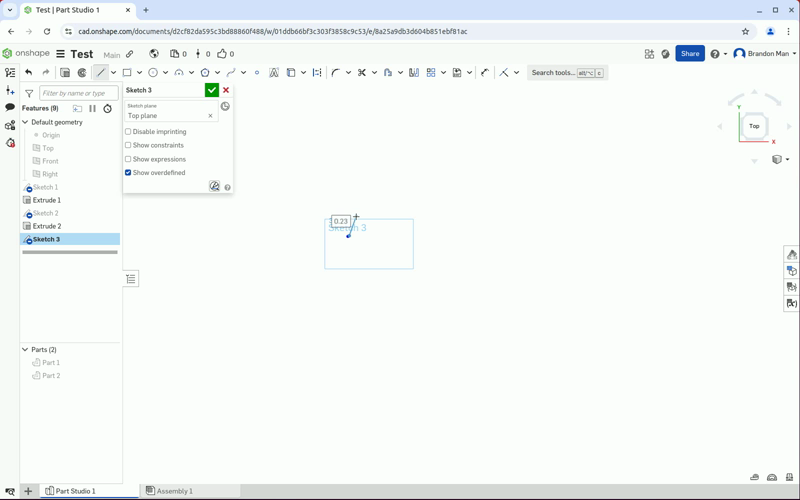
key_up(shift)
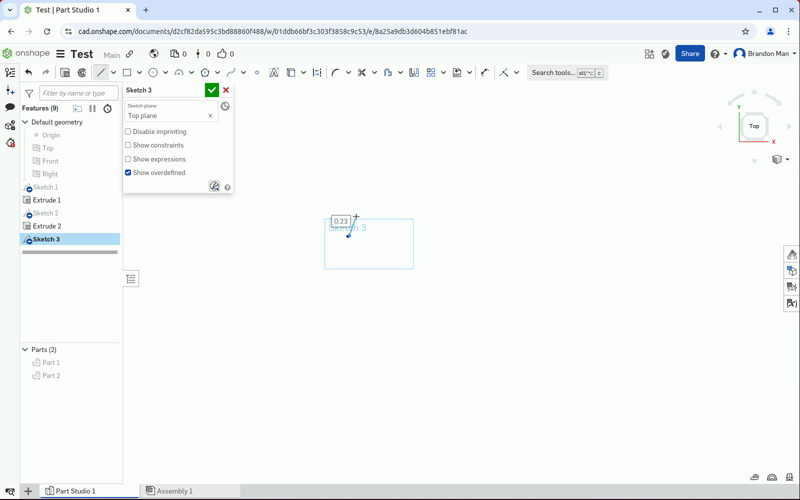
key_down(shift)
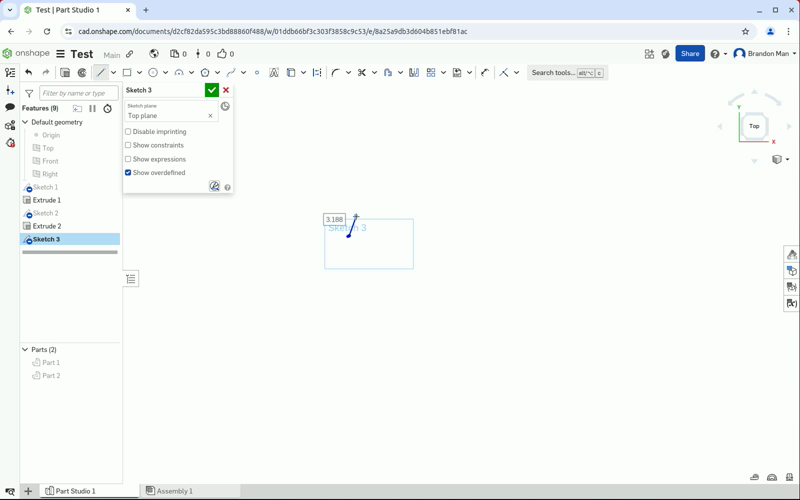
mouse_move(386, 216)
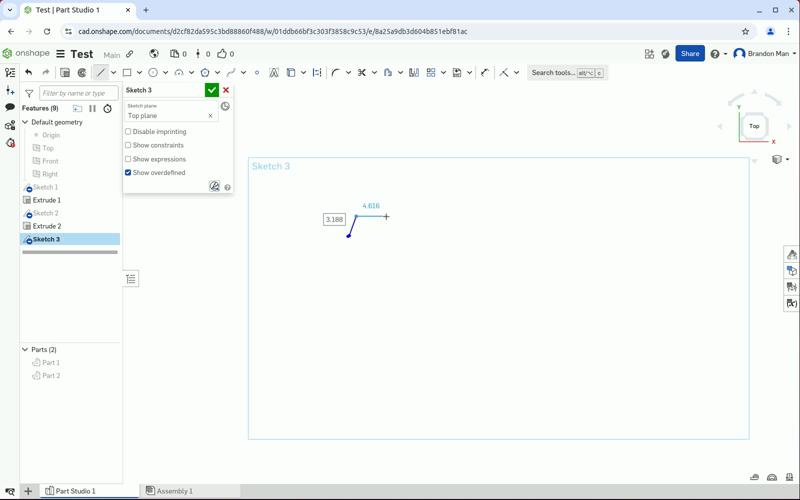
mouse_move(358, 201)
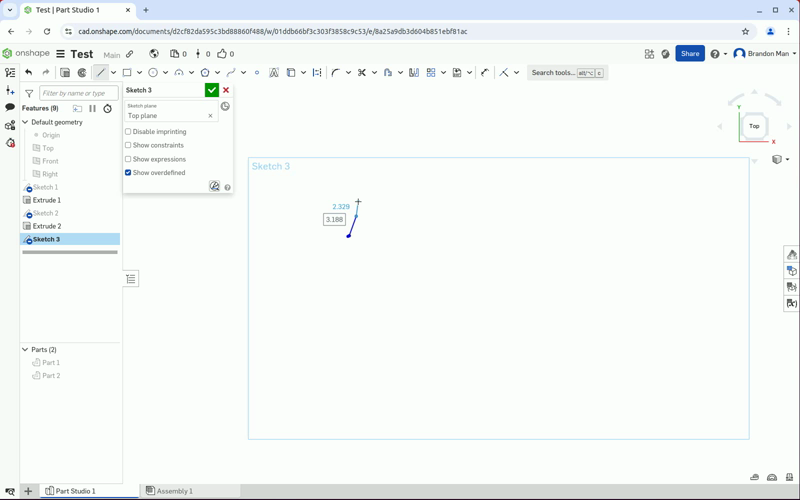
click(358, 201)
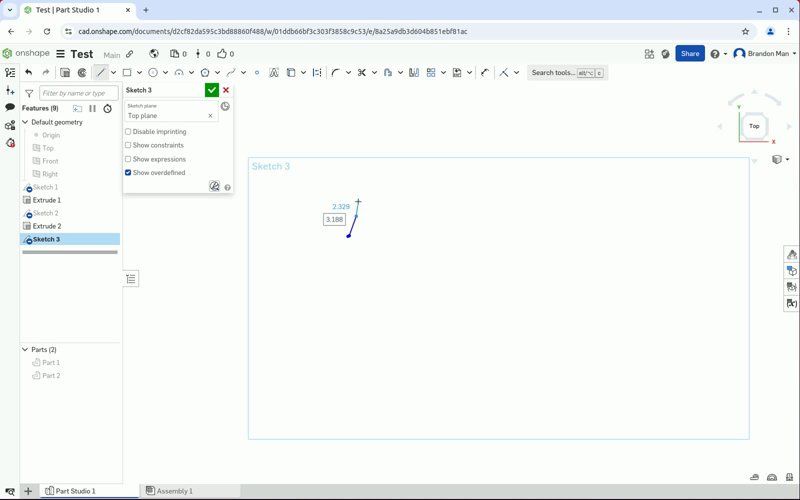
key_up(shift)
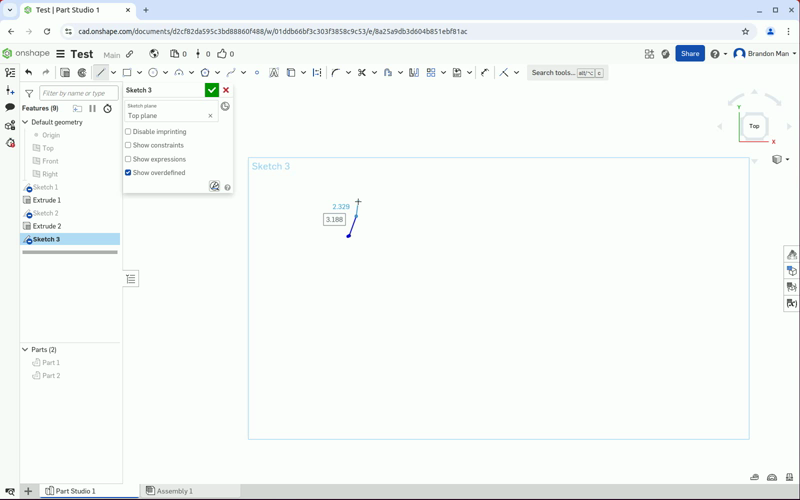
key_down(shift)
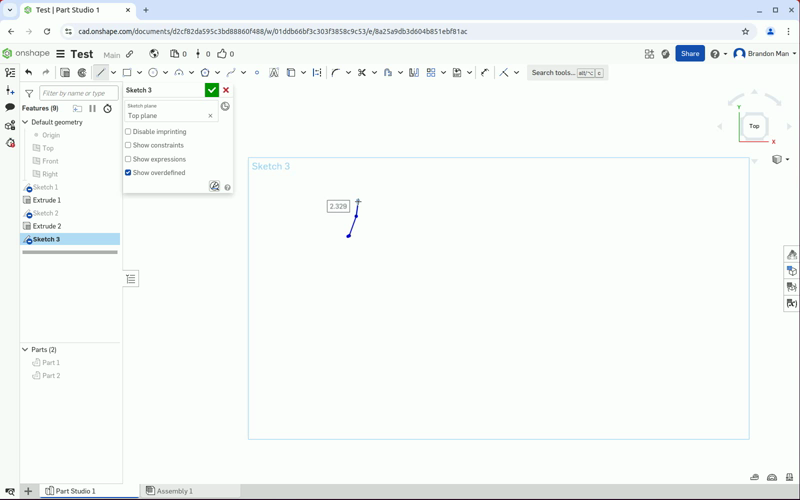
mouse_move(388, 201)
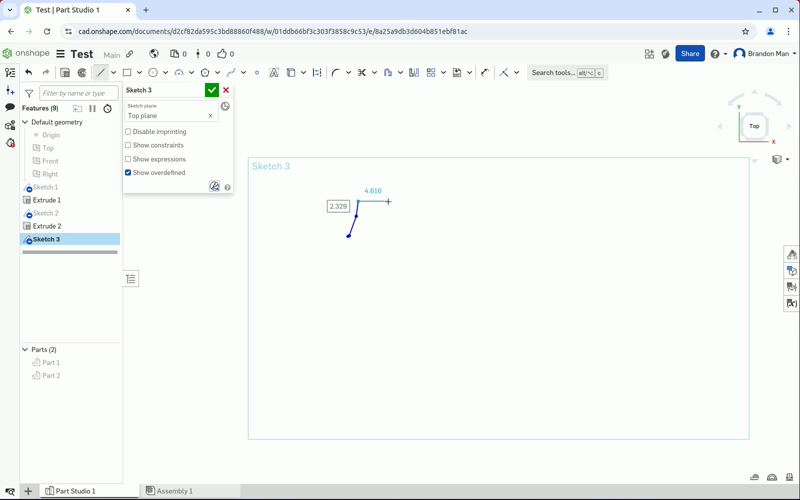
mouse_move(358, 198)
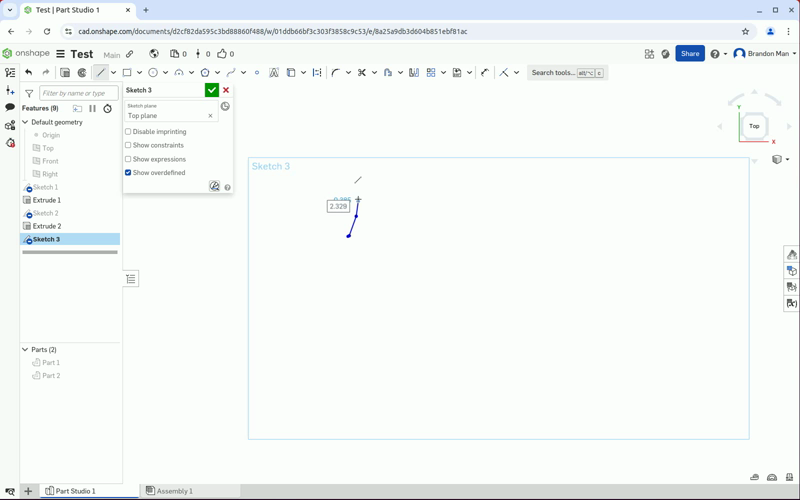
scroll(6)
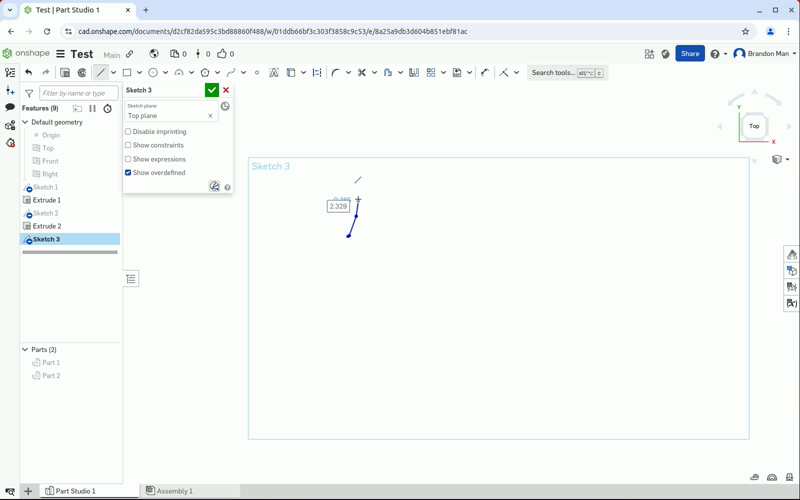
scroll(6)
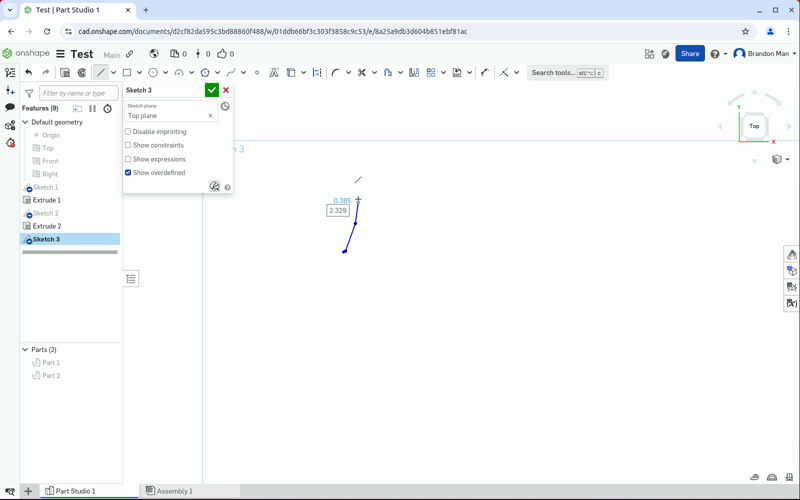
scroll(6)
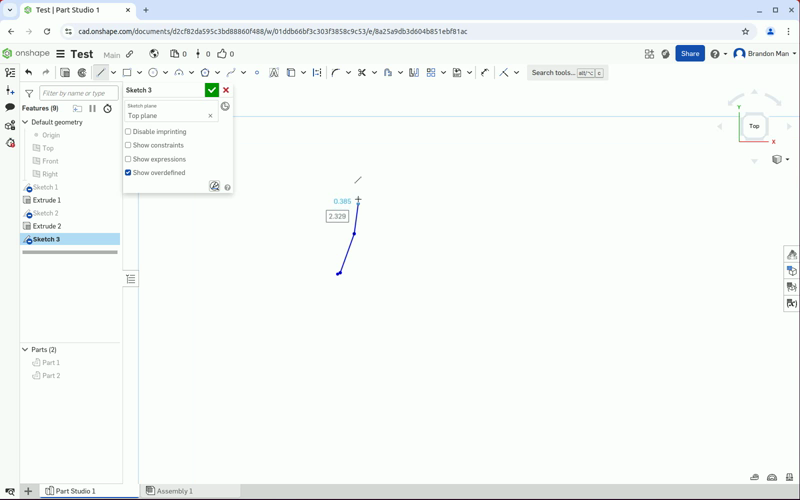
scroll(6)
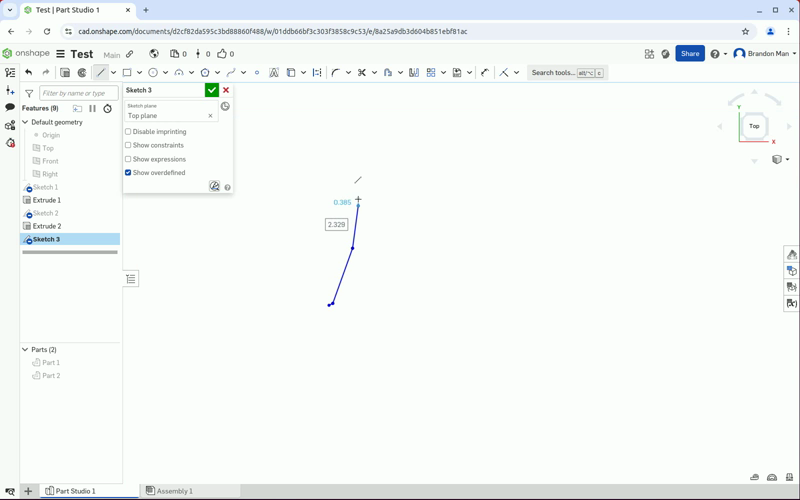
scroll(6)
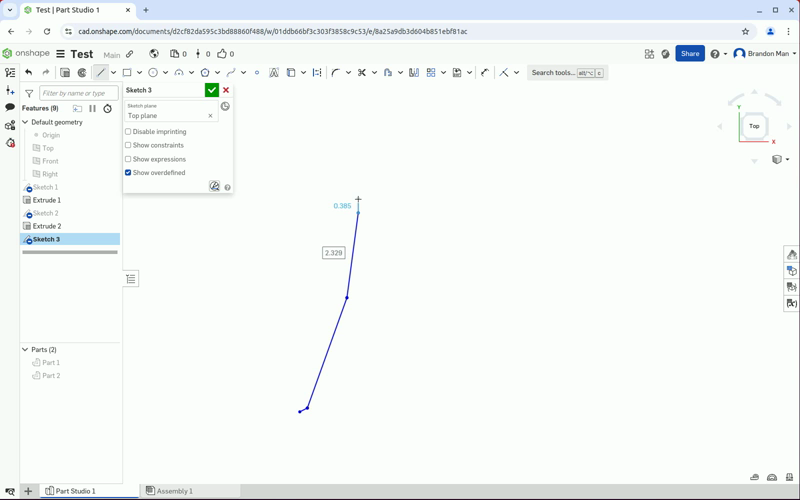
scroll(6)
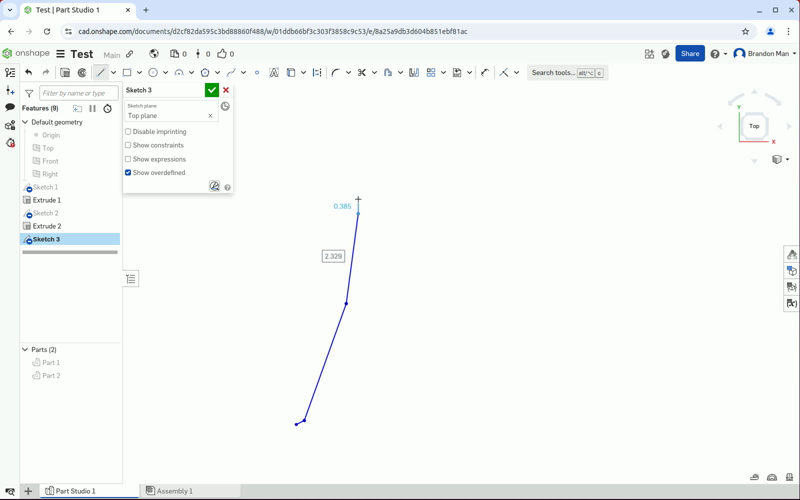
scroll(6)
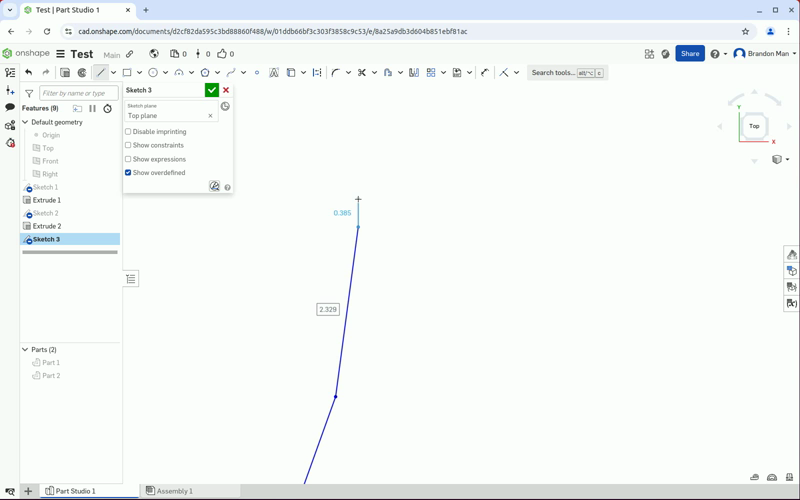
click(358, 198)
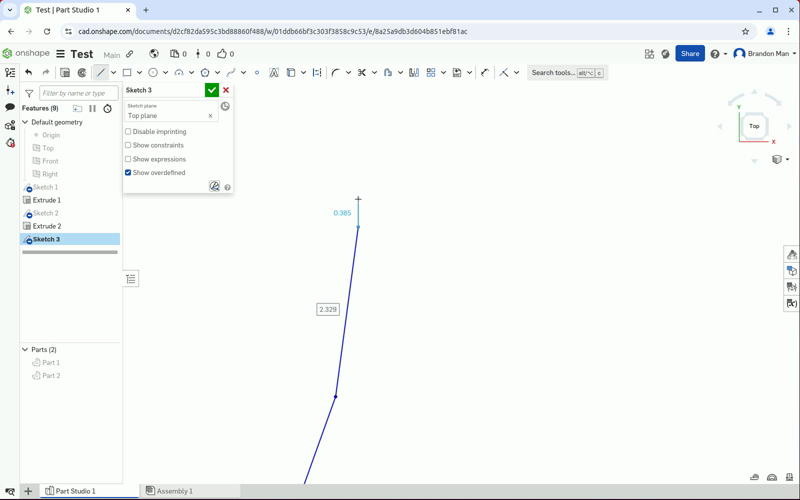
scroll(-6)
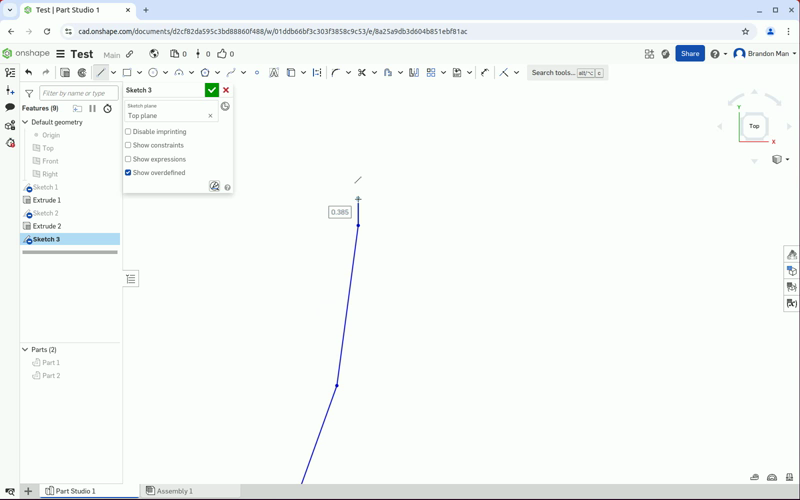
scroll(-6)
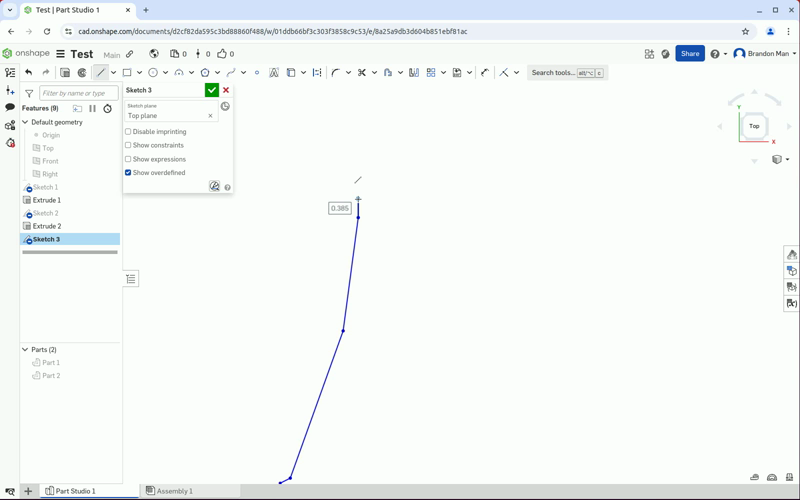
scroll(-6)
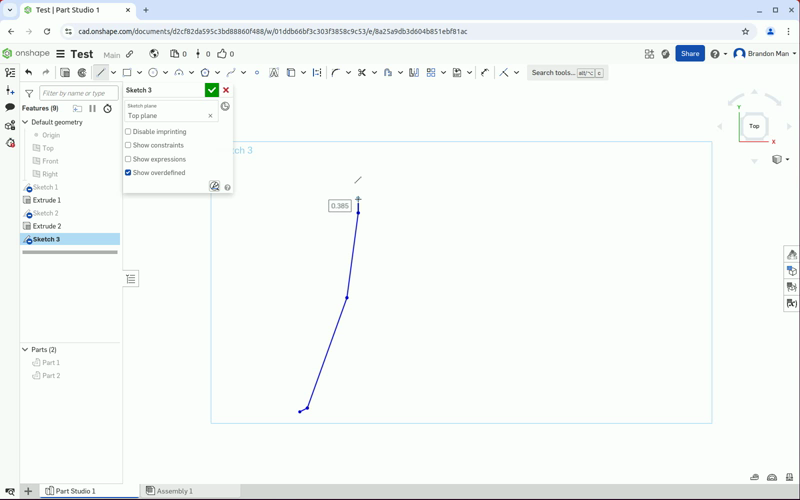
scroll(-6)
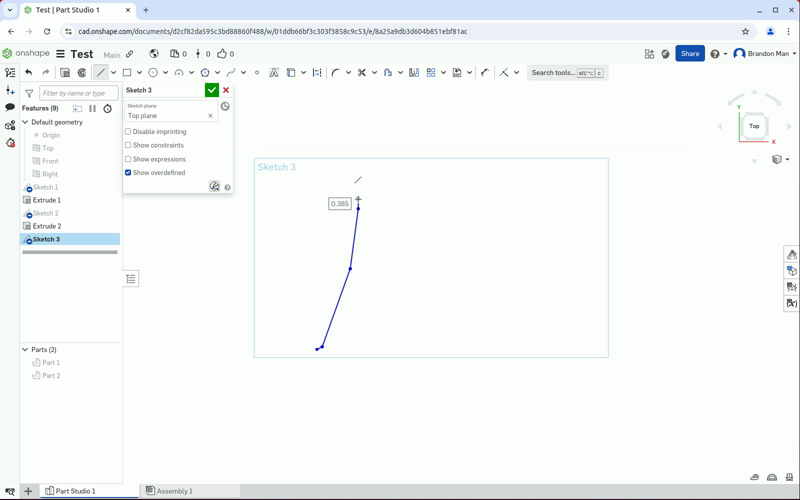
scroll(-6)
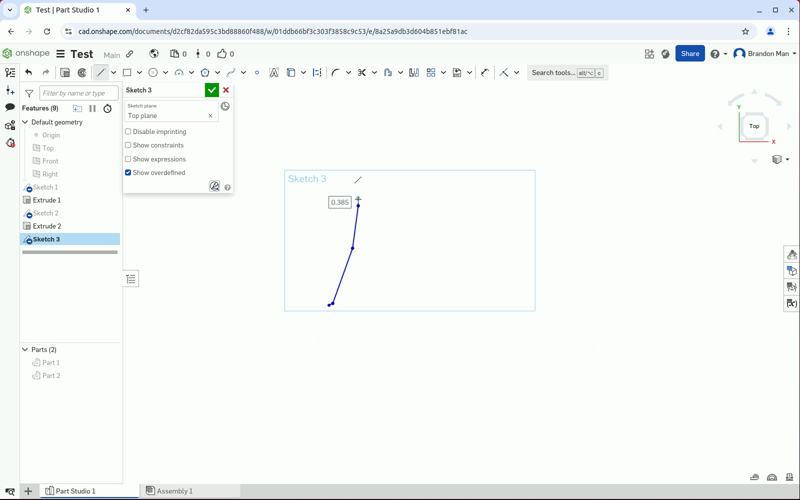
scroll(-6)
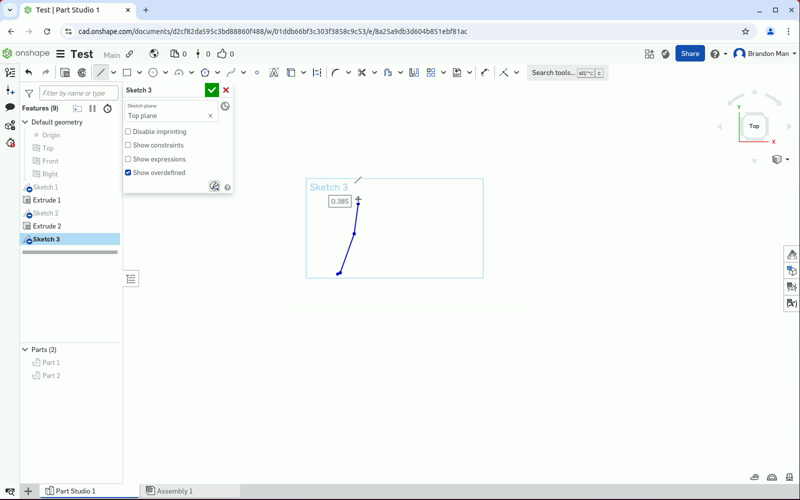
scroll(-6)
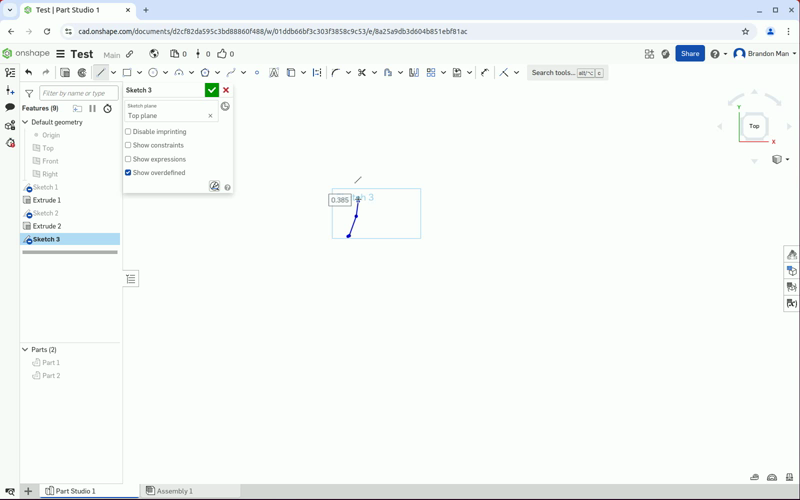
key_up(shift)
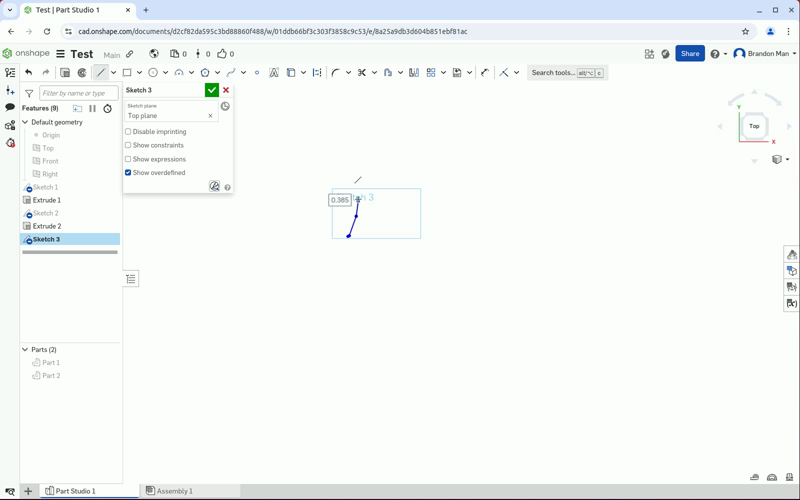
mouse_move(388, 198)
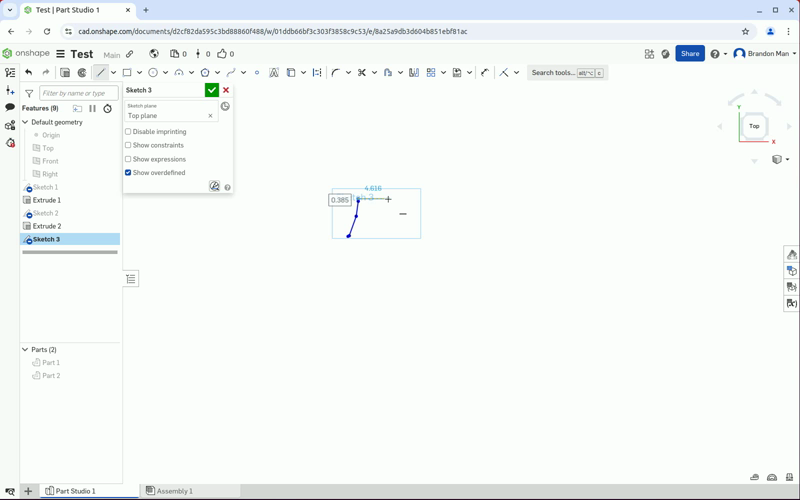
key_down(shift)
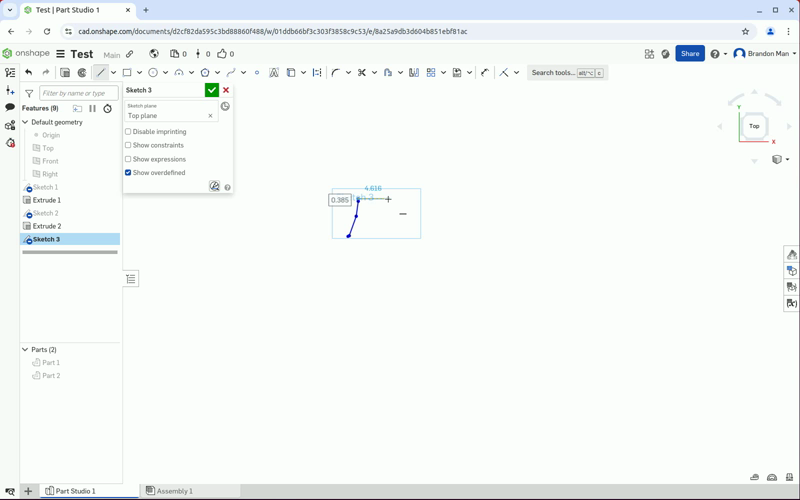
mouse_move(348, 236)
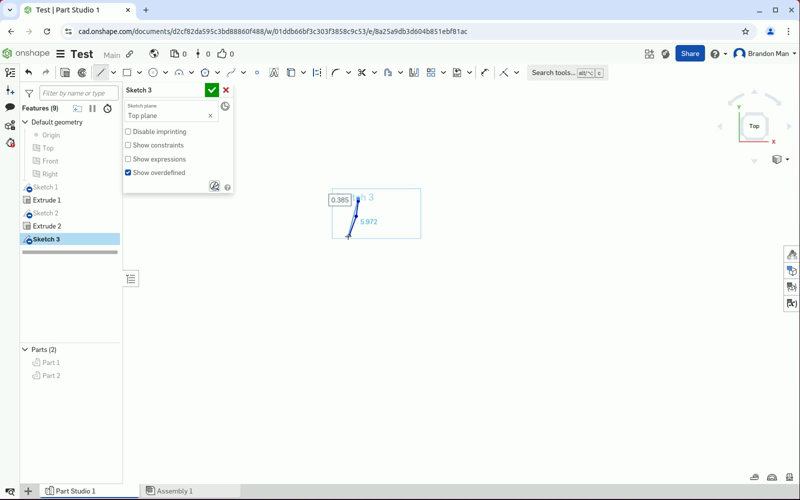
scroll(6)
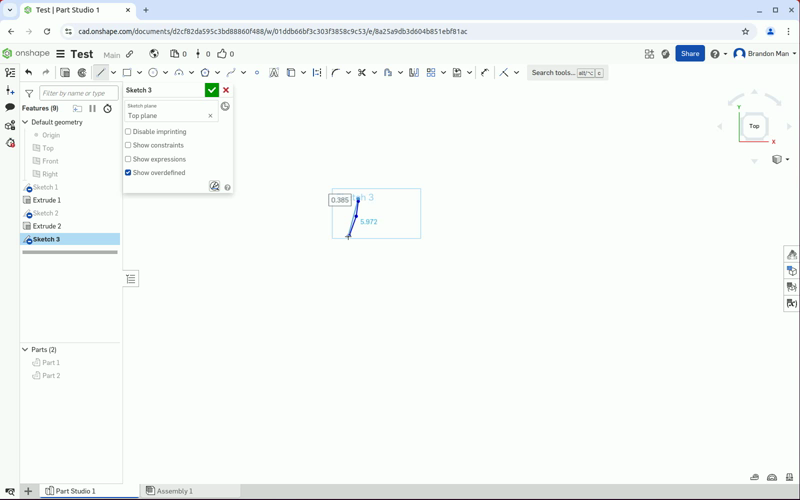
scroll(6)
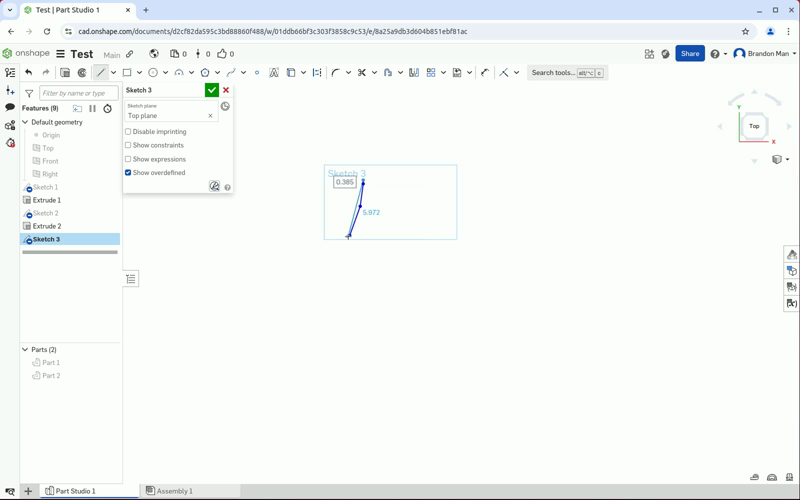
scroll(6)
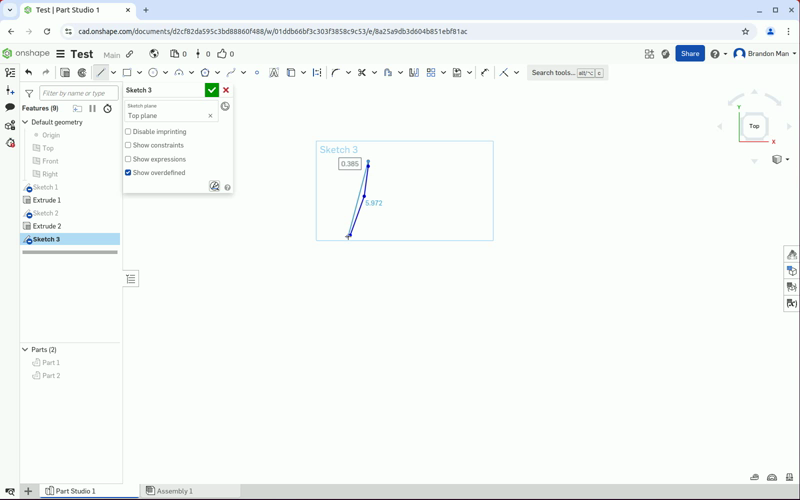
scroll(6)
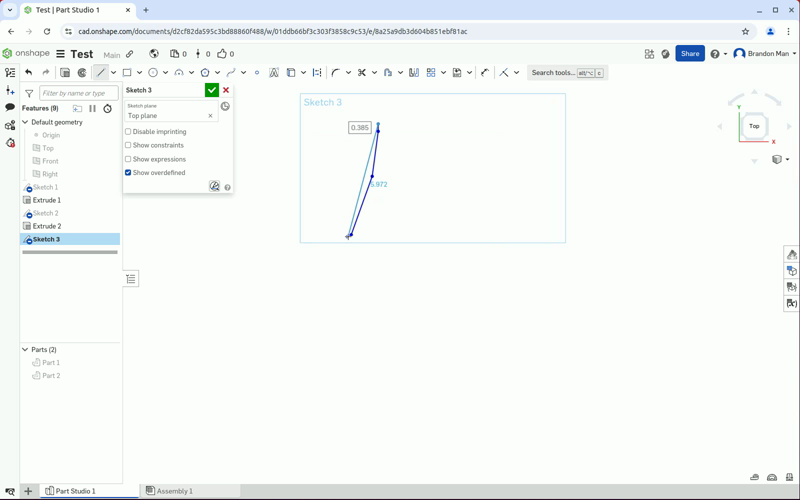
scroll(6)
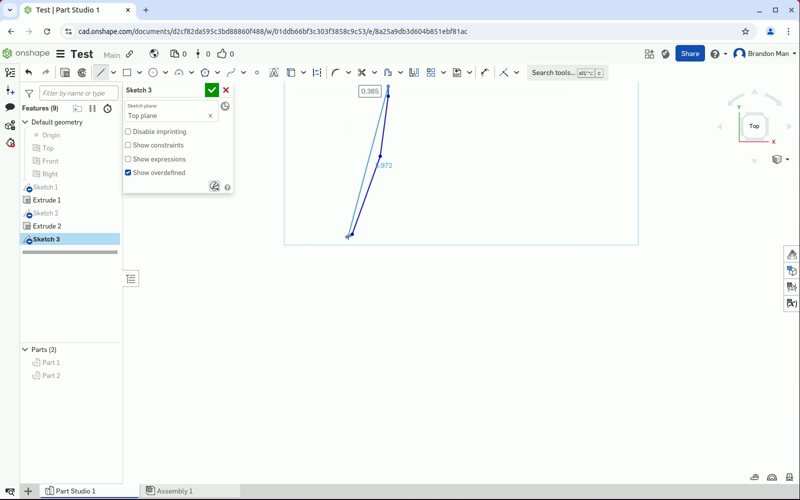
scroll(6)
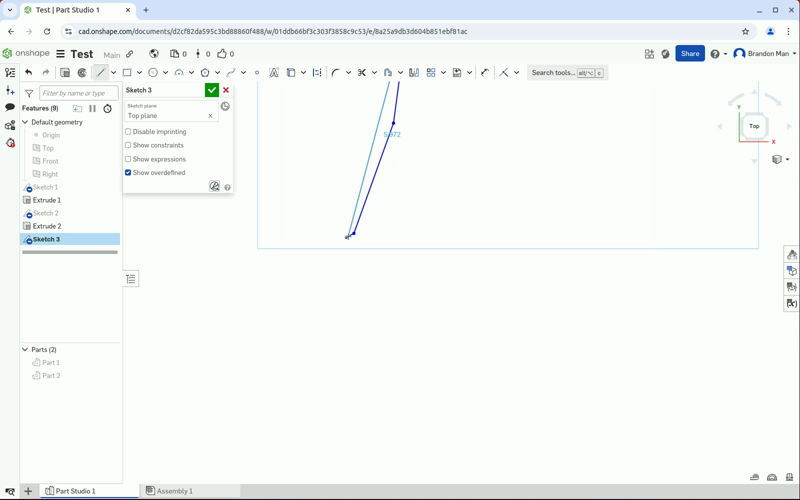
scroll(6)
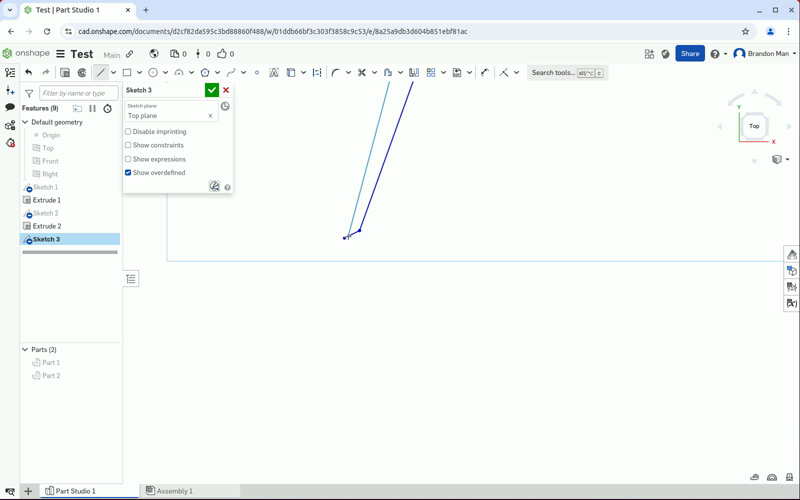
key_up(shift)
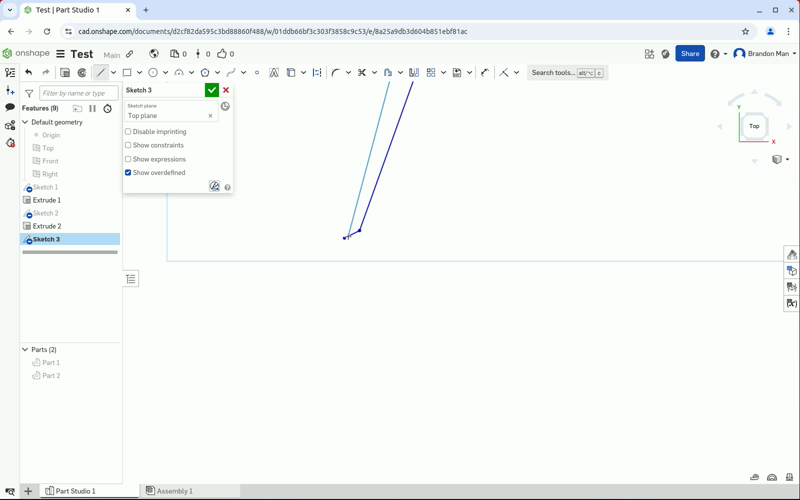
click(348, 236)
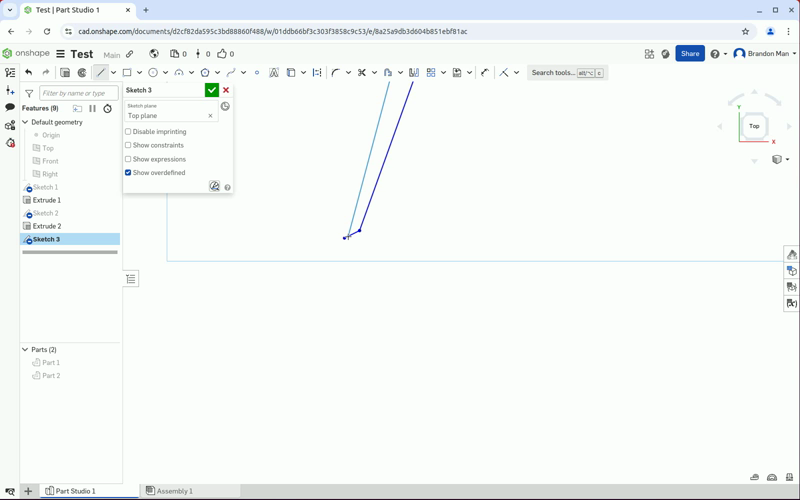
scroll(-6)
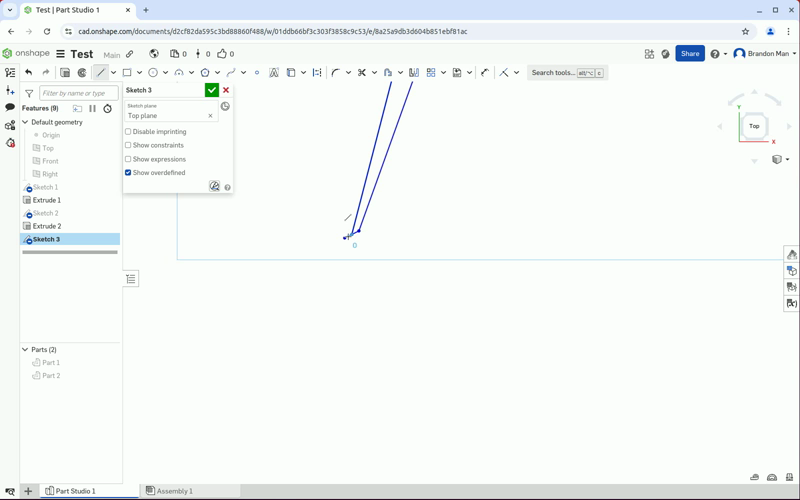
scroll(-6)
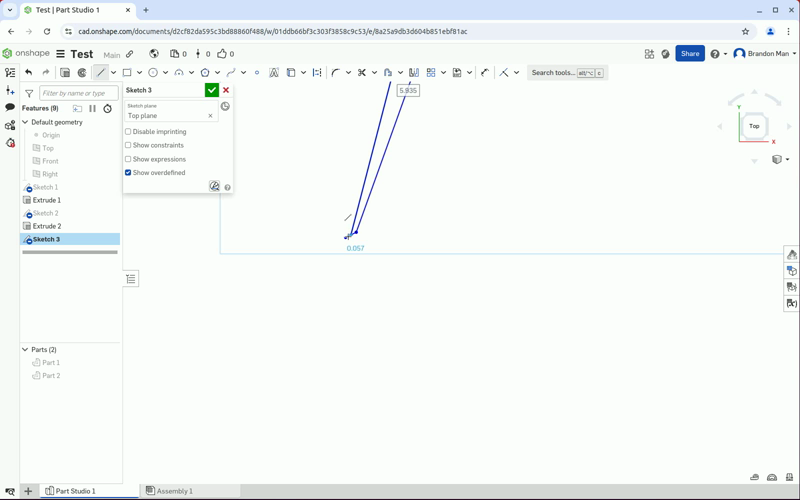
scroll(-6)
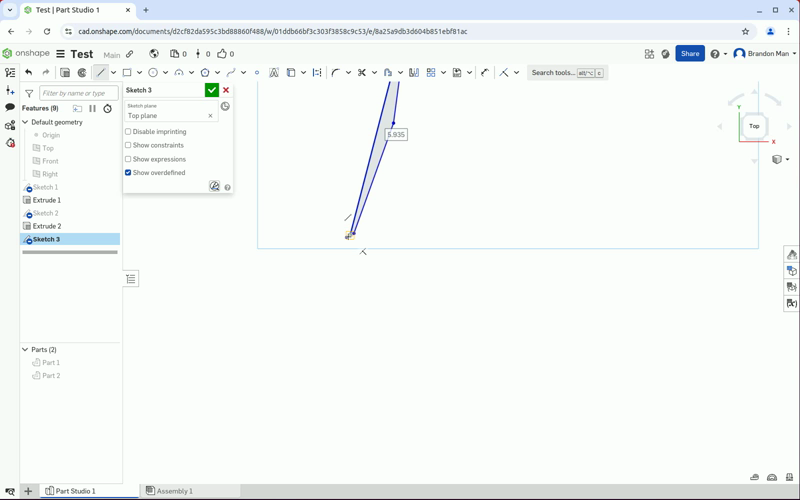
scroll(-6)
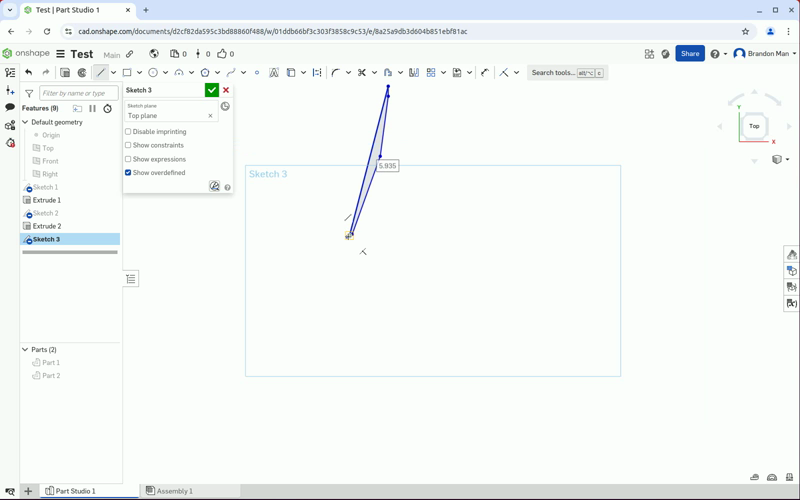
scroll(-6)
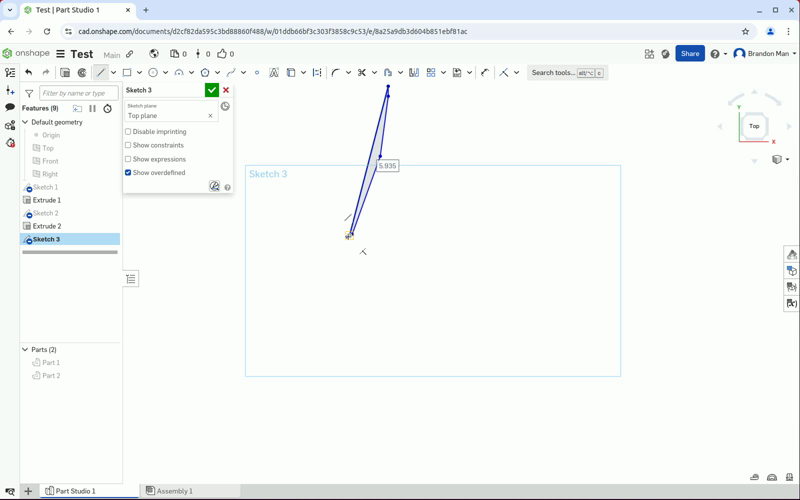
scroll(-6)
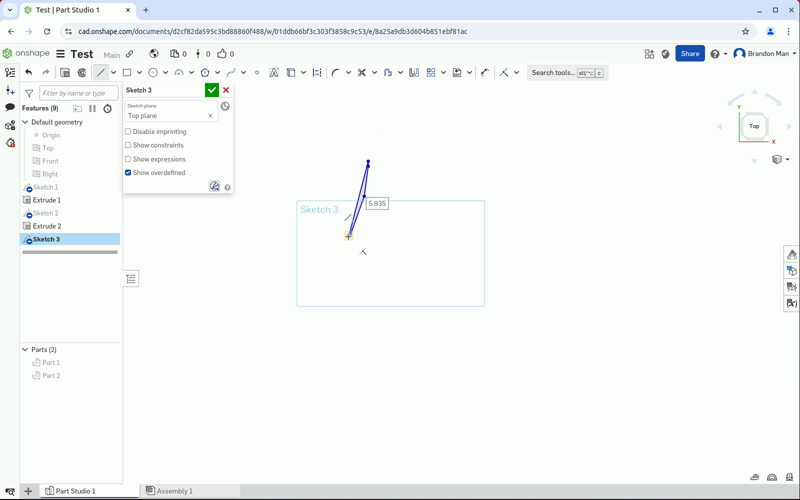
scroll(-6)
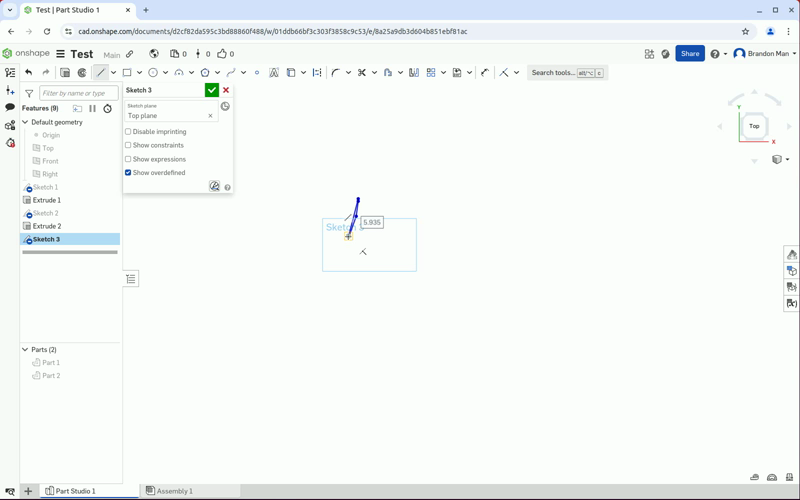
key(esc)
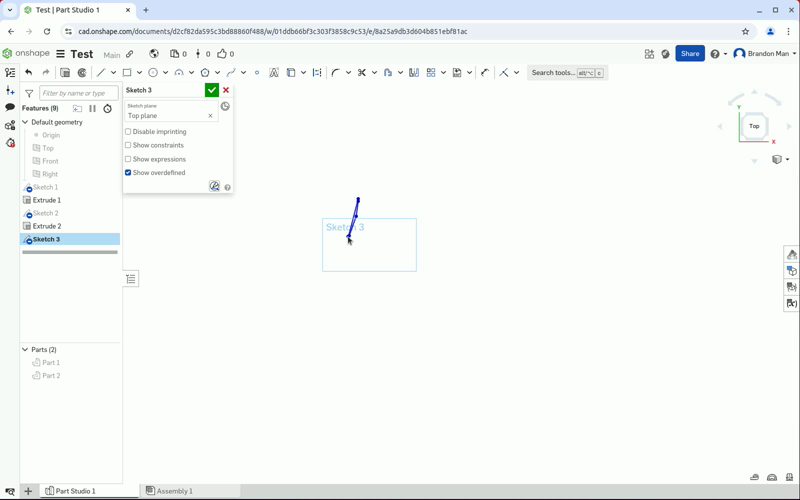
mouse_move(353, 222)
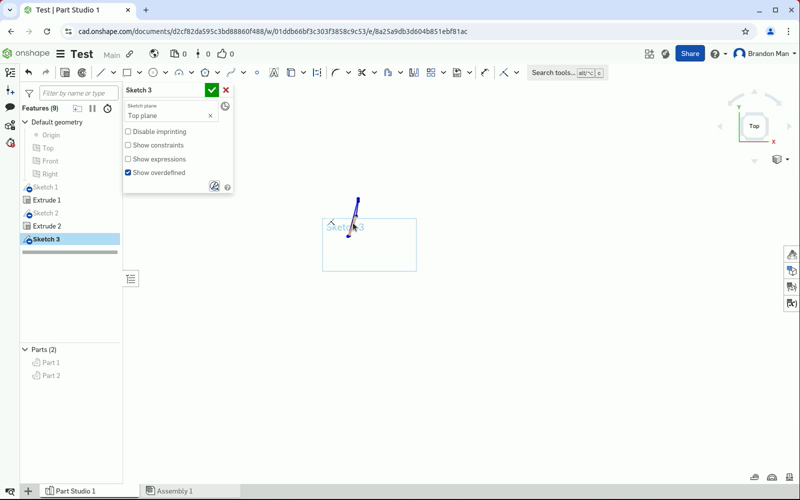
scroll(6)
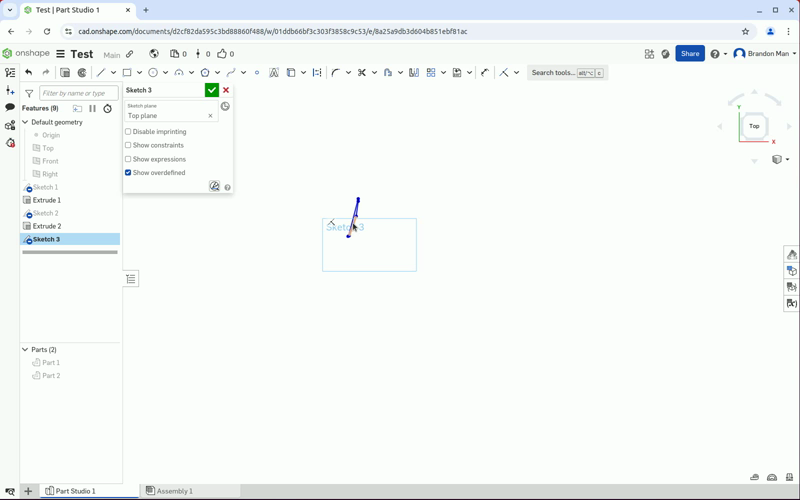
scroll(6)
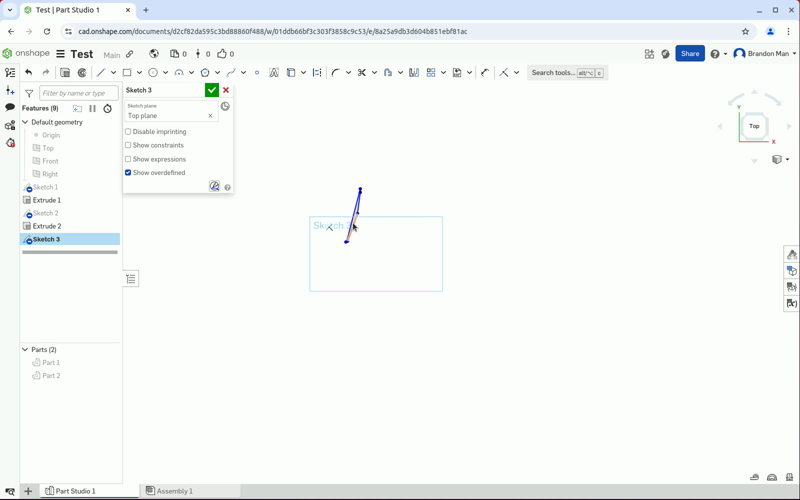
scroll(6)
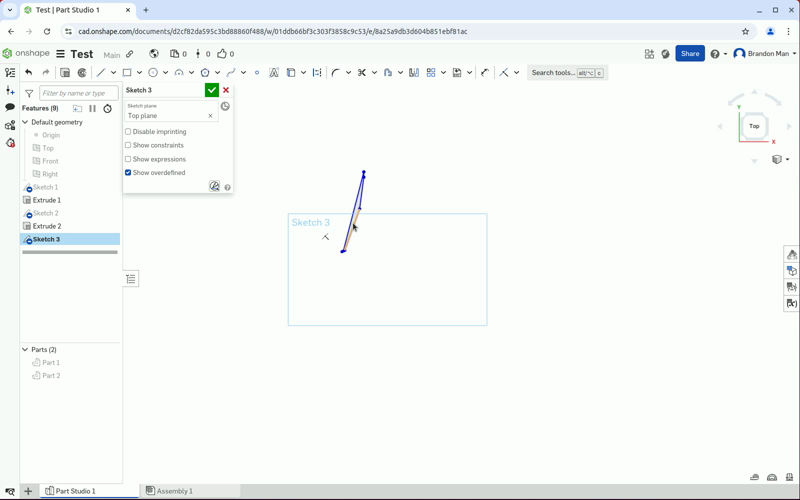
scroll(6)
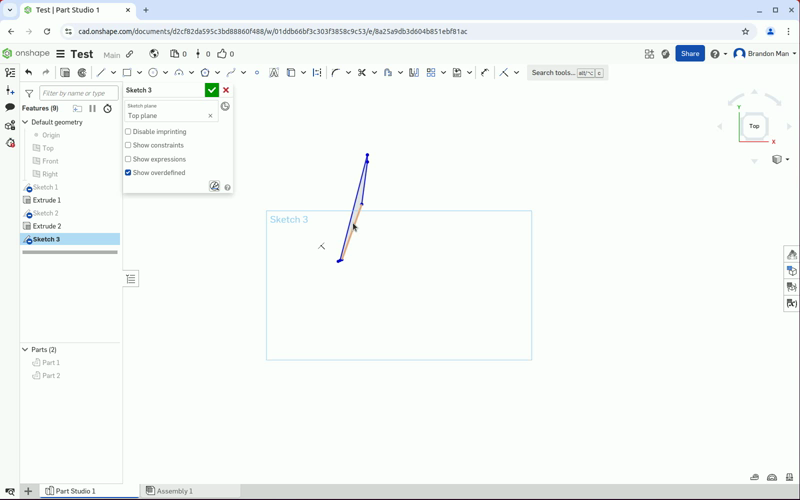
scroll(6)
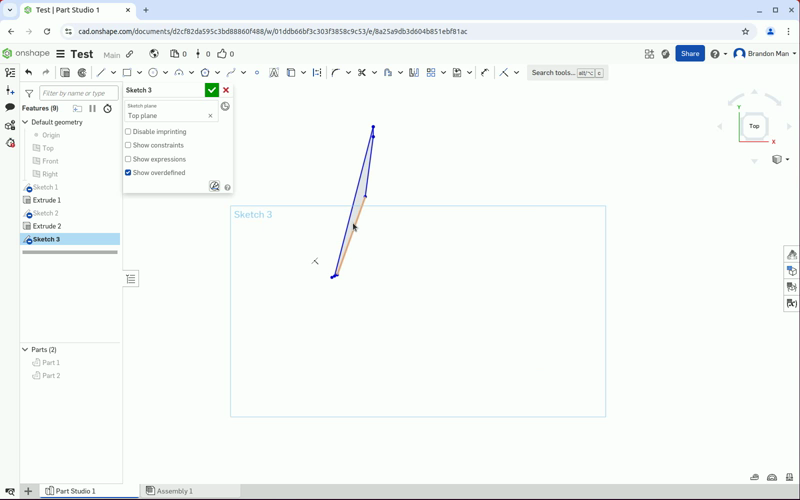
scroll(6)
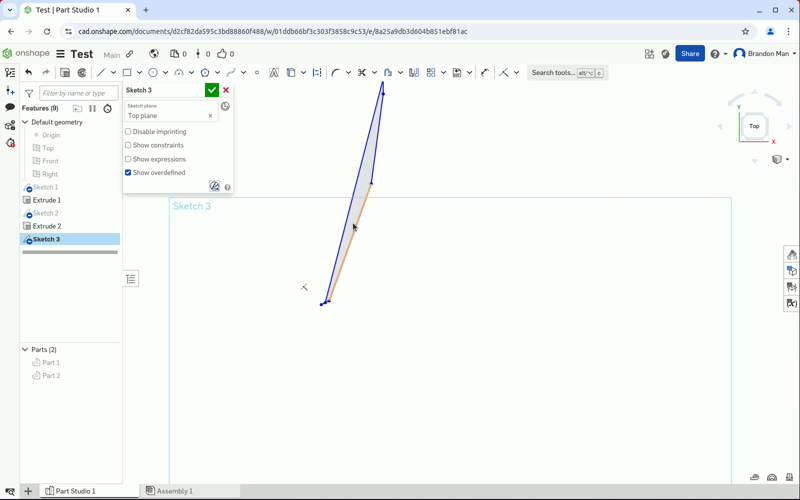
scroll(6)
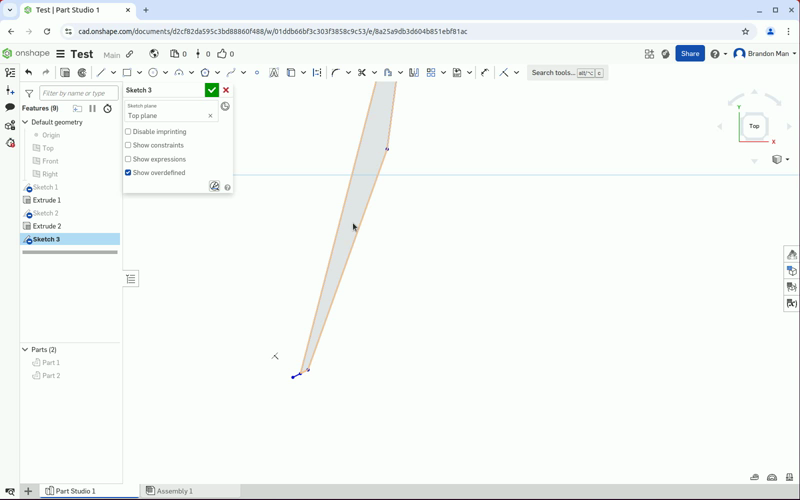
click(353, 222)
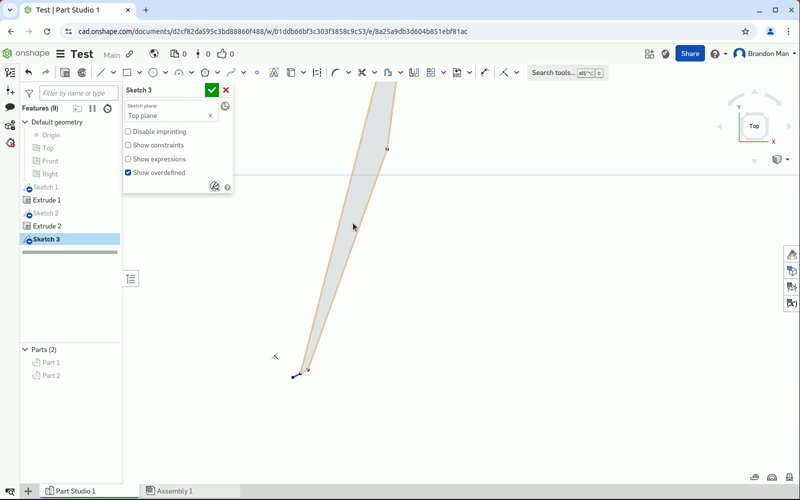
scroll(-6)
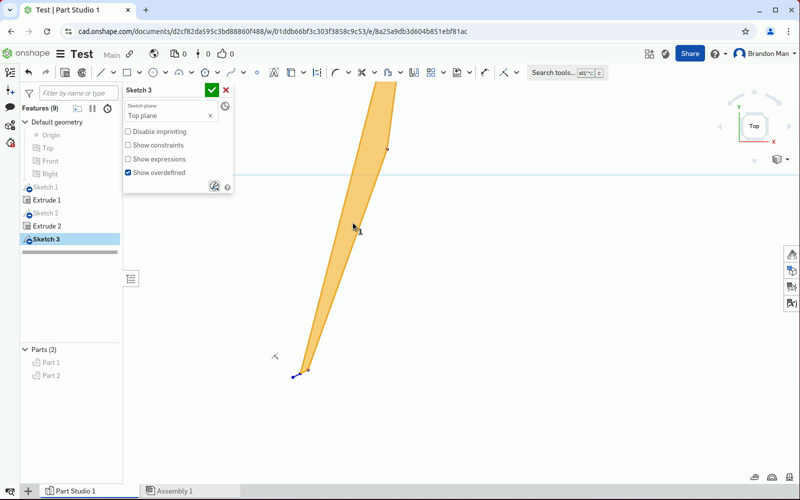
scroll(-6)
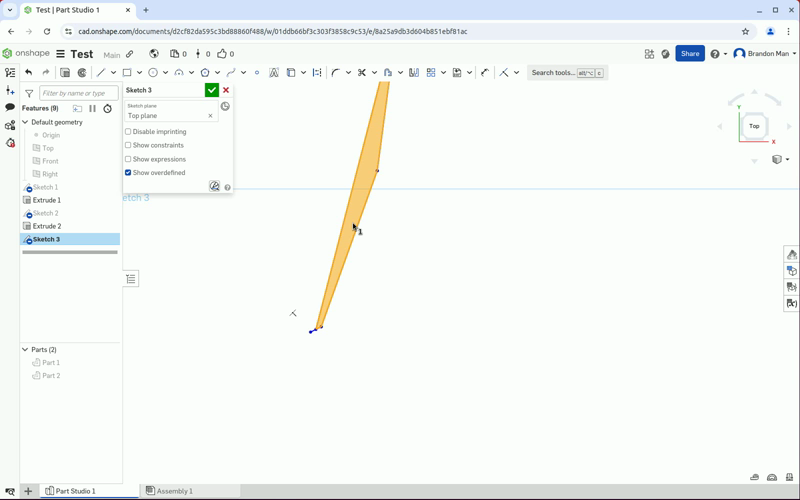
scroll(-6)
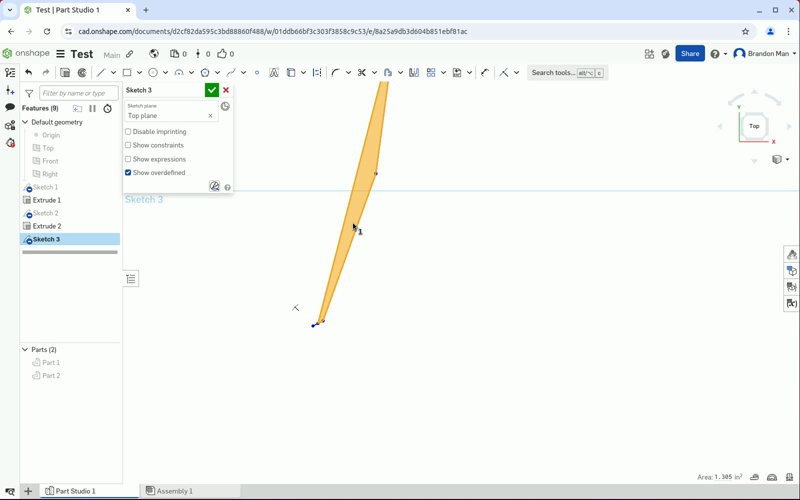
scroll(-6)
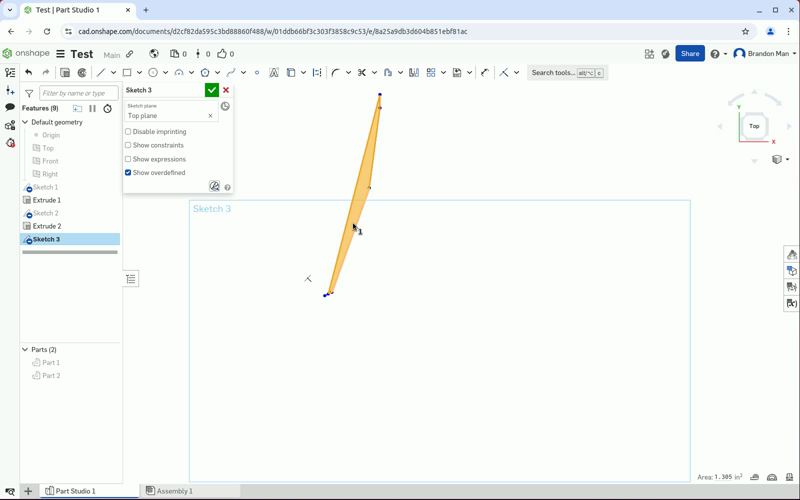
scroll(-6)
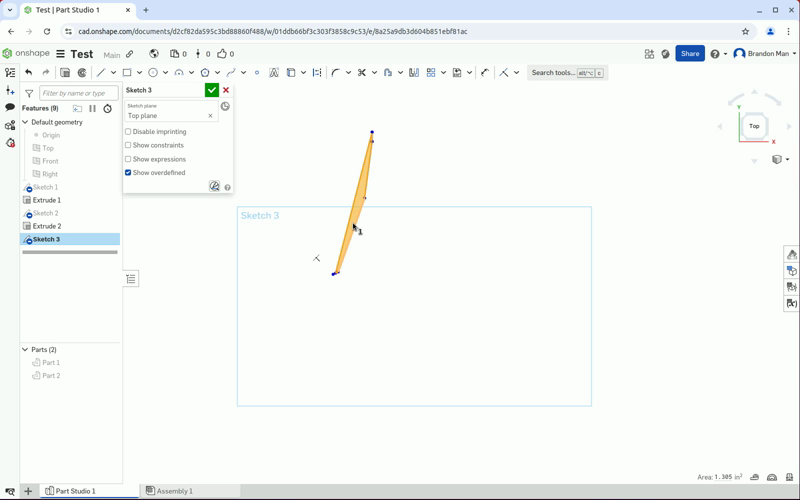
scroll(-6)
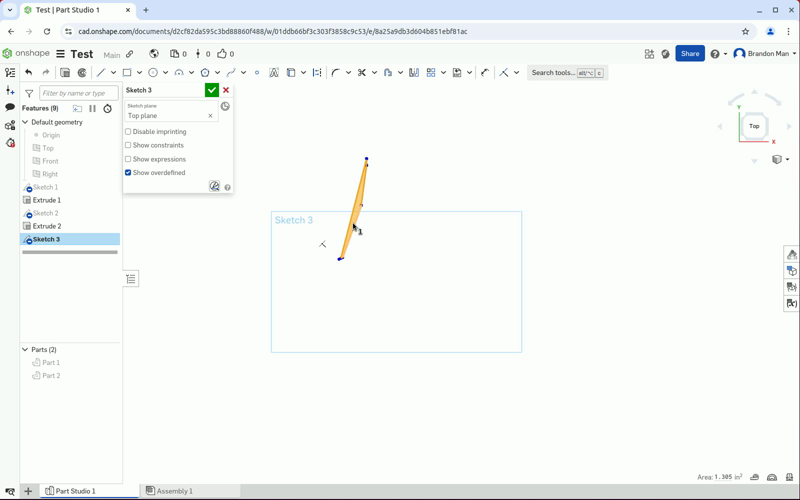
scroll(-6)
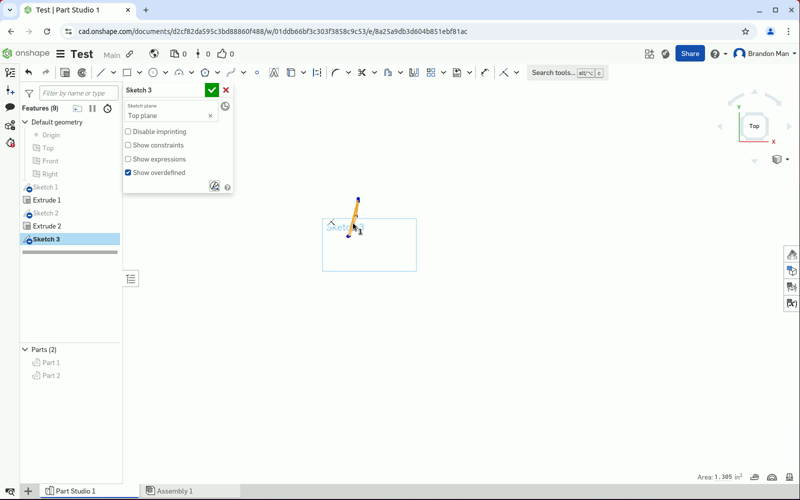
mouse_move(73, 352)
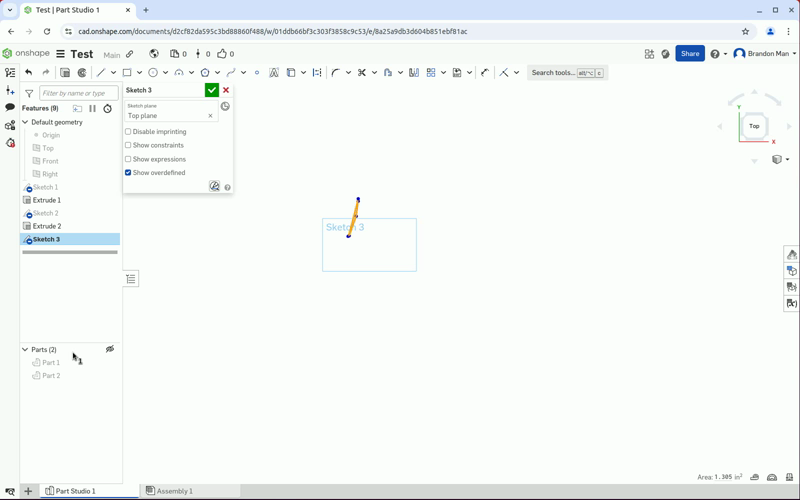
key(shift+y)
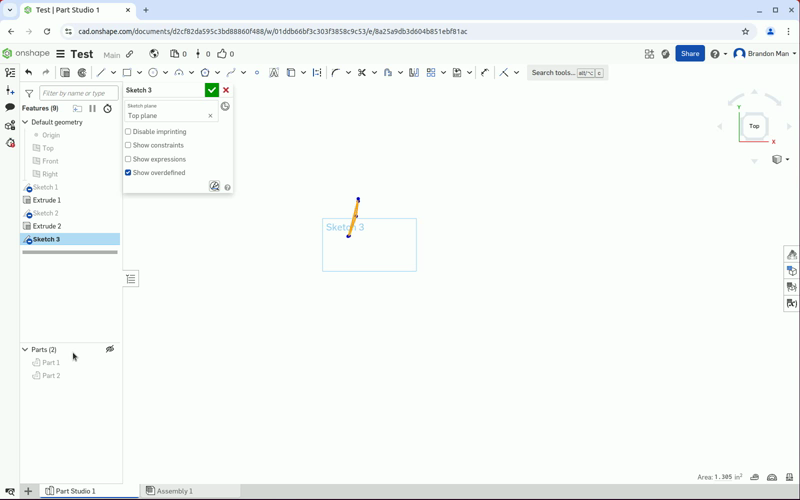
key(shift+e)
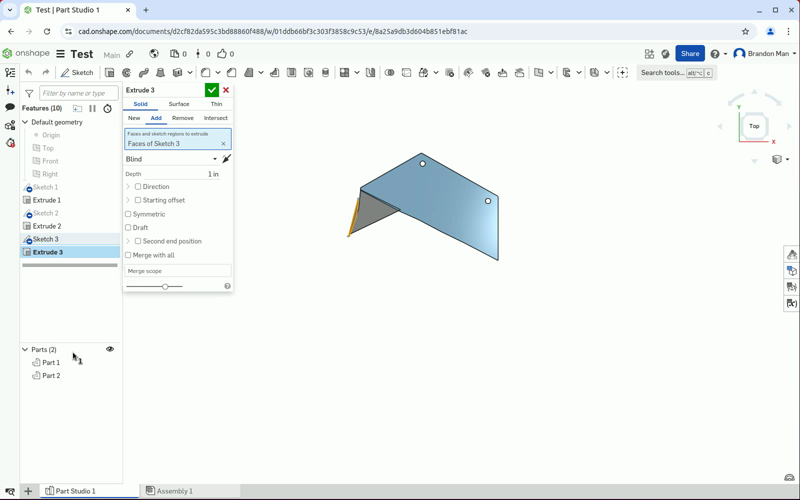
mouse_move(143, 106)
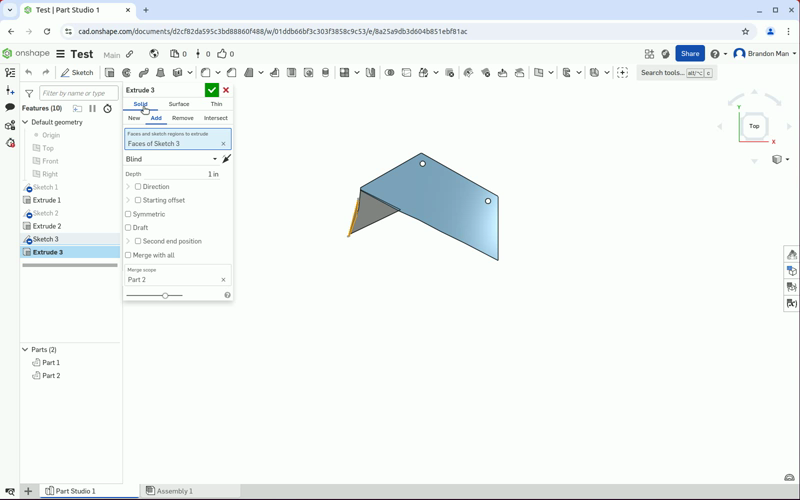
click(143, 106)
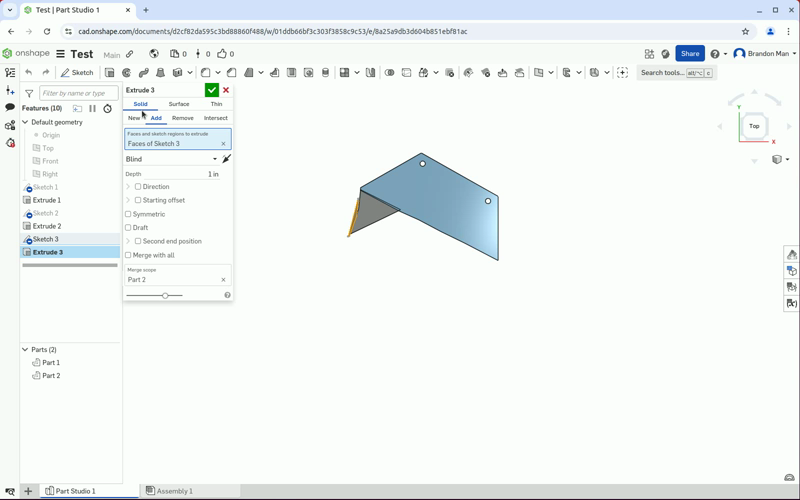
mouse_move(137, 120)
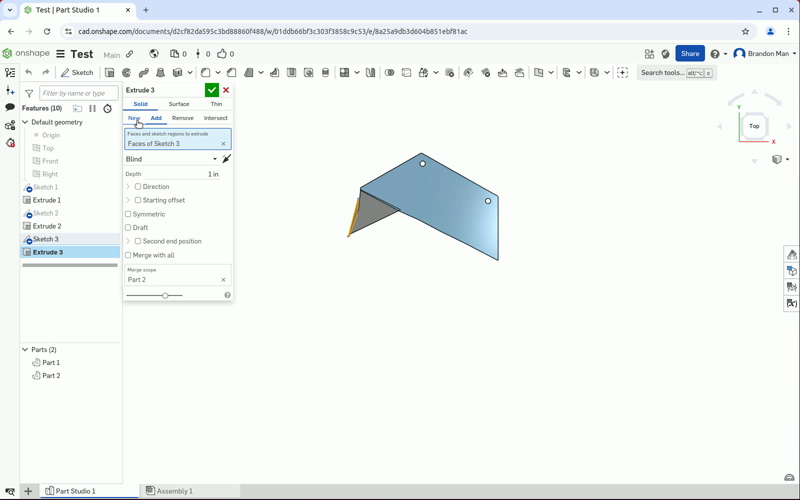
click(137, 120)
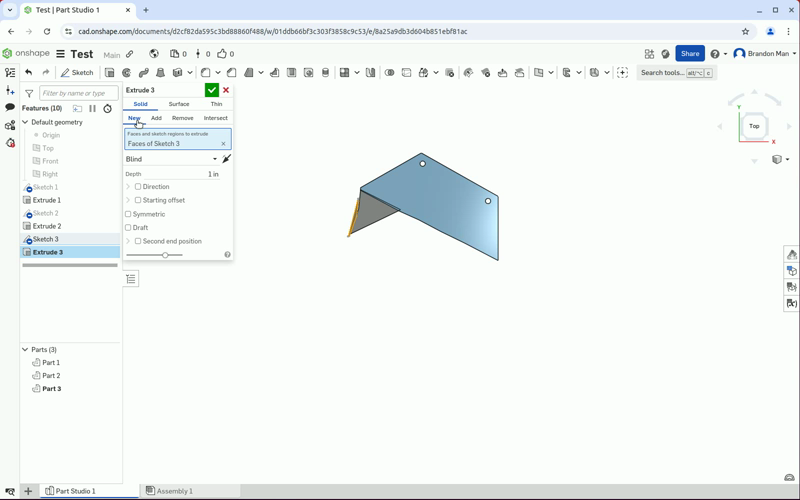
key(tab, 4)
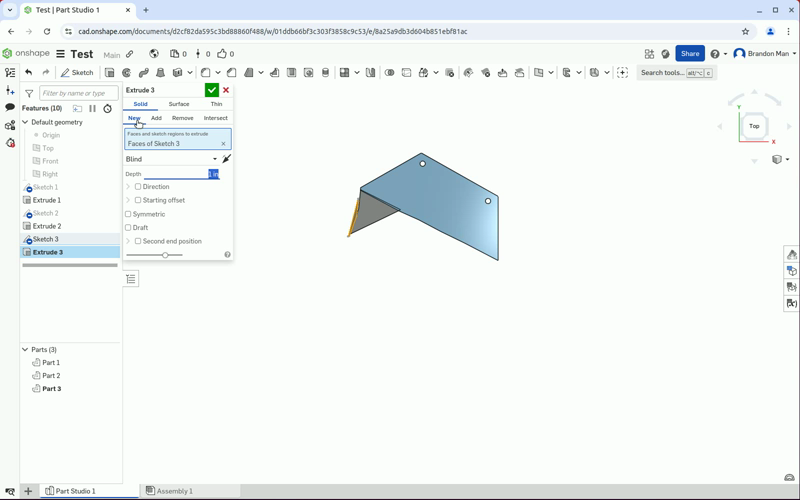
text(5.777)
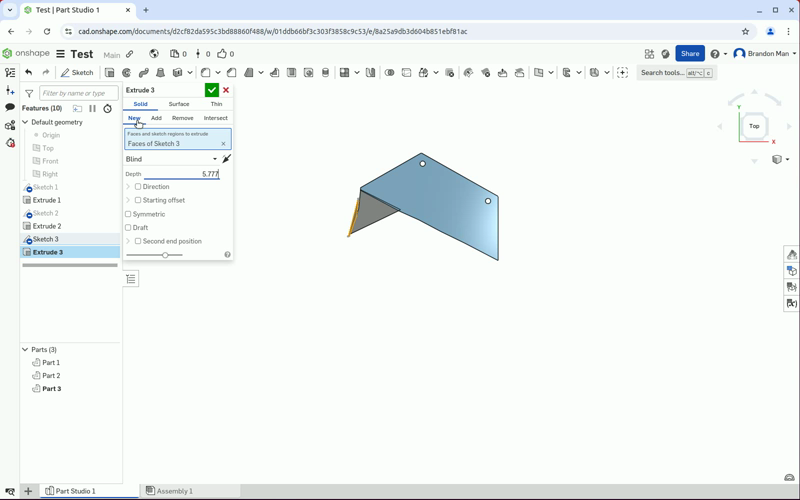
key(enter)
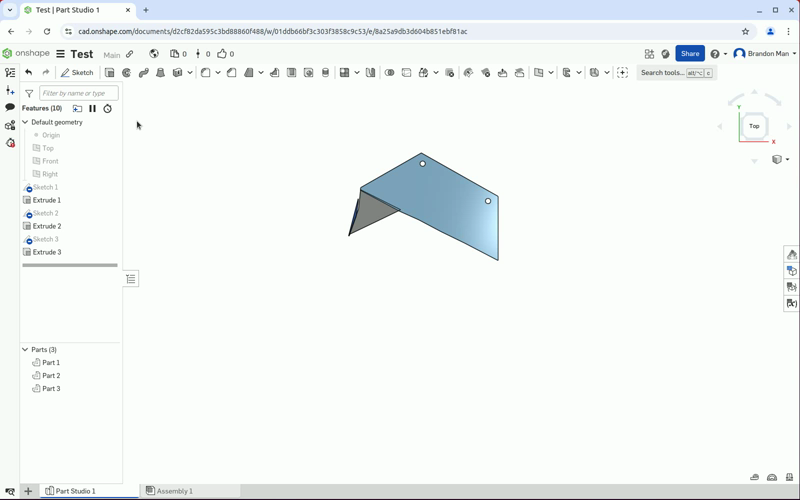
key(shift+h)
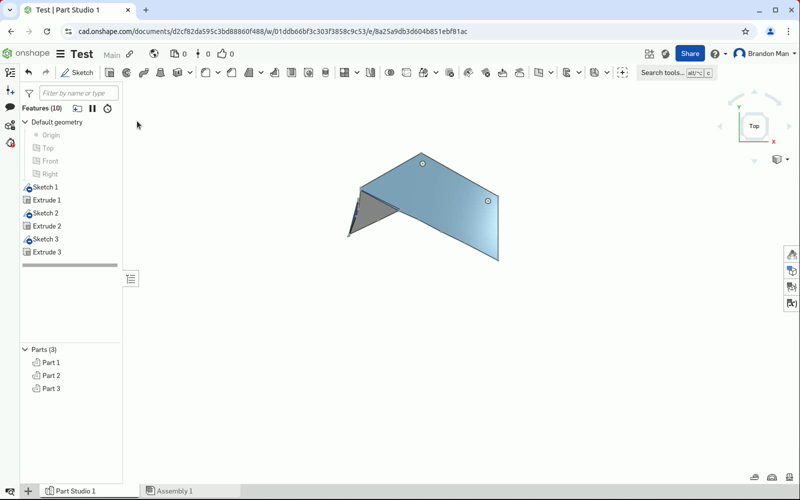
key(shift+h)
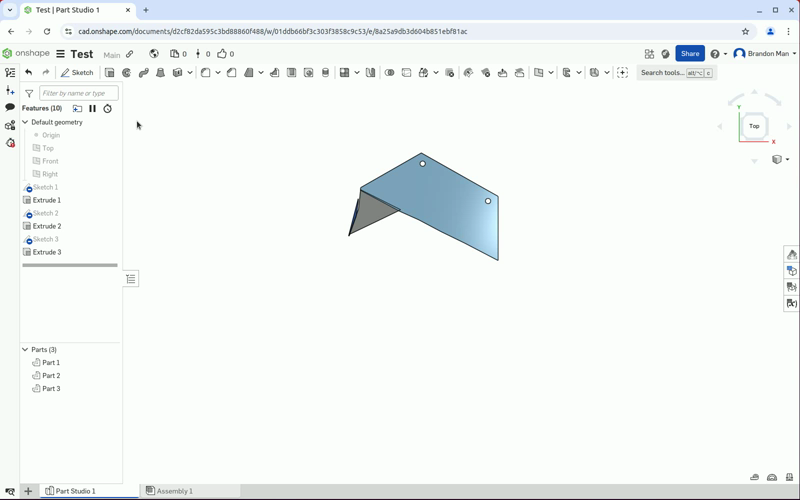
mouse_move(73, 189)
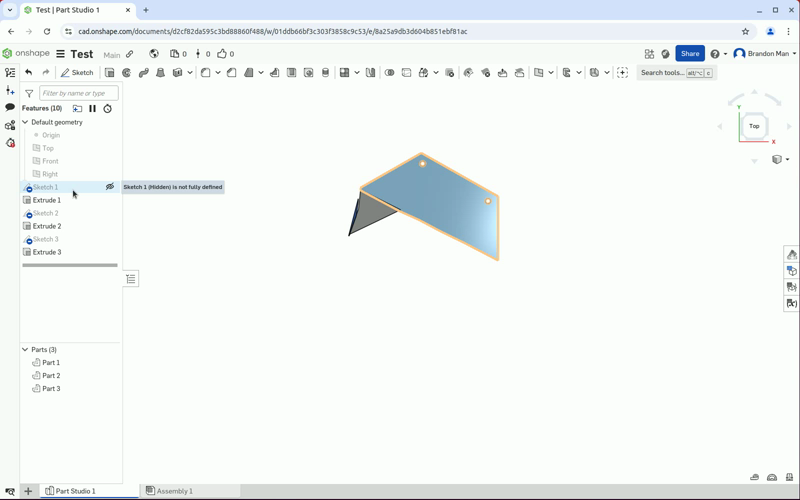
click(73, 189)
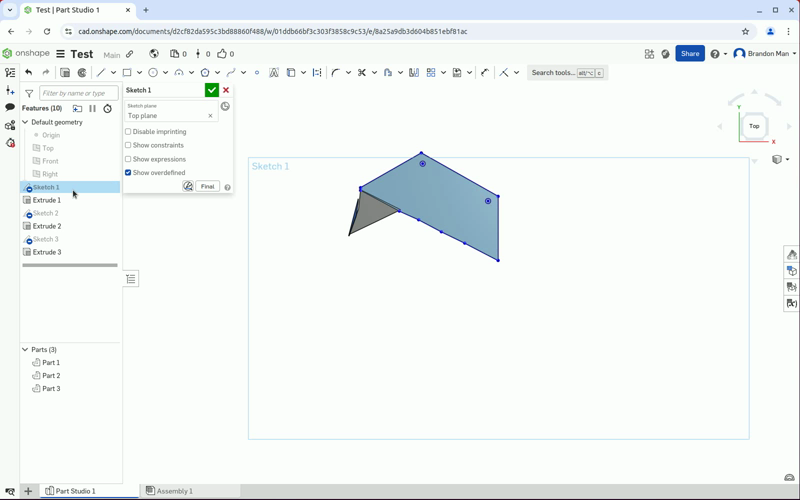
mouse_move(229, 92)
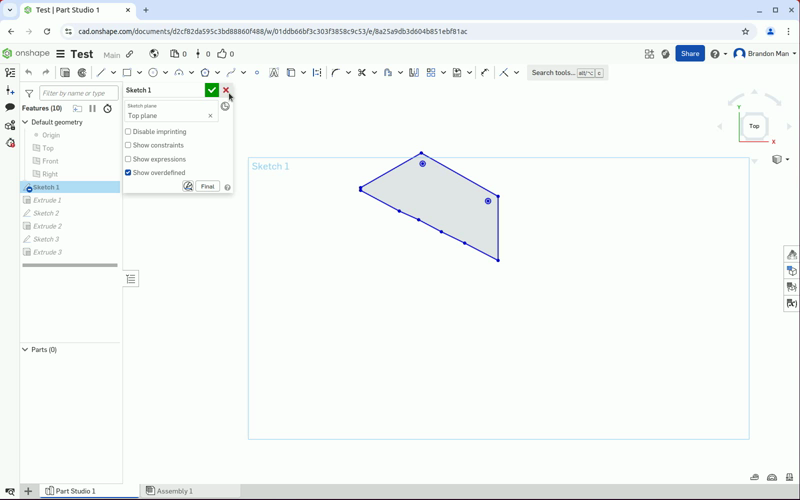
click(229, 92)
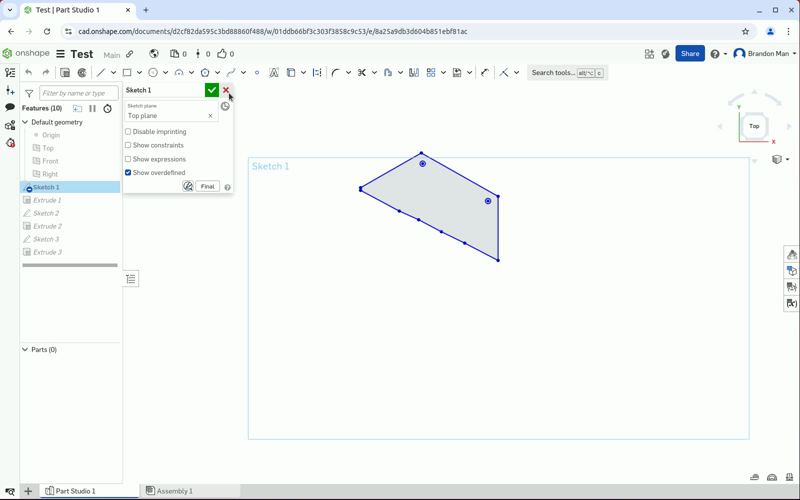
key(shift+s)
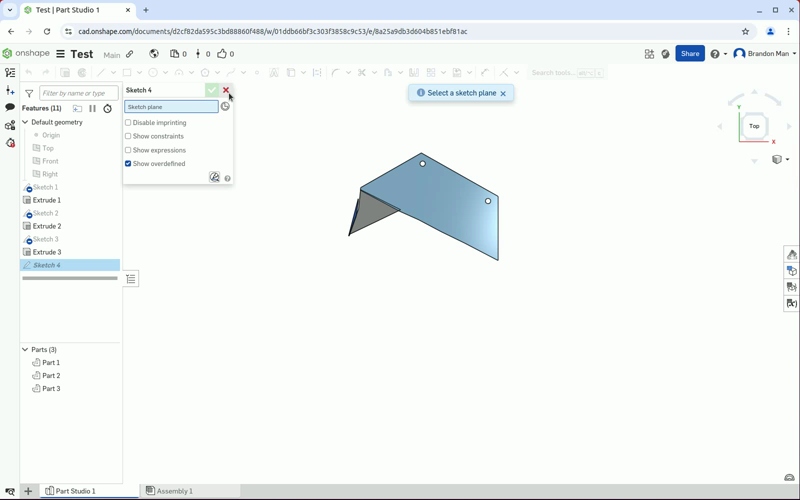
mouse_move(73, 150)
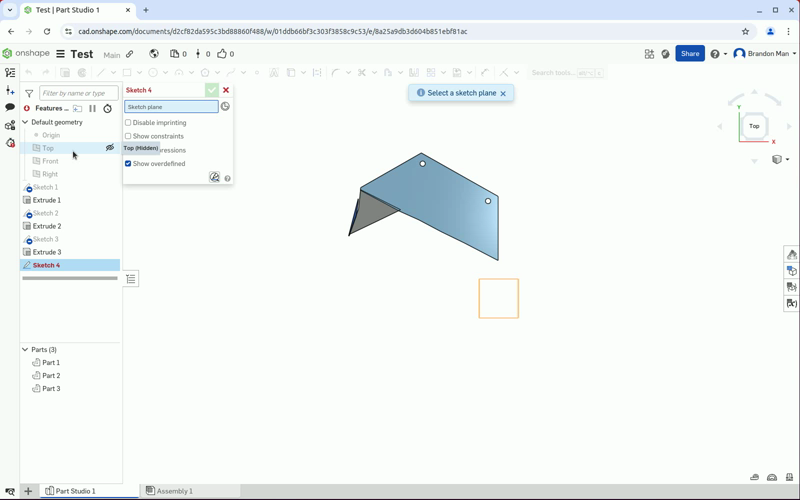
click(73, 150)
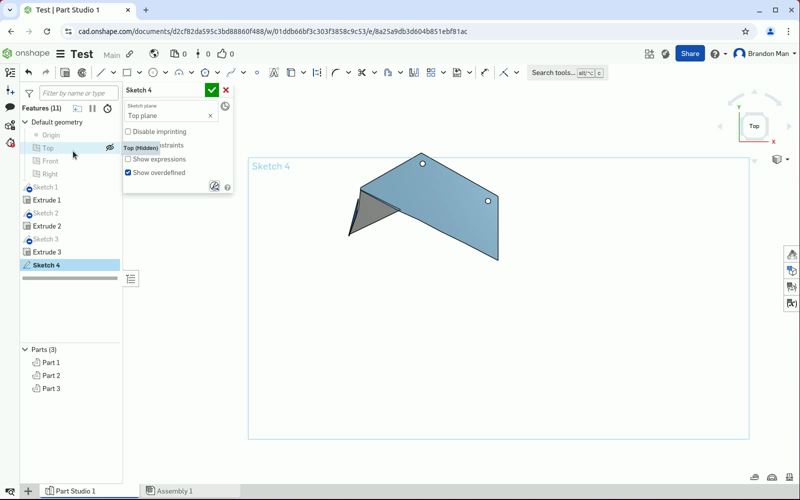
mouse_move(73, 352)
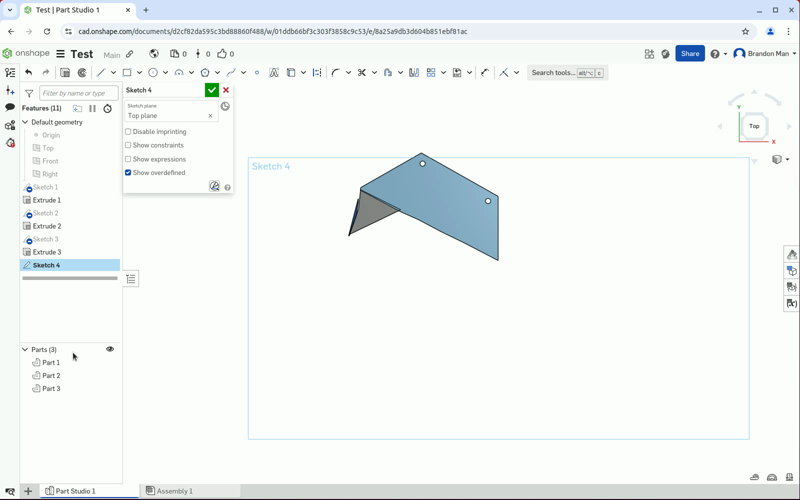
key(y)
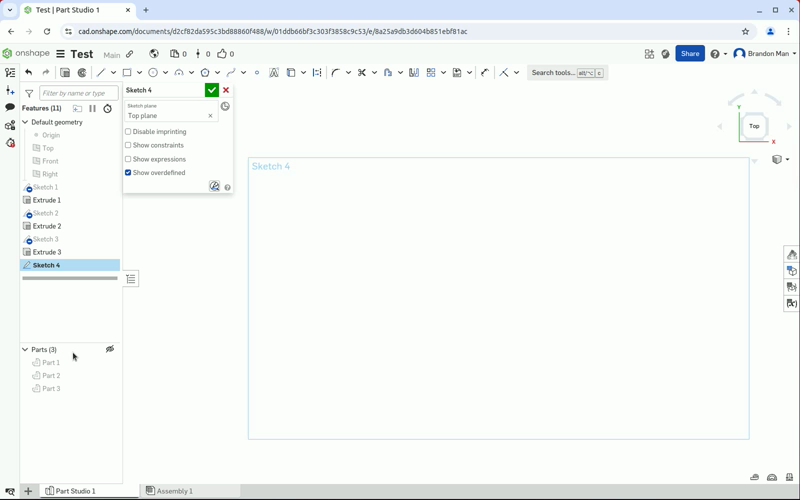
key(l)
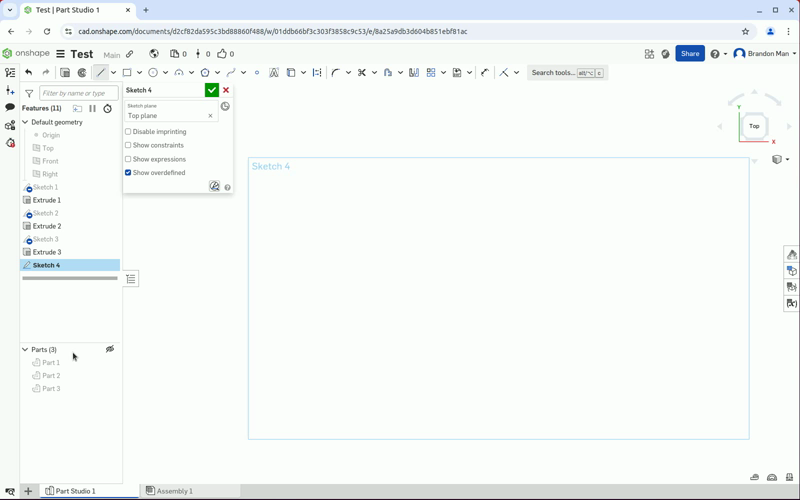
key_down(shift)
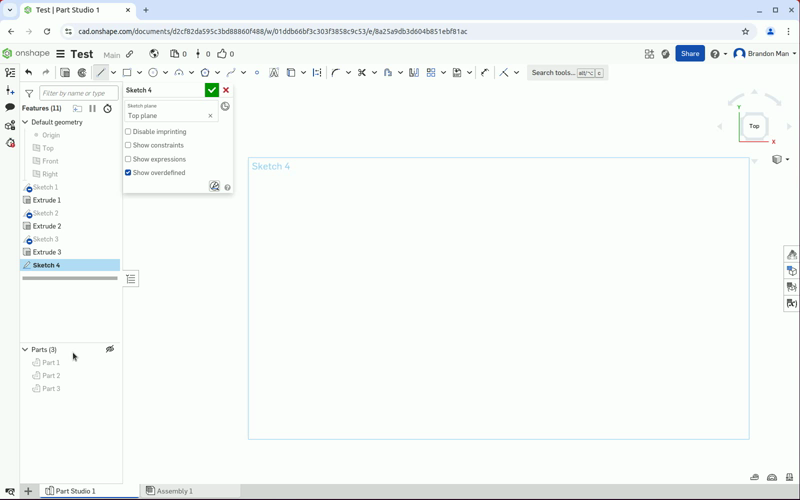
mouse_move(370, 224)
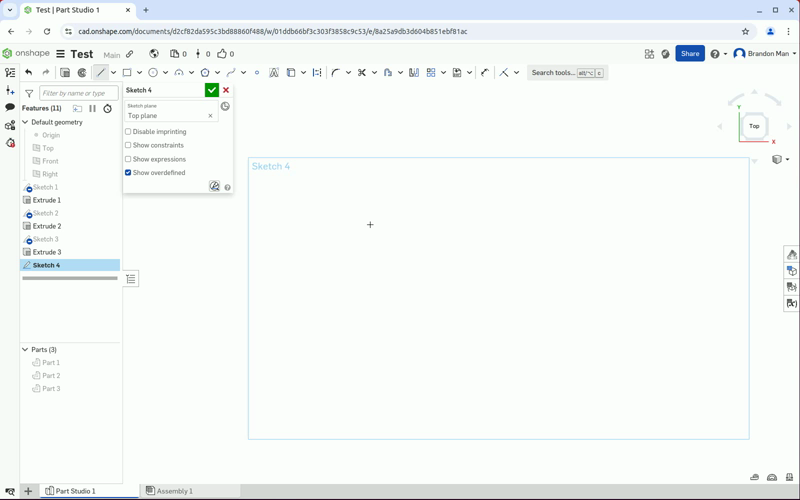
click(370, 224)
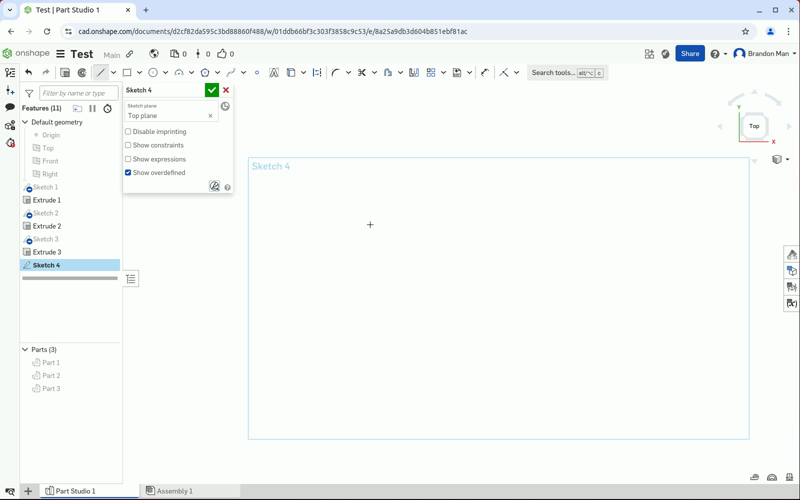
key_up(shift)
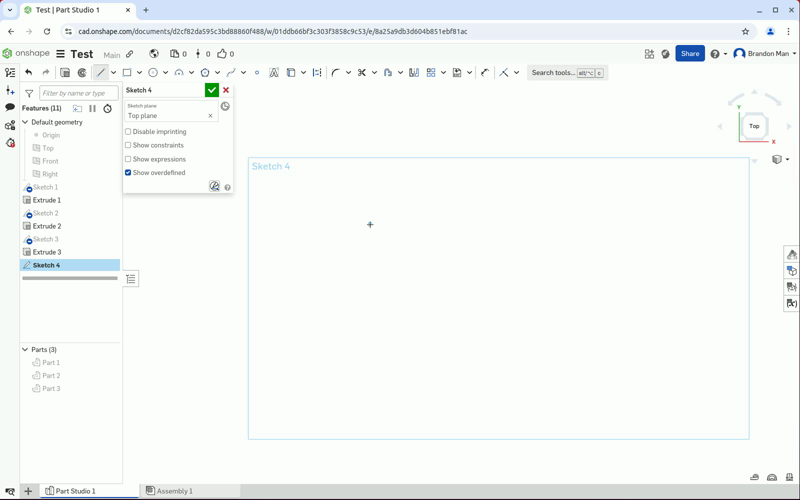
key_down(shift)
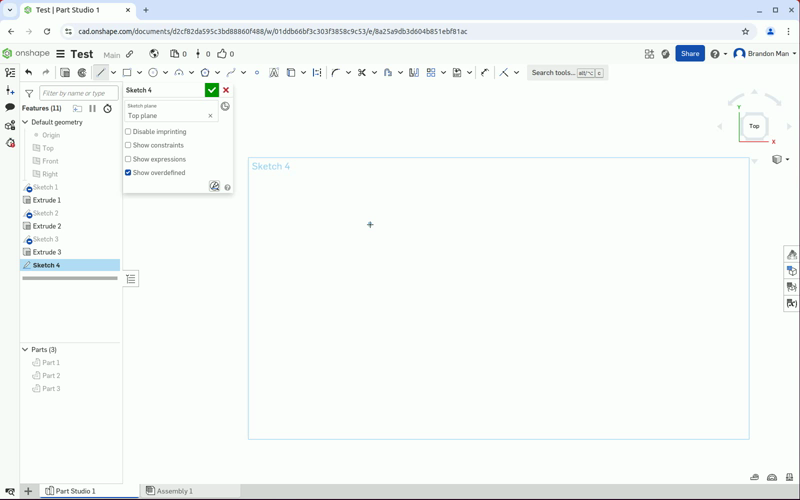
mouse_move(400, 224)
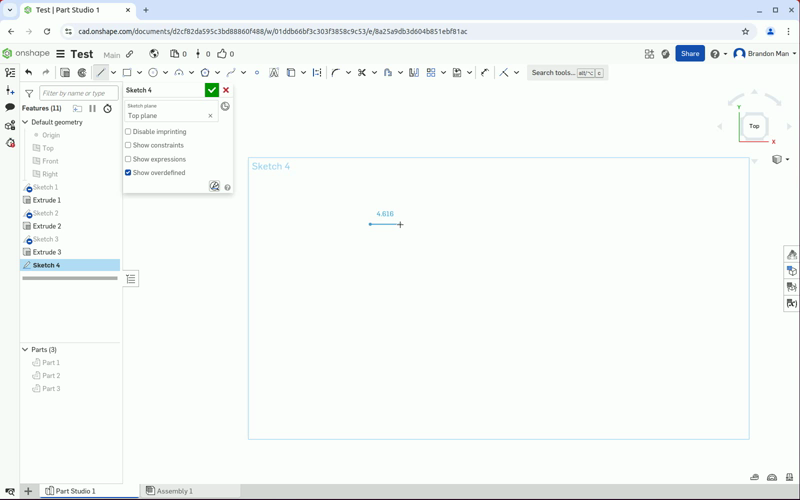
mouse_move(377, 266)
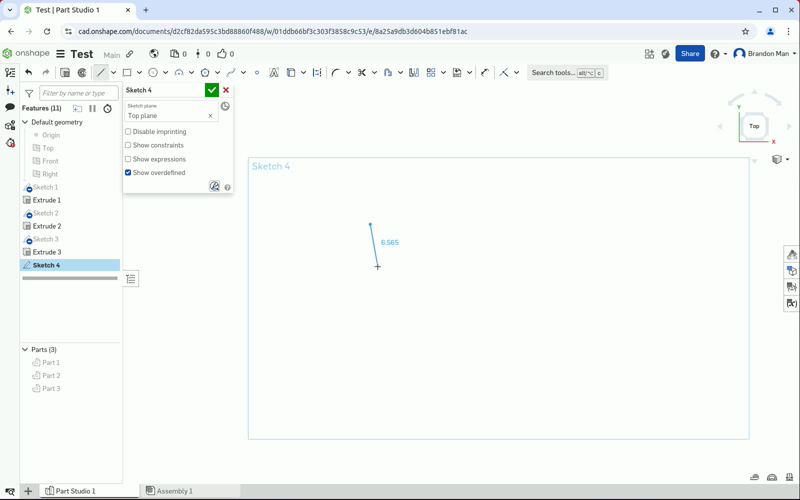
click(377, 266)
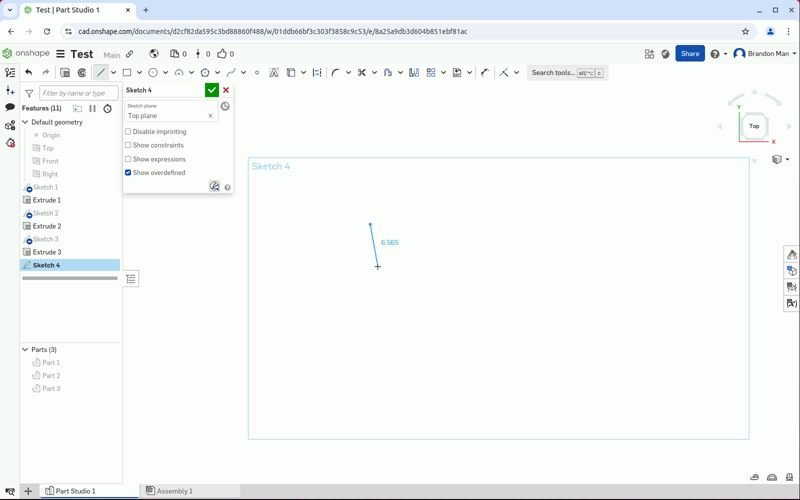
key_up(shift)
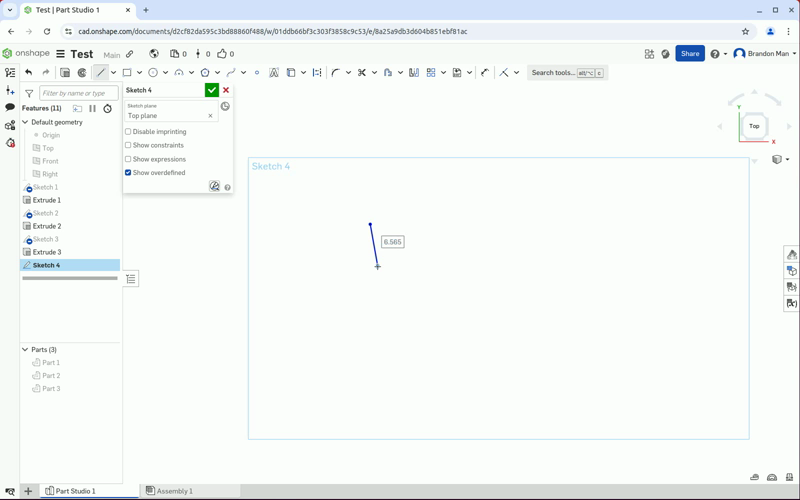
key_down(shift)
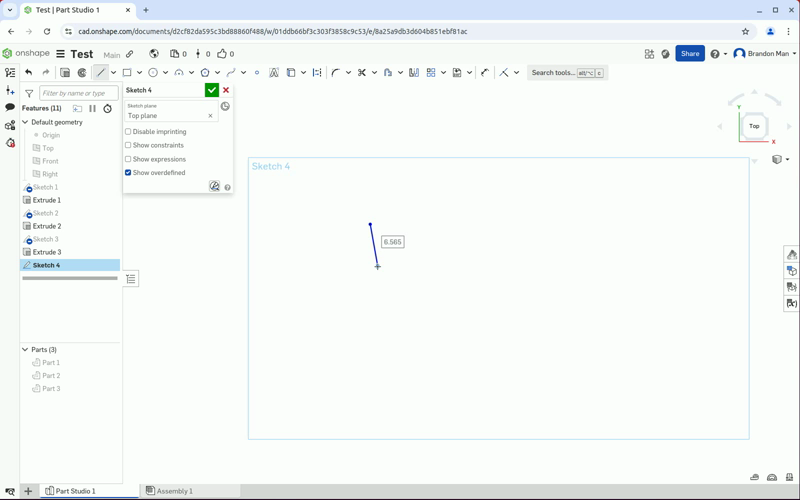
mouse_move(407, 266)
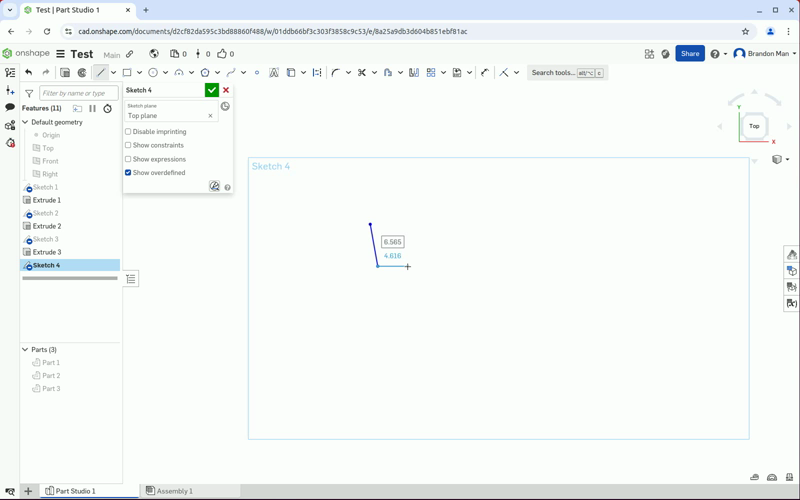
mouse_move(390, 244)
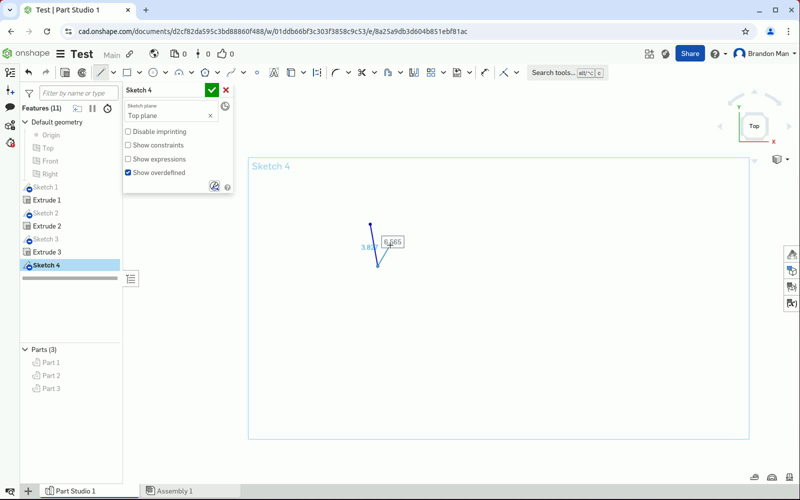
click(390, 244)
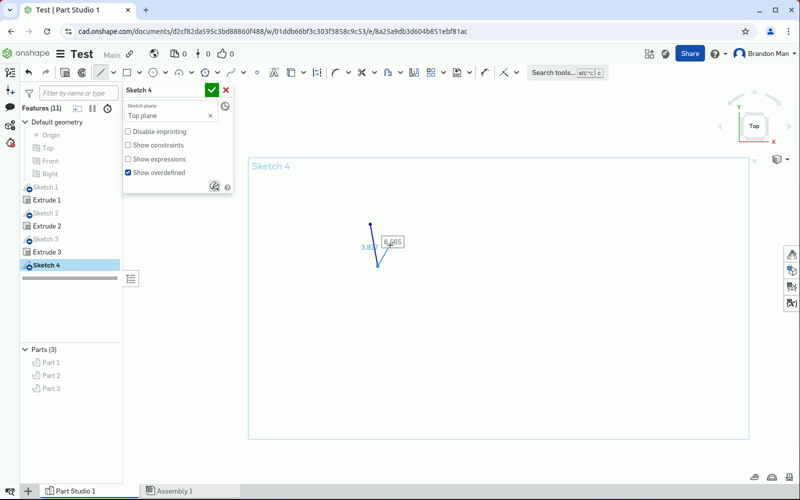
key_up(shift)
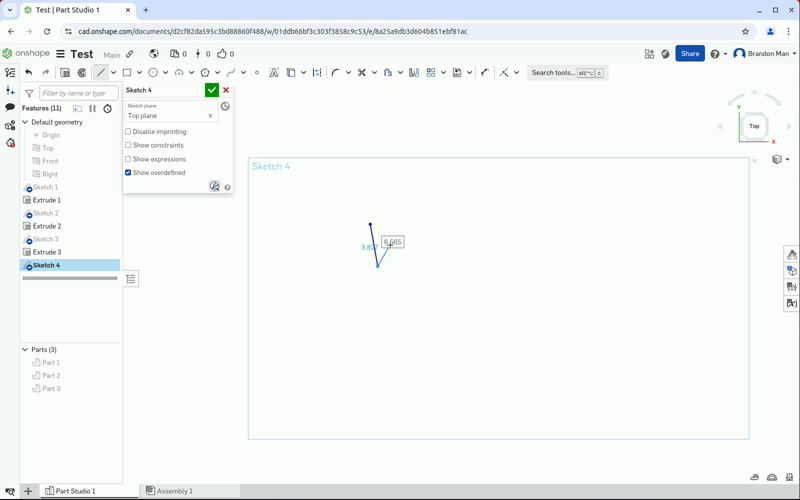
key_down(shift)
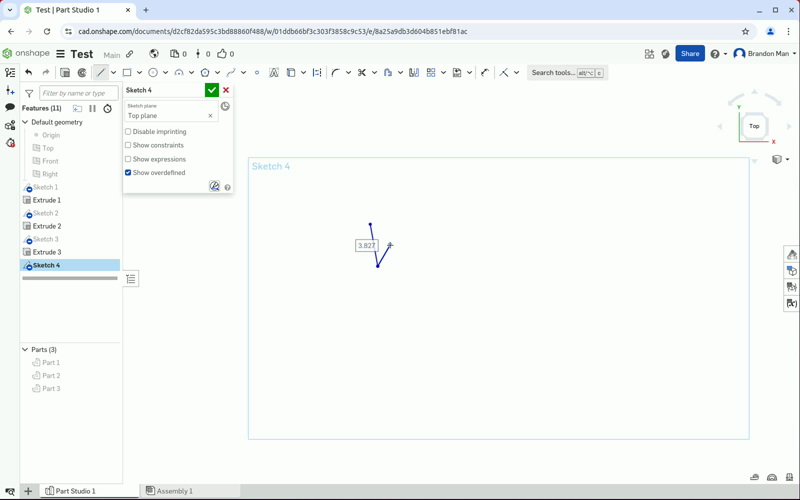
mouse_move(420, 244)
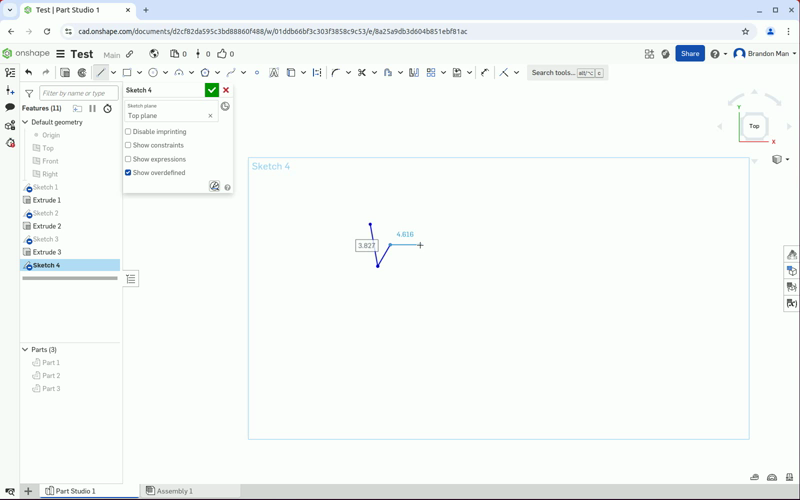
mouse_move(401, 223)
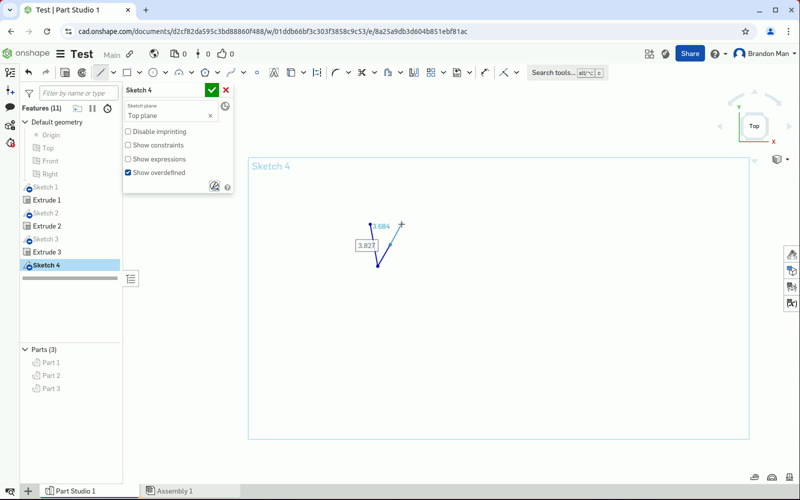
click(401, 223)
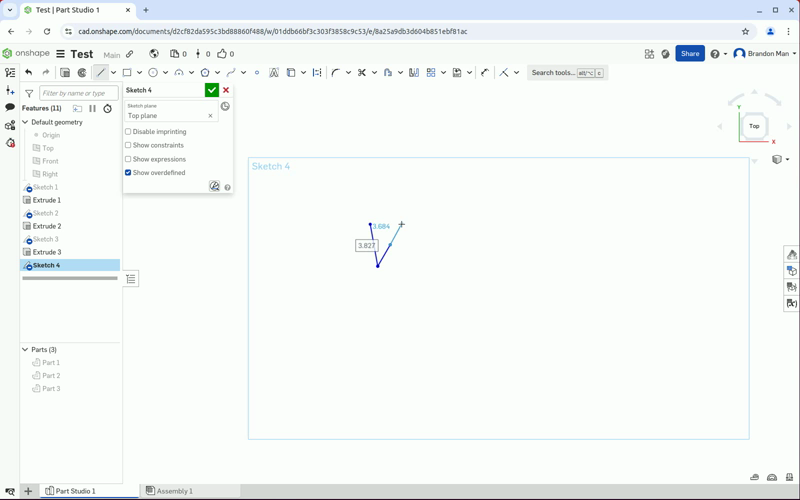
key_up(shift)
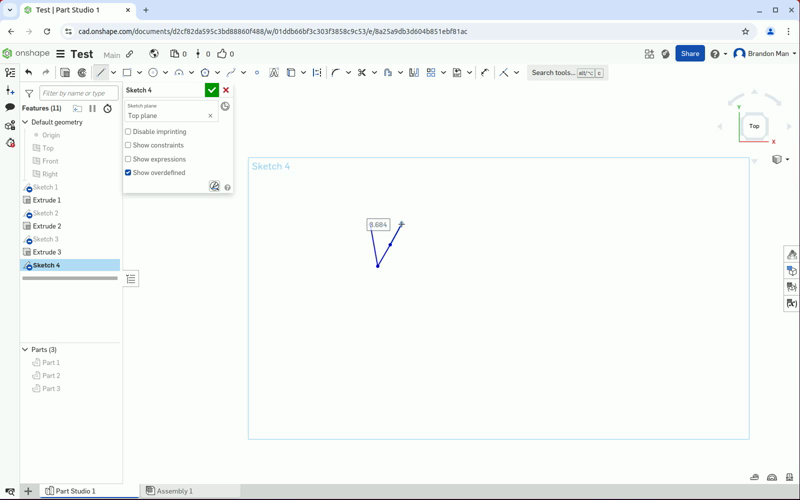
key_down(shift)
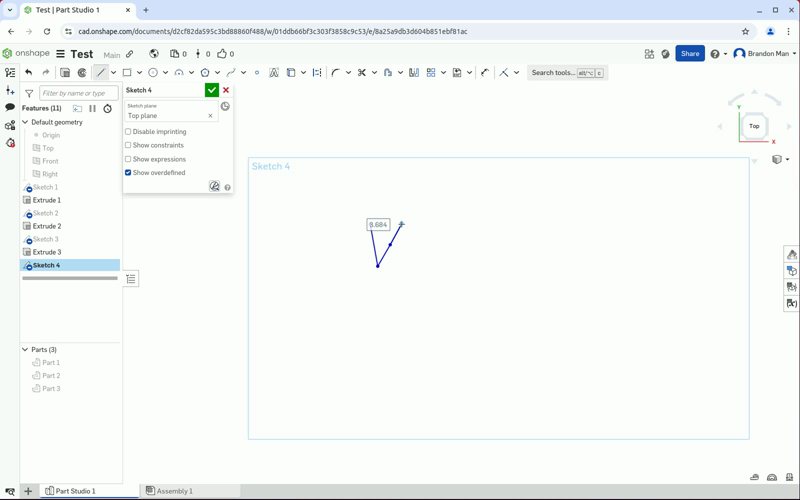
mouse_move(431, 223)
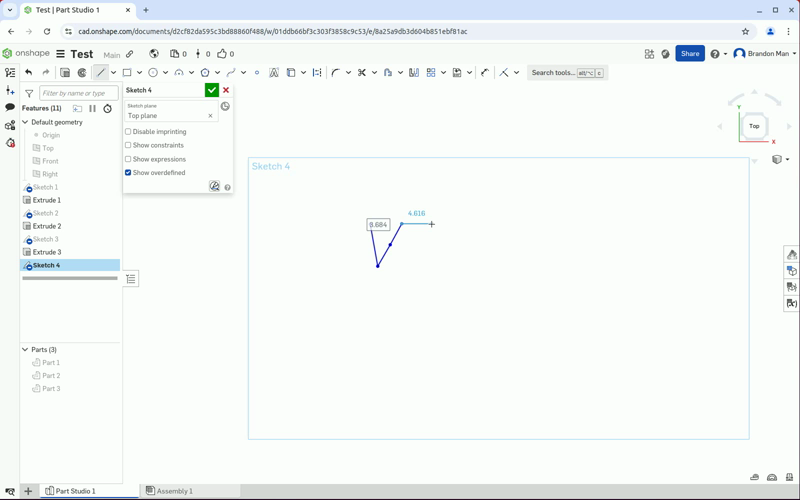
mouse_move(387, 216)
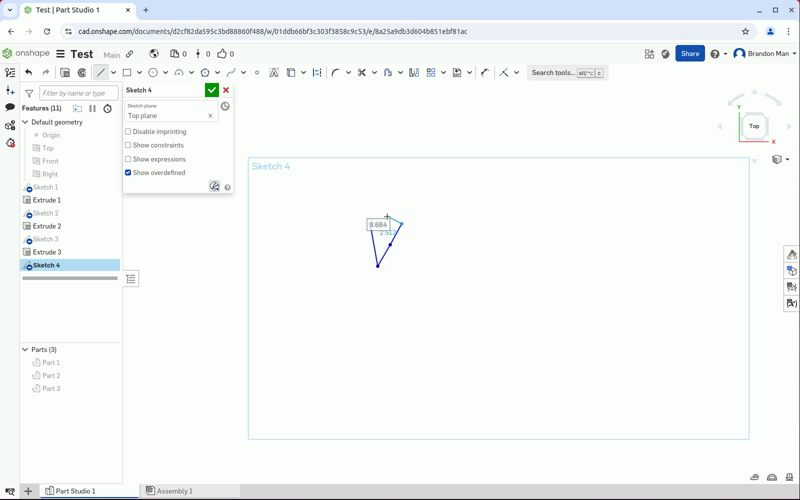
click(387, 216)
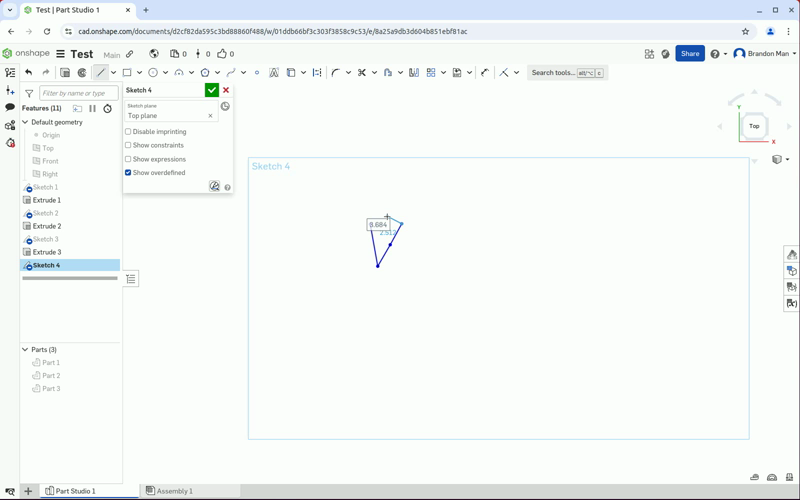
key_up(shift)
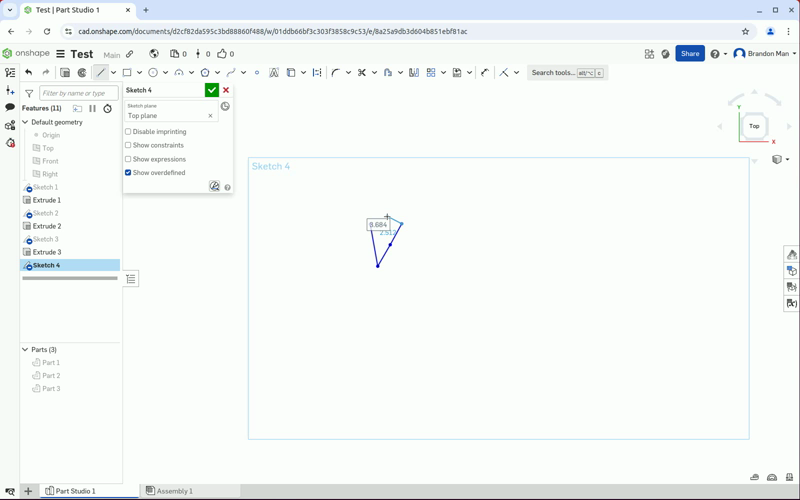
mouse_move(417, 216)
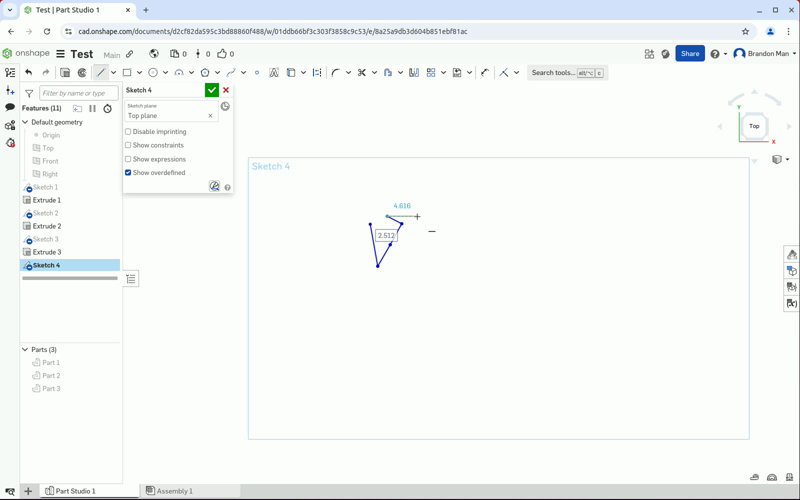
key_down(shift)
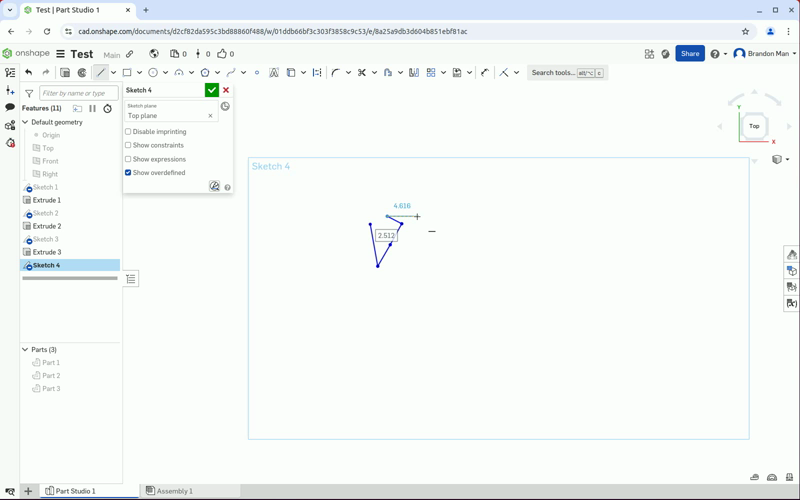
mouse_move(370, 224)
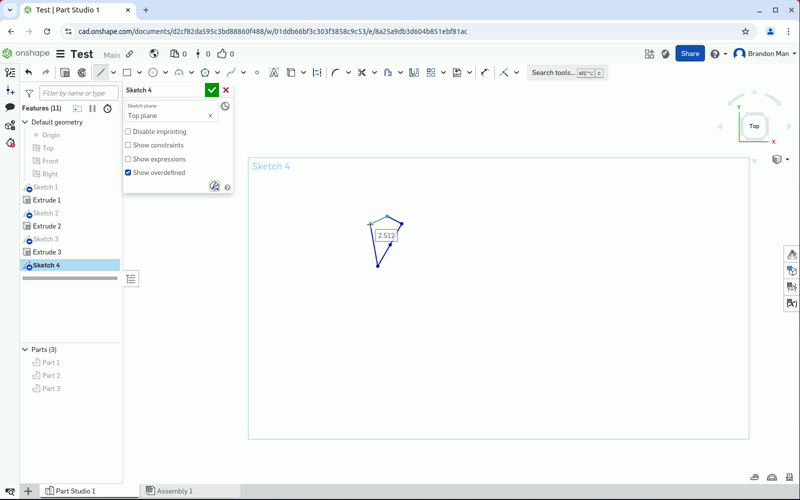
key_up(shift)
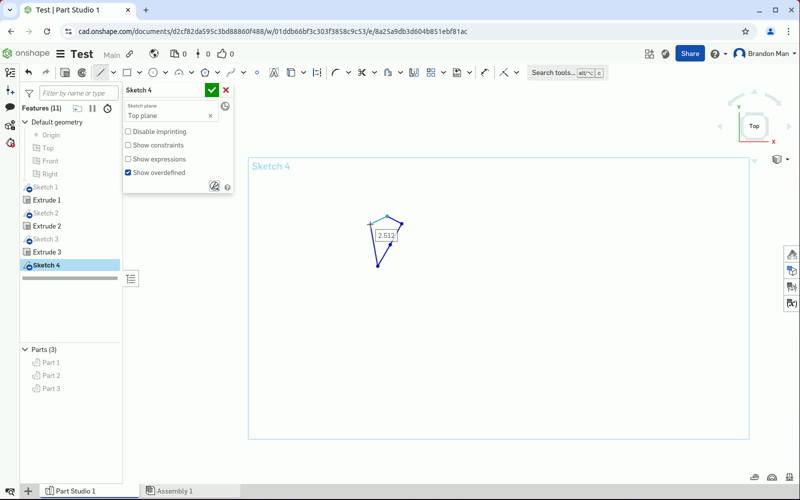
click(370, 224)
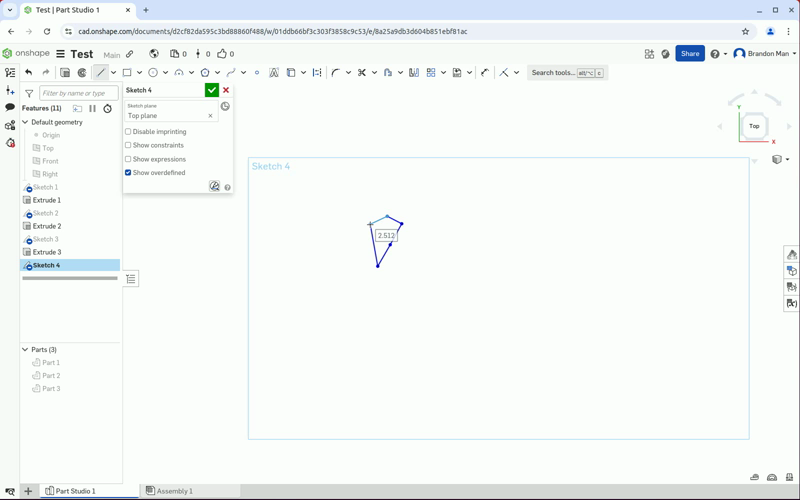
key(esc)
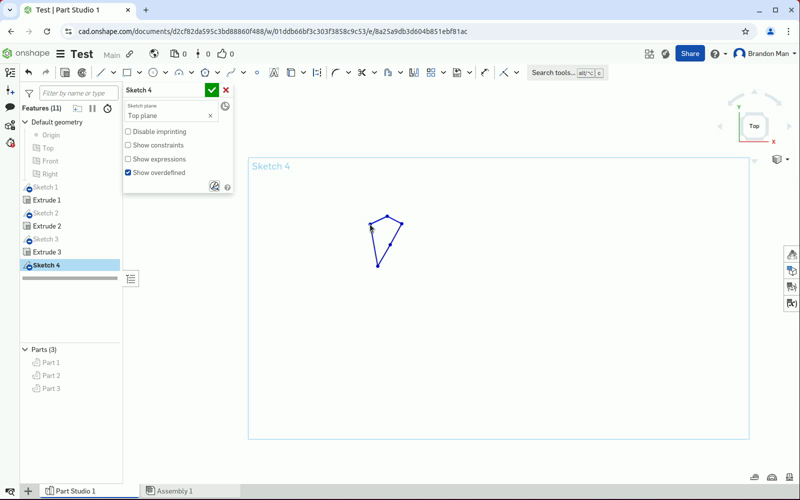
mouse_move(377, 225)
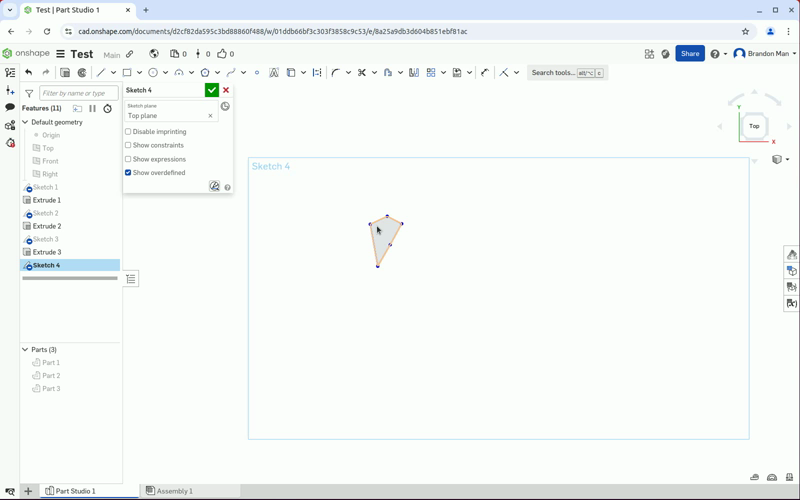
scroll(6)
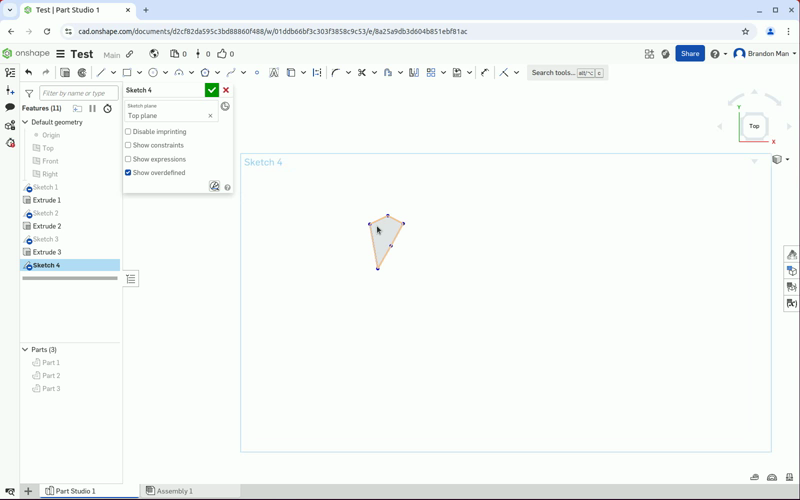
scroll(6)
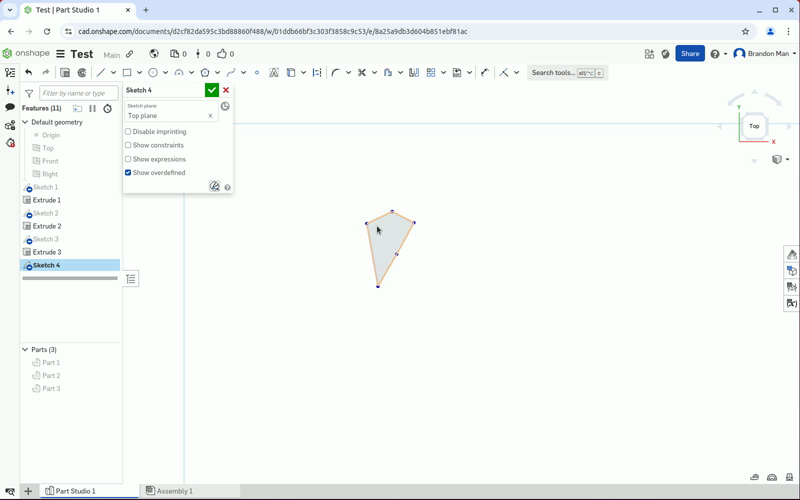
scroll(6)
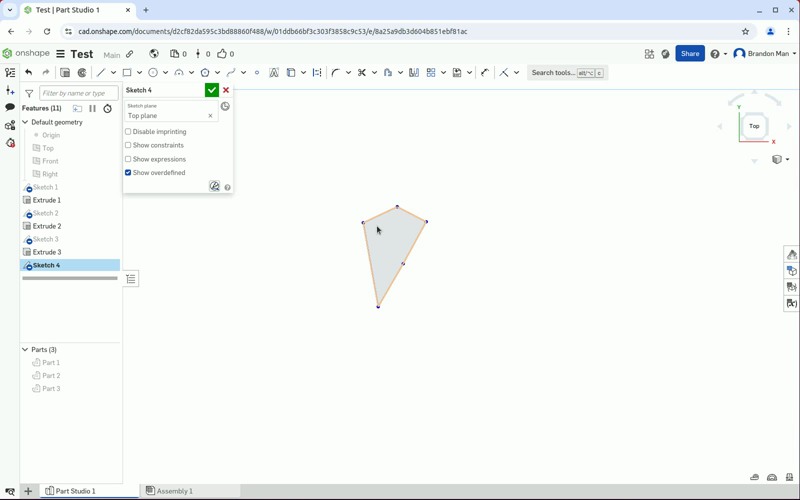
scroll(6)
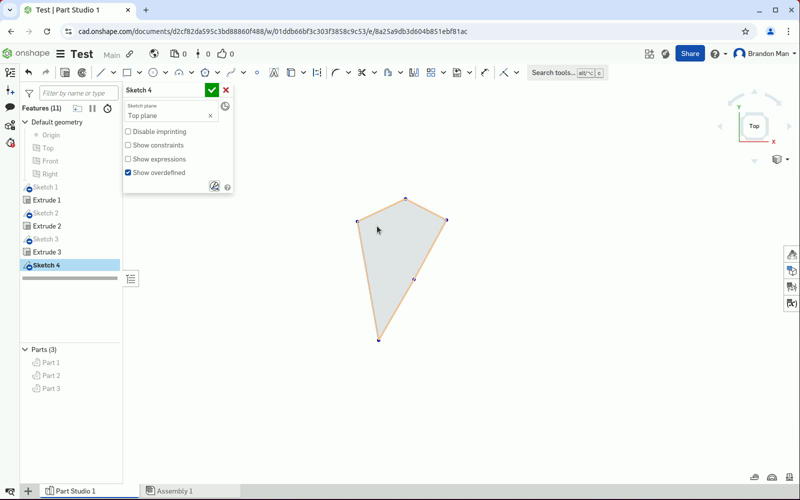
scroll(6)
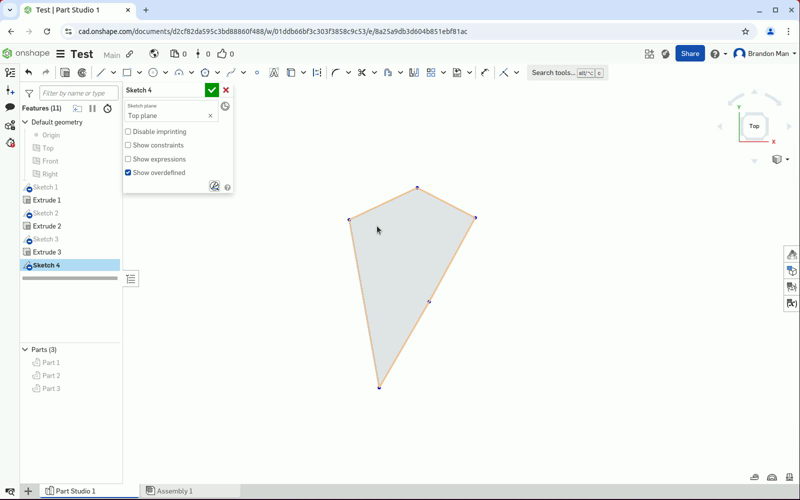
scroll(6)
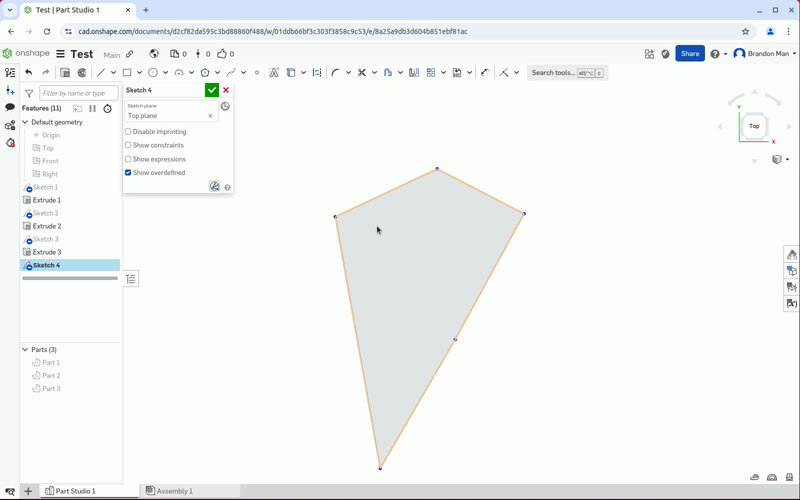
scroll(6)
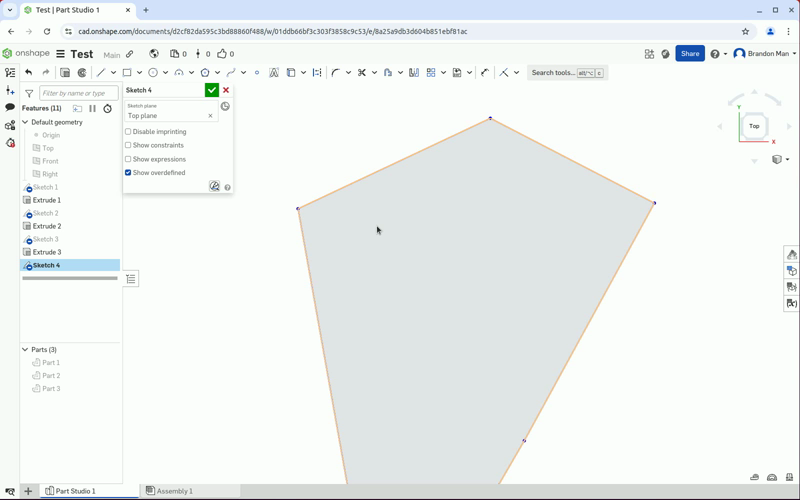
click(377, 225)
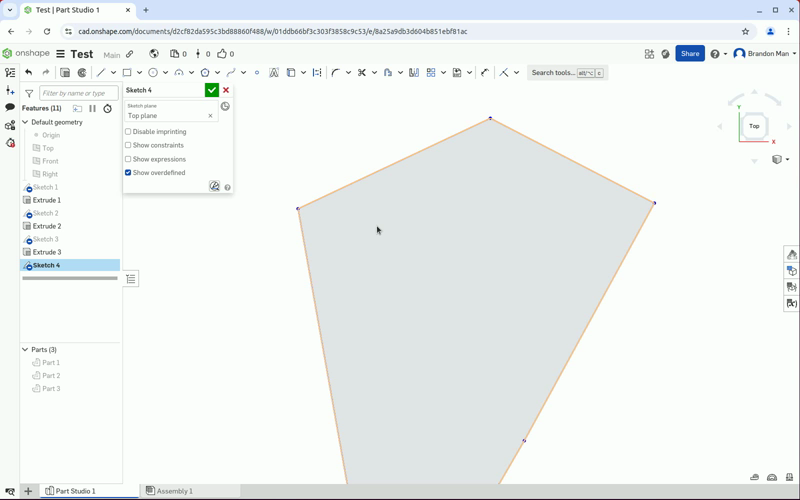
scroll(-6)
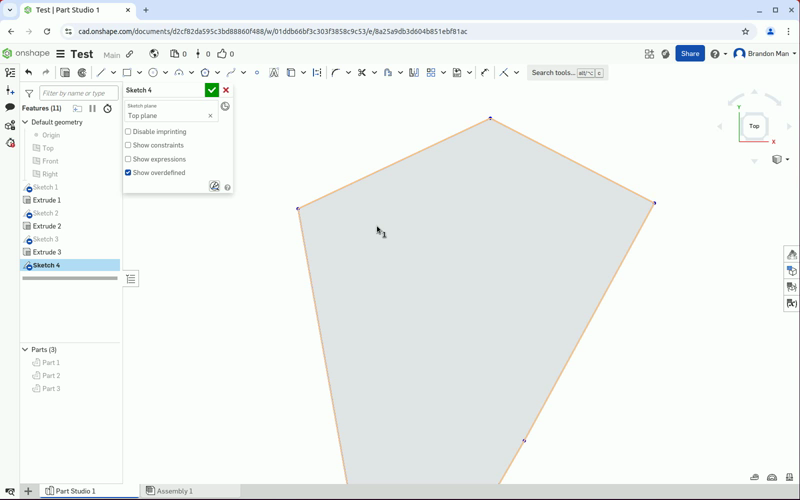
scroll(-6)
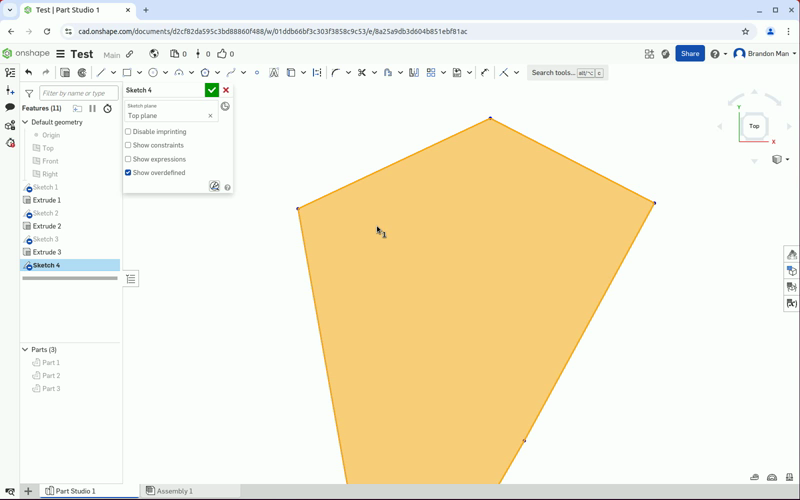
scroll(-6)
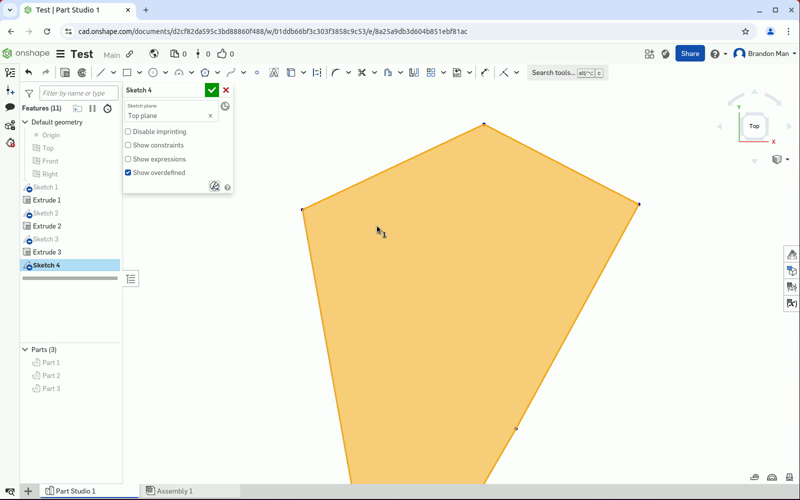
scroll(-6)
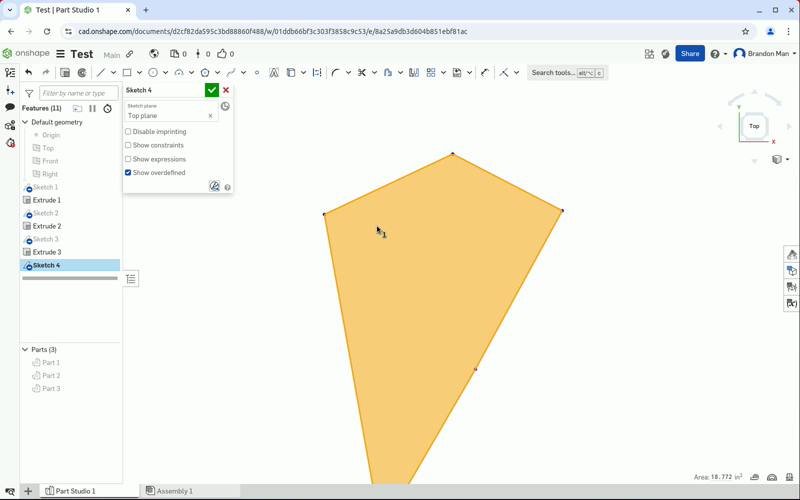
scroll(-6)
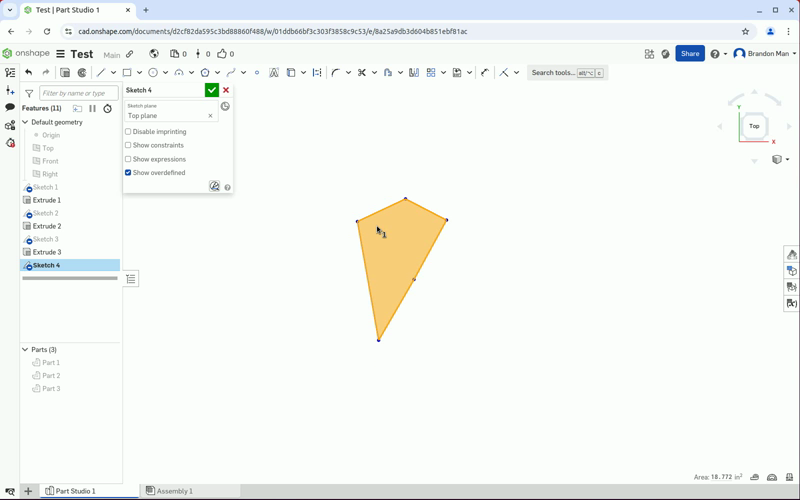
scroll(-6)
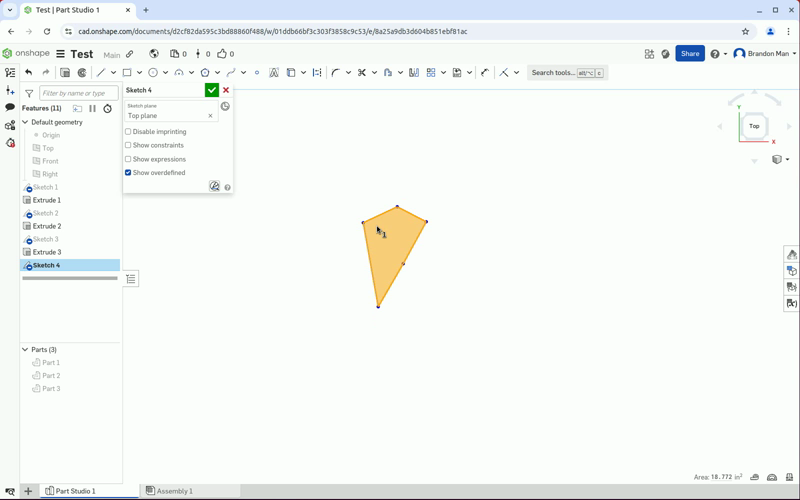
scroll(-6)
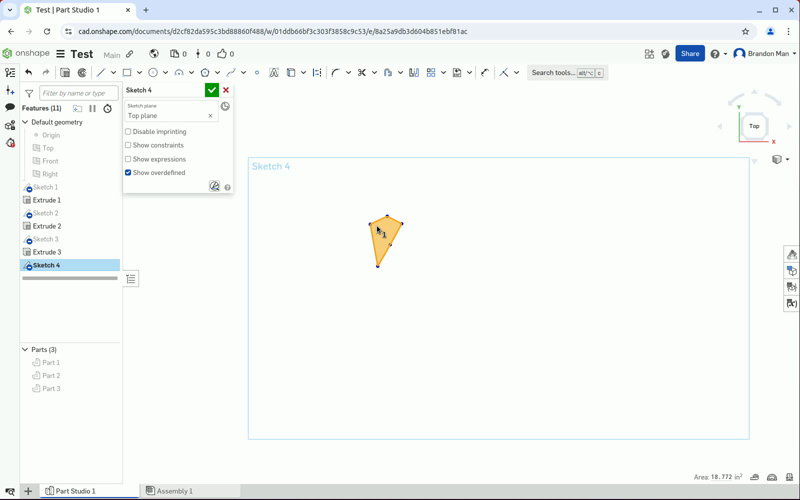
mouse_move(73, 352)
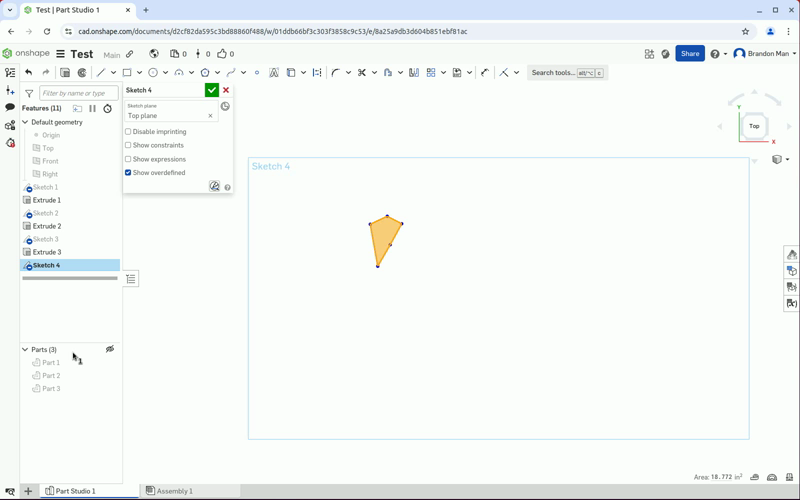
key(shift+y)
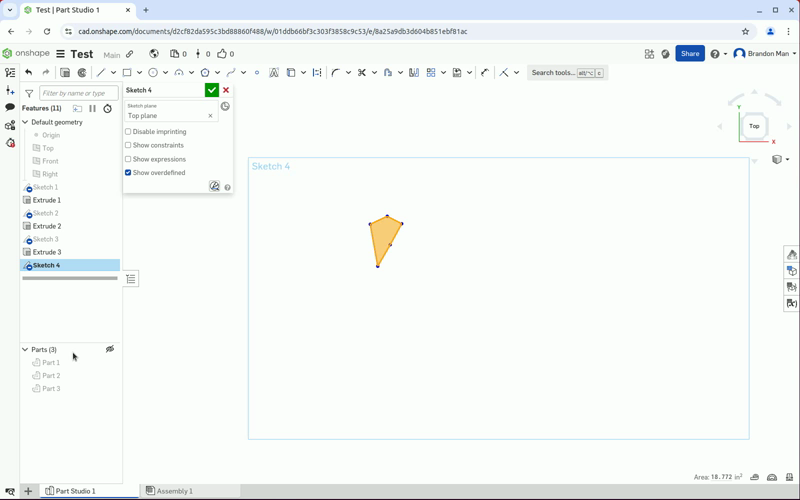
key(shift+e)
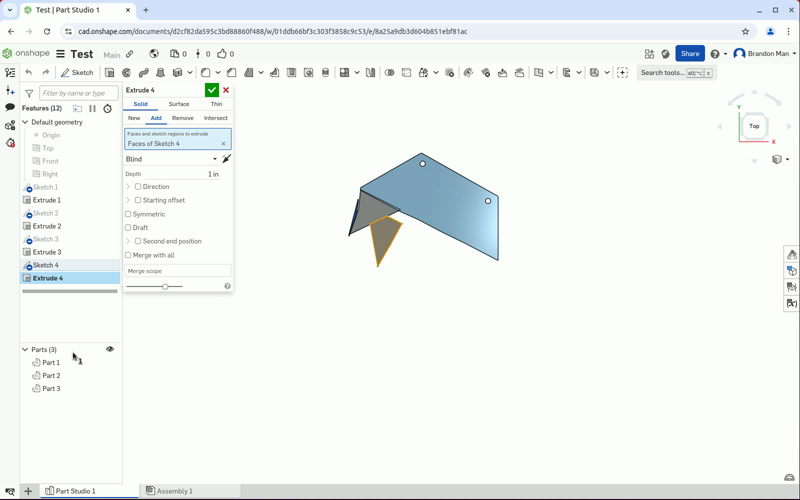
mouse_move(143, 106)
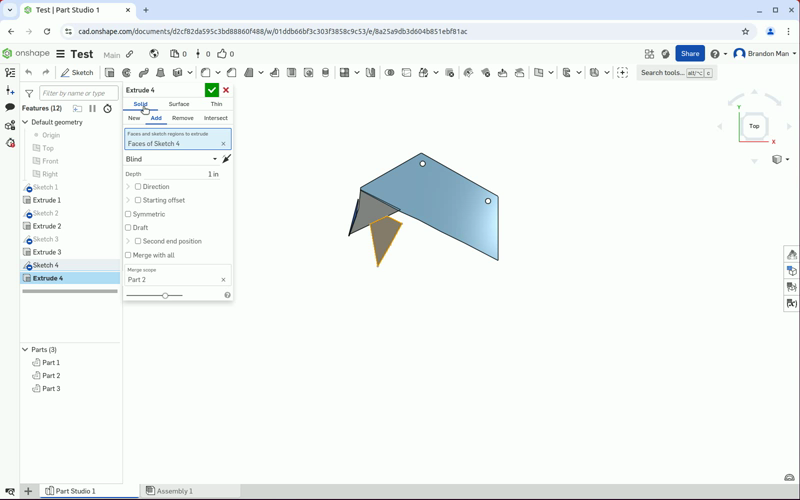
click(143, 106)
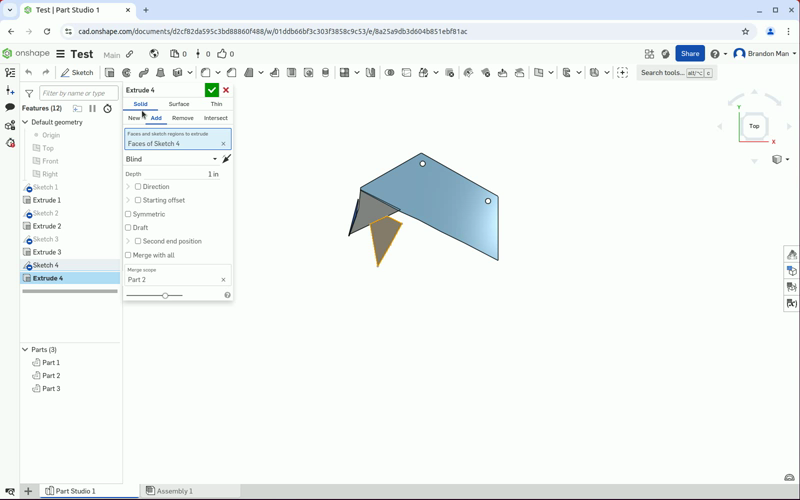
mouse_move(137, 120)
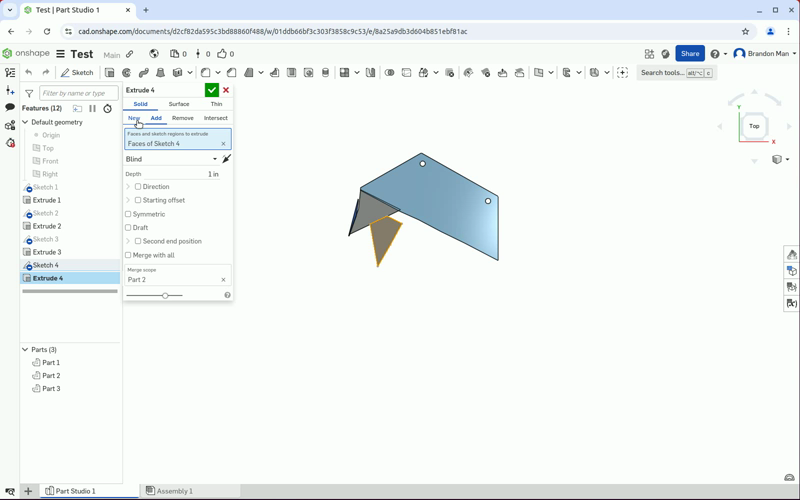
click(137, 120)
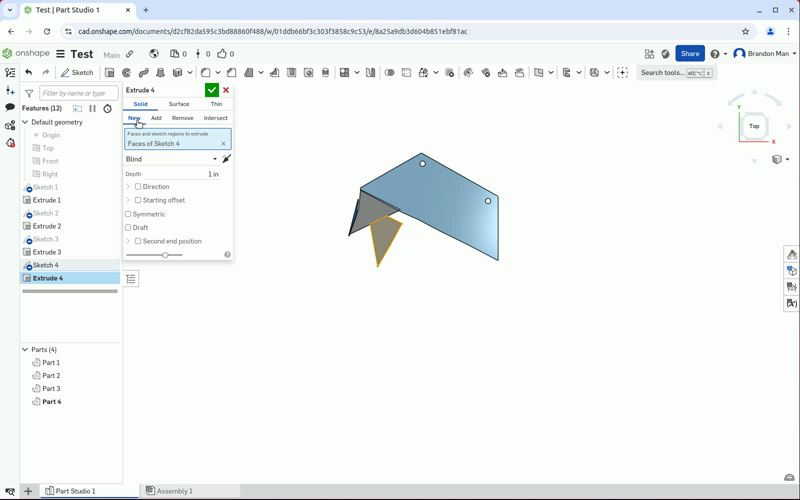
key(tab, 4)
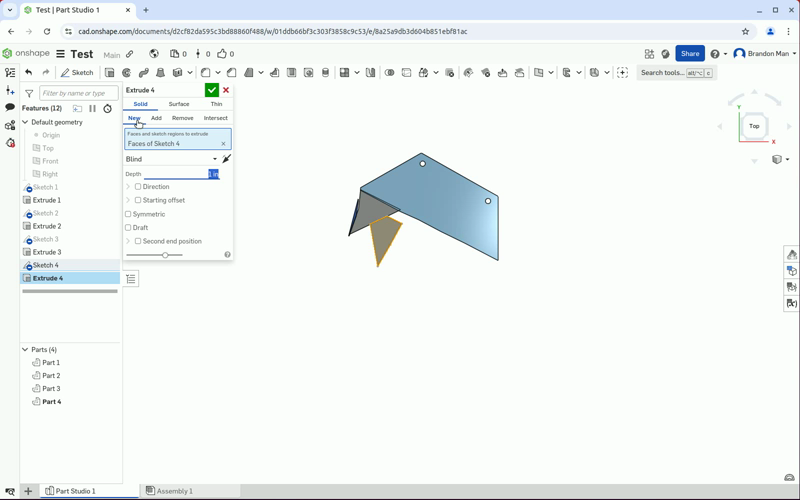
text(5.777)
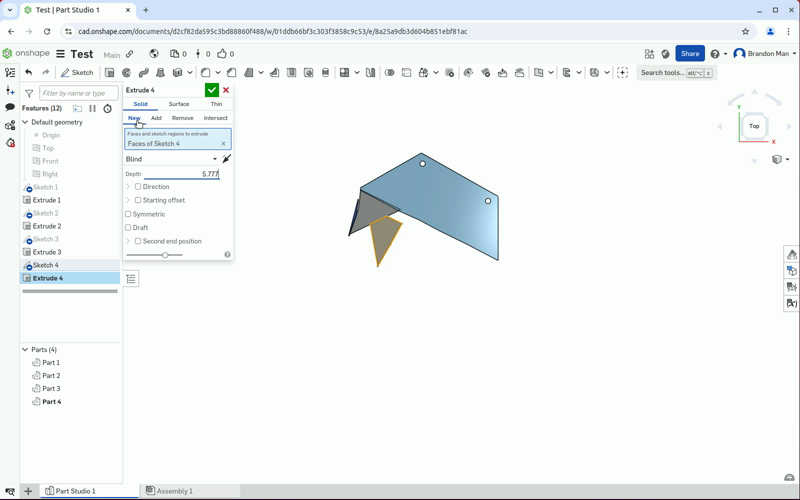
key(enter)
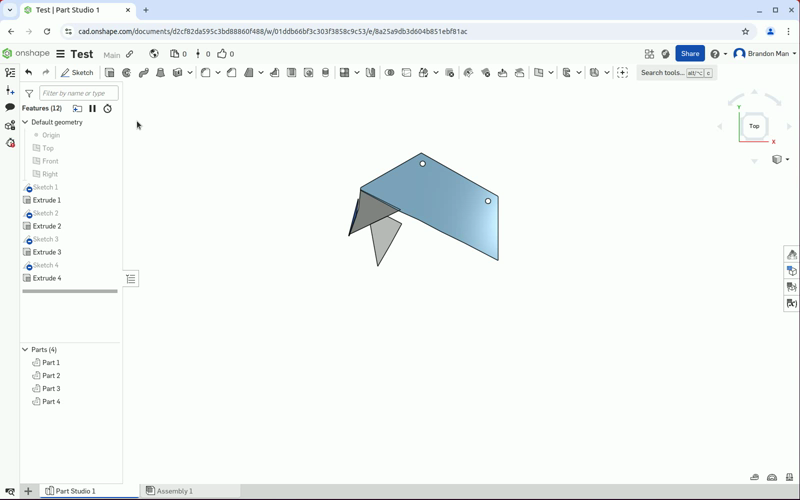
key(shift+h)
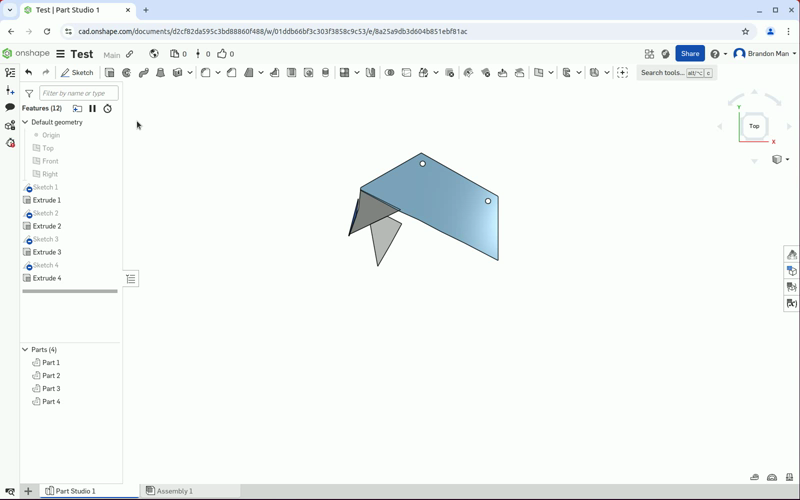
key(shift+h)
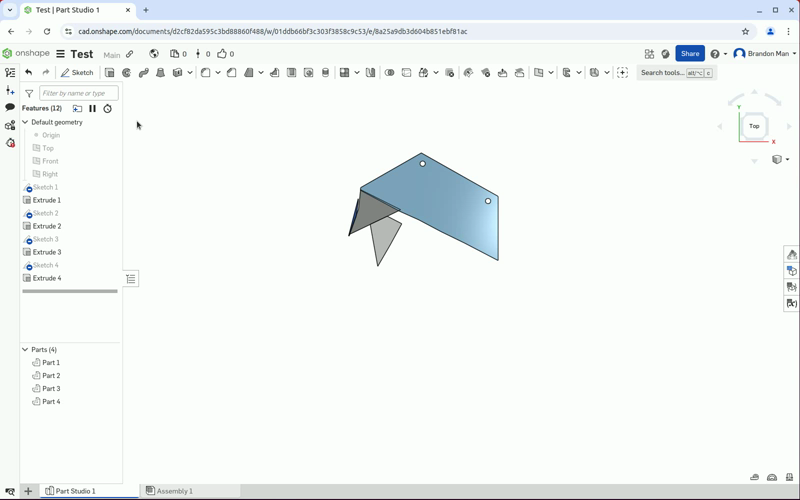
mouse_move(73, 189)
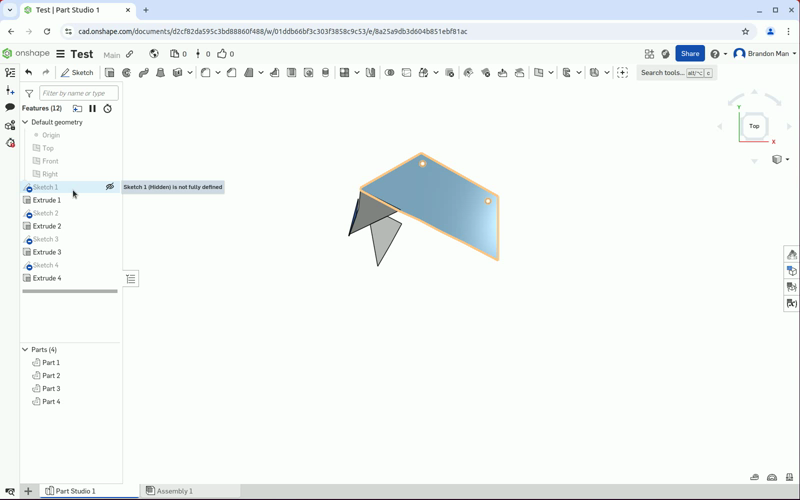
click(73, 189)
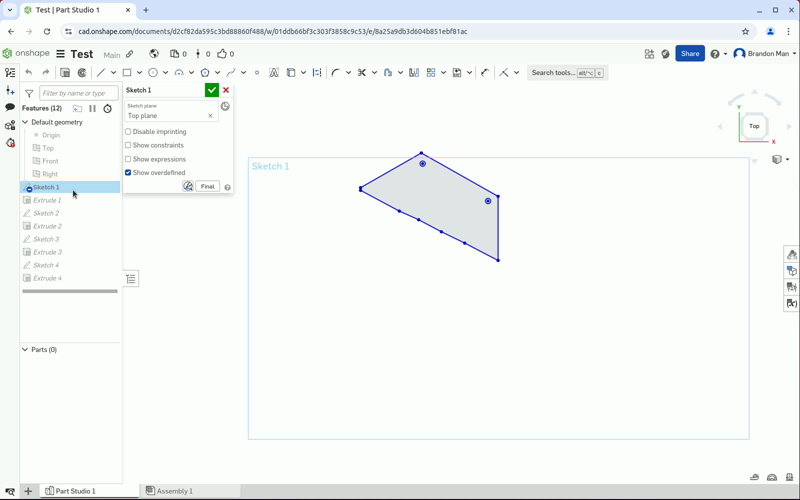
mouse_move(229, 92)
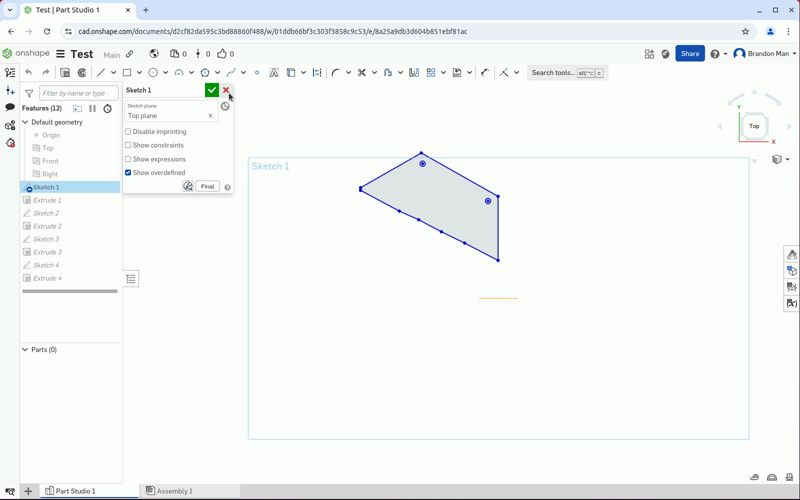
click(229, 92)
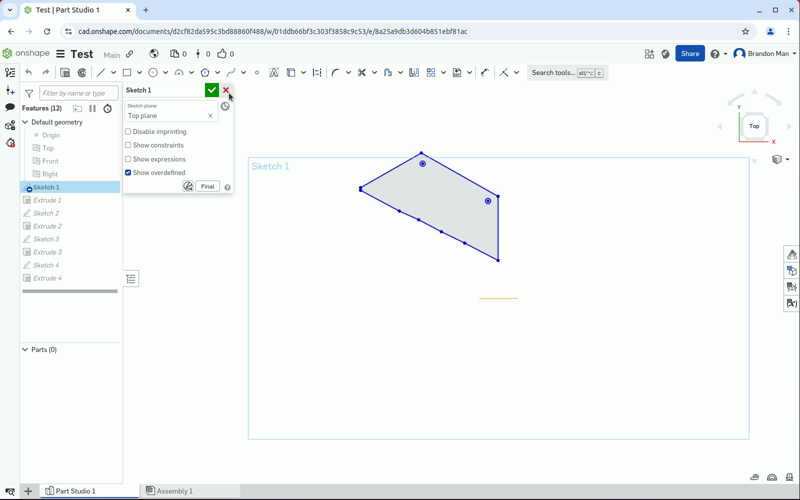
key(shift+s)
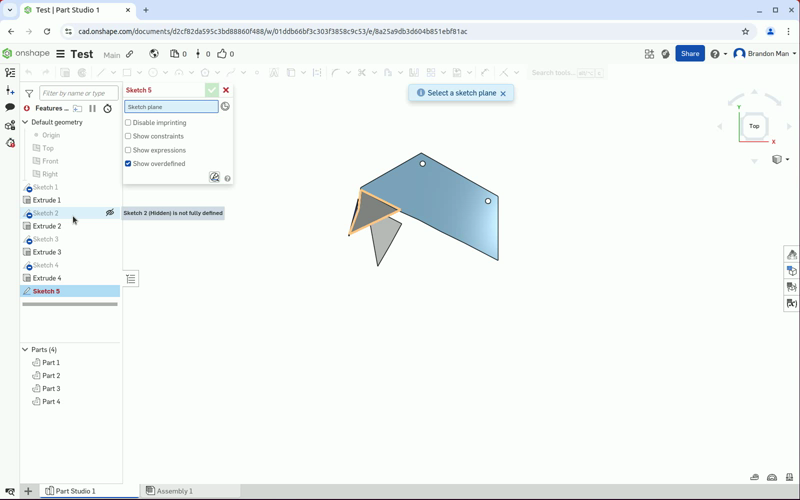
scroll(3)
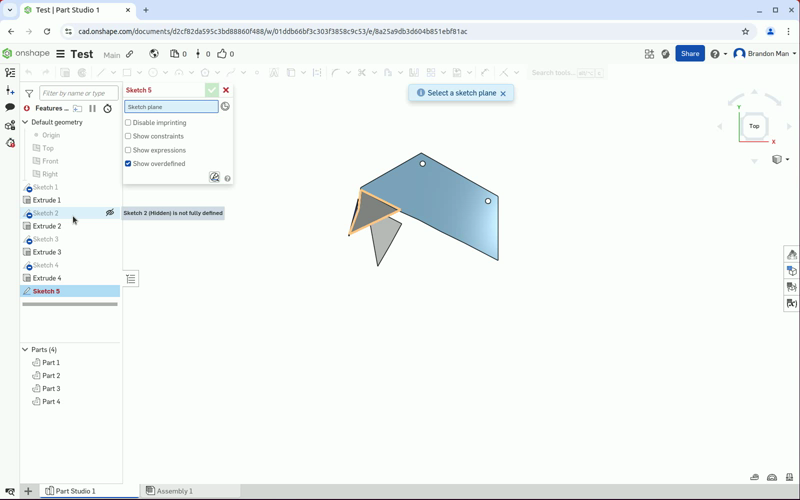
mouse_move(73, 150)
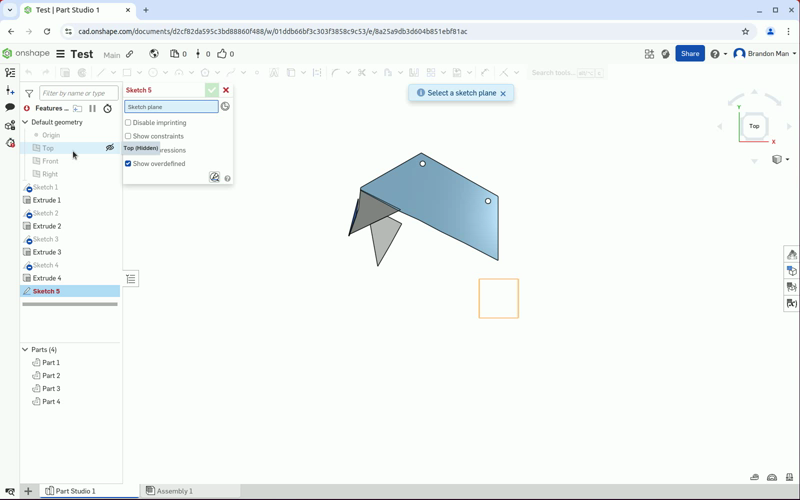
click(73, 150)
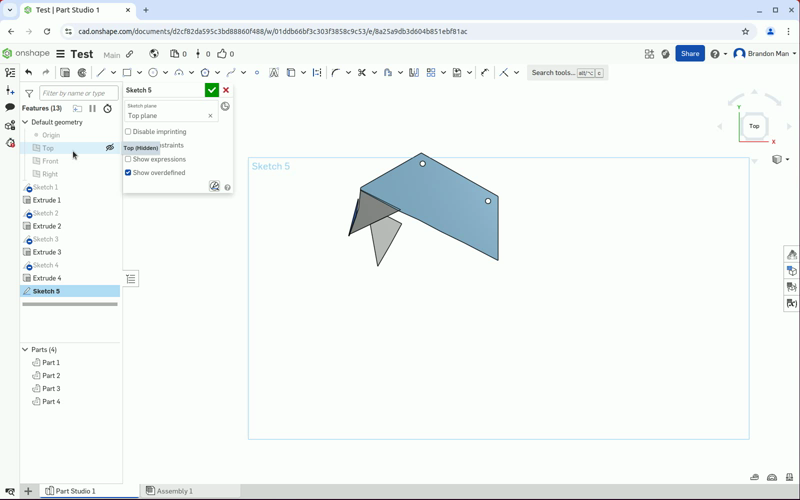
mouse_move(73, 352)
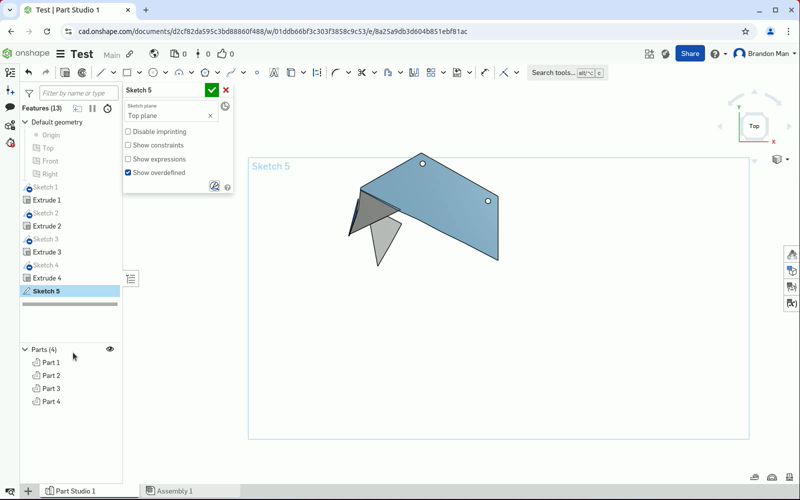
key(y)
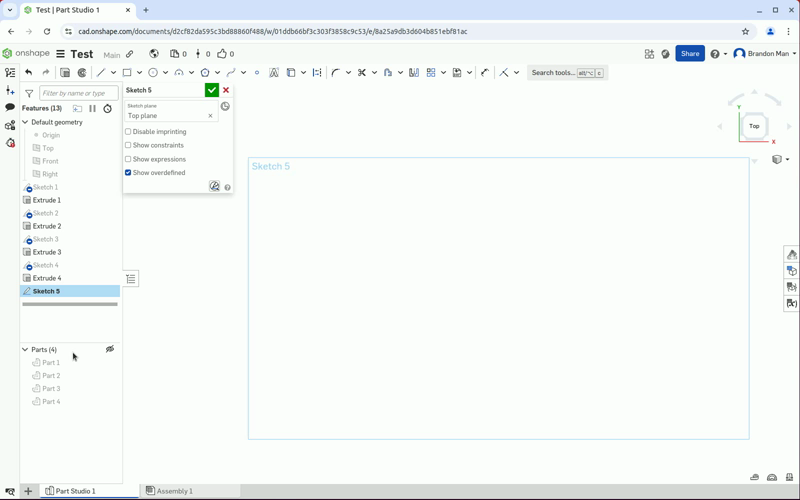
key(l)
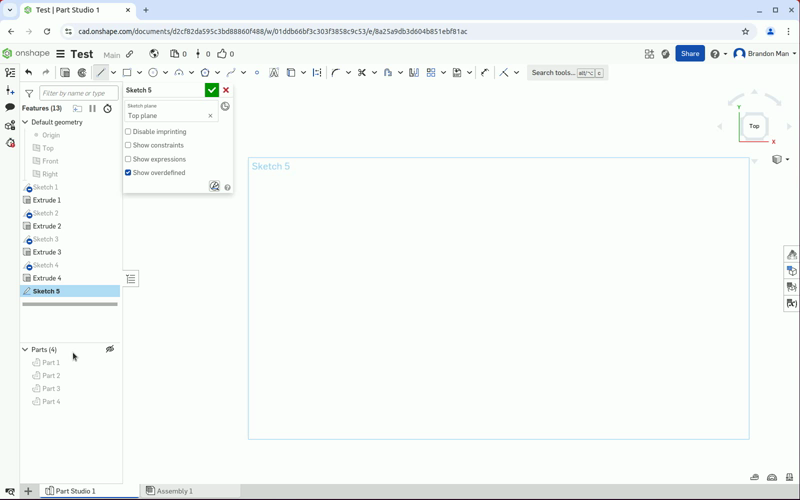
key_down(shift)
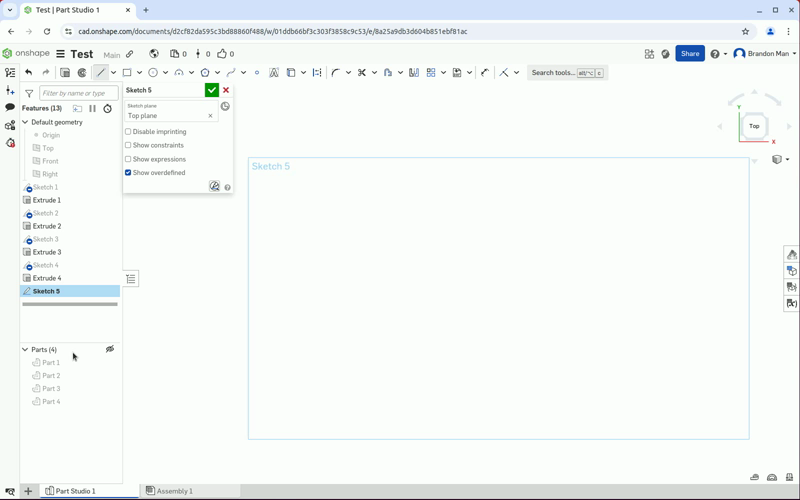
mouse_move(390, 244)
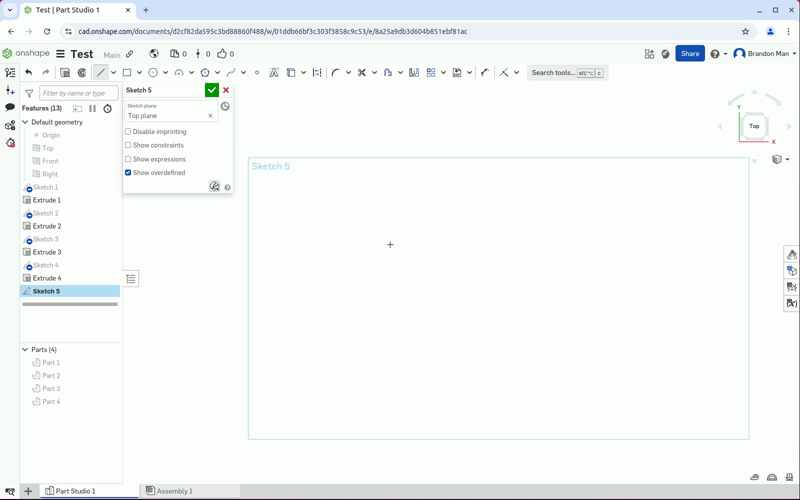
click(390, 244)
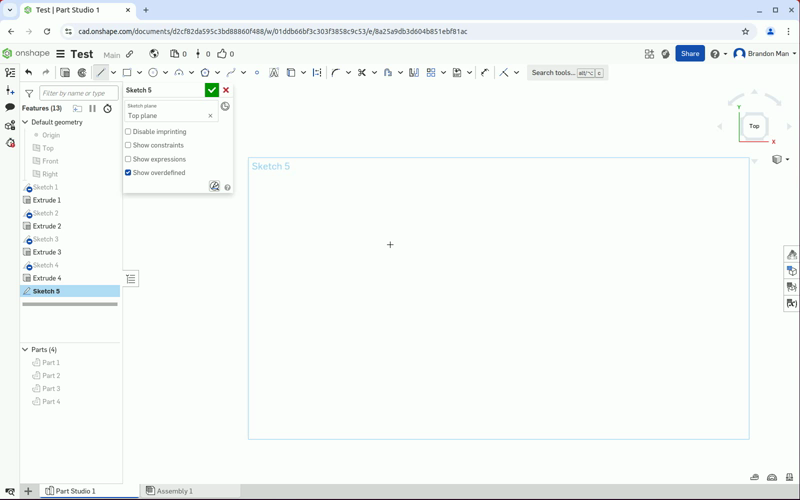
key_up(shift)
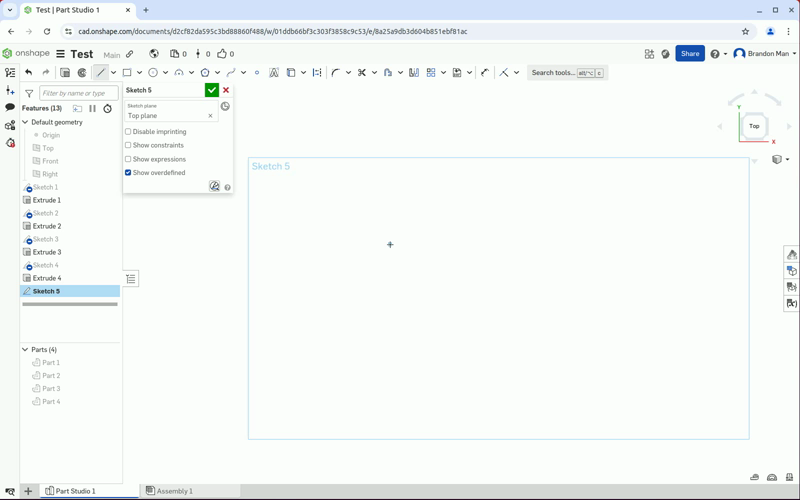
key_down(shift)
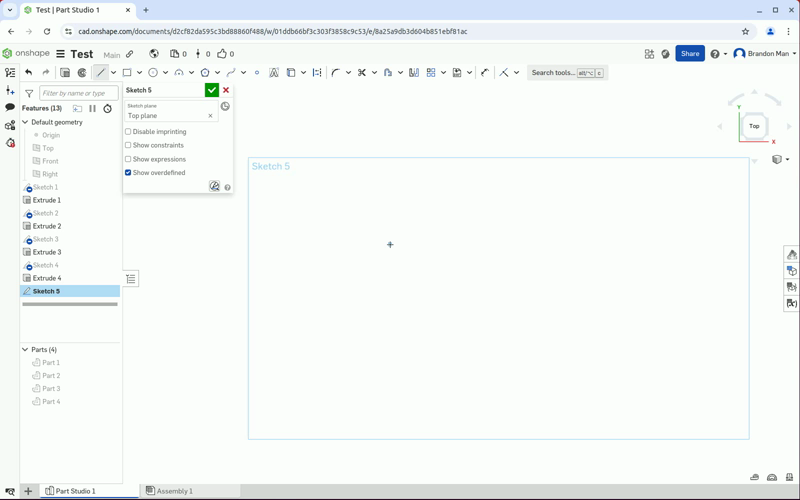
mouse_move(420, 244)
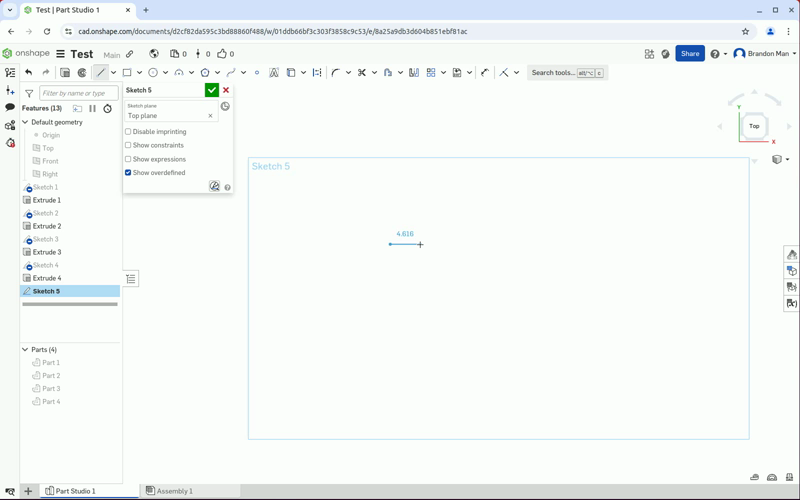
mouse_move(406, 279)
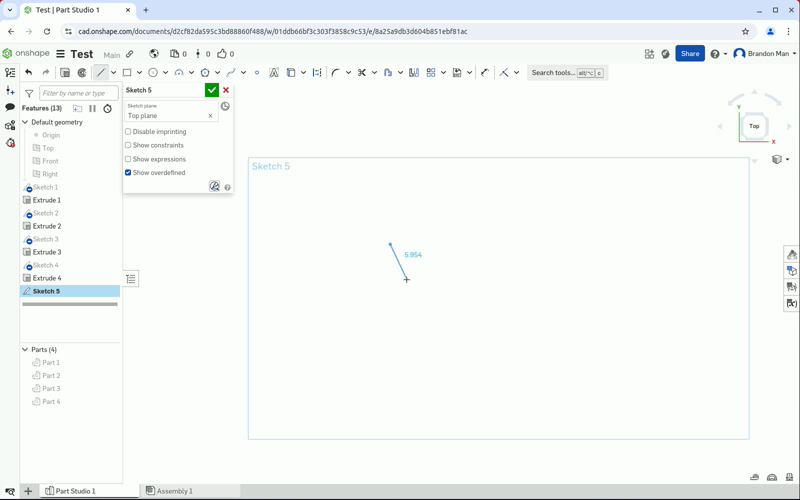
click(406, 279)
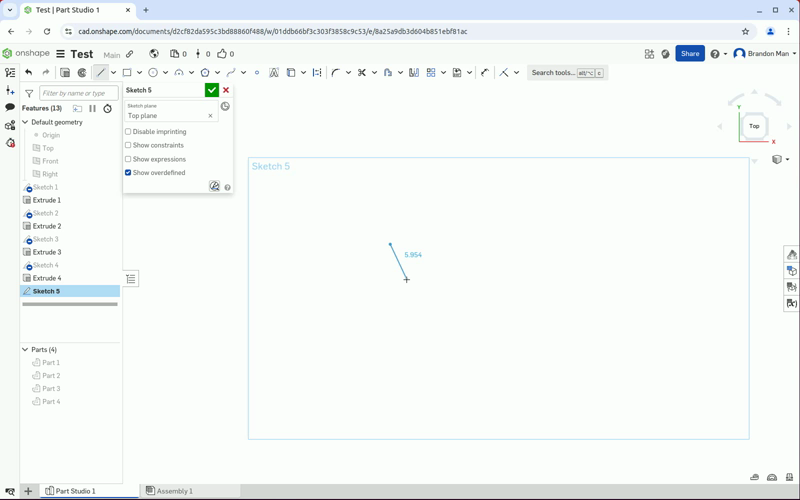
key_up(shift)
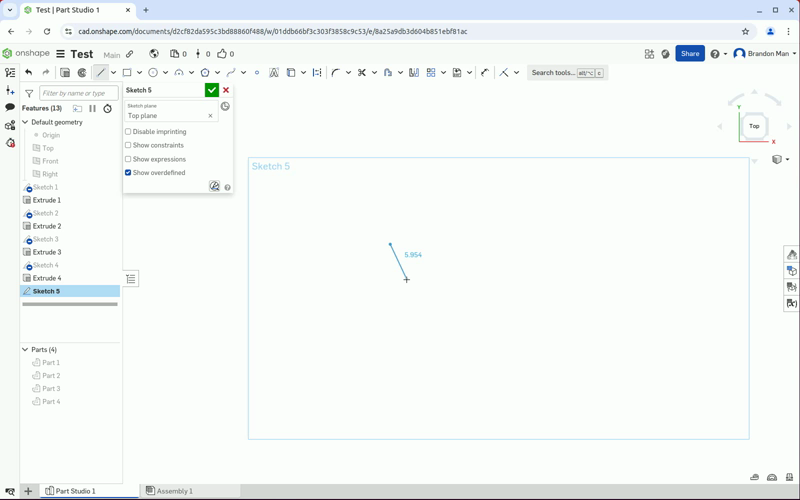
key_down(shift)
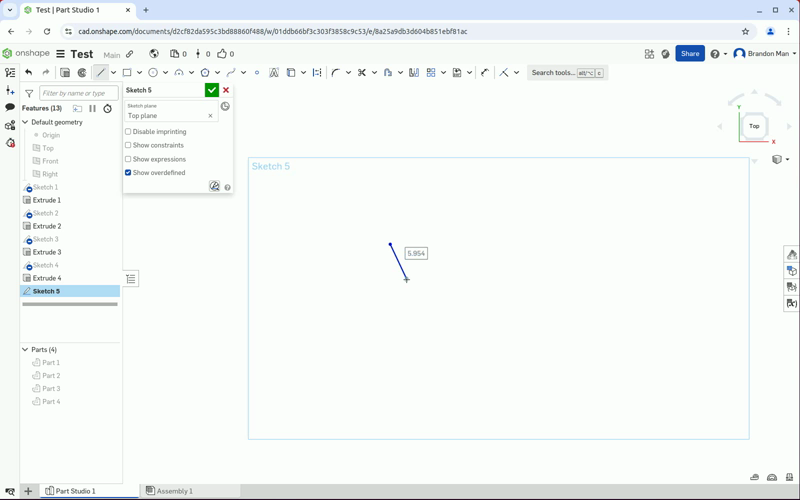
mouse_move(436, 279)
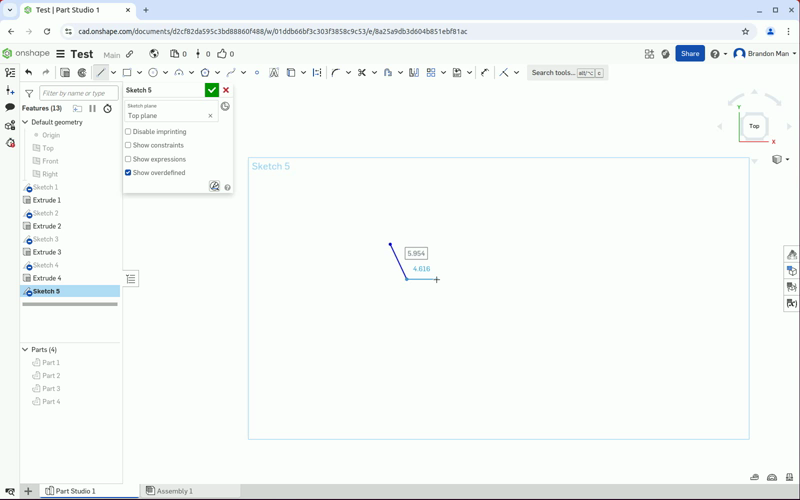
mouse_move(412, 258)
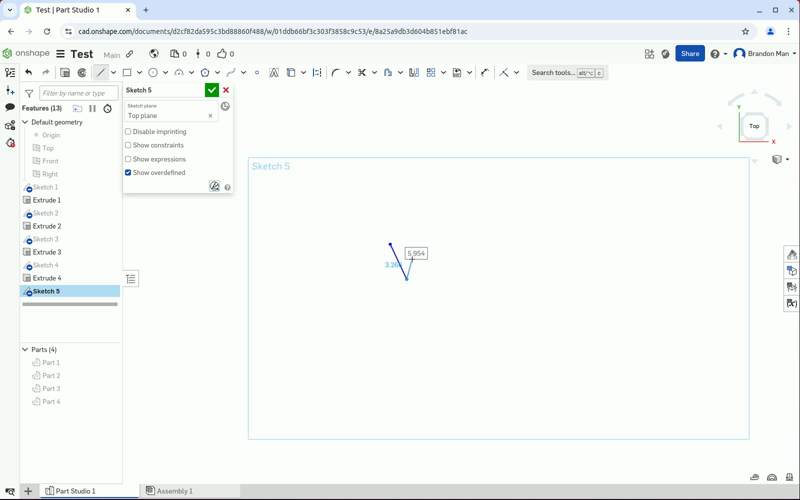
click(412, 258)
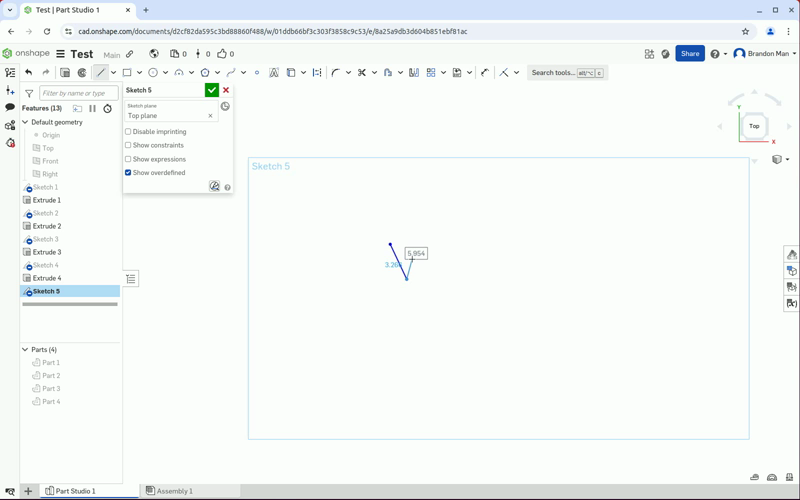
key_up(shift)
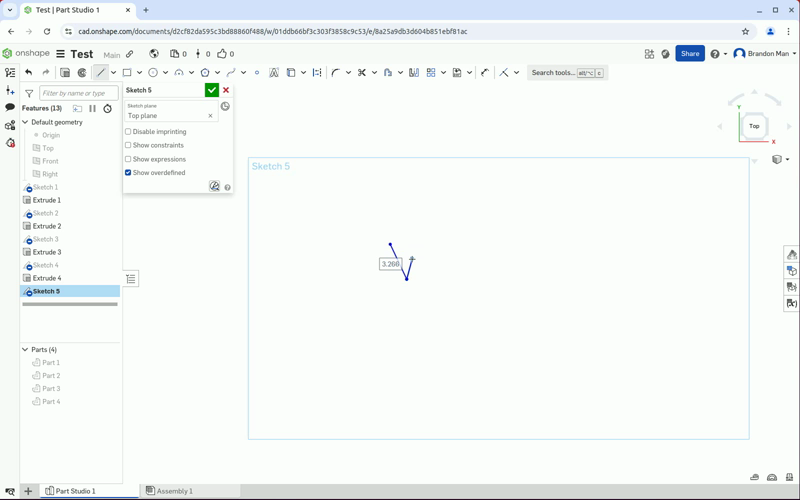
key_down(shift)
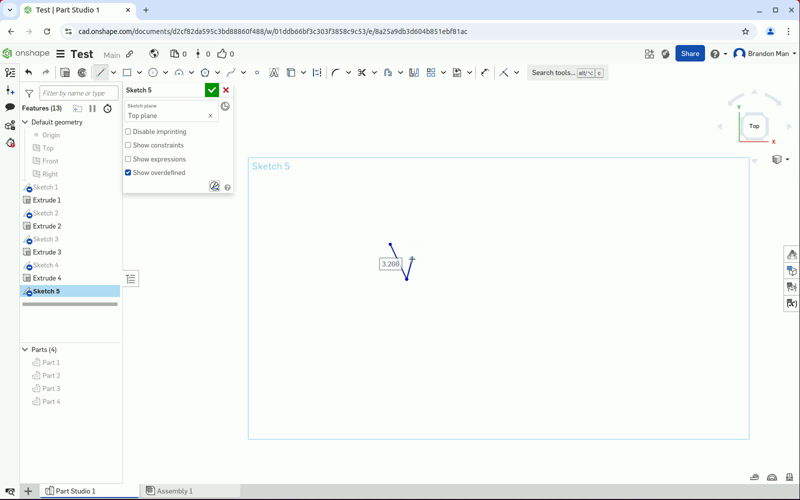
mouse_move(442, 258)
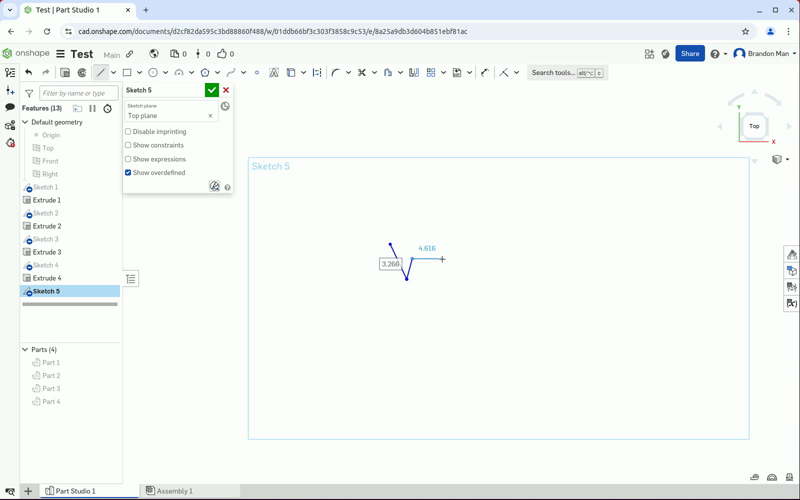
mouse_move(419, 232)
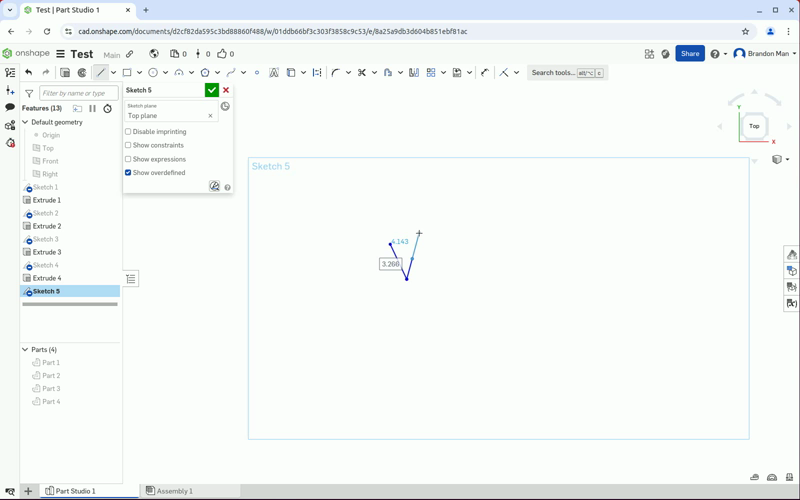
click(419, 232)
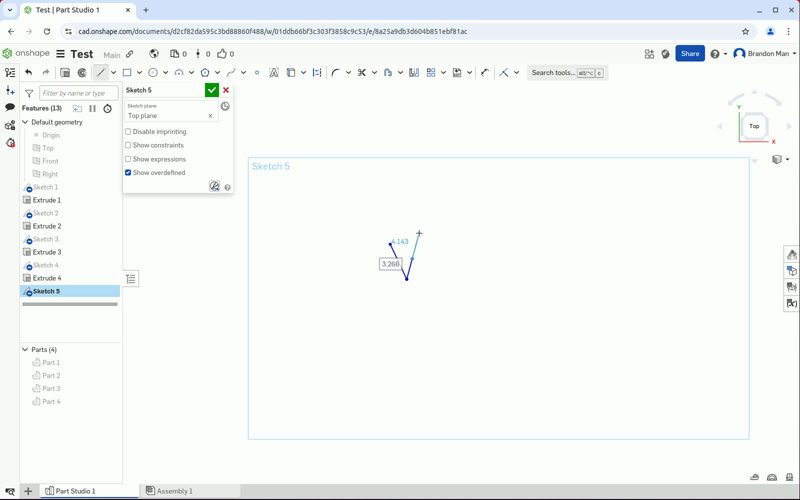
key_up(shift)
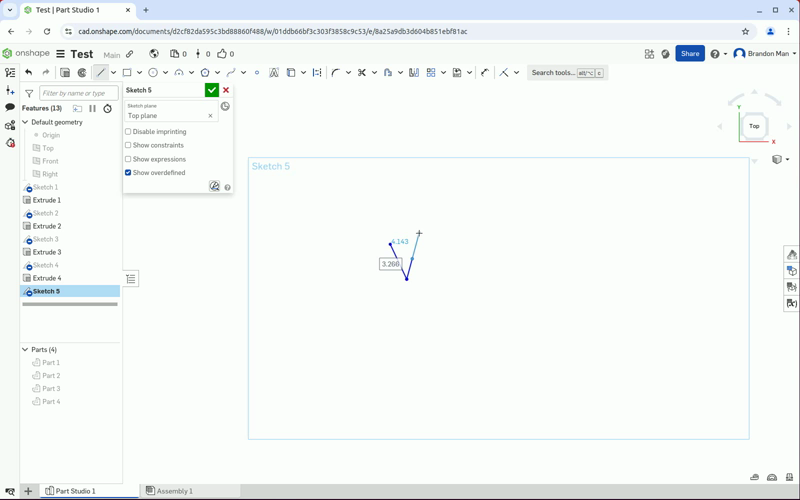
key_down(shift)
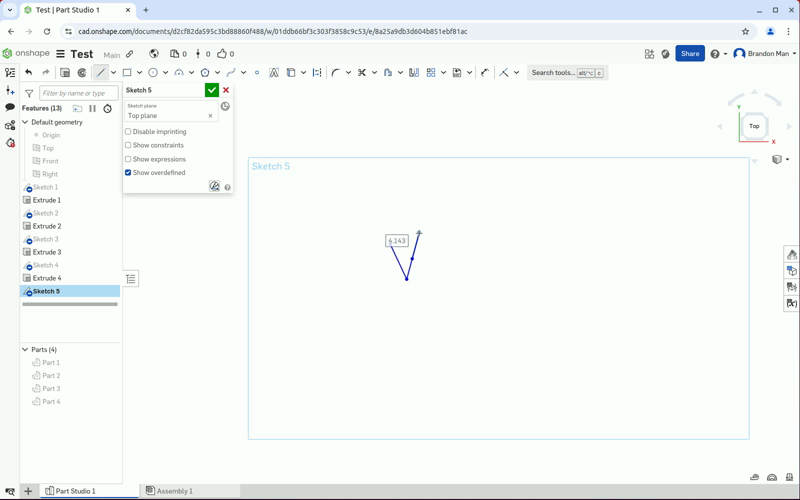
mouse_move(449, 232)
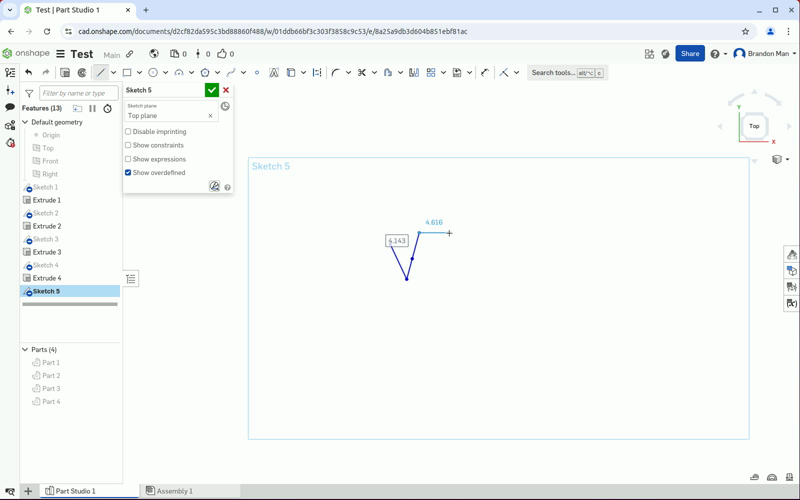
mouse_move(401, 224)
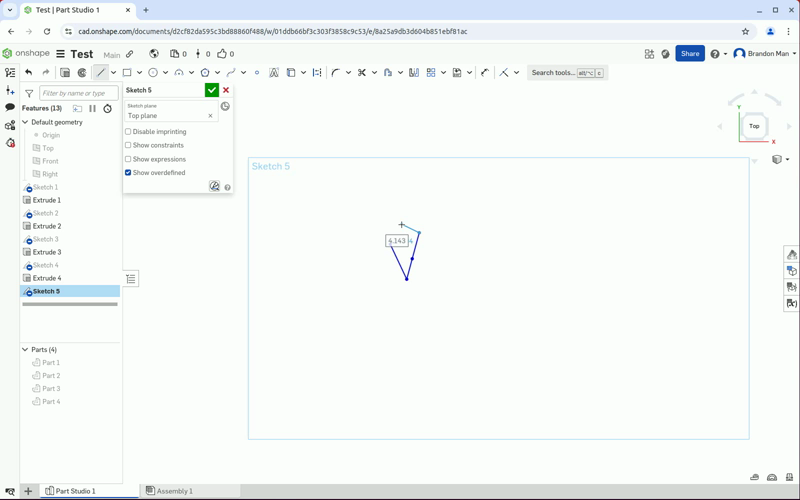
click(401, 224)
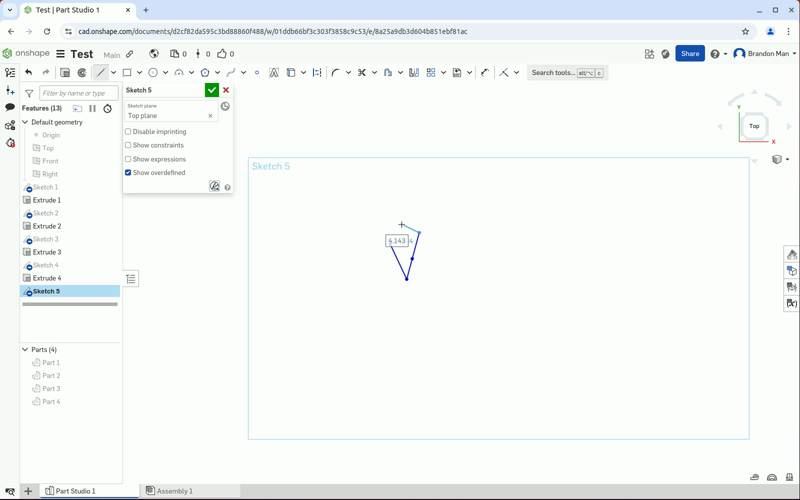
key_up(shift)
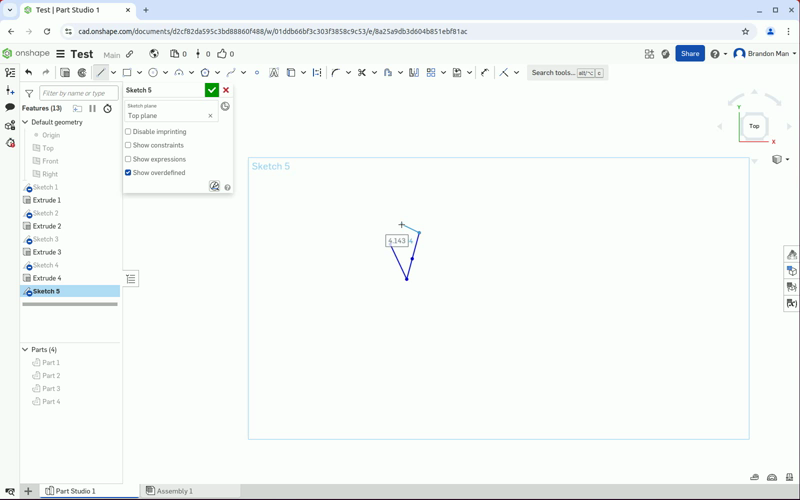
mouse_move(431, 224)
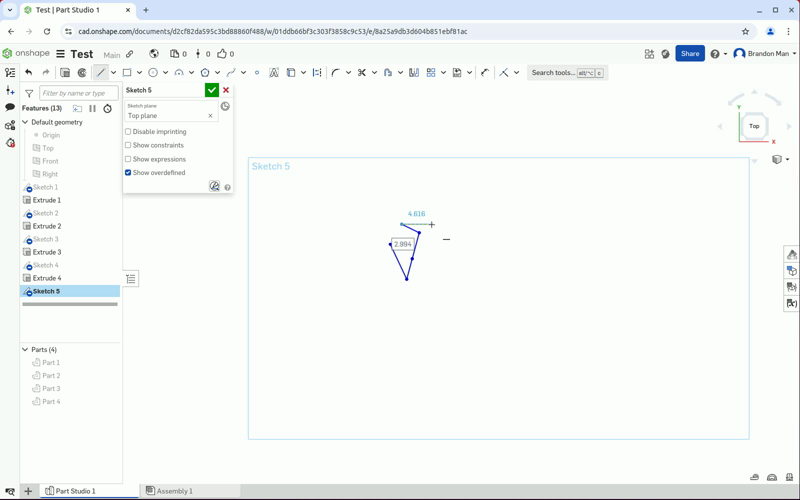
key_down(shift)
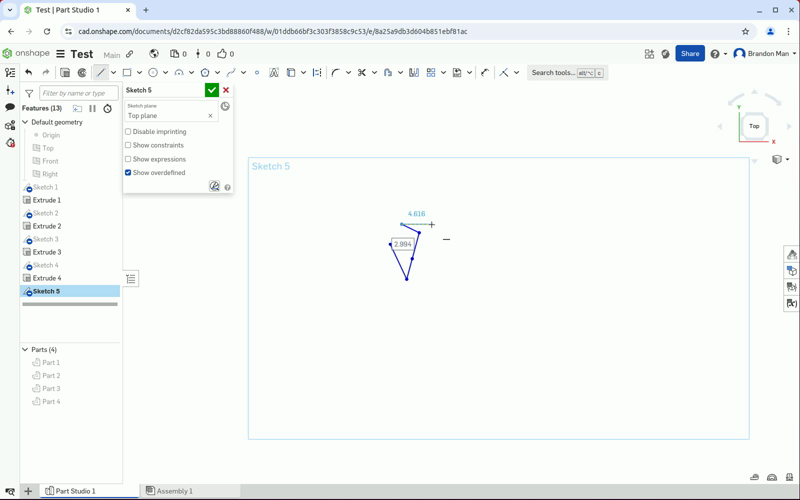
mouse_move(390, 244)
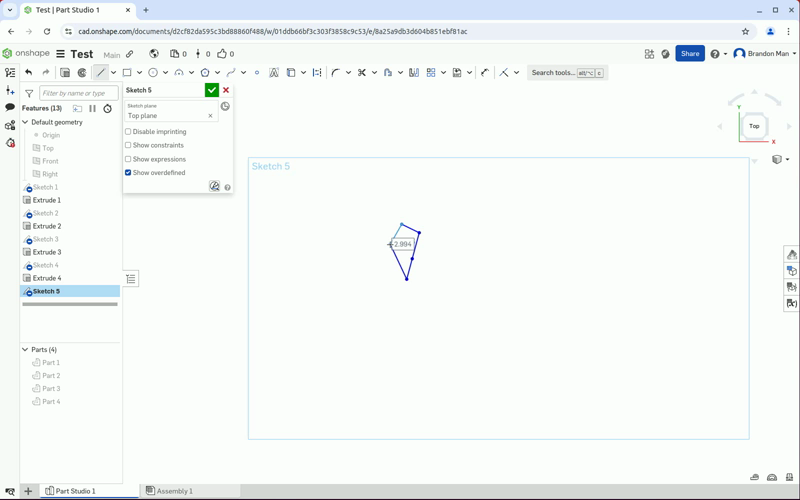
key_up(shift)
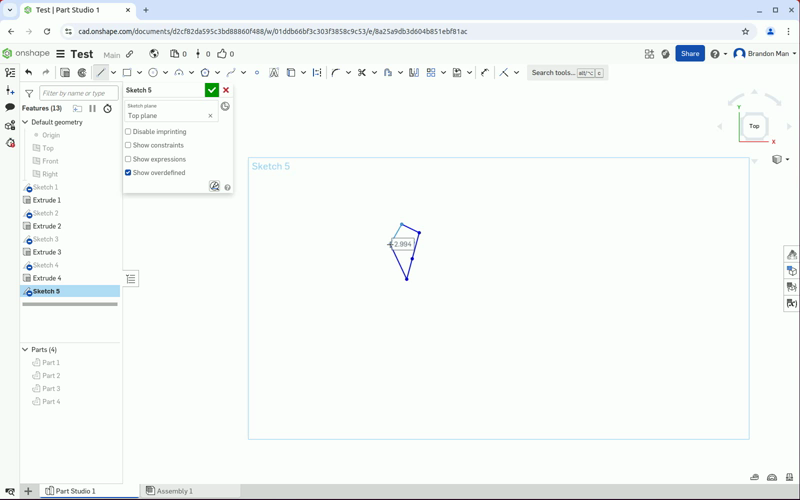
click(390, 244)
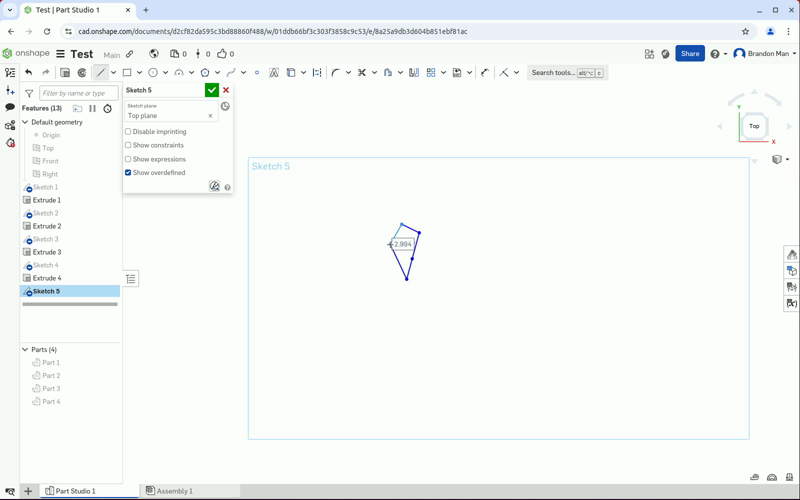
key(esc)
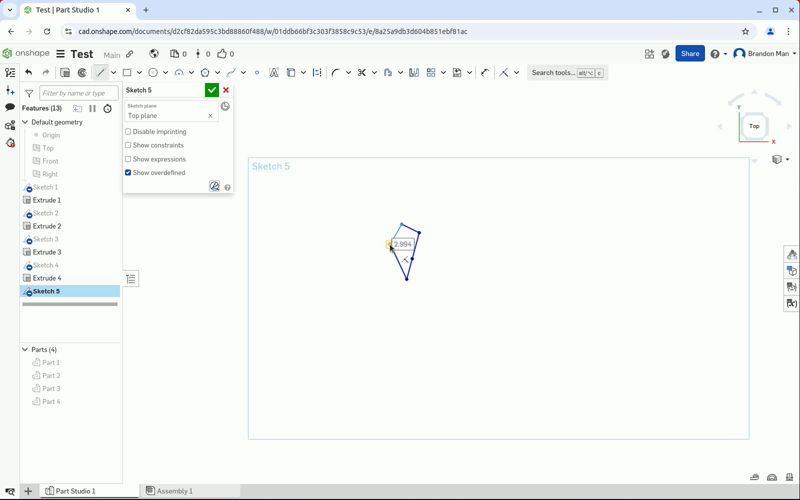
mouse_move(392, 241)
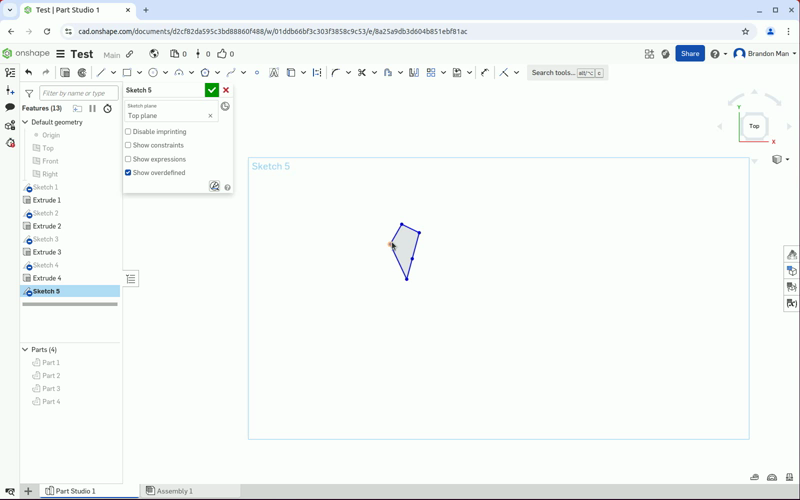
scroll(6)
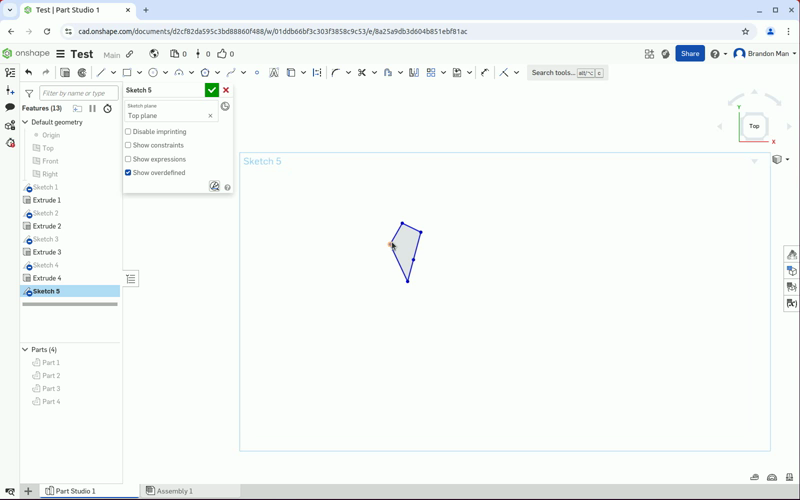
scroll(6)
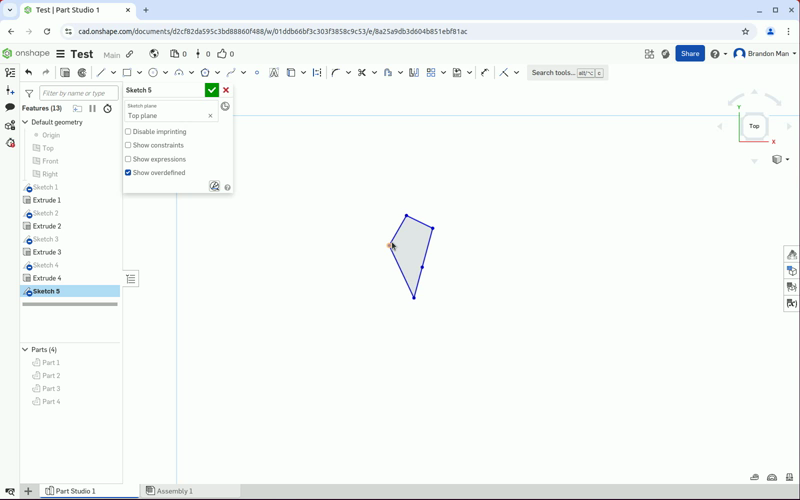
scroll(6)
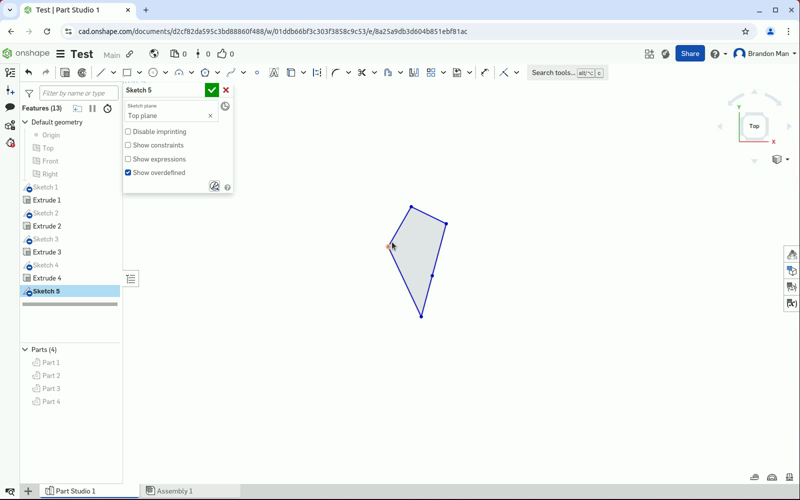
scroll(6)
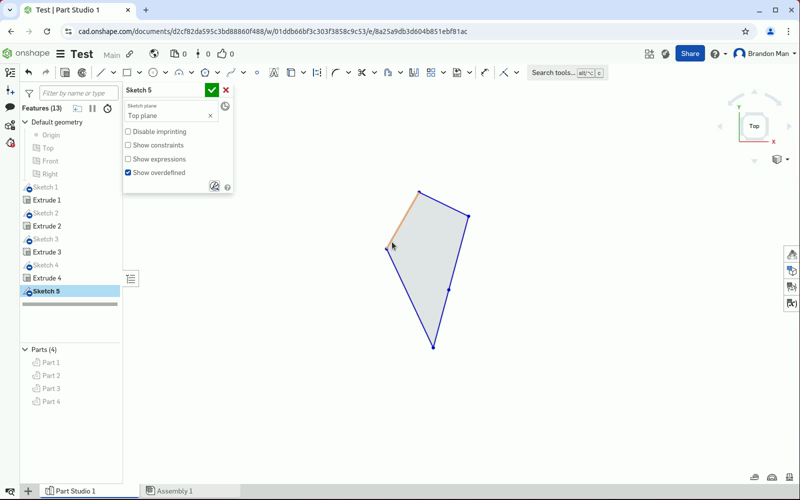
scroll(6)
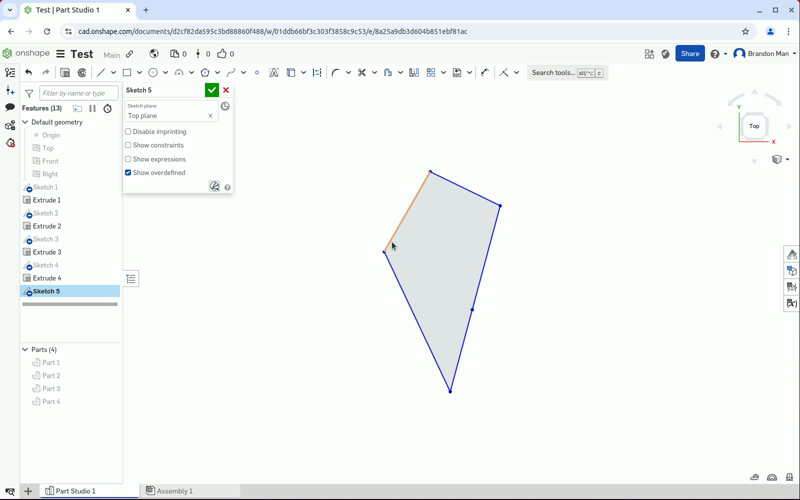
scroll(6)
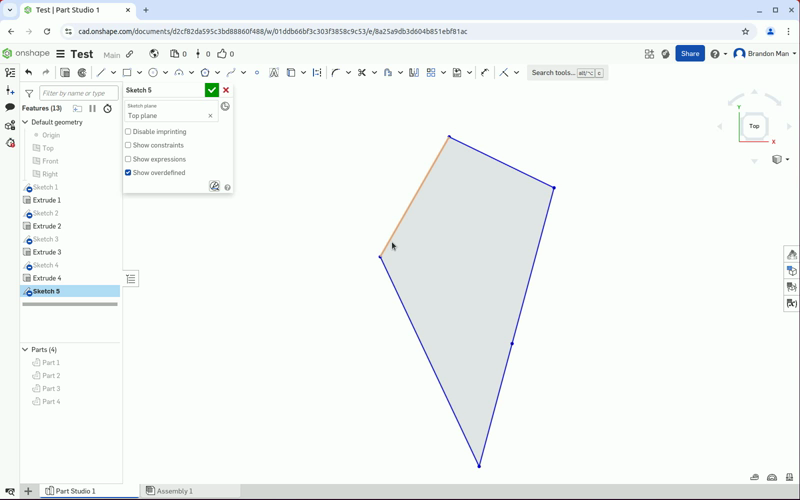
scroll(6)
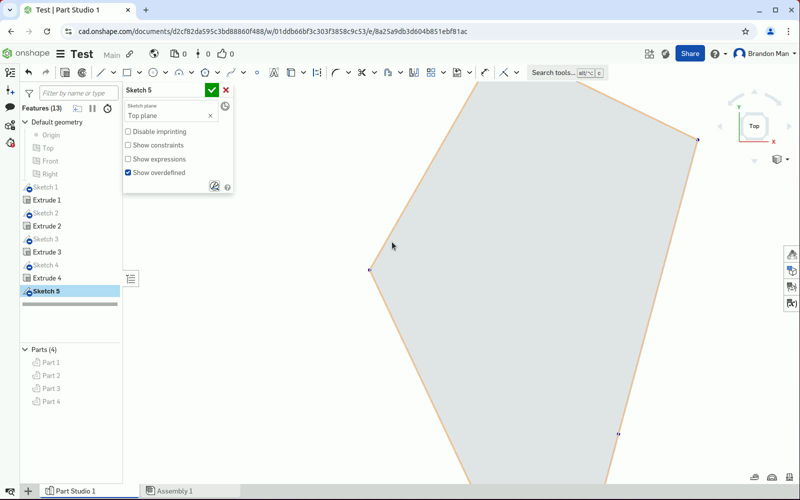
click(392, 241)
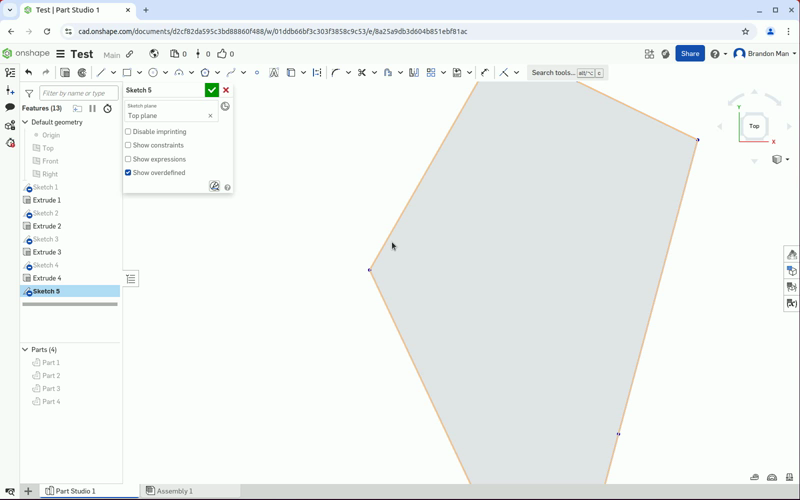
scroll(-6)
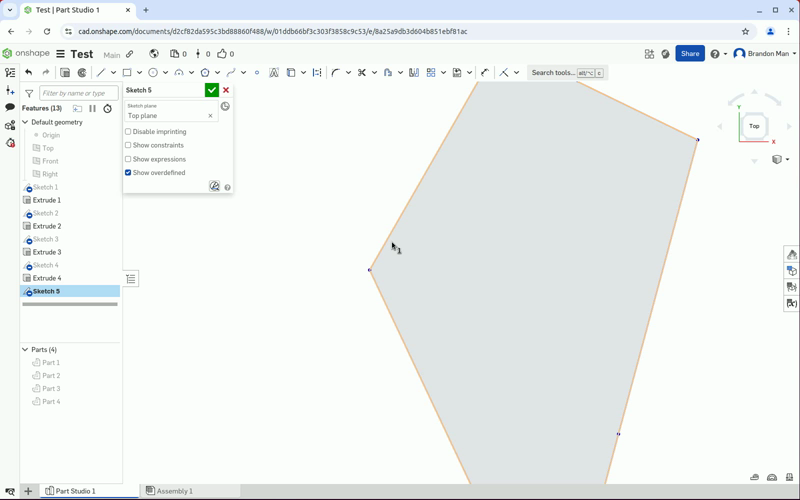
scroll(-6)
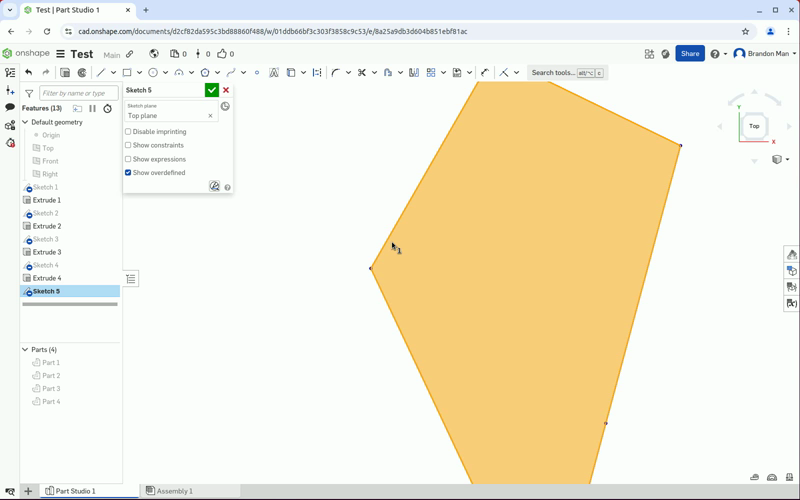
scroll(-6)
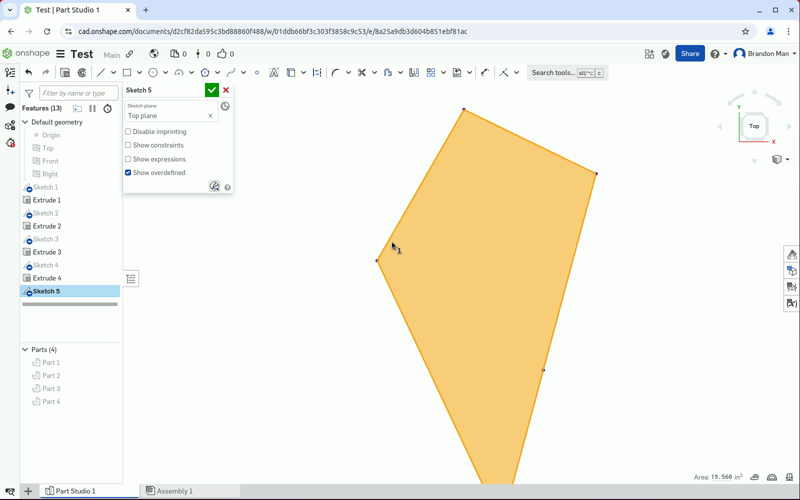
scroll(-6)
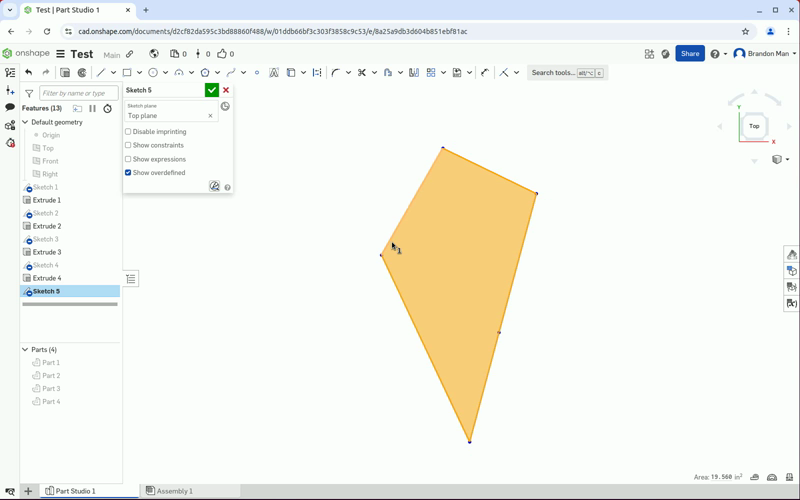
scroll(-6)
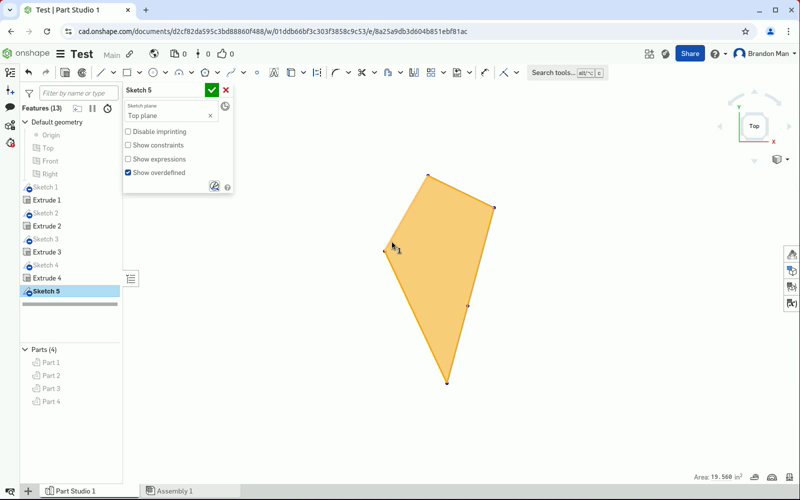
scroll(-6)
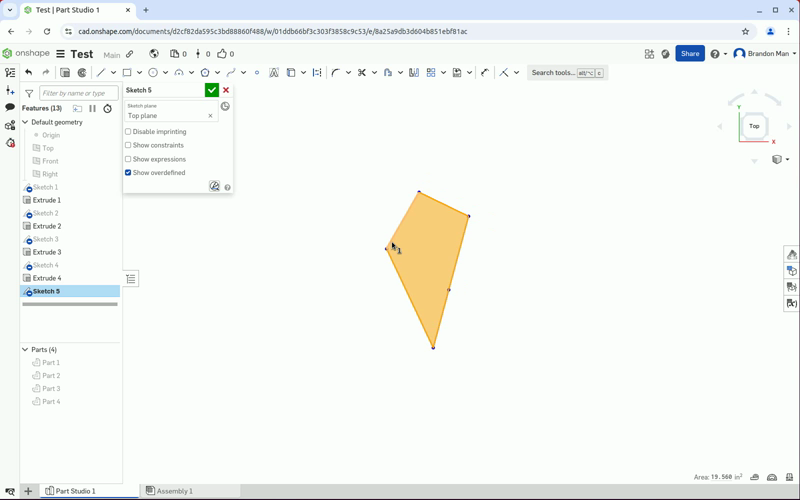
scroll(-6)
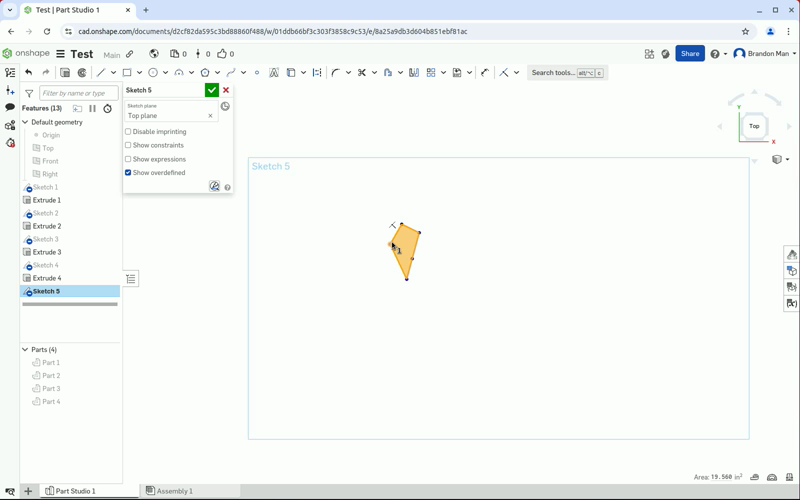
mouse_move(73, 352)
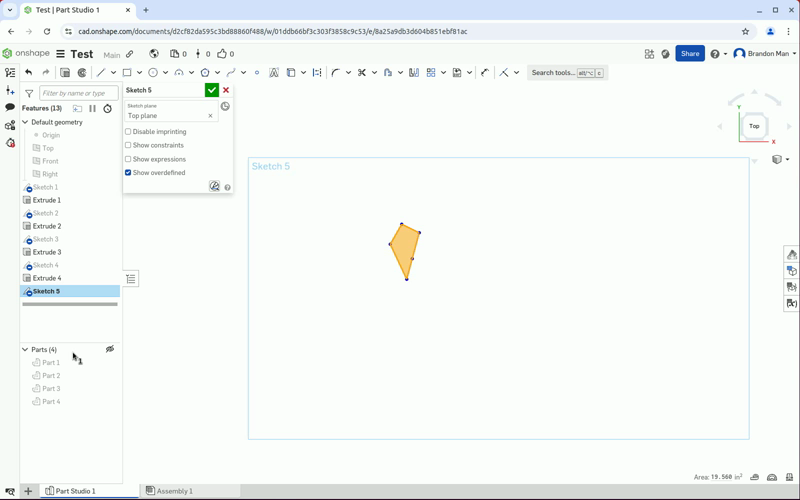
key(shift+y)
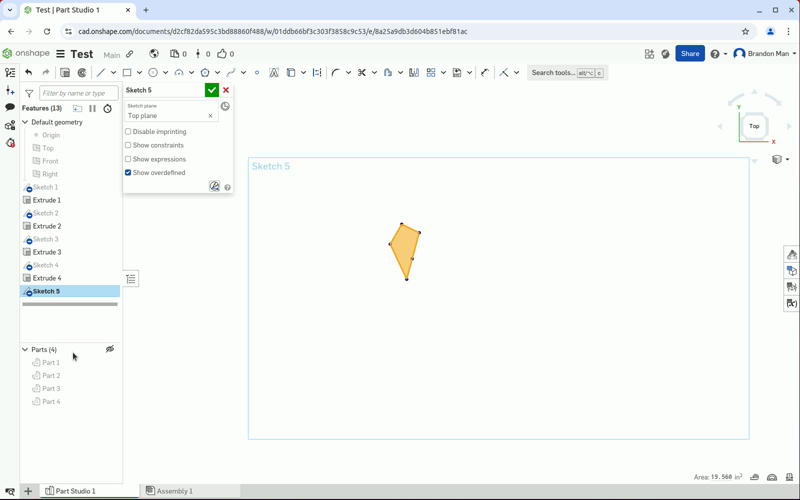
key(shift+e)
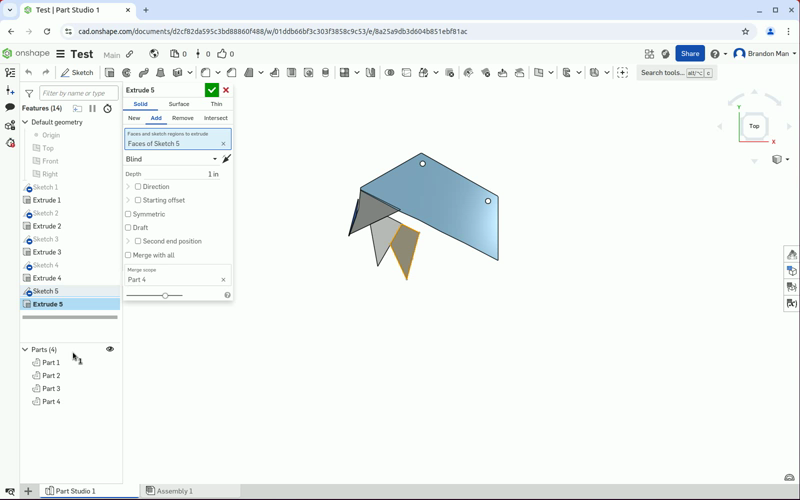
mouse_move(143, 106)
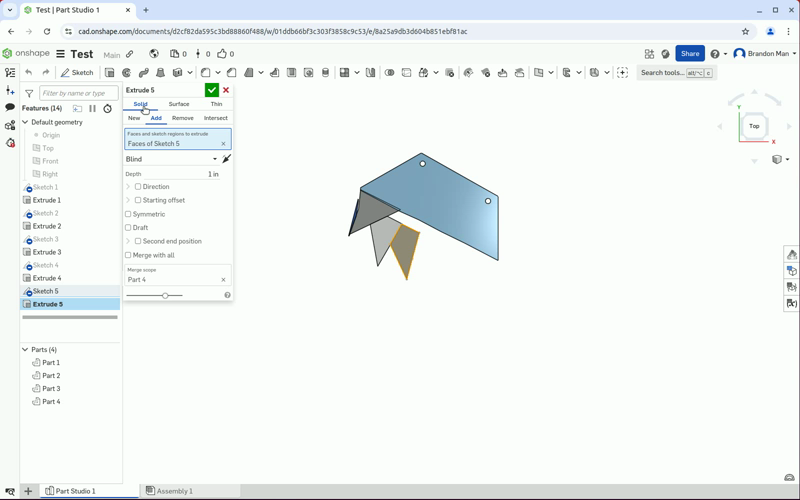
click(143, 106)
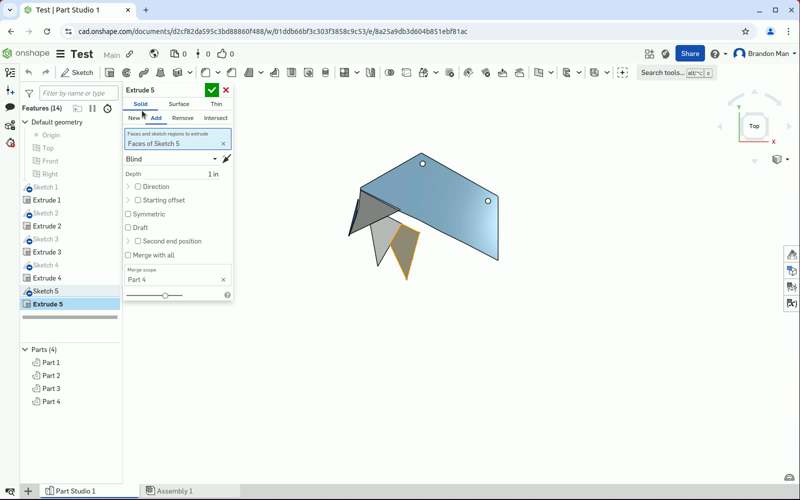
mouse_move(137, 120)
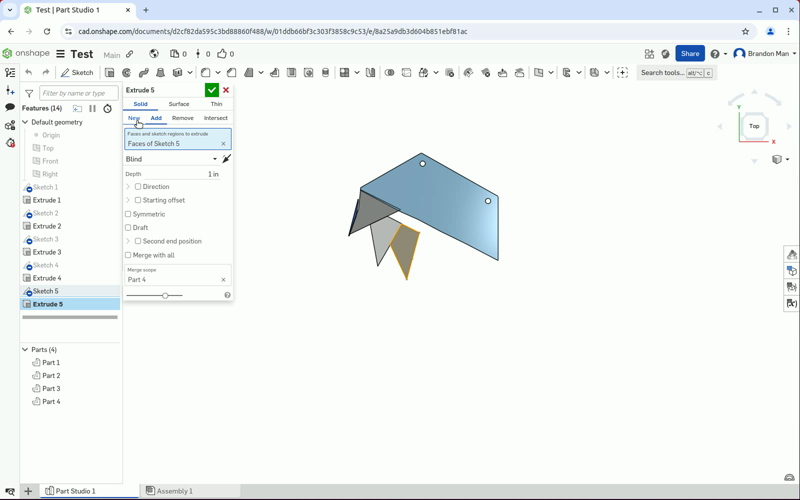
click(137, 120)
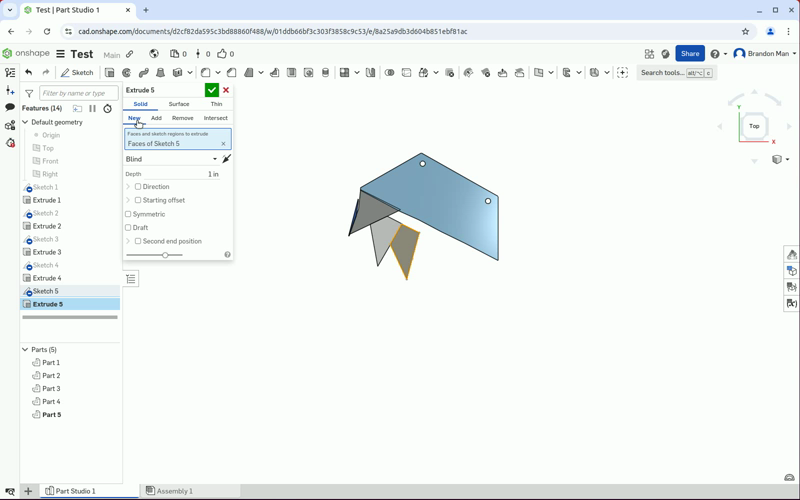
key(tab, 4)
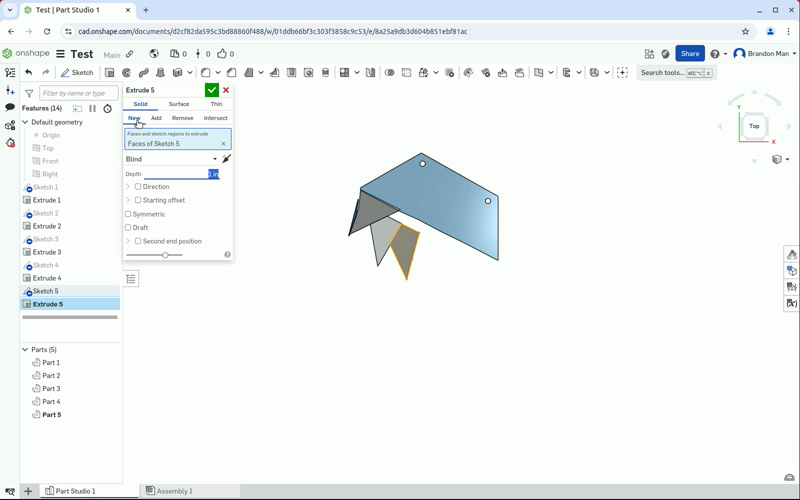
text(5.777)
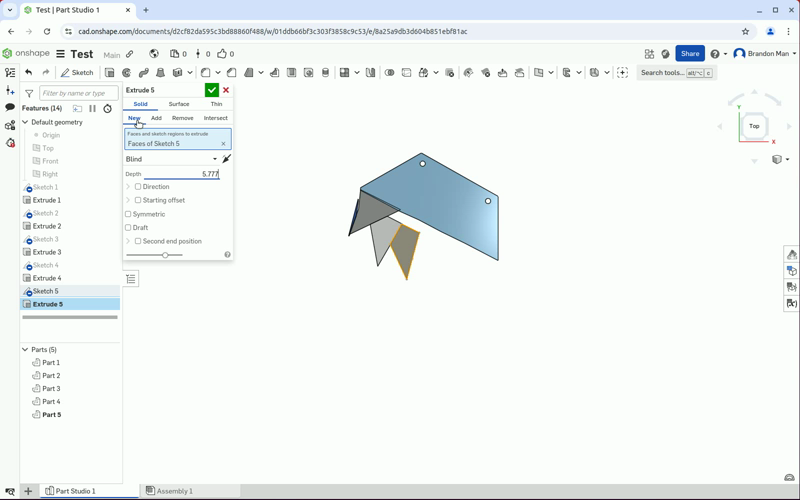
key(enter)
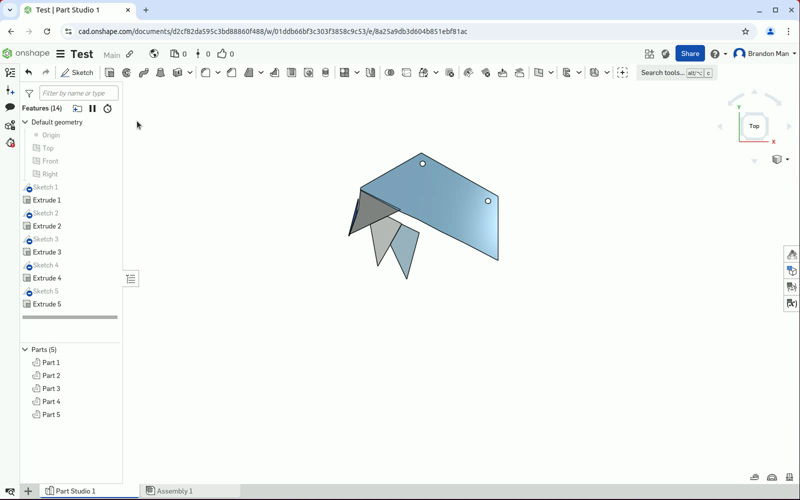
key(shift+h)
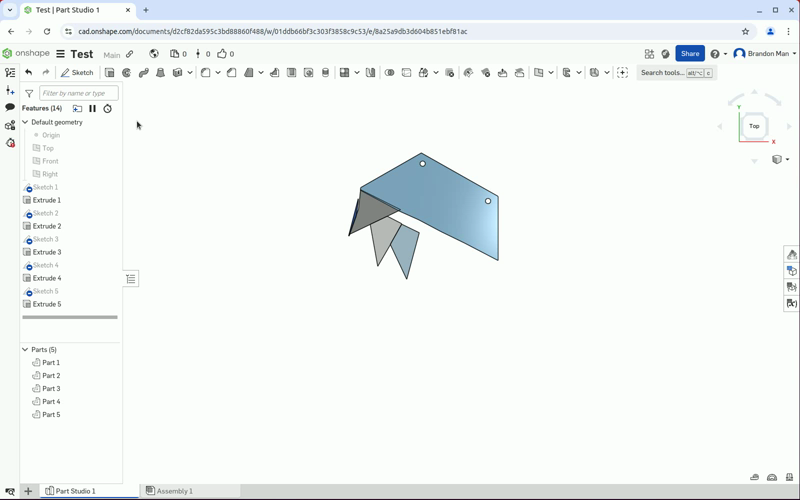
key(shift+h)
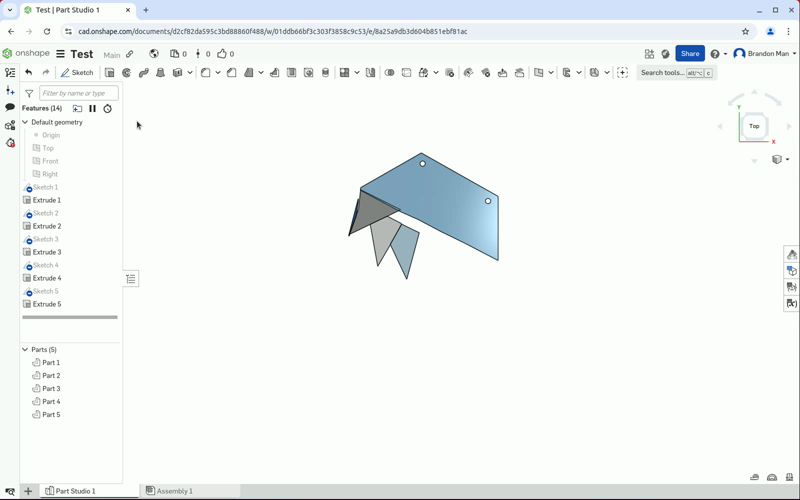
mouse_move(73, 189)
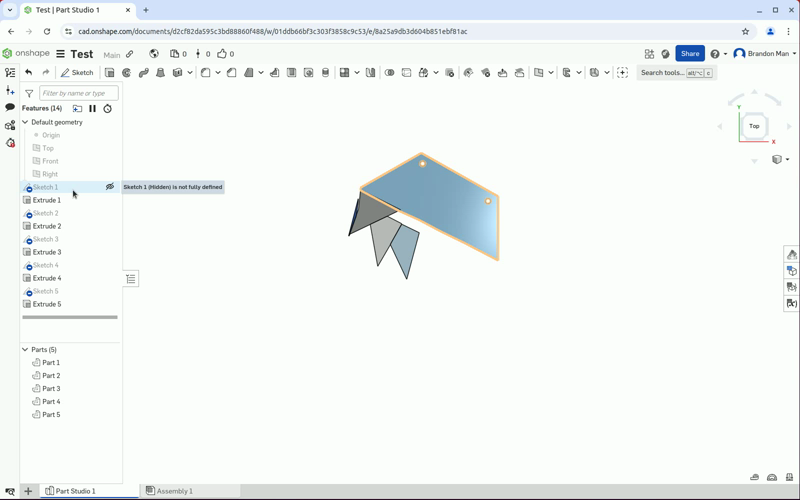
click(73, 189)
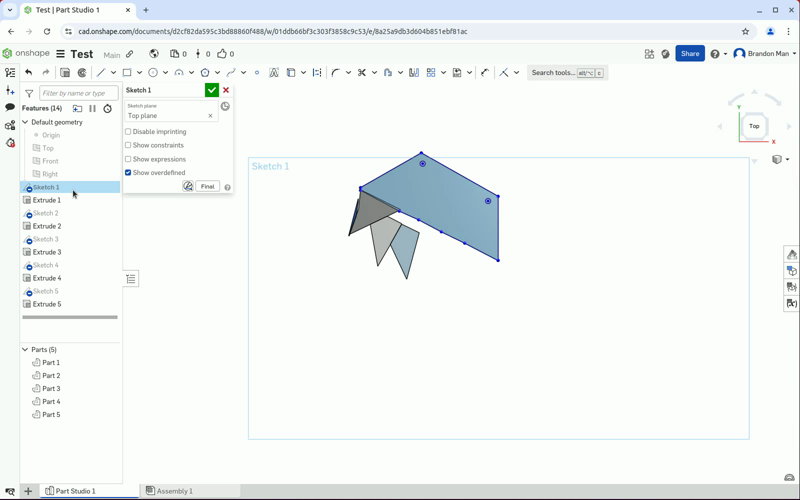
mouse_move(229, 92)
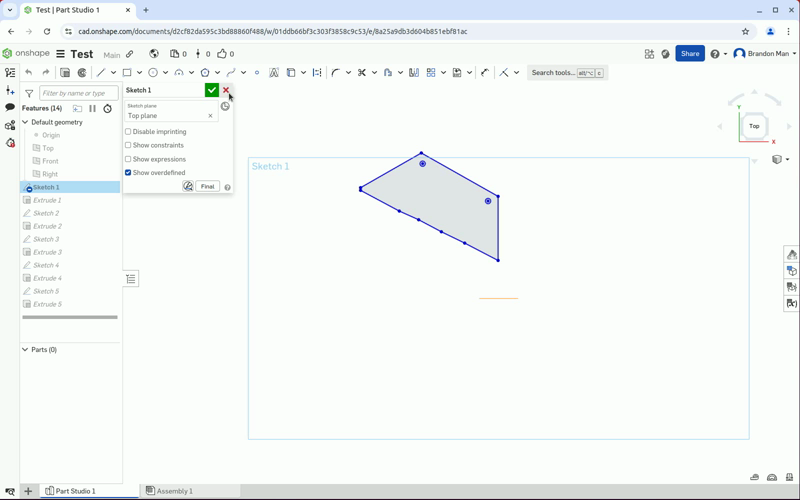
click(229, 92)
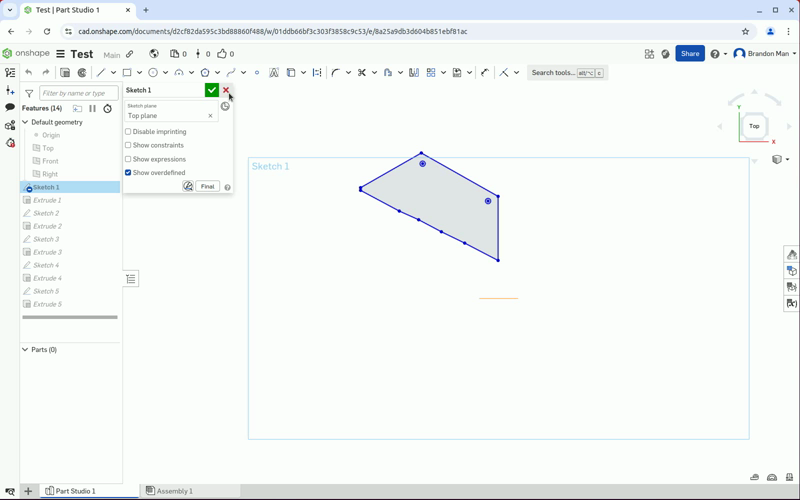
key(shift+s)
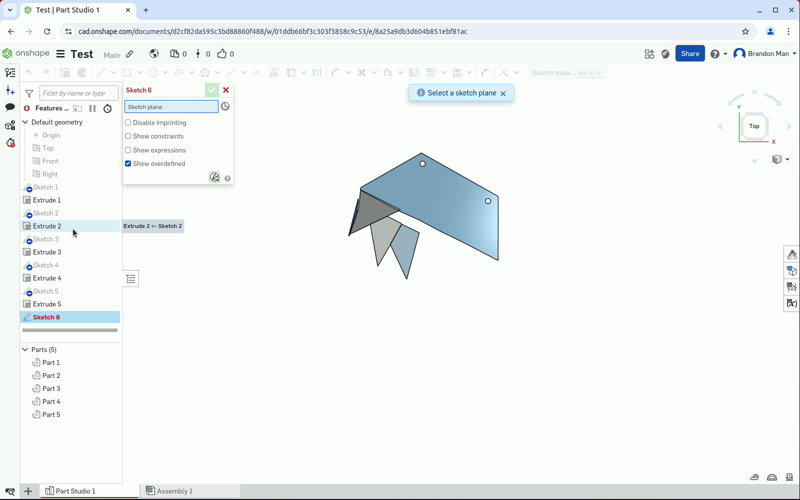
scroll(3)
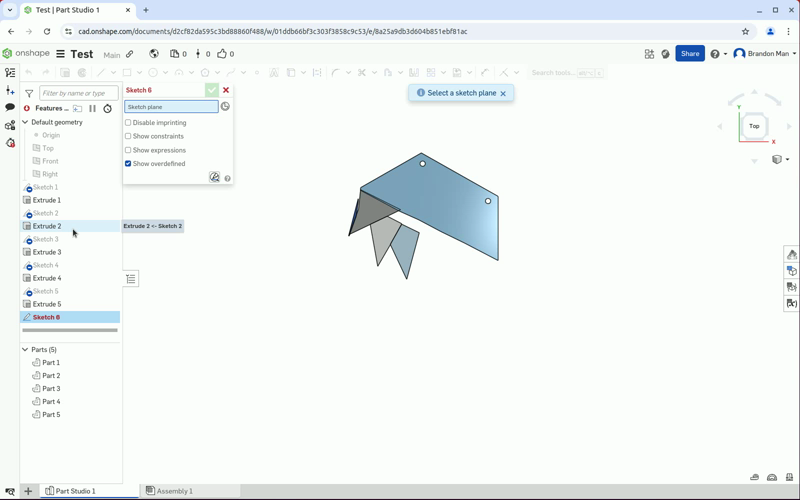
mouse_move(73, 150)
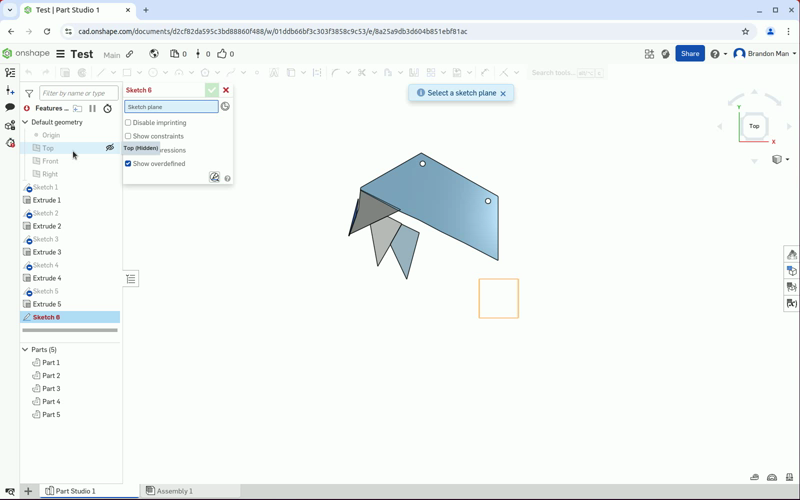
click(73, 150)
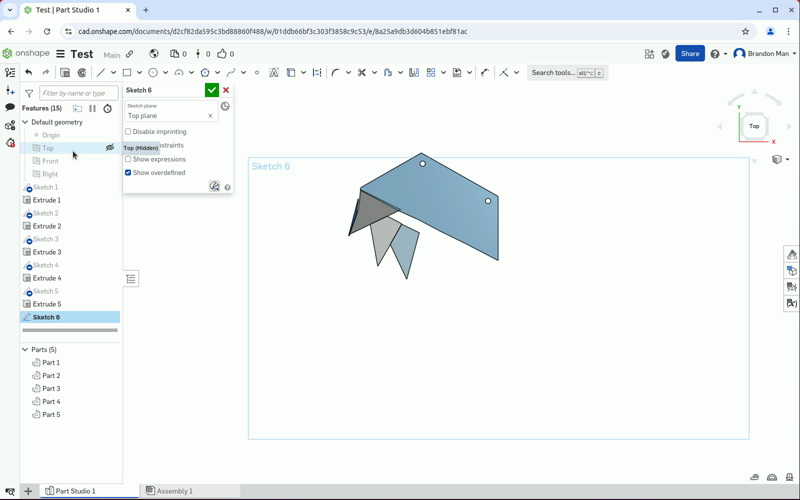
mouse_move(73, 352)
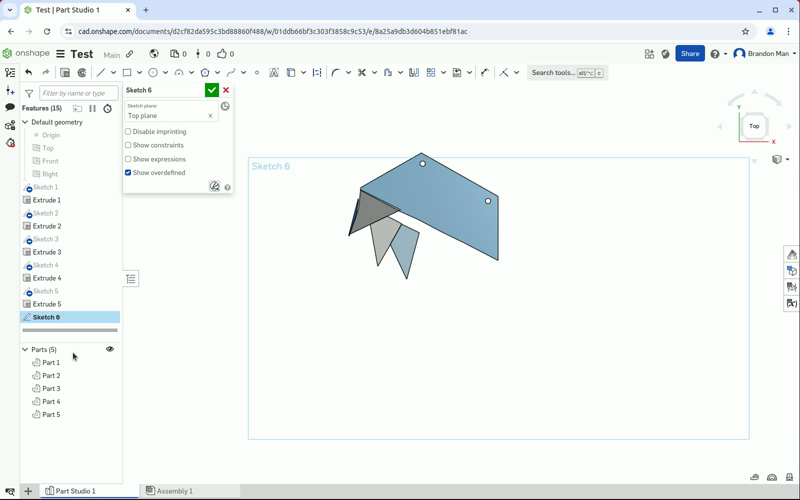
key(y)
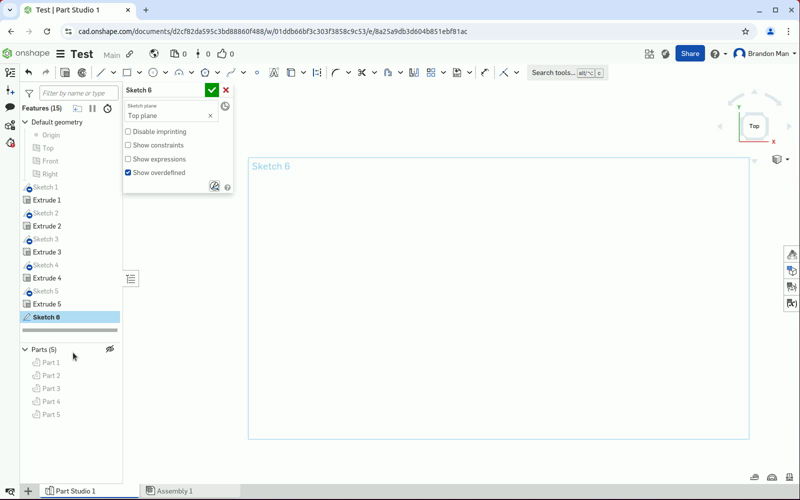
key(l)
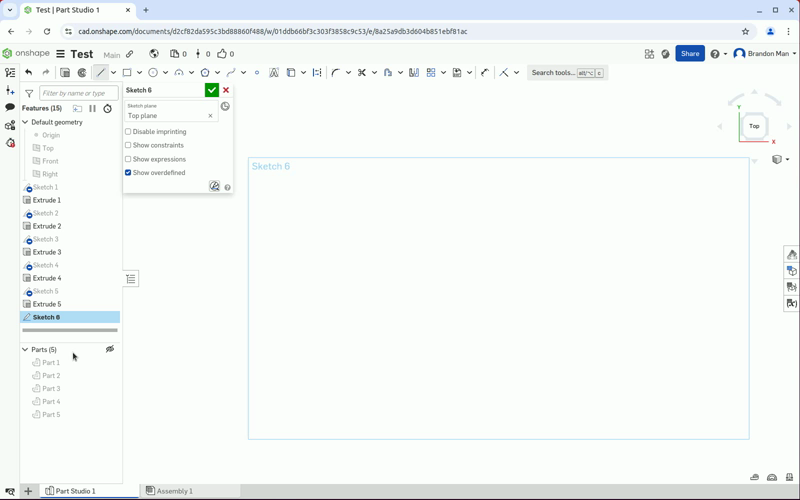
key_down(shift)
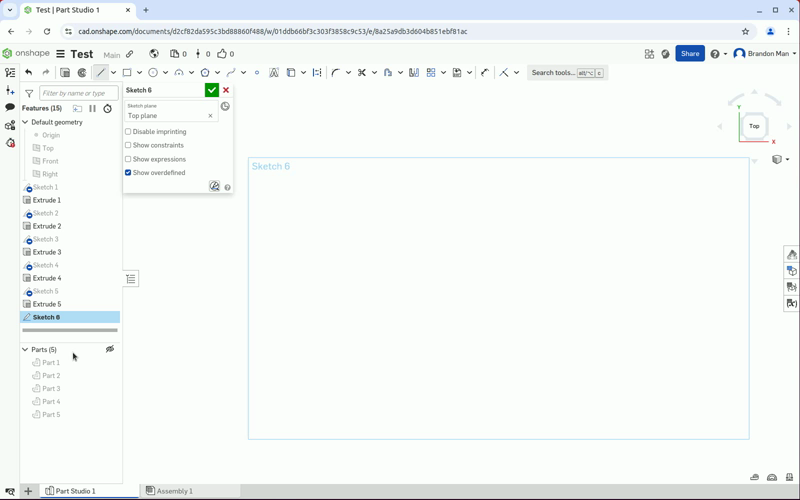
mouse_move(411, 258)
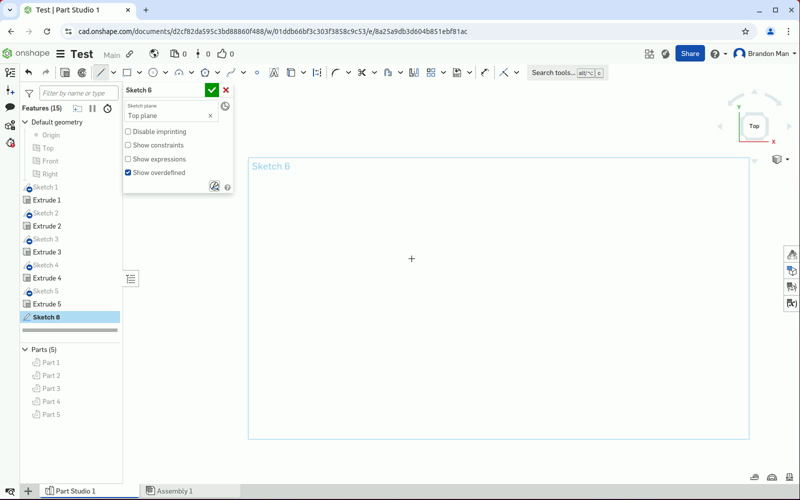
click(411, 258)
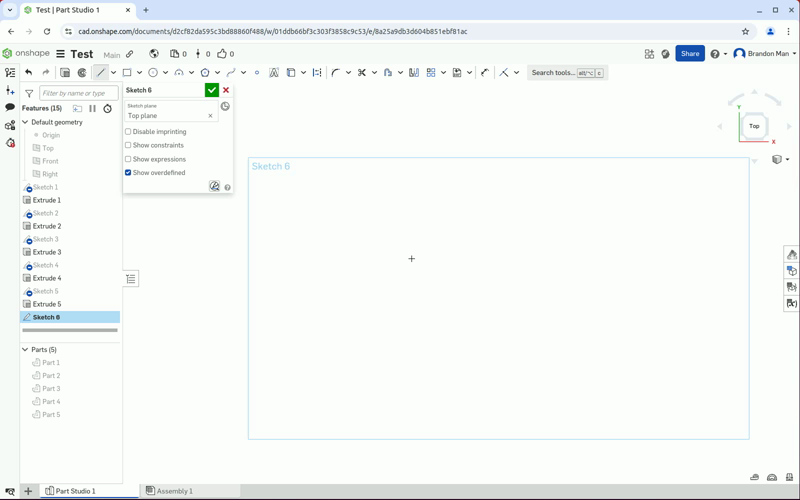
key_up(shift)
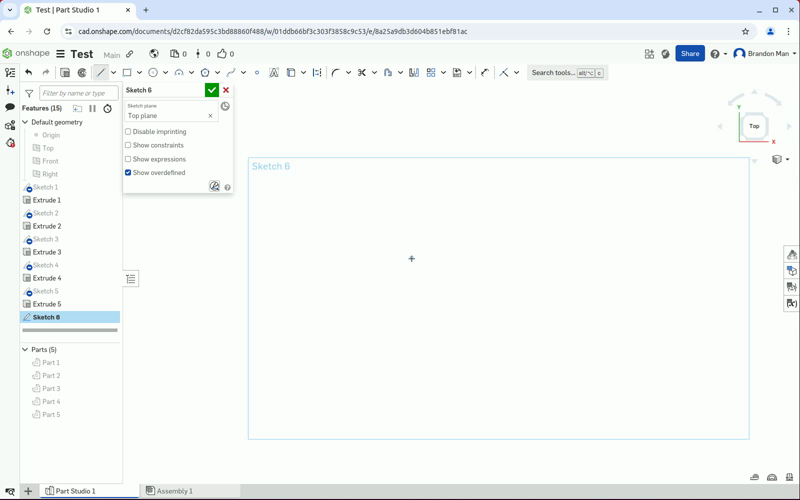
key_down(shift)
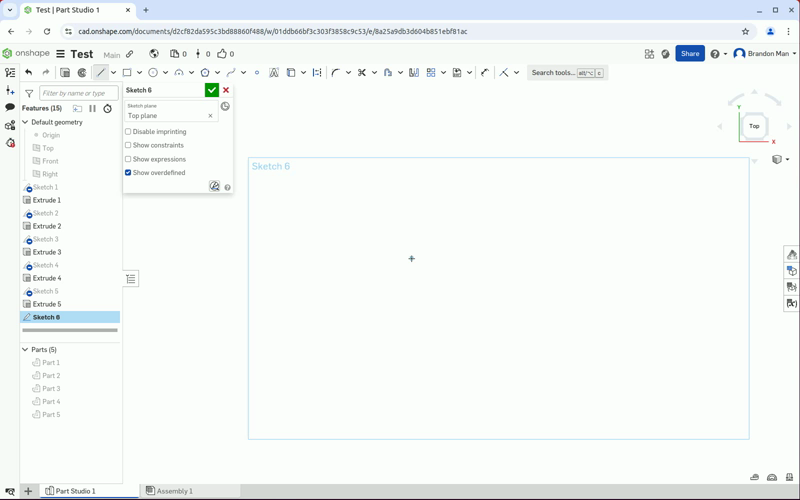
mouse_move(441, 258)
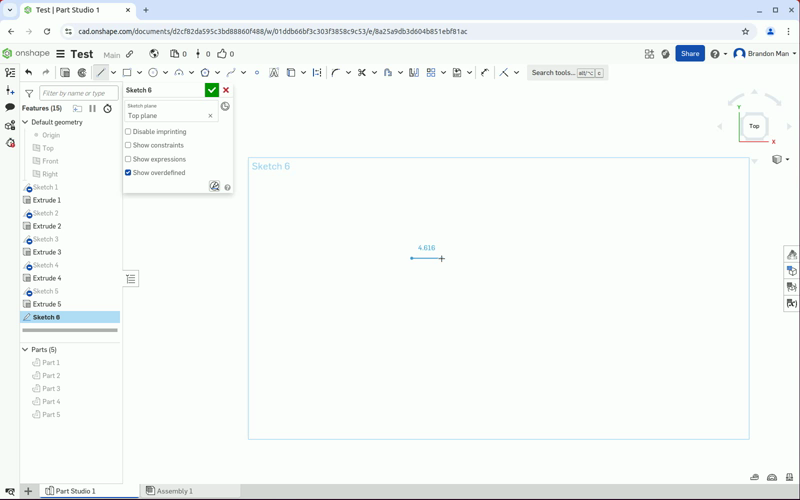
mouse_move(439, 287)
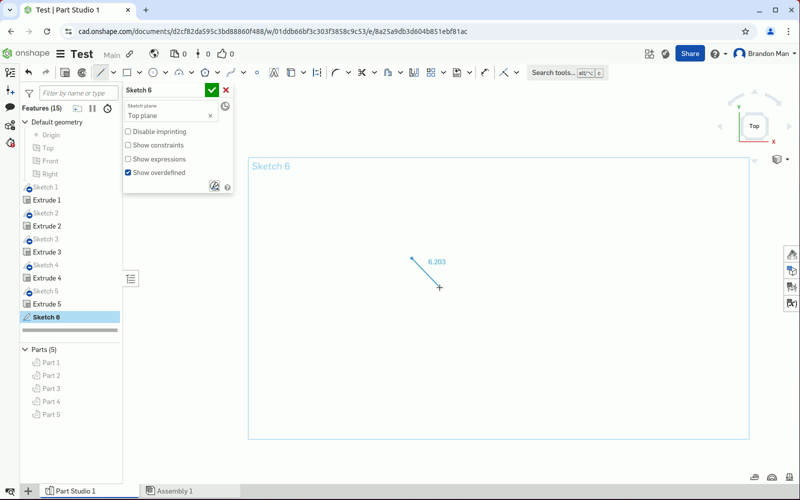
click(439, 287)
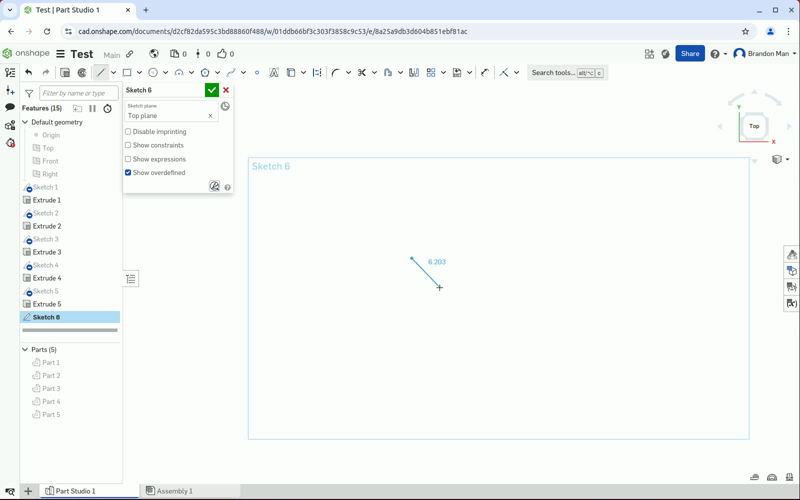
key_up(shift)
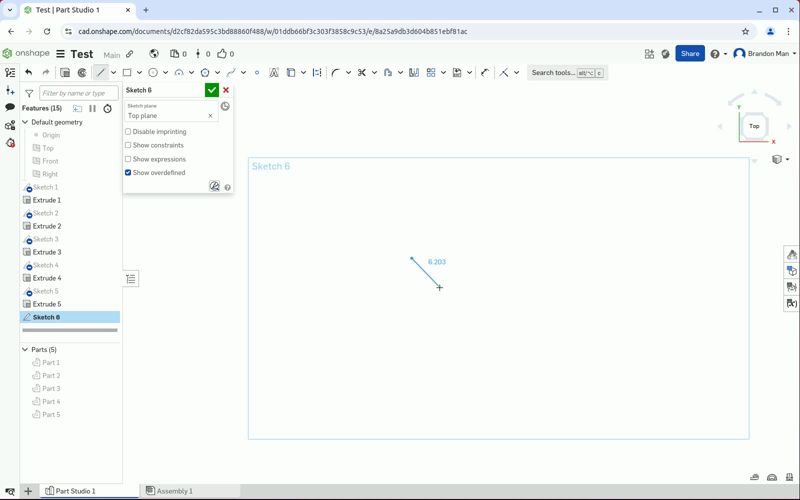
key_down(shift)
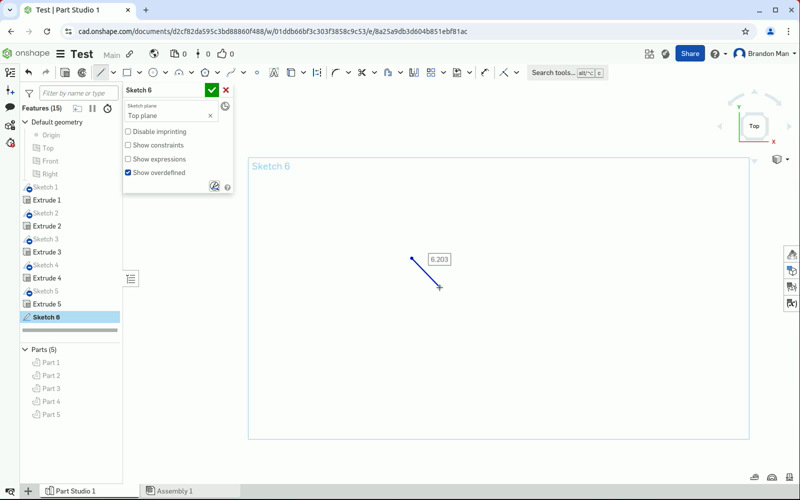
mouse_move(469, 287)
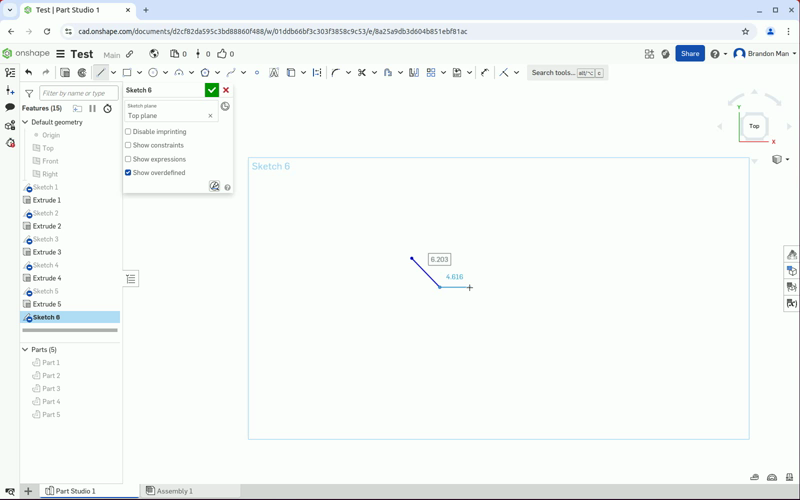
mouse_move(437, 253)
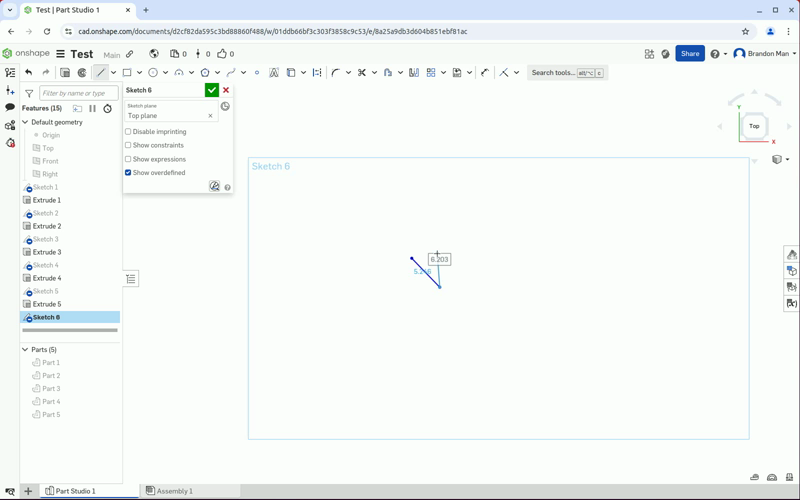
click(437, 253)
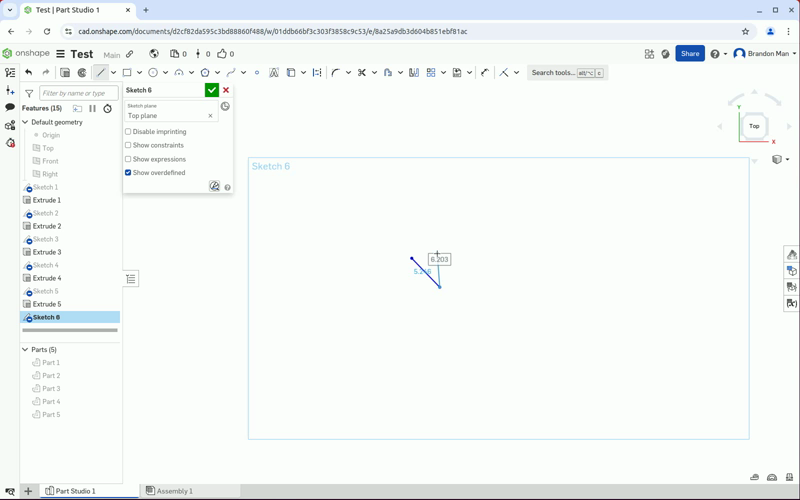
key_up(shift)
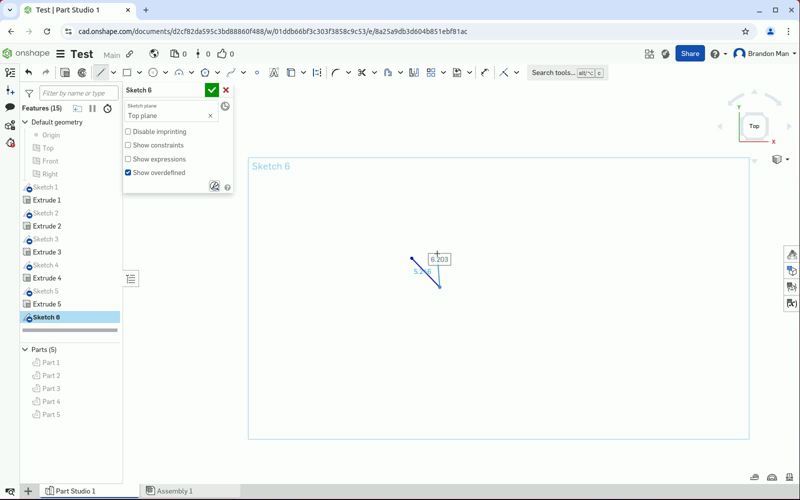
key_down(shift)
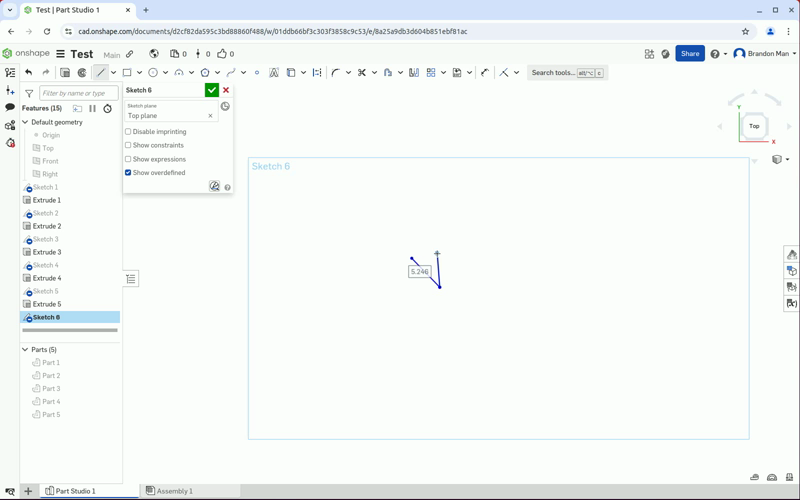
mouse_move(467, 253)
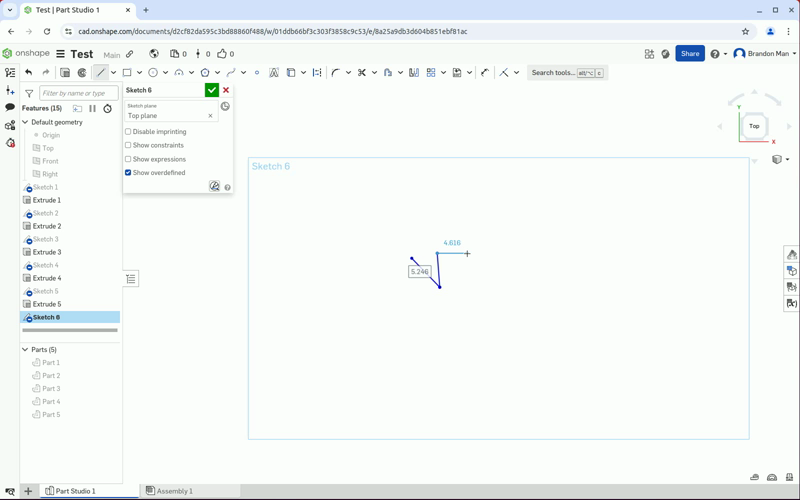
mouse_move(436, 240)
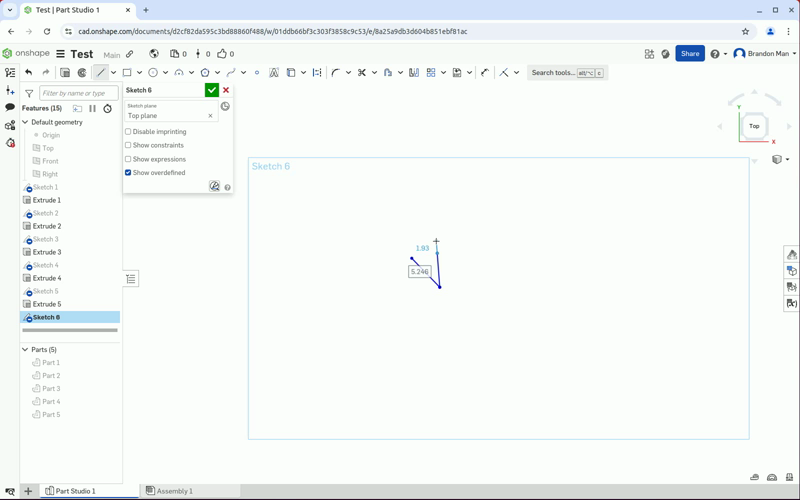
click(436, 240)
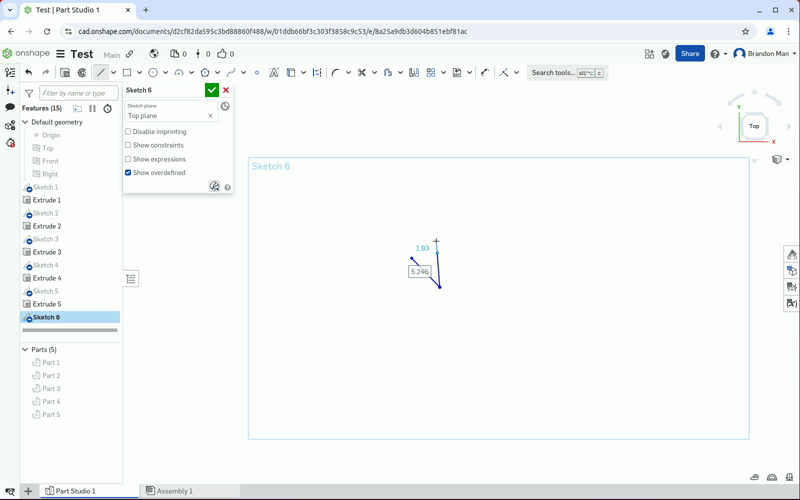
key_up(shift)
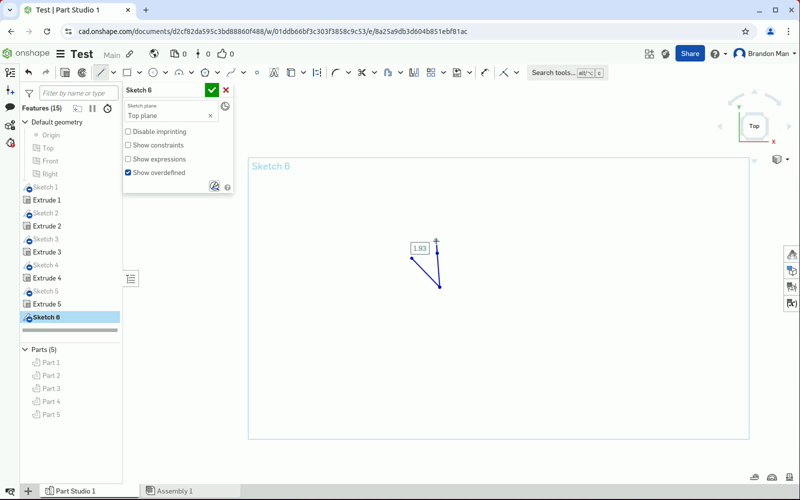
key_down(shift)
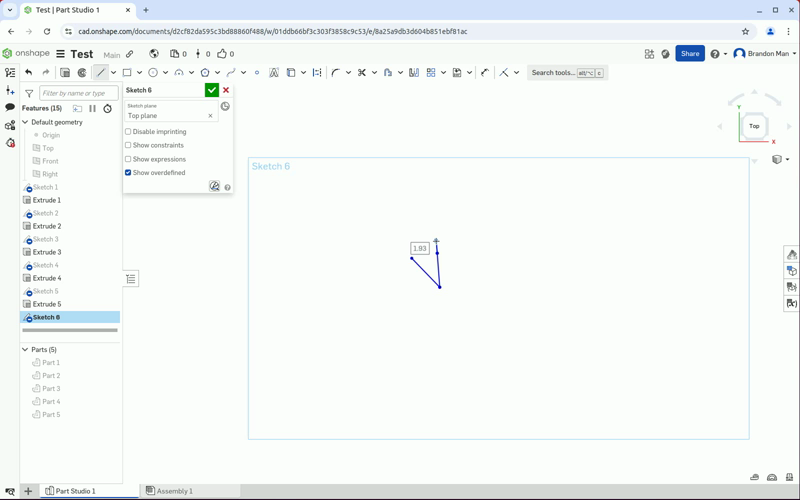
mouse_move(466, 240)
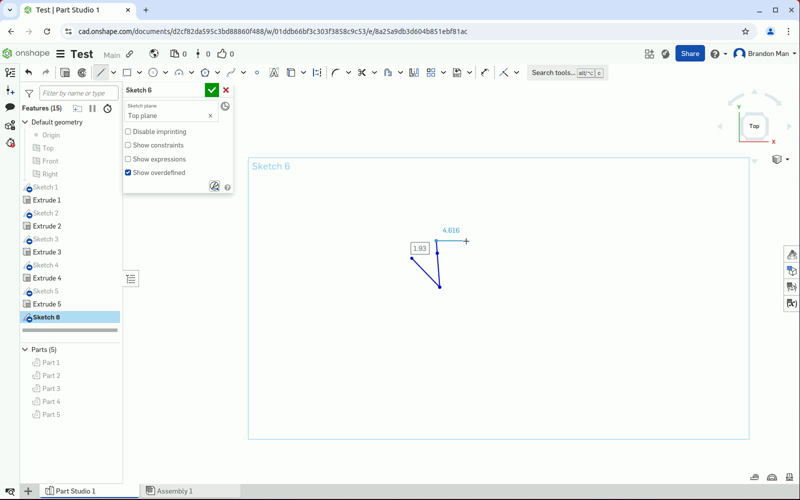
mouse_move(418, 231)
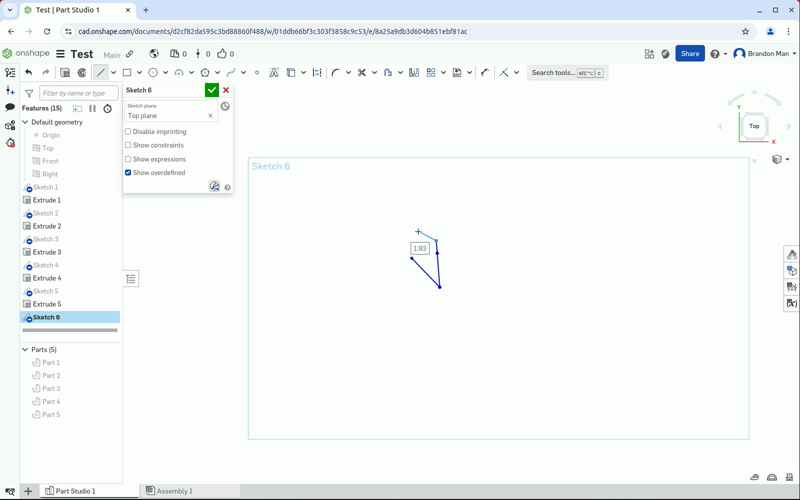
click(418, 231)
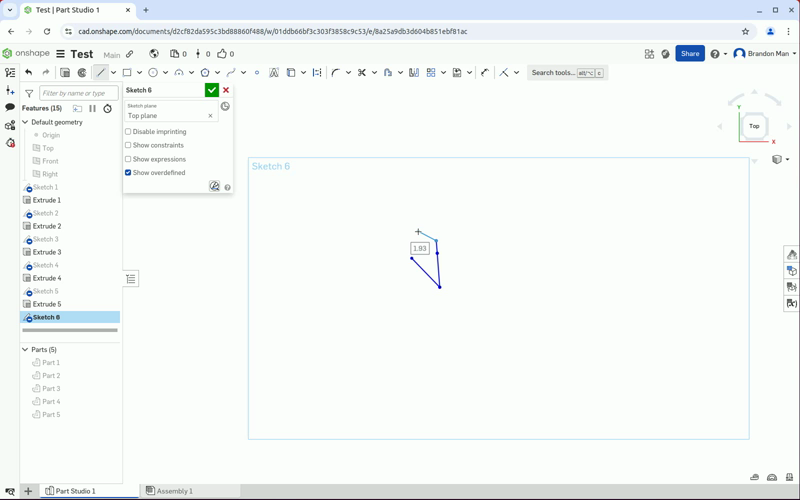
key_up(shift)
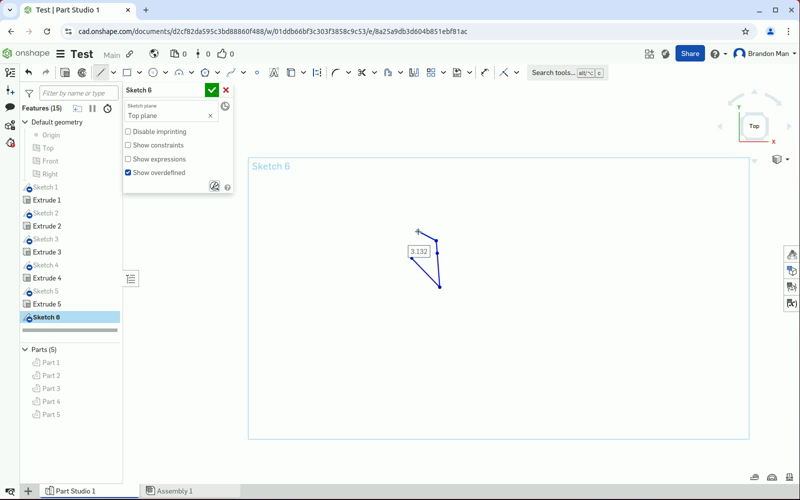
mouse_move(448, 231)
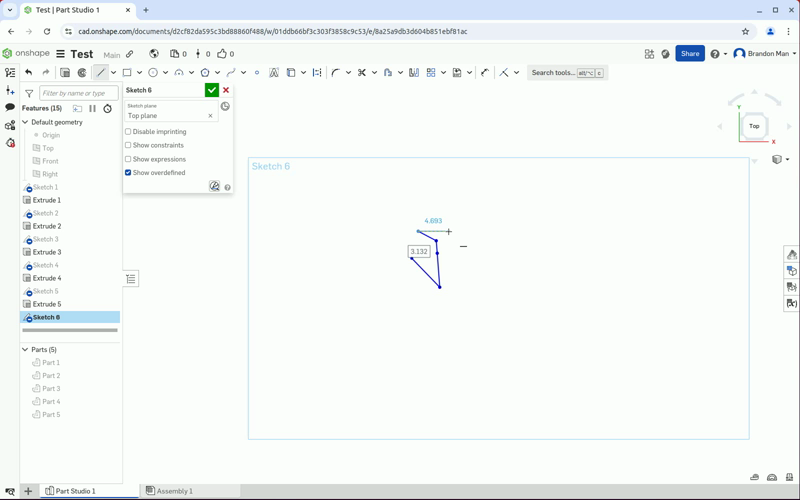
key_down(shift)
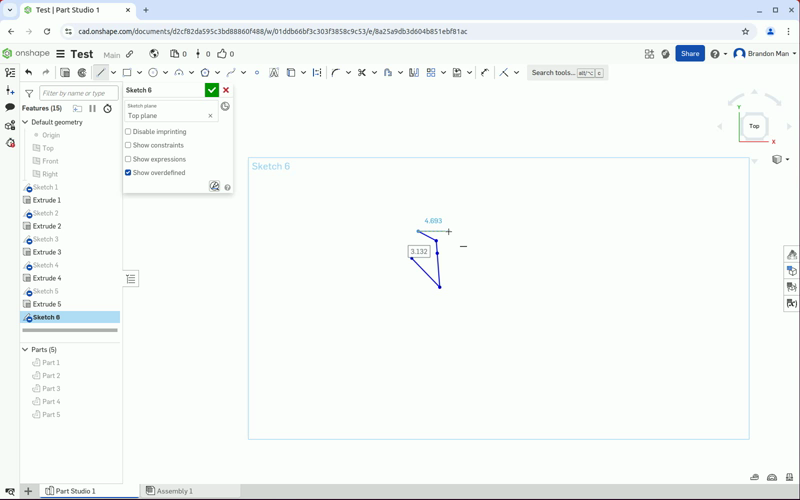
mouse_move(411, 258)
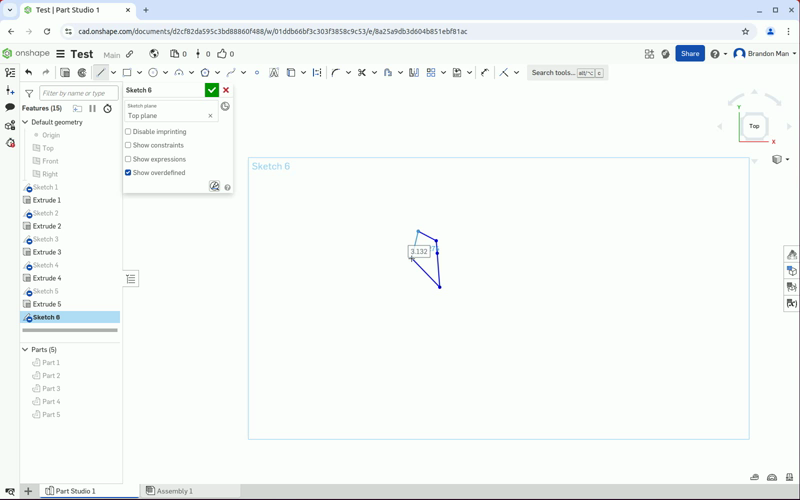
key_up(shift)
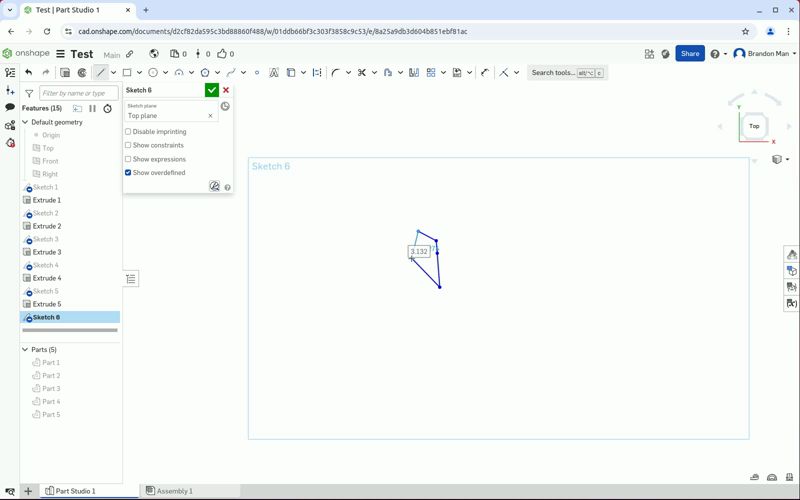
click(411, 258)
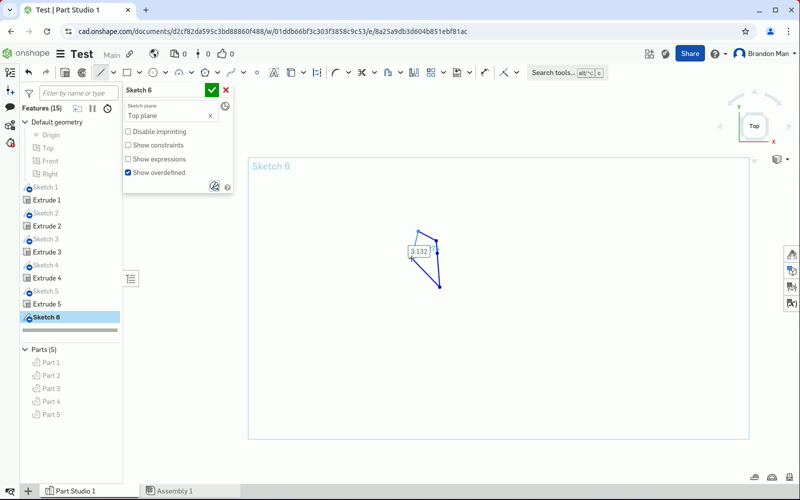
key(esc)
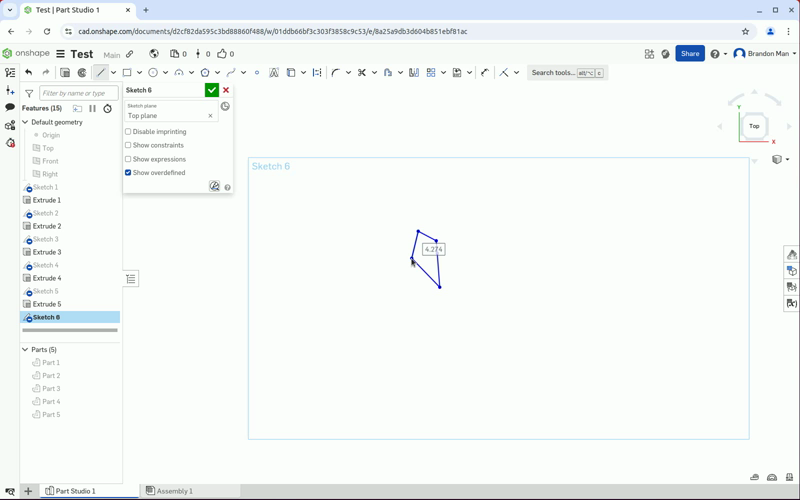
mouse_move(437, 263)
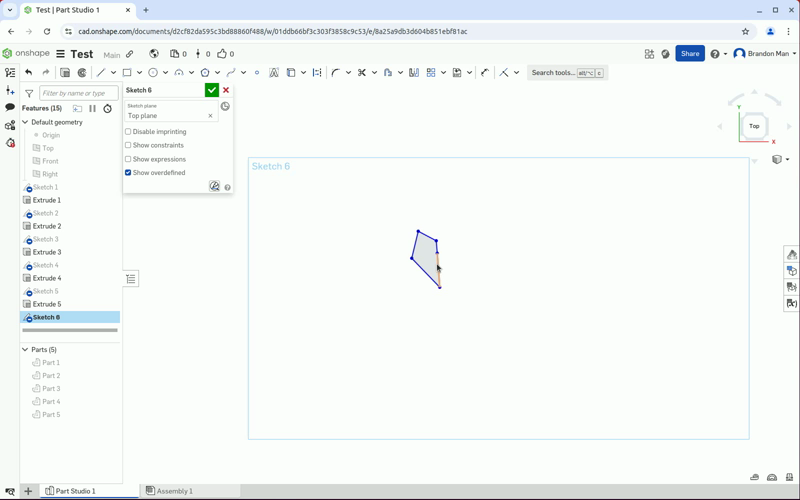
scroll(6)
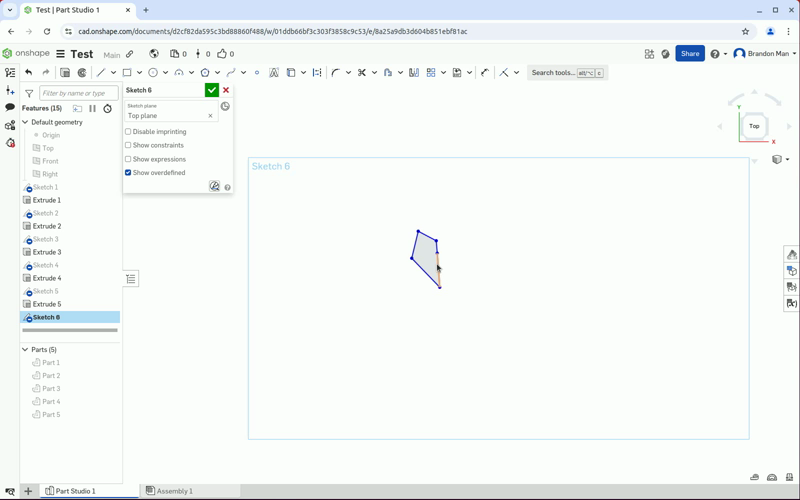
scroll(6)
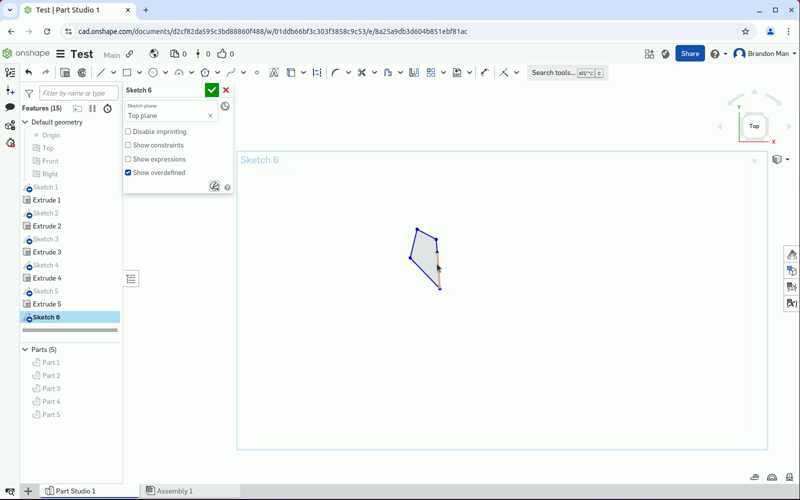
scroll(6)
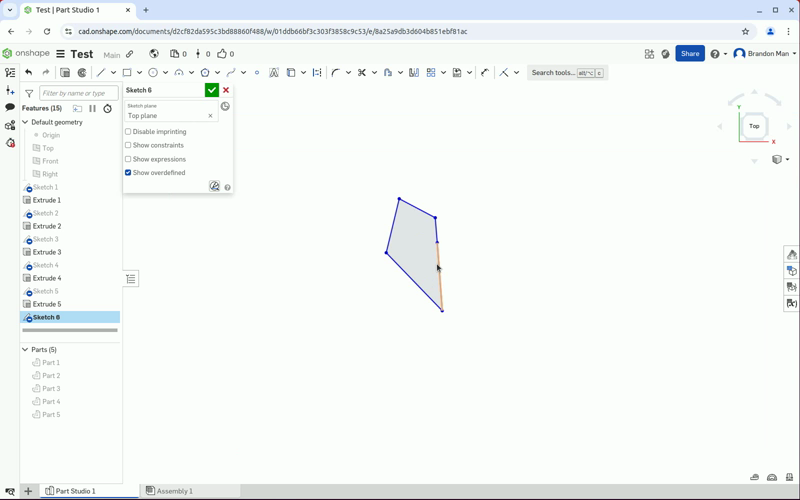
scroll(6)
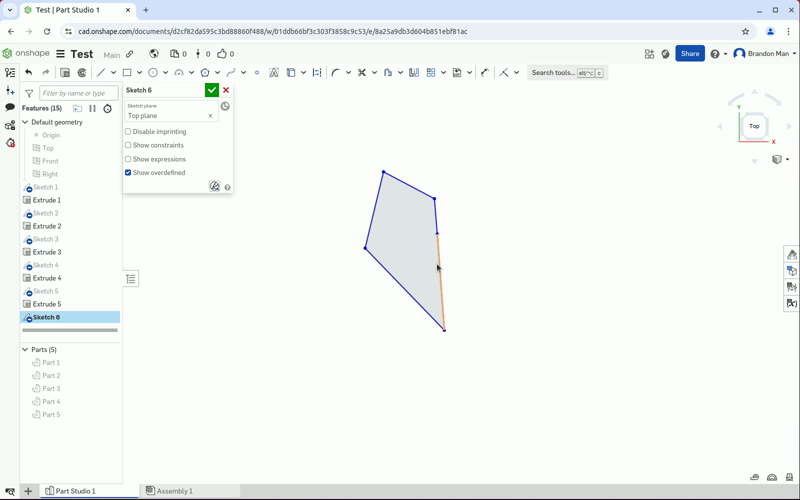
scroll(6)
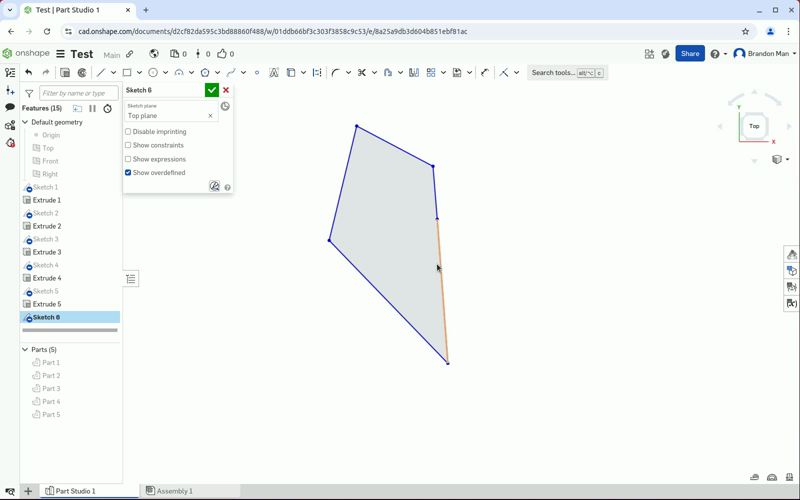
scroll(6)
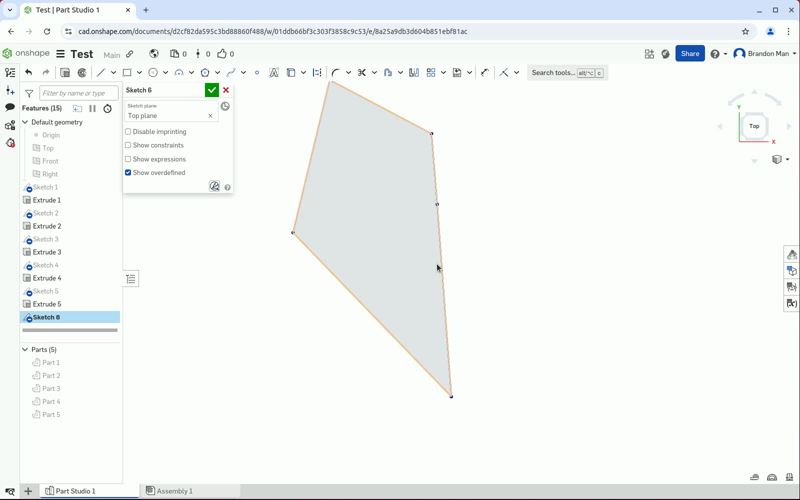
scroll(6)
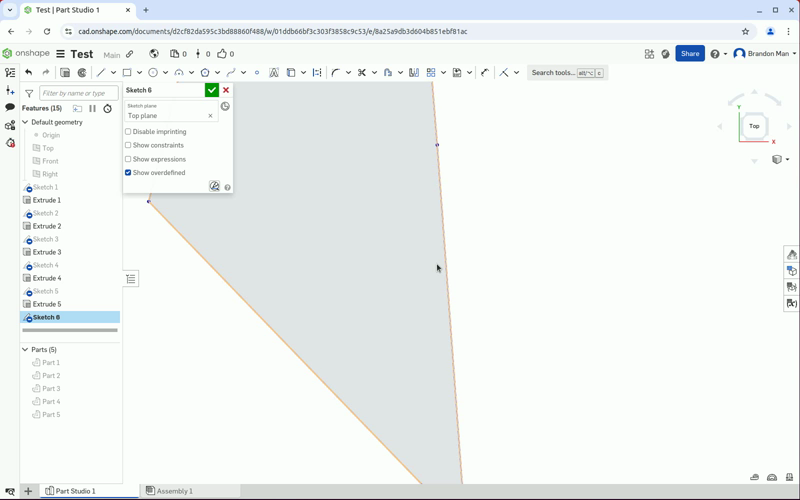
click(437, 263)
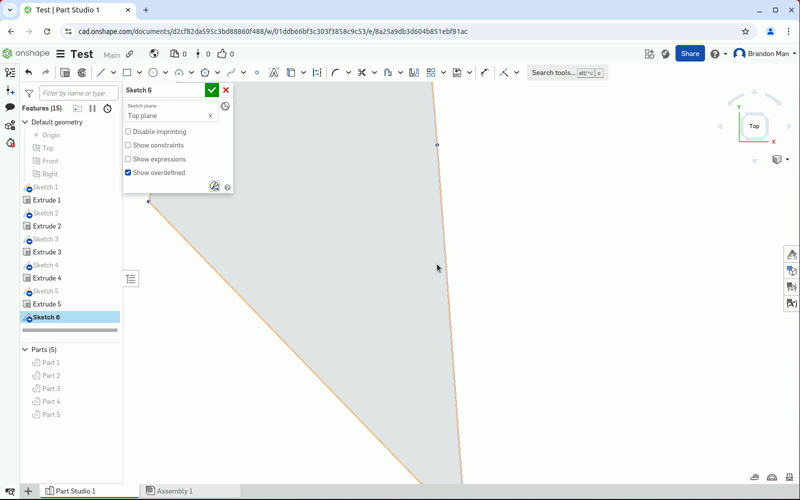
scroll(-6)
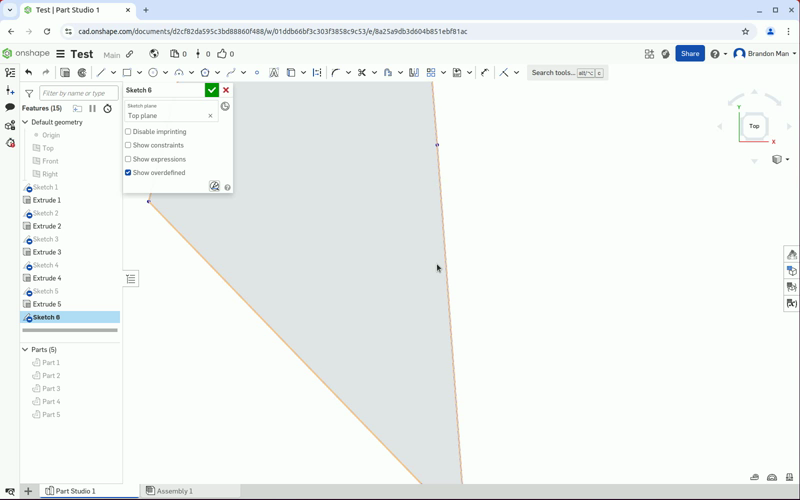
scroll(-6)
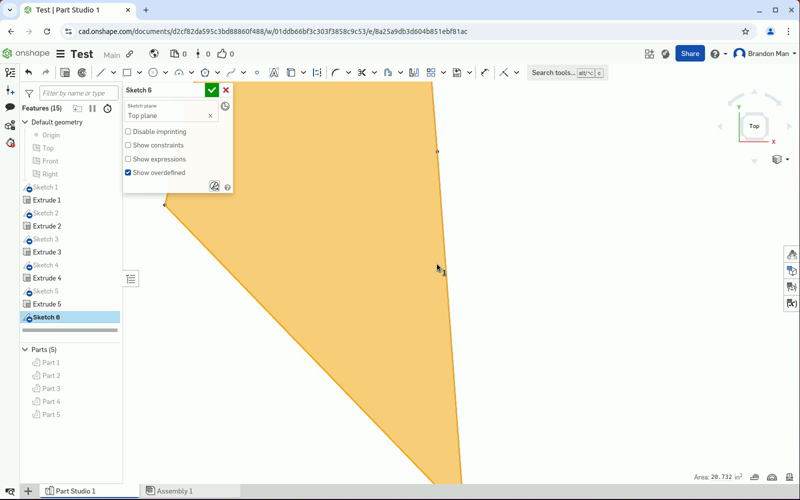
scroll(-6)
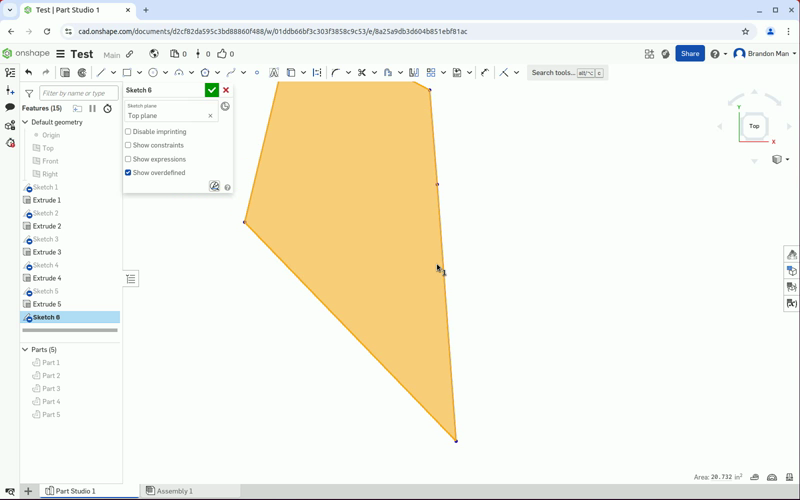
scroll(-6)
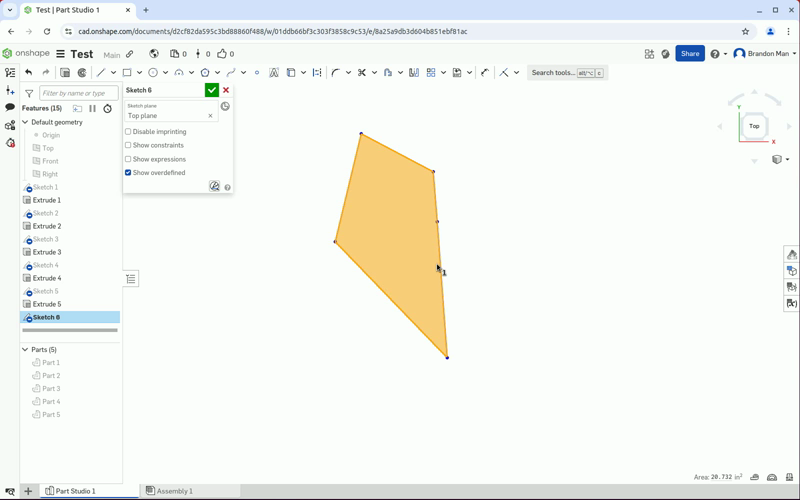
scroll(-6)
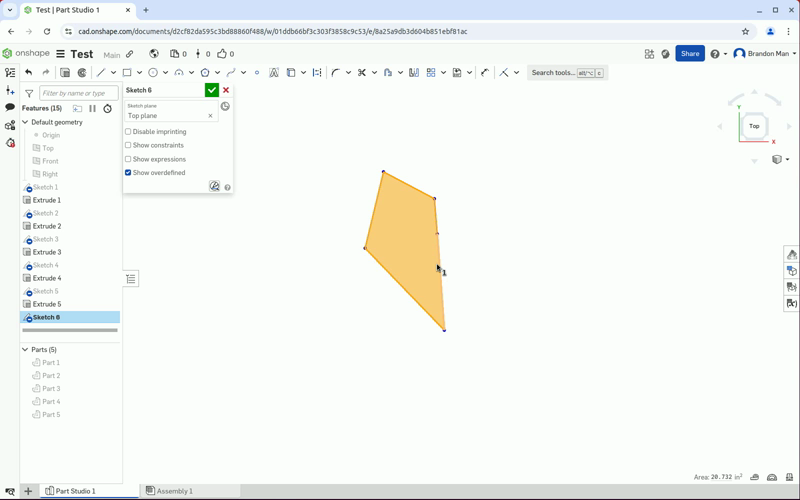
scroll(-6)
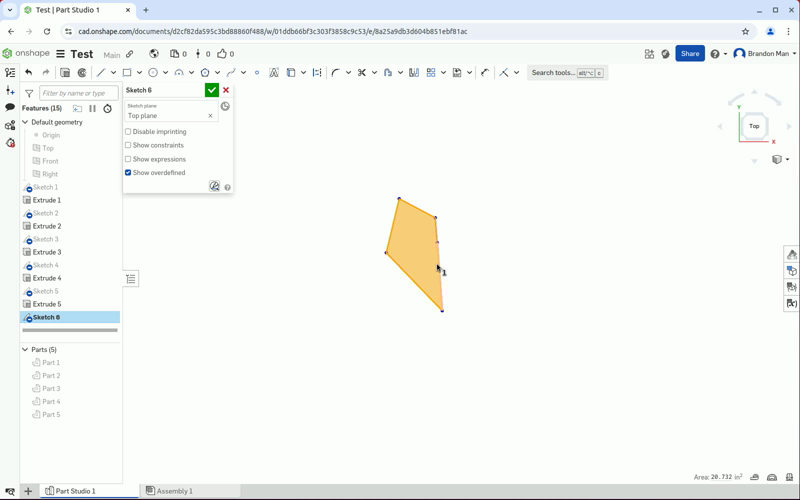
scroll(-6)
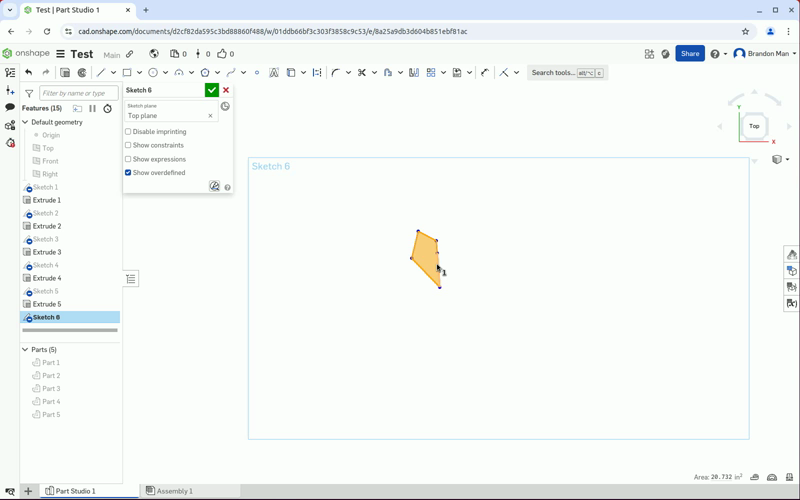
mouse_move(73, 352)
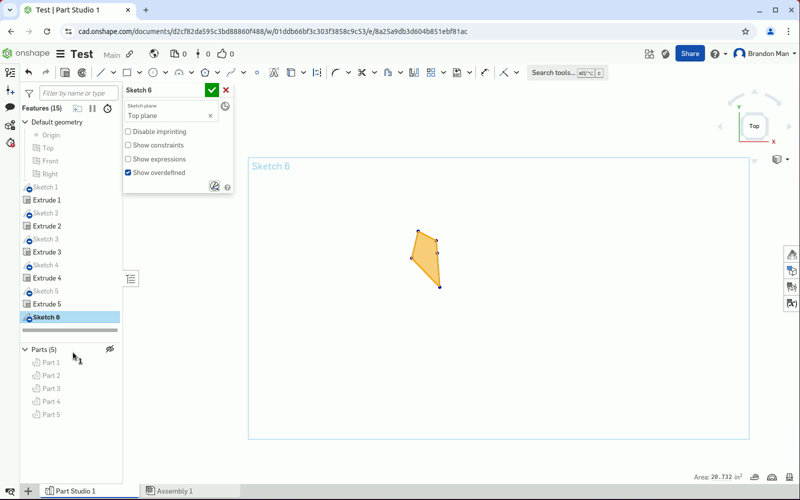
key(shift+y)
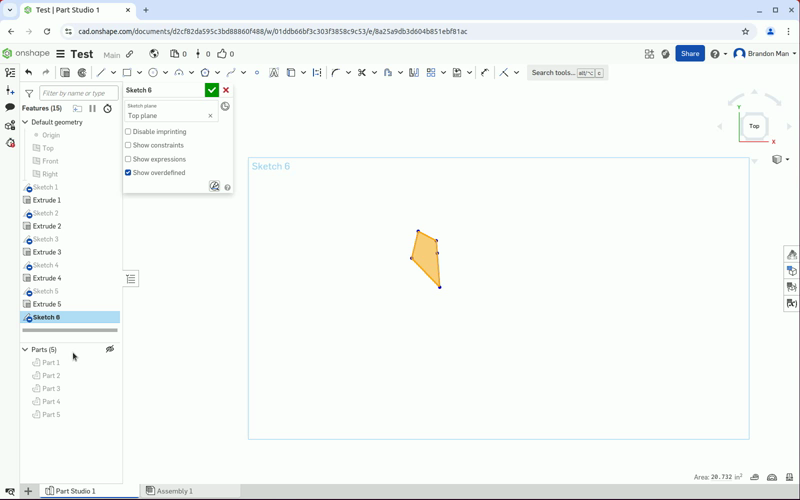
key(shift+e)
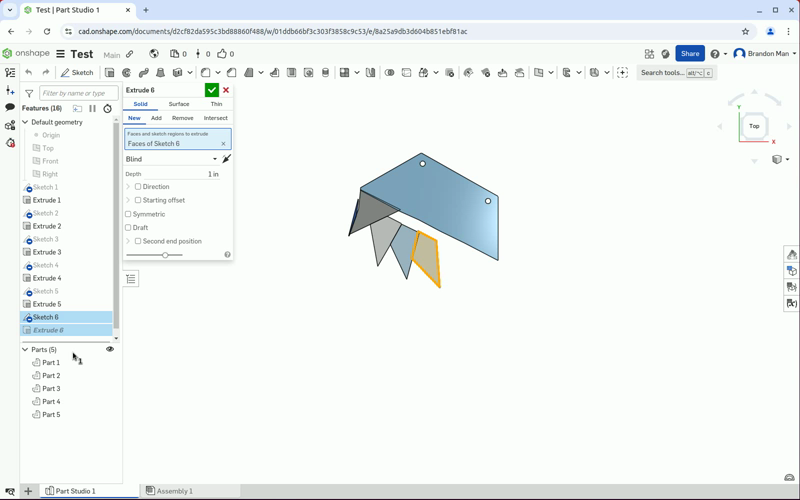
mouse_move(143, 106)
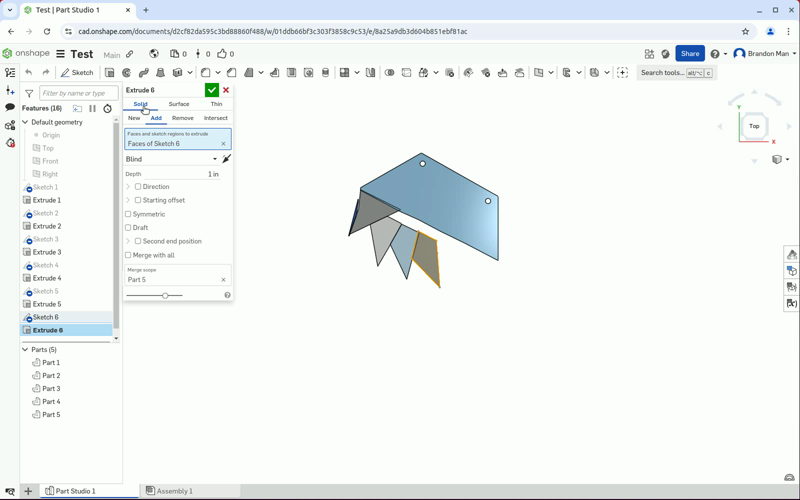
click(143, 106)
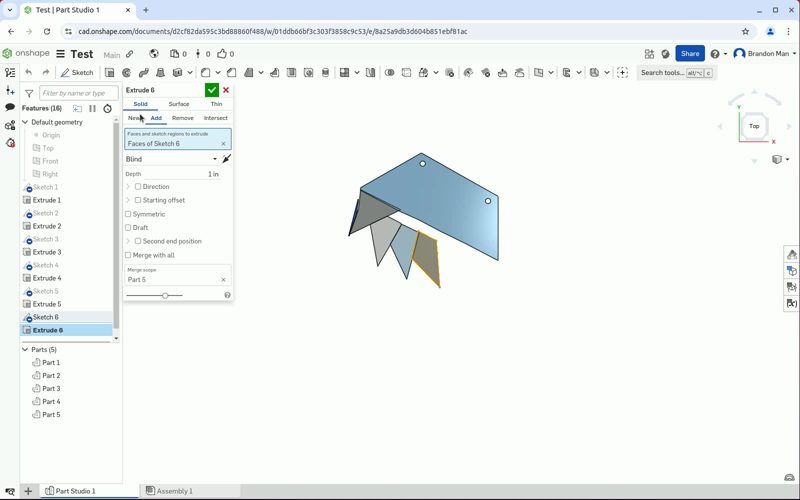
mouse_move(137, 120)
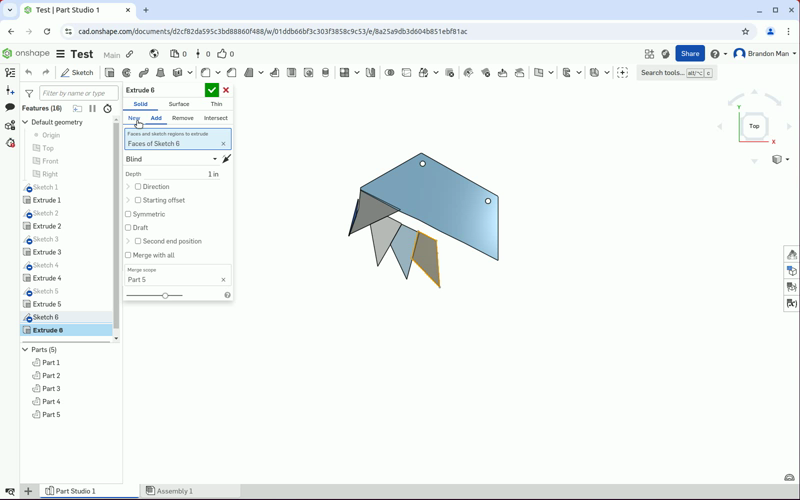
click(137, 120)
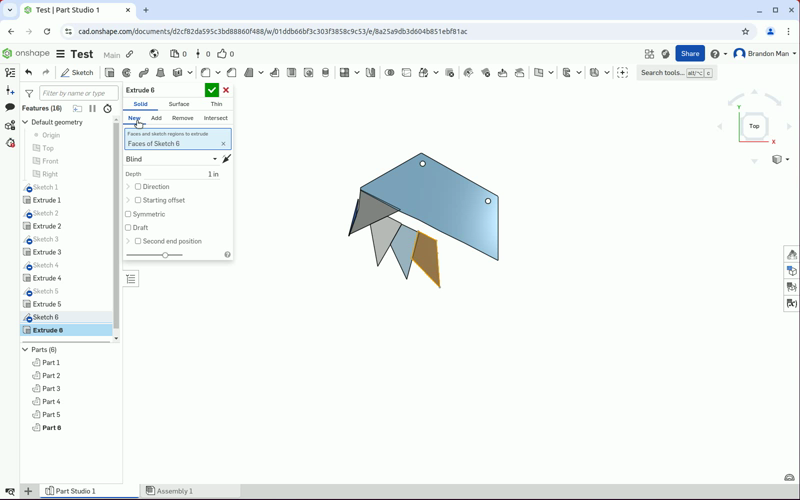
key(tab, 4)
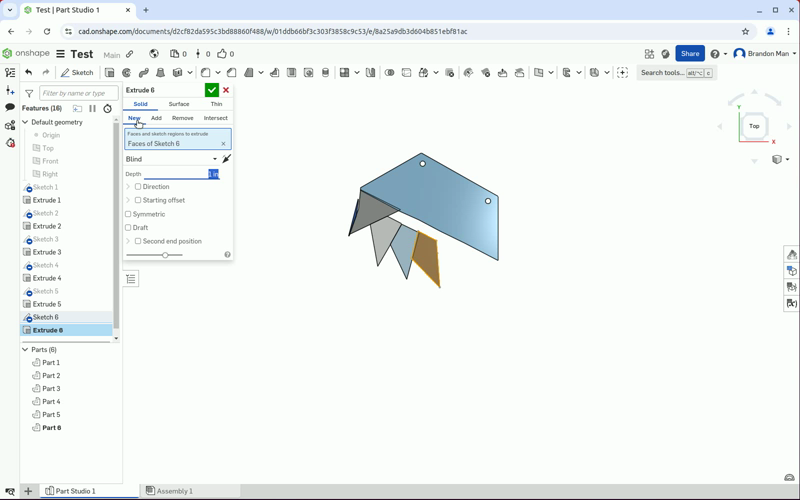
text(5.777)
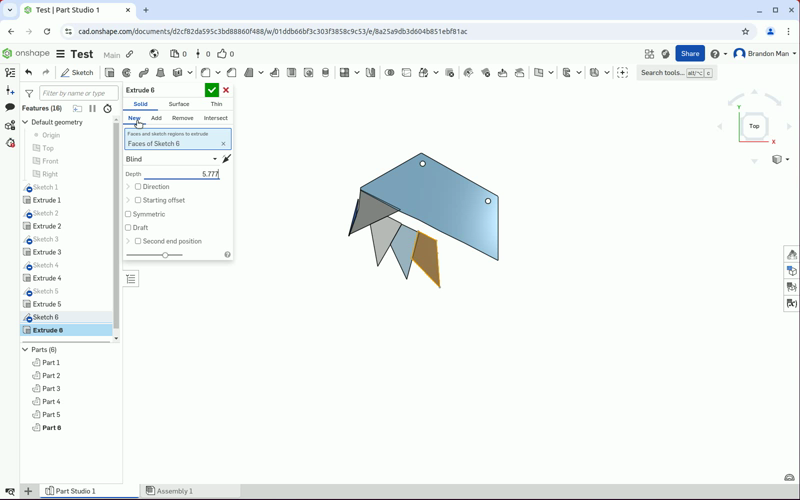
key(enter)
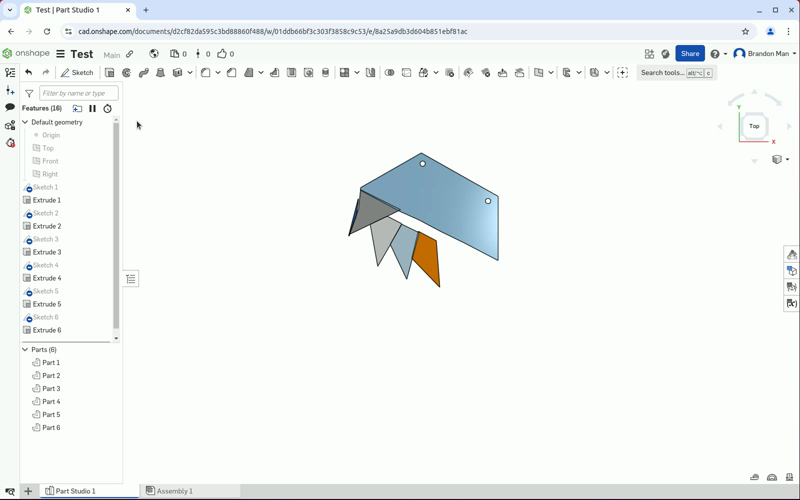
key(shift+h)
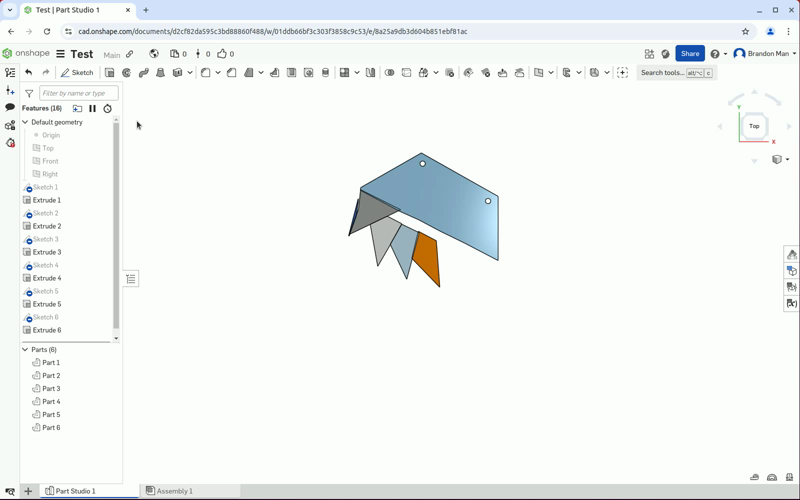
key(shift+h)
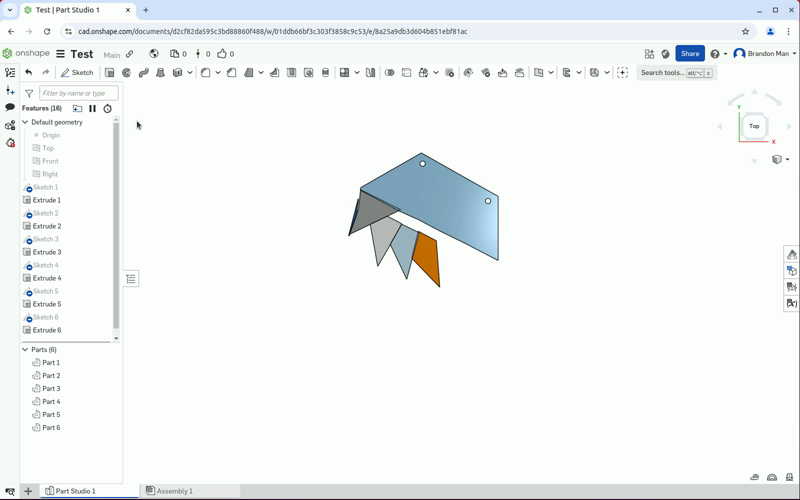
mouse_move(69, 189)
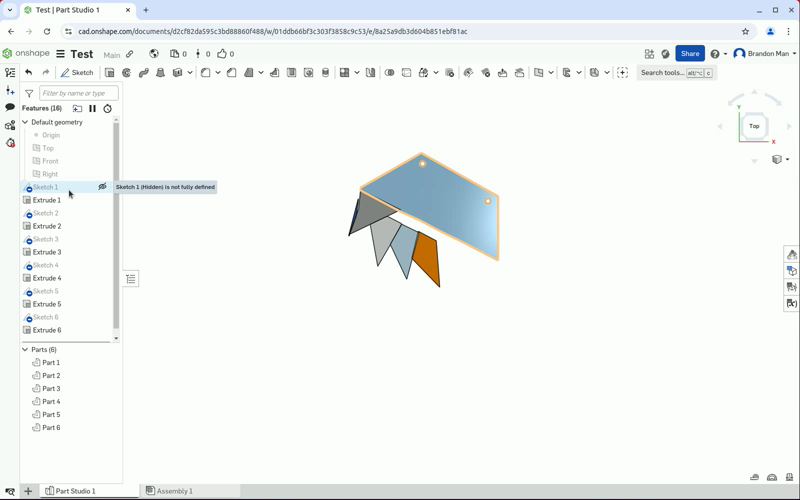
click(69, 189)
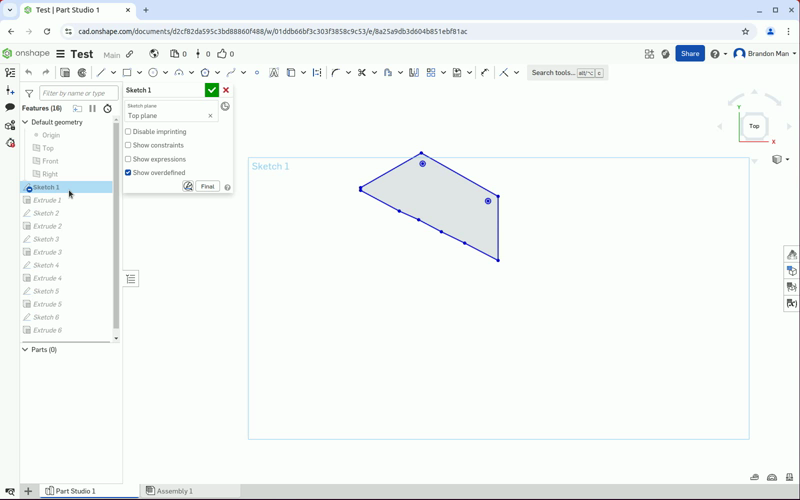
mouse_move(229, 92)
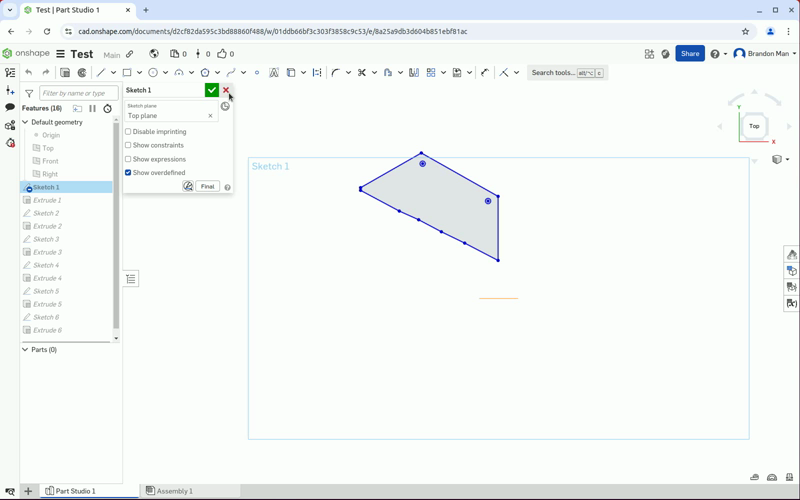
click(229, 92)
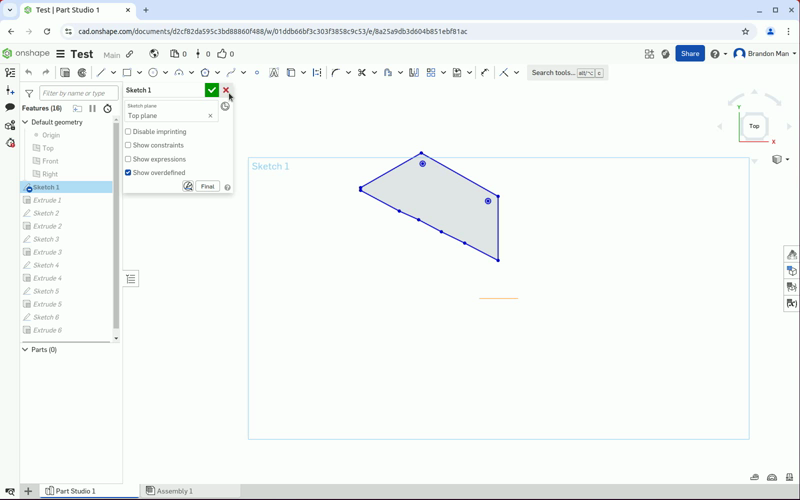
key(shift+s)
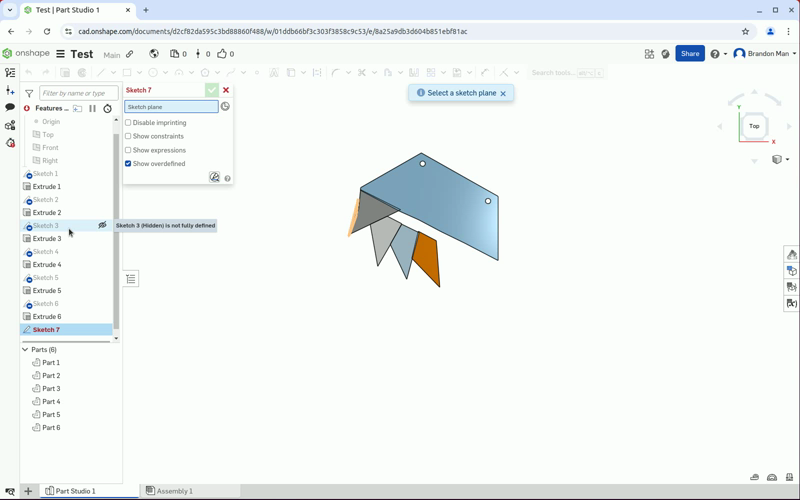
scroll(3)
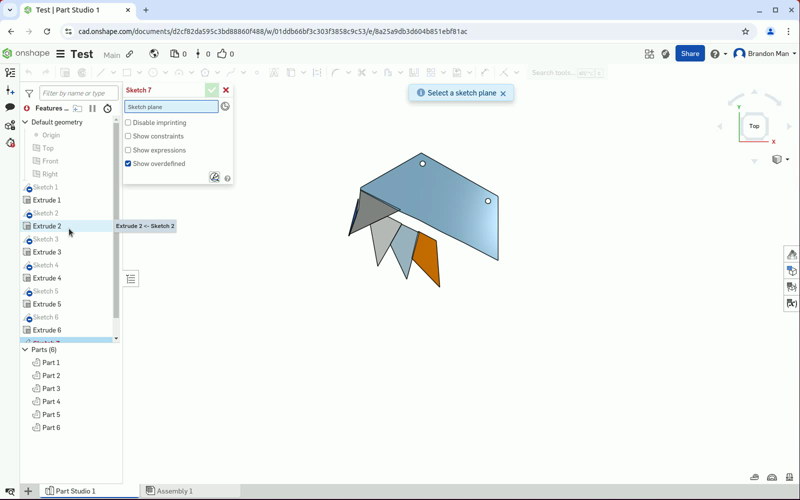
mouse_move(69, 150)
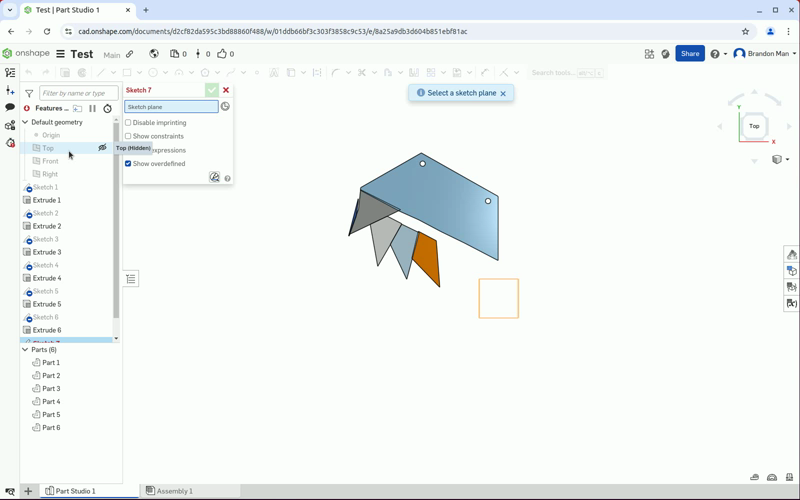
click(69, 150)
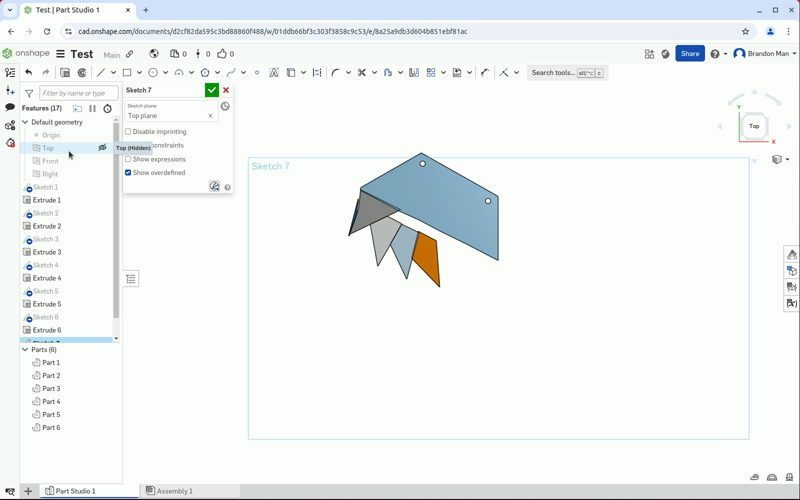
mouse_move(73, 352)
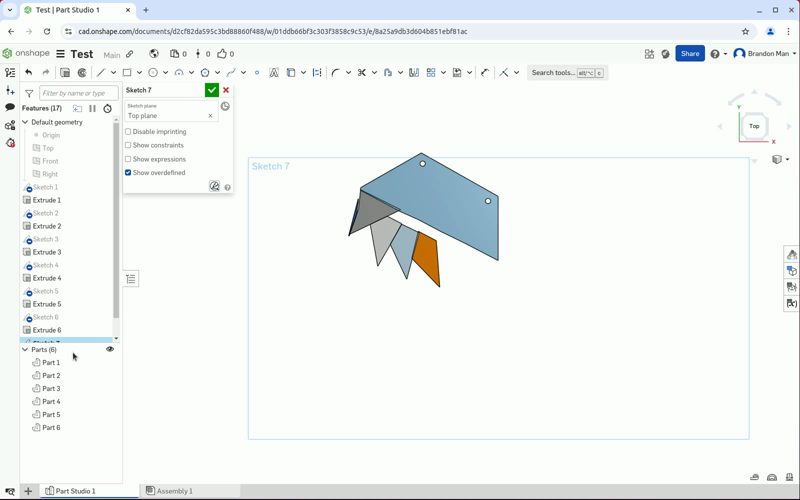
key(y)
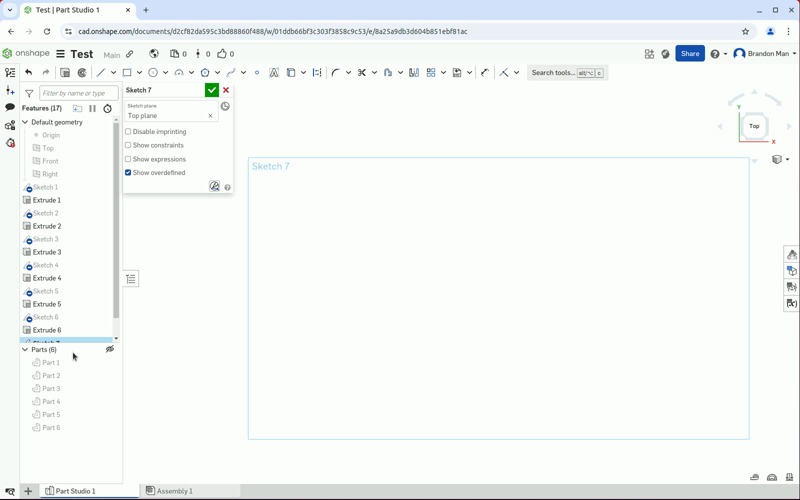
key(l)
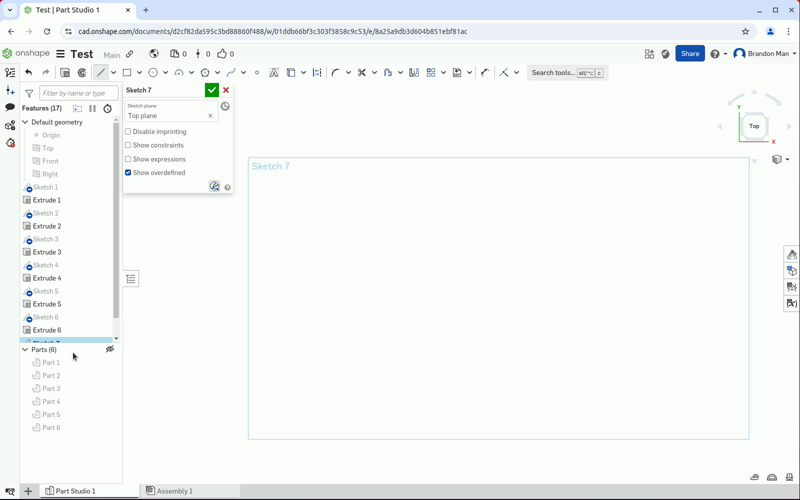
key_down(shift)
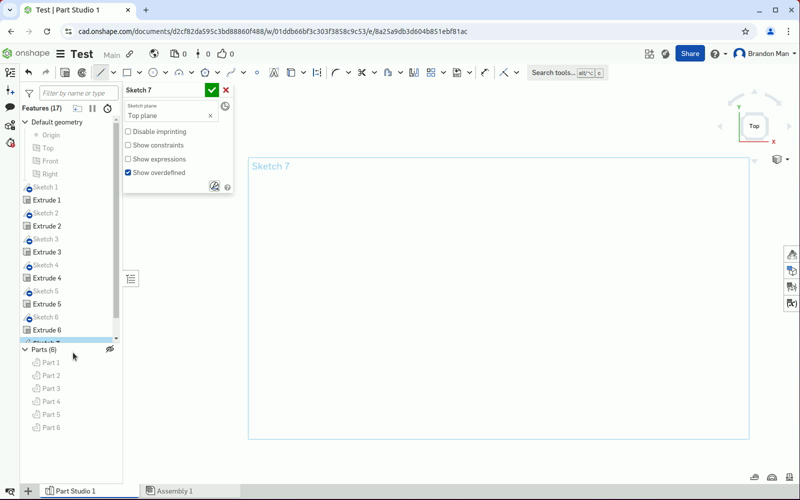
mouse_move(434, 241)
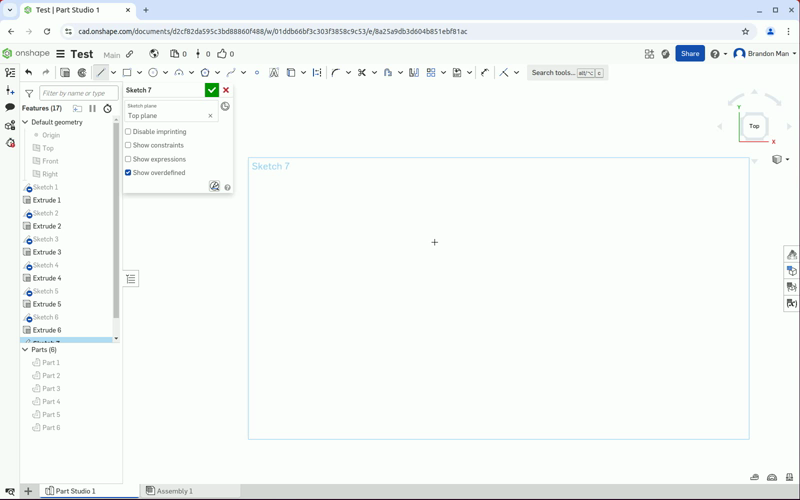
click(434, 241)
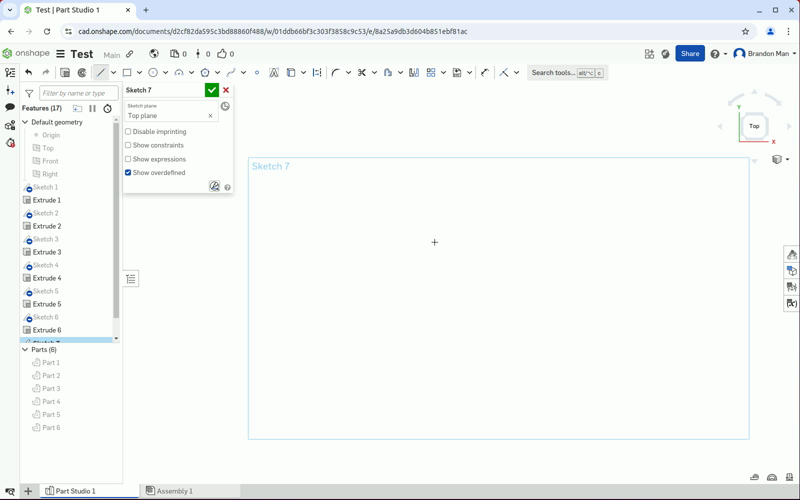
key_up(shift)
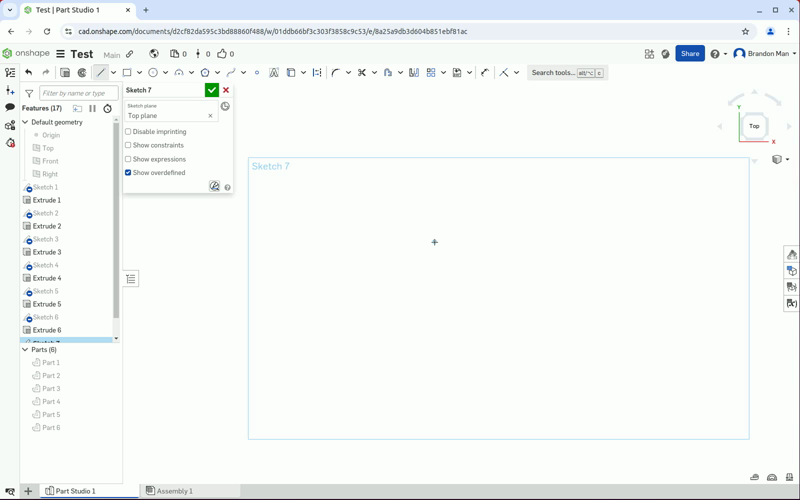
key_down(shift)
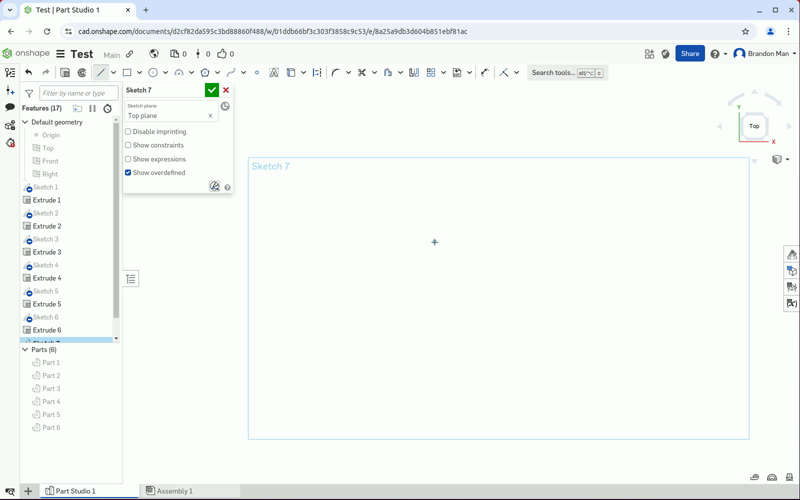
mouse_move(464, 241)
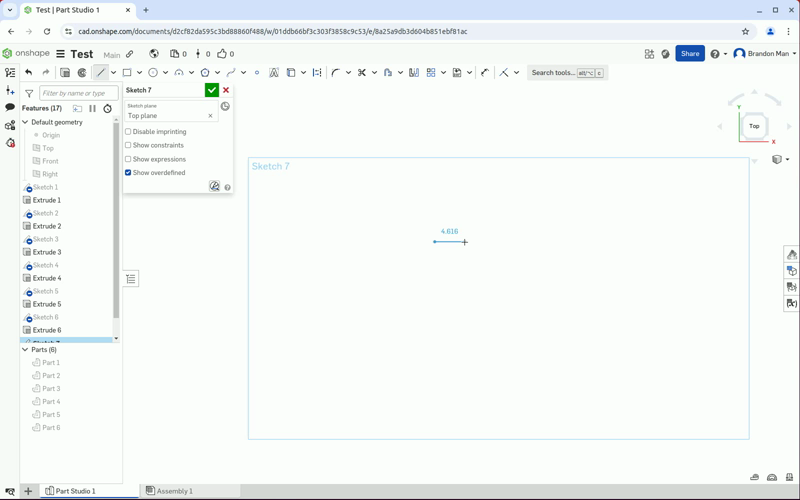
mouse_move(435, 254)
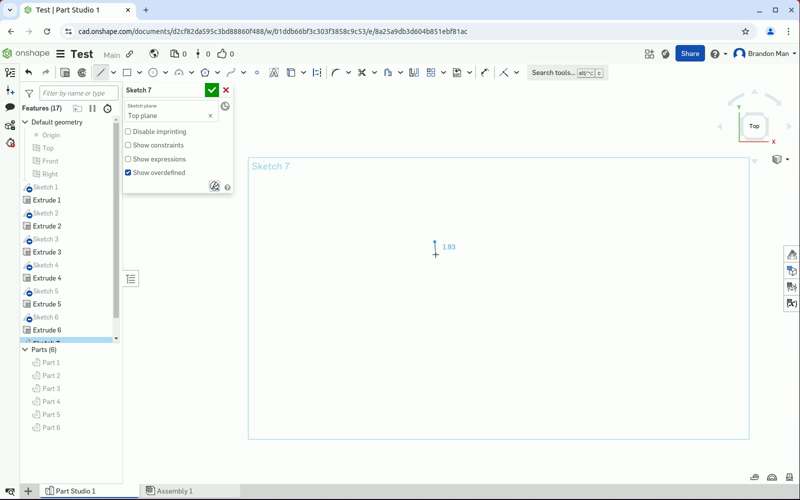
click(435, 254)
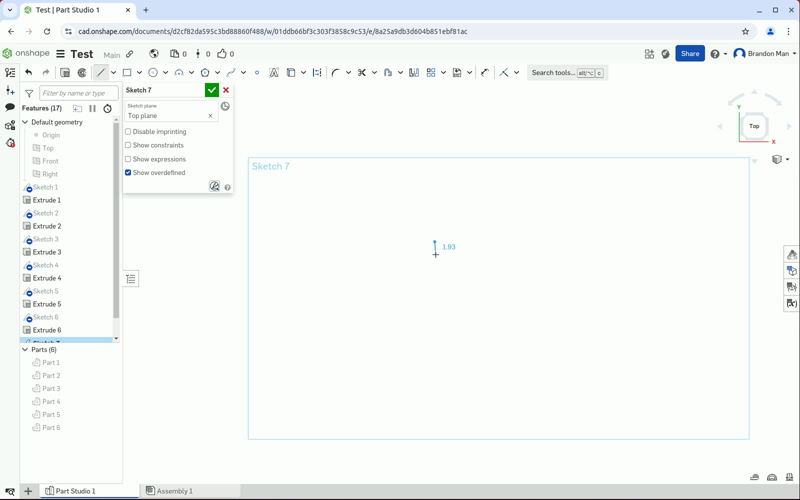
key_up(shift)
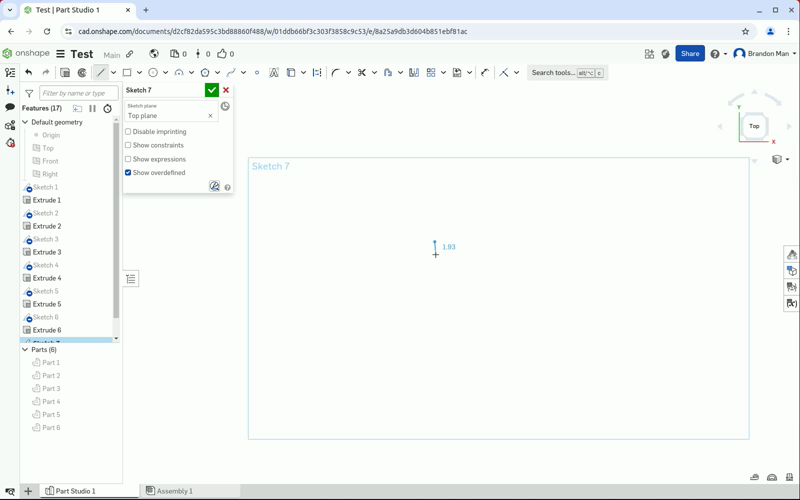
key_down(shift)
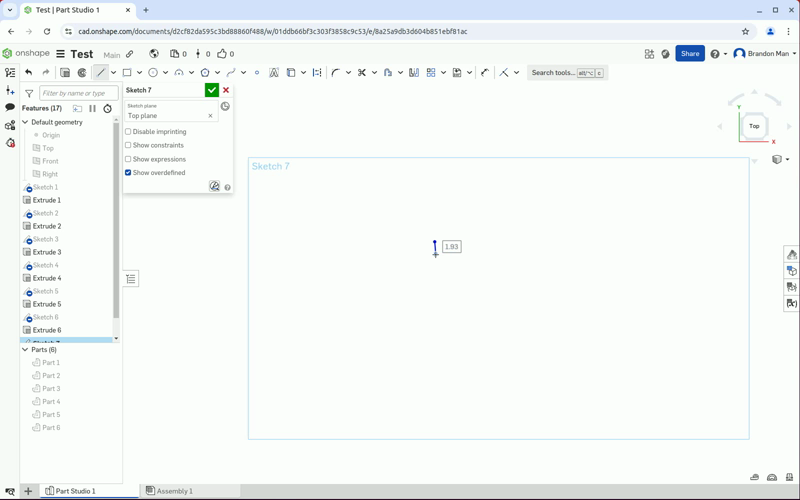
mouse_move(465, 254)
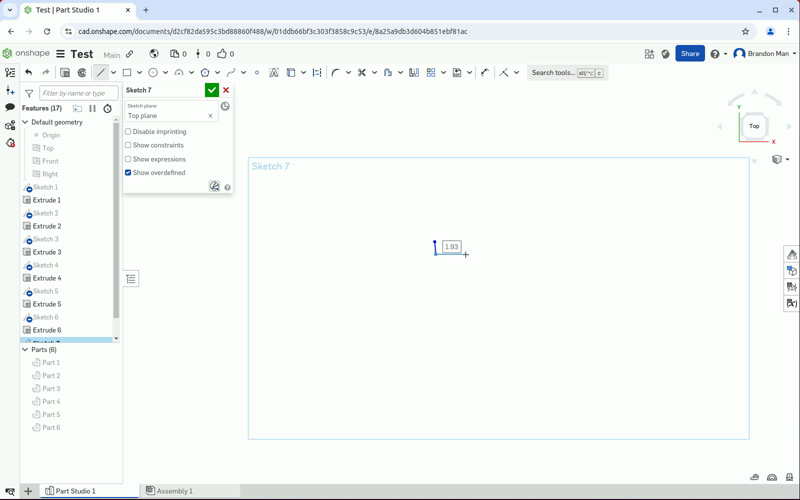
mouse_move(460, 283)
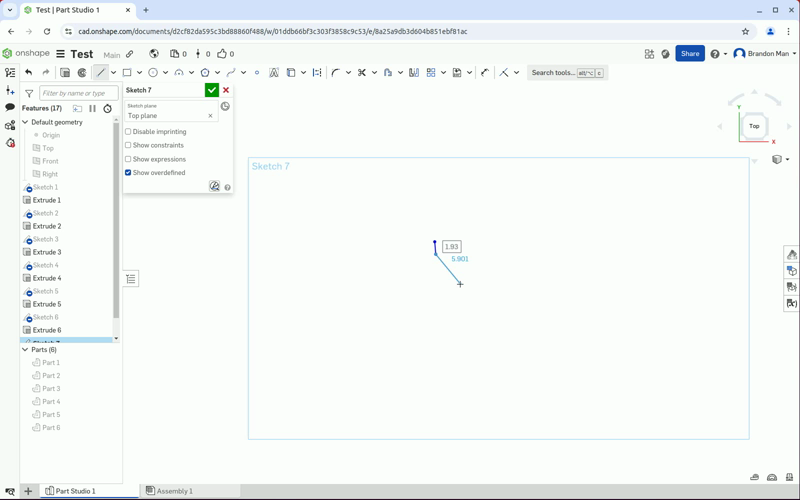
click(460, 283)
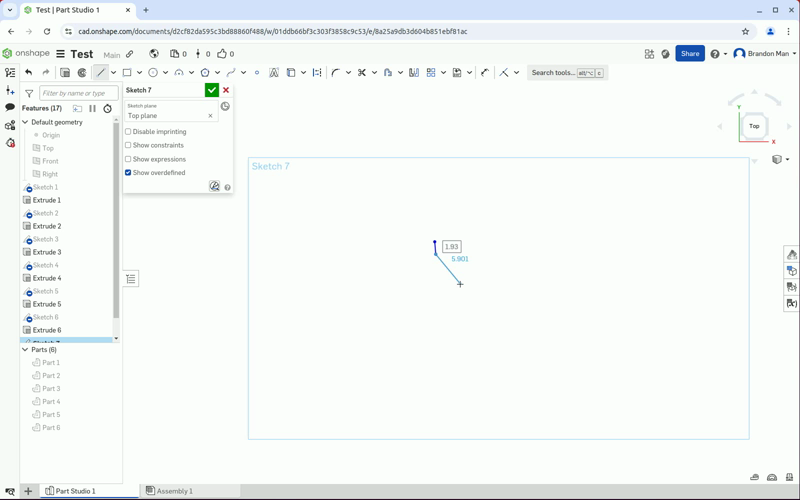
key_up(shift)
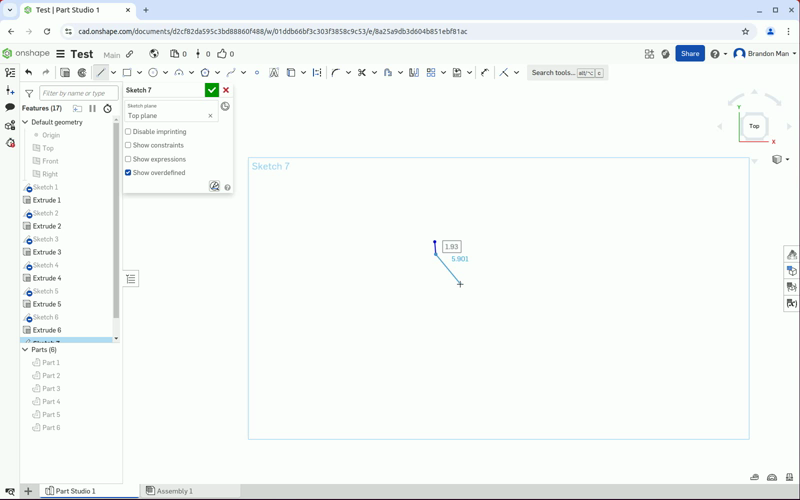
key_down(shift)
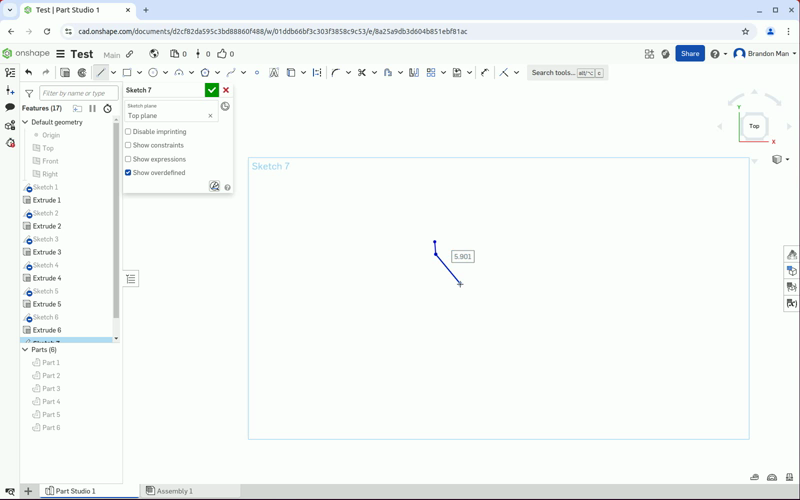
mouse_move(490, 283)
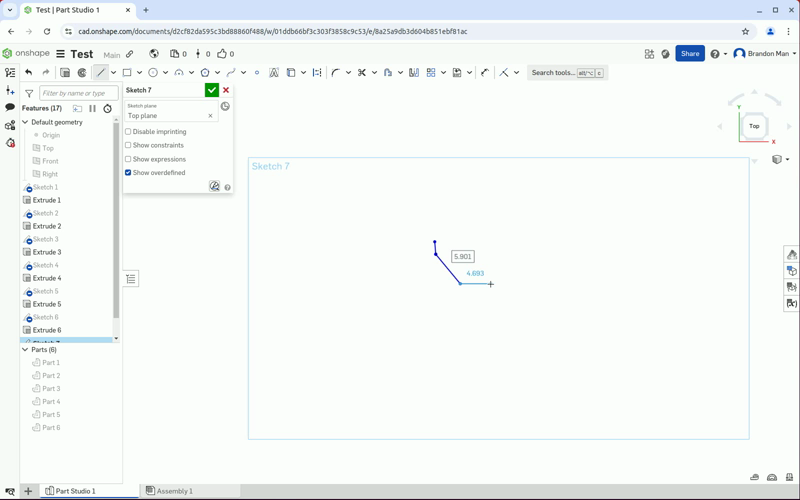
mouse_move(460, 255)
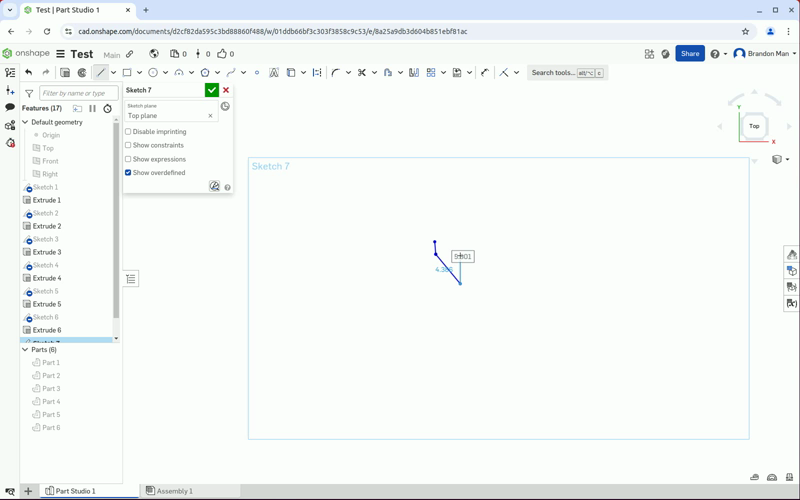
click(460, 255)
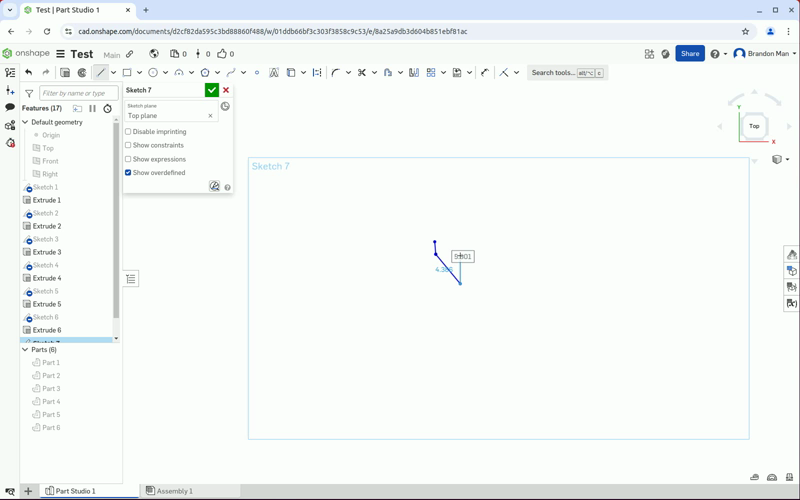
key_up(shift)
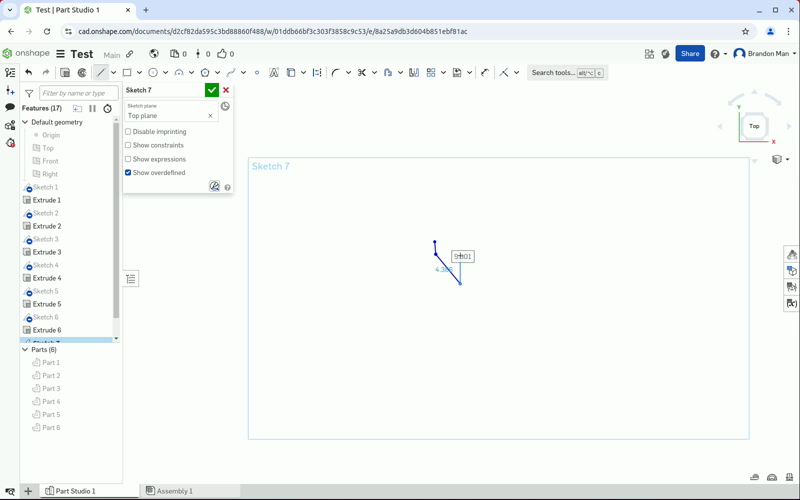
mouse_move(490, 255)
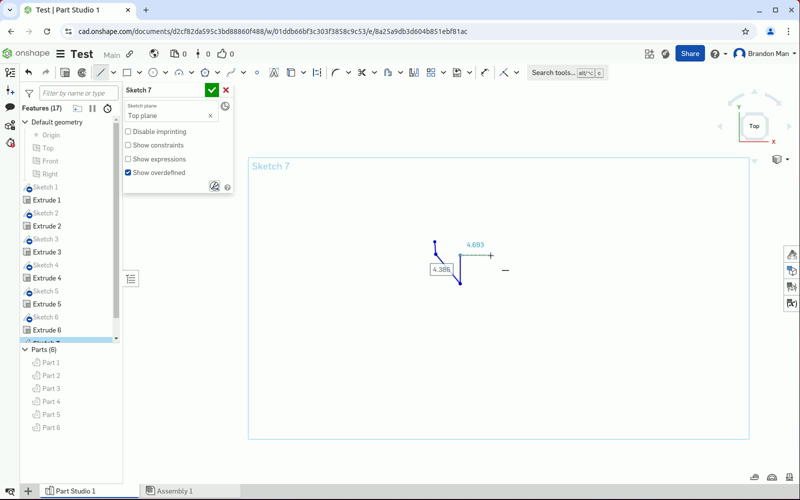
key_down(shift)
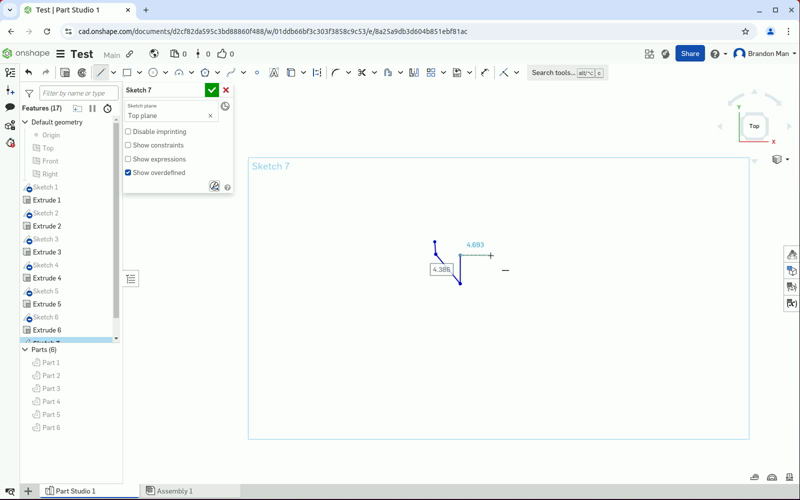
mouse_move(434, 241)
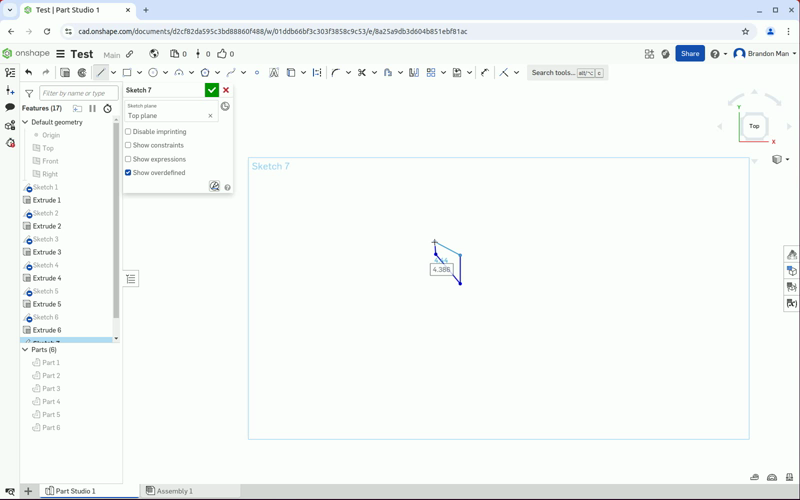
key_up(shift)
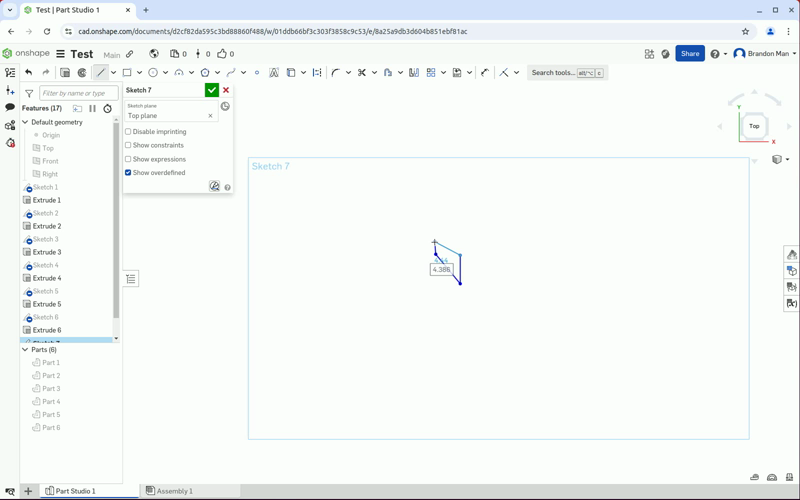
click(434, 241)
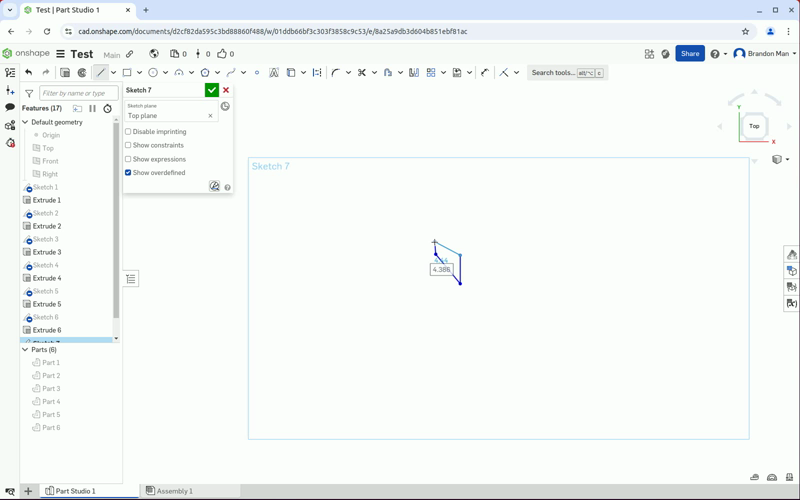
key(esc)
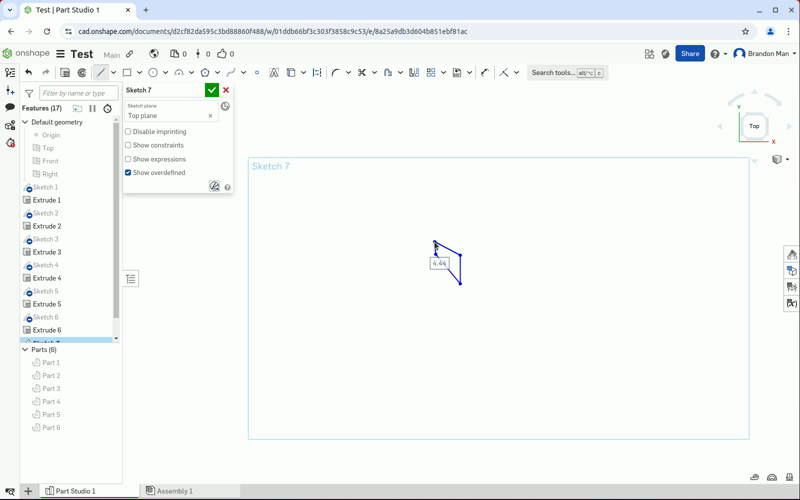
mouse_move(459, 273)
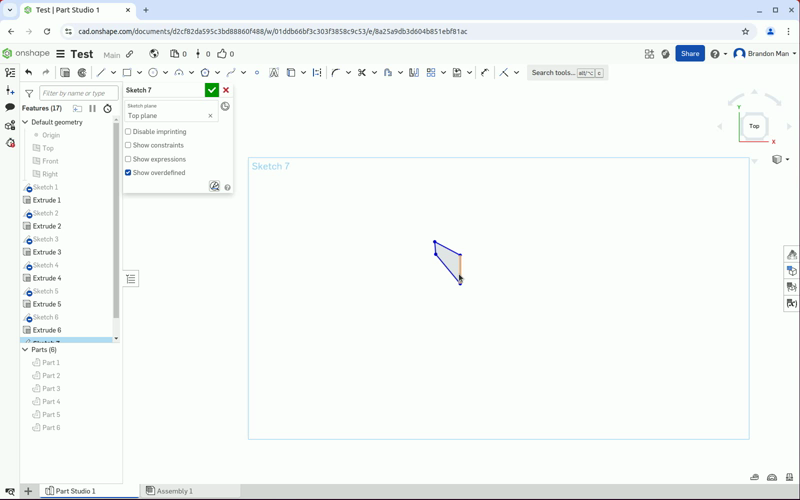
scroll(6)
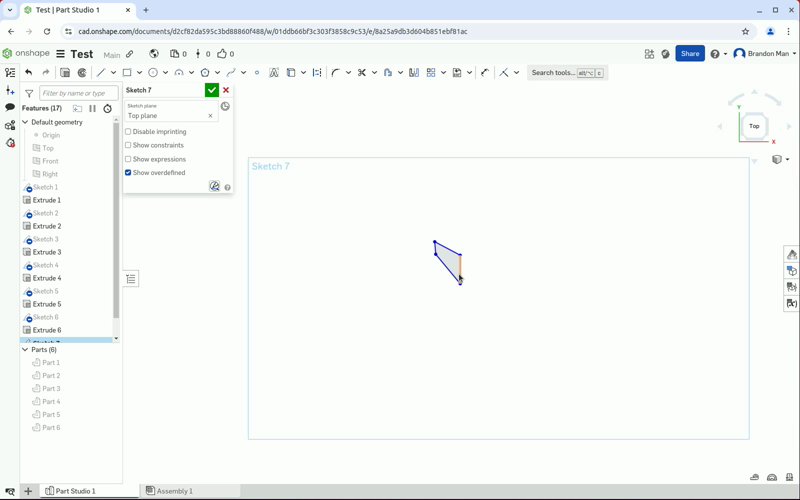
scroll(6)
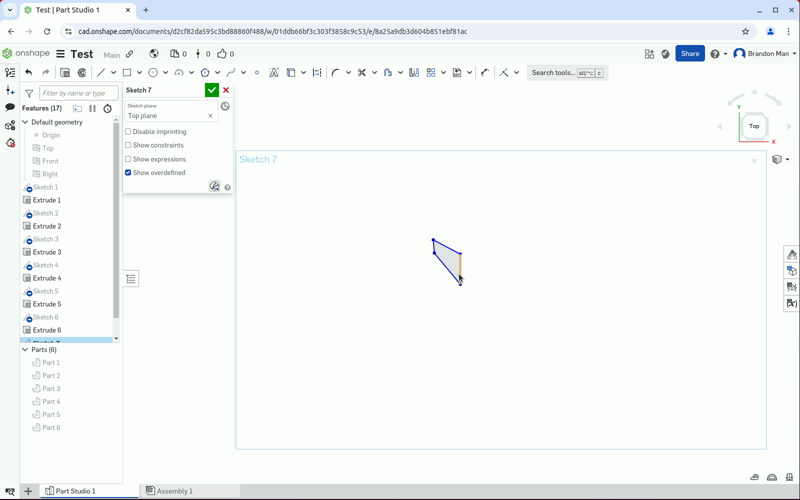
scroll(6)
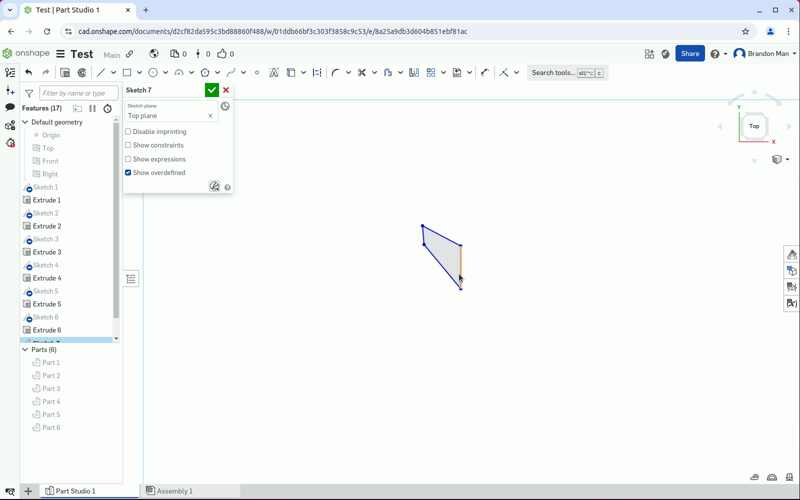
scroll(6)
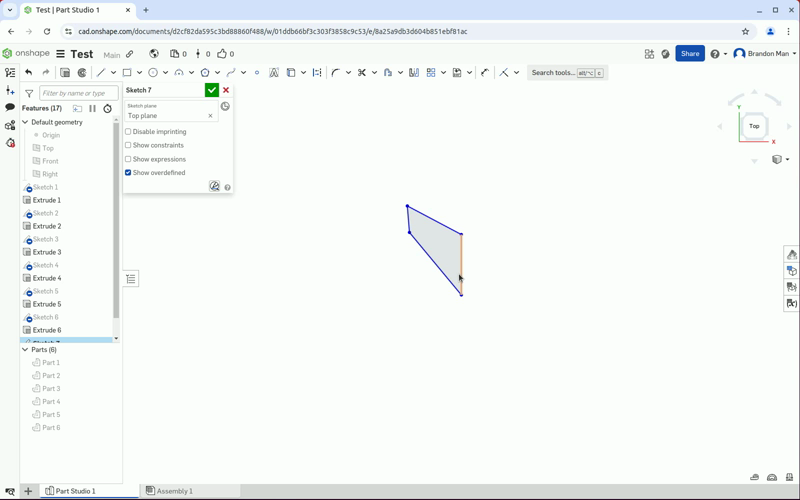
scroll(6)
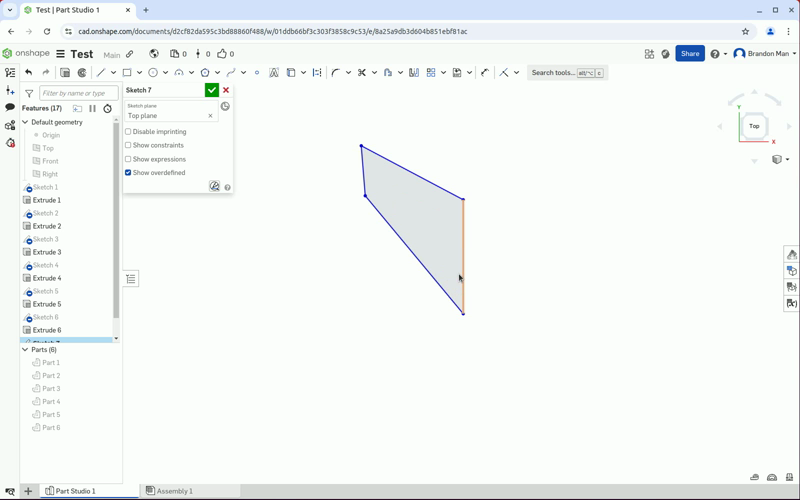
scroll(6)
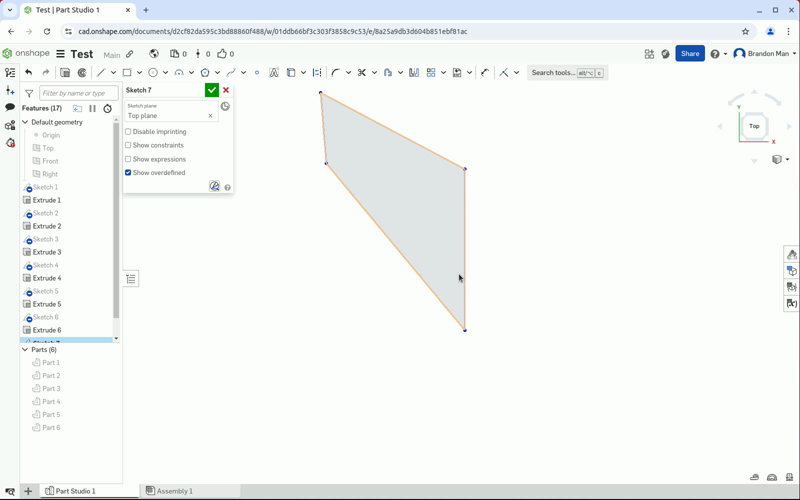
scroll(6)
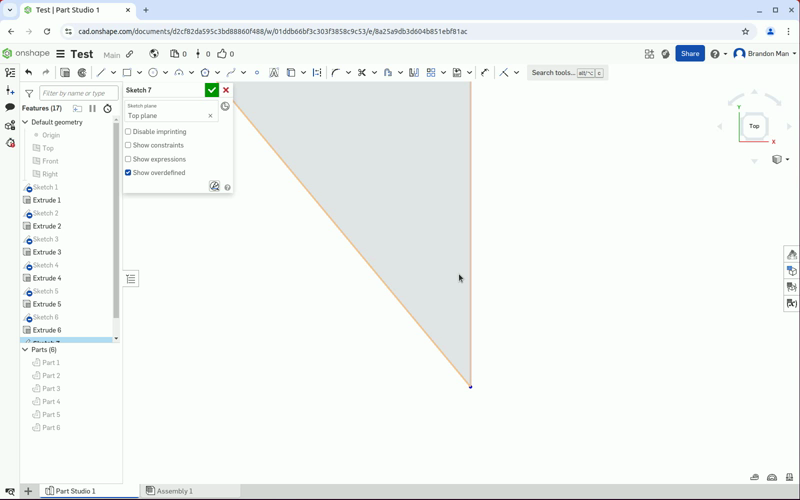
click(459, 273)
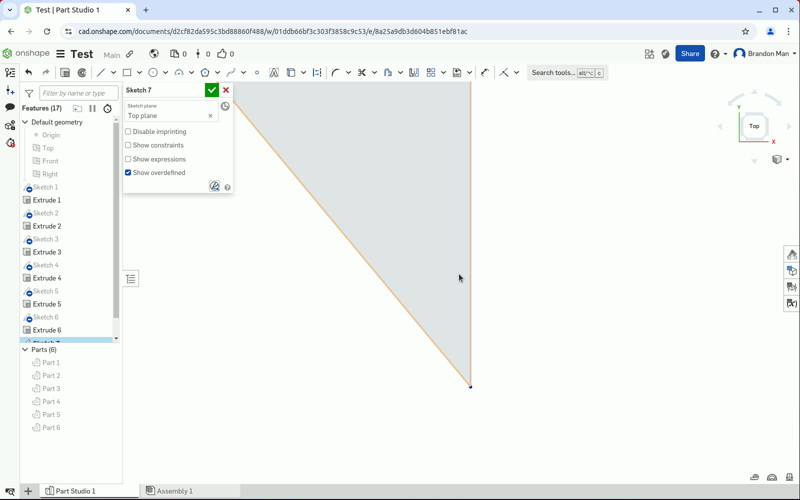
scroll(-6)
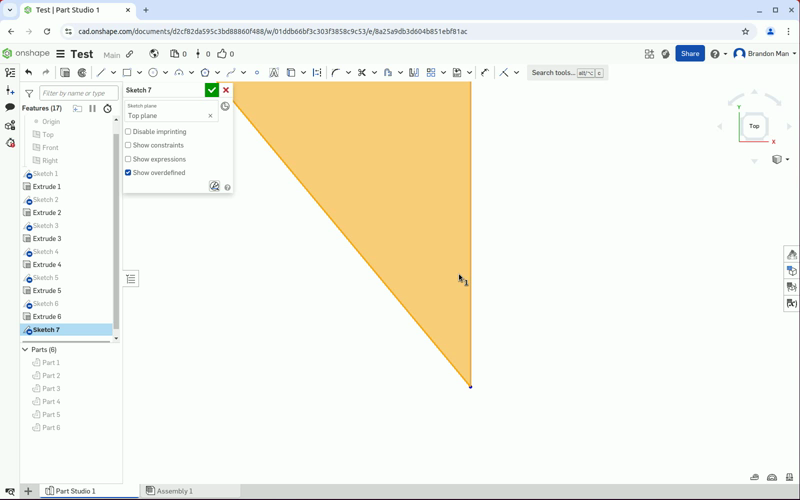
scroll(-6)
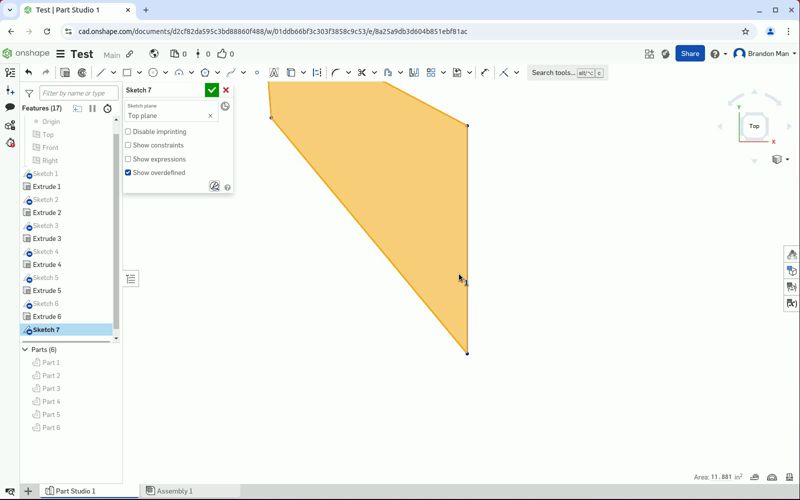
scroll(-6)
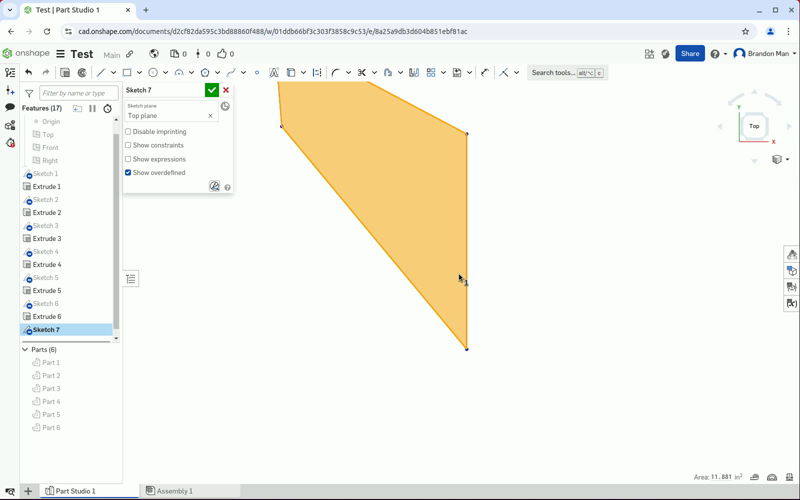
scroll(-6)
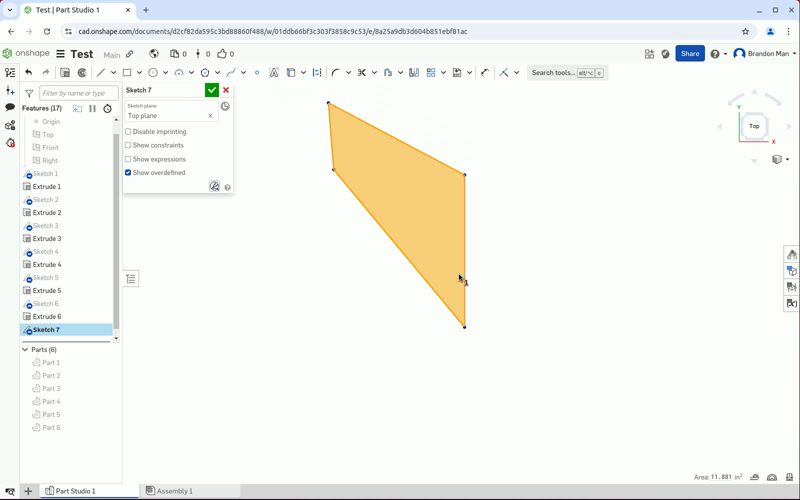
scroll(-6)
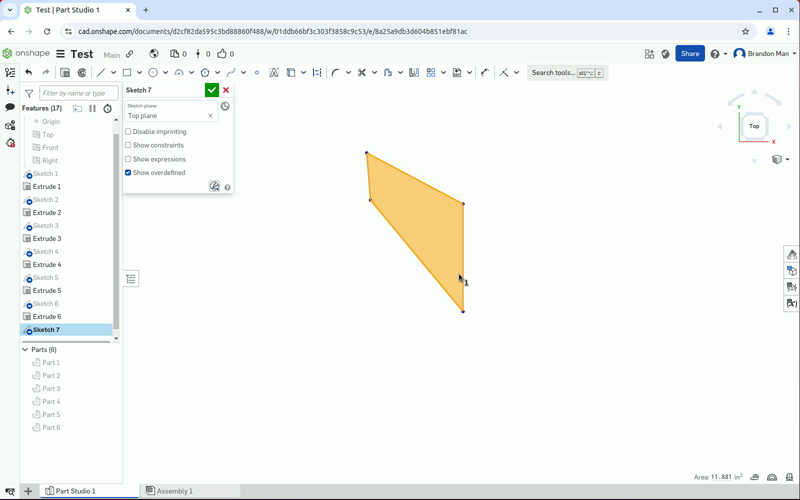
scroll(-6)
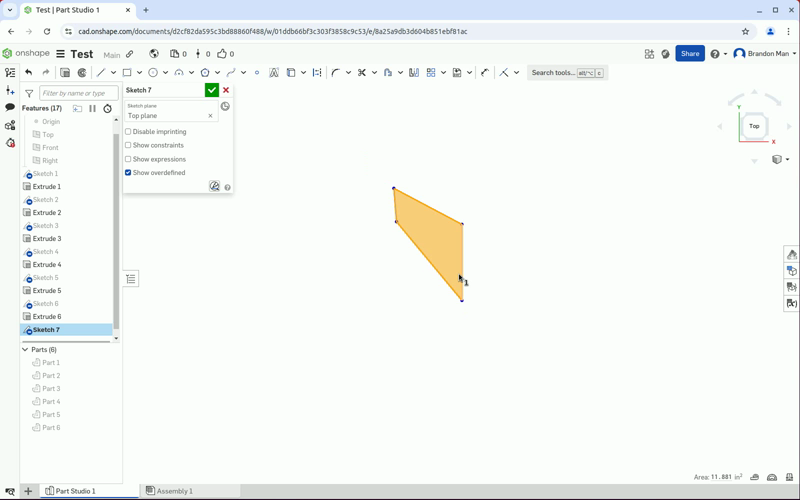
scroll(-6)
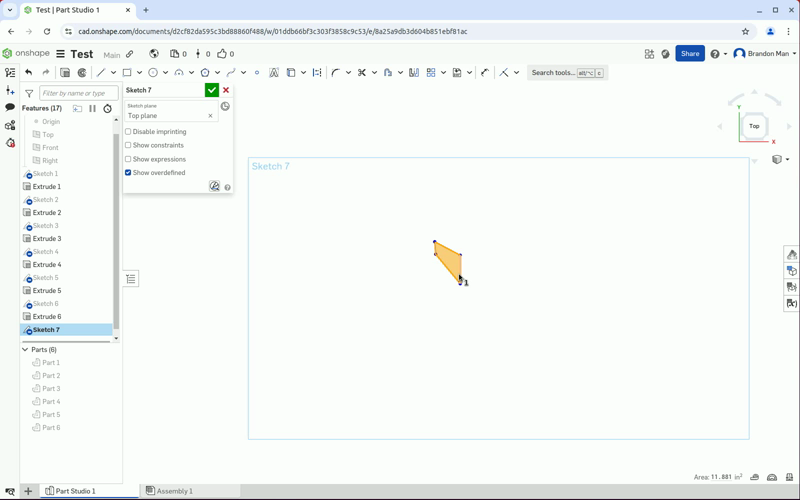
mouse_move(73, 352)
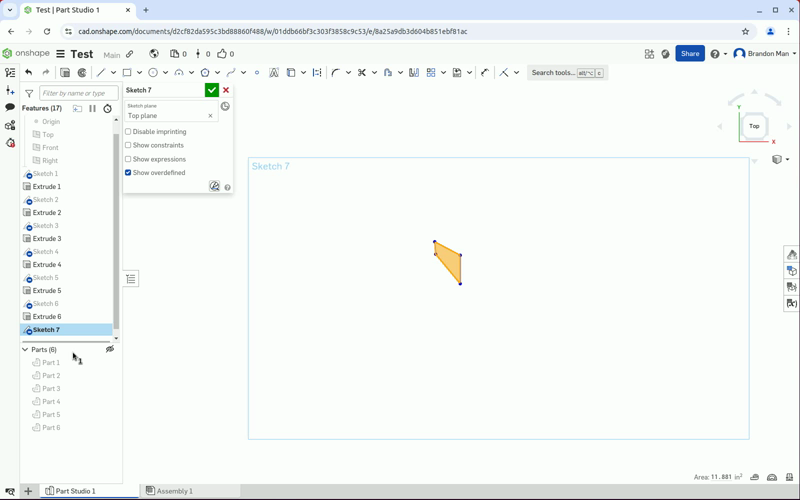
key(shift+y)
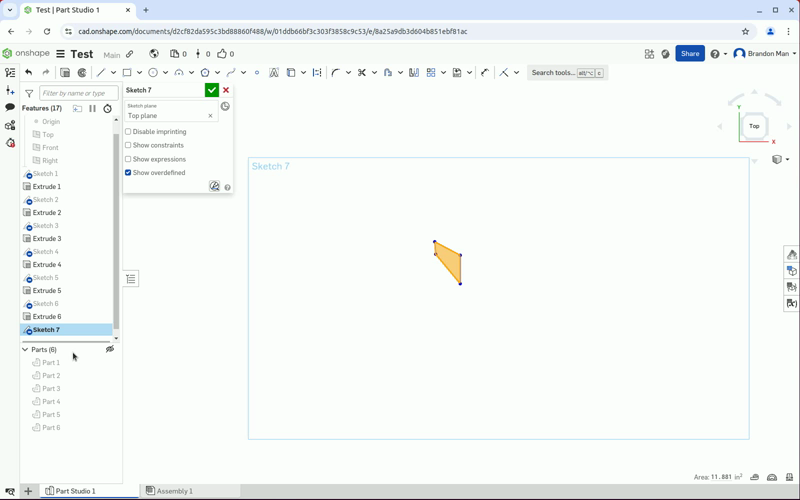
key(shift+e)
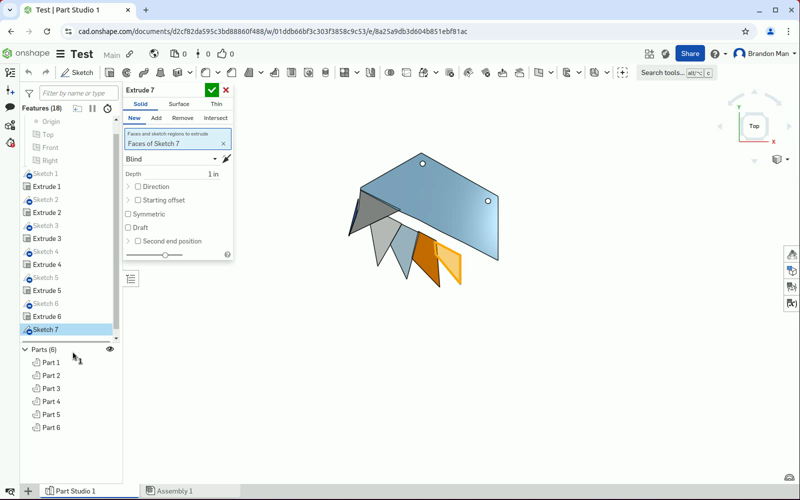
mouse_move(143, 106)
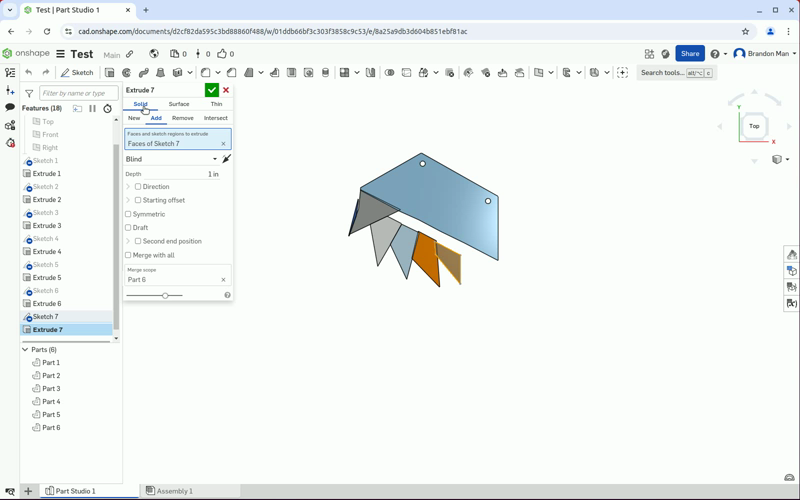
click(143, 106)
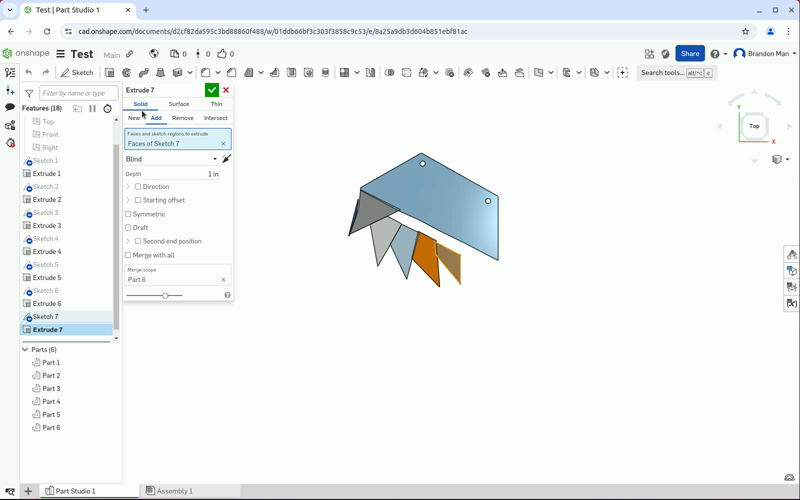
mouse_move(137, 120)
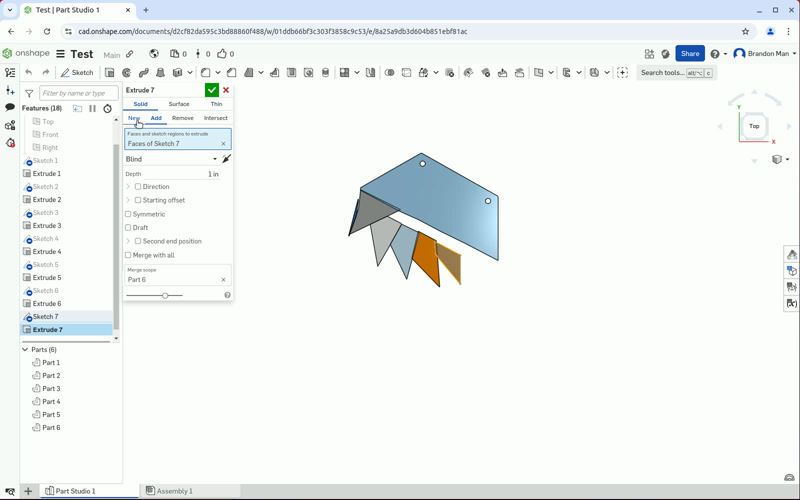
click(137, 120)
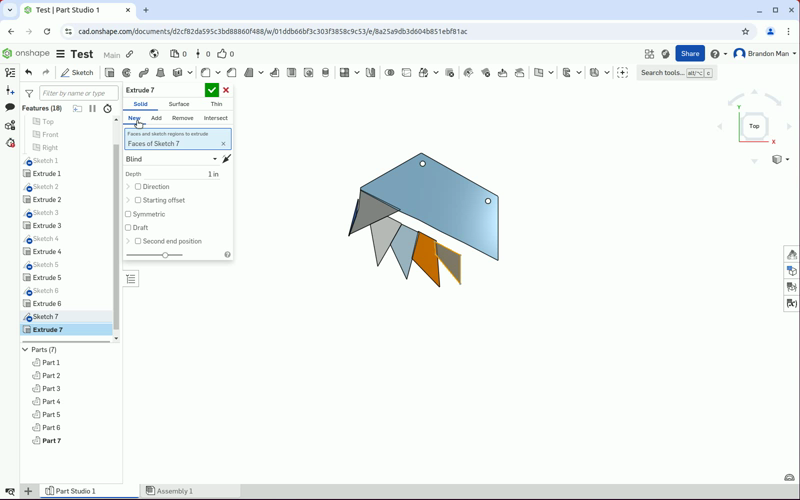
key(tab, 4)
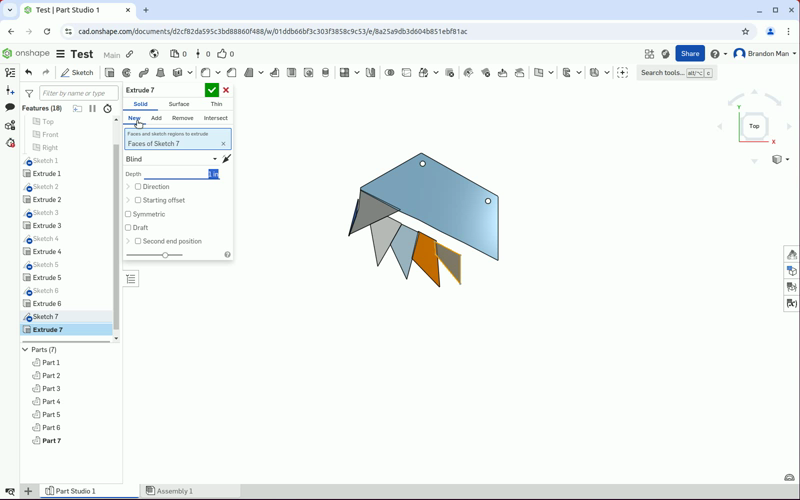
text(5.777)
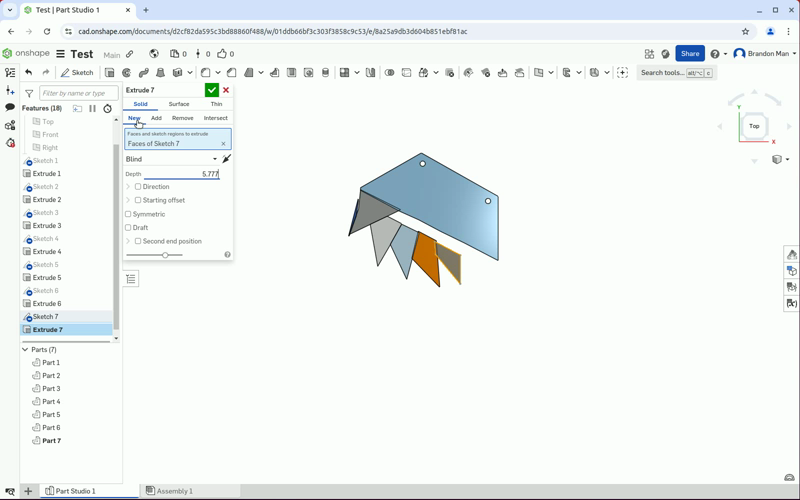
key(enter)
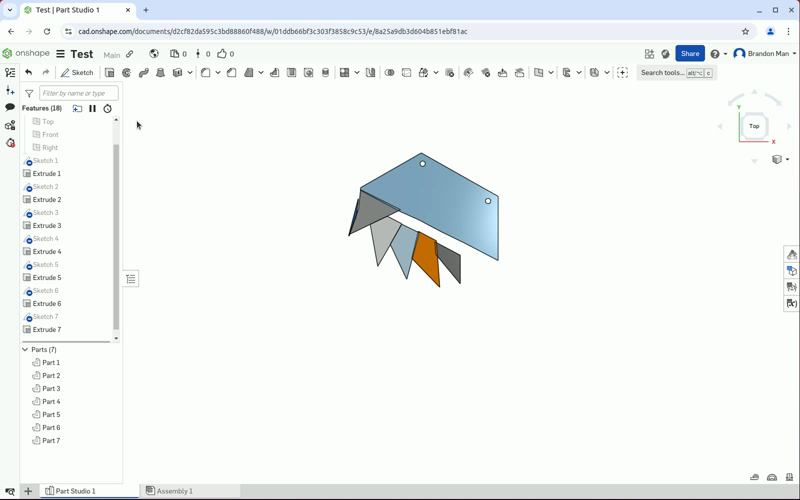
key(shift+h)
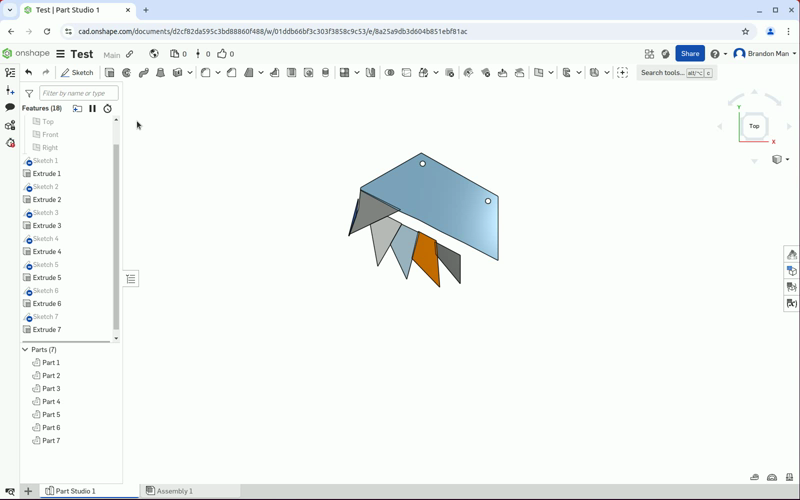
key(shift+h)
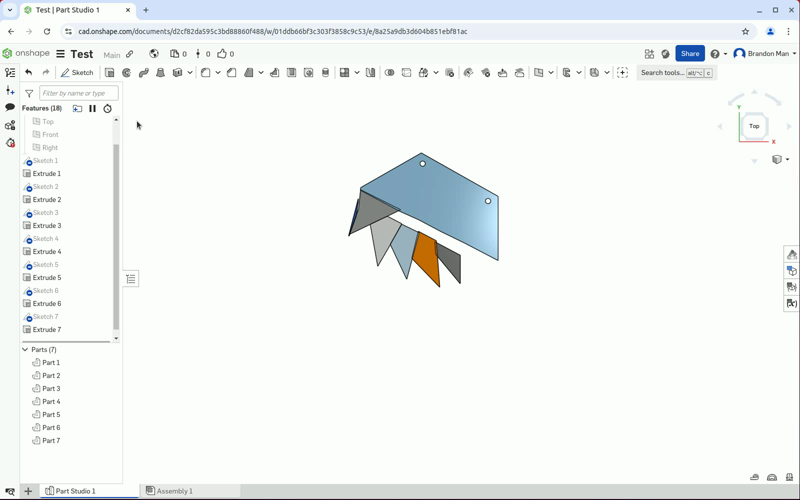
key(shift+7)
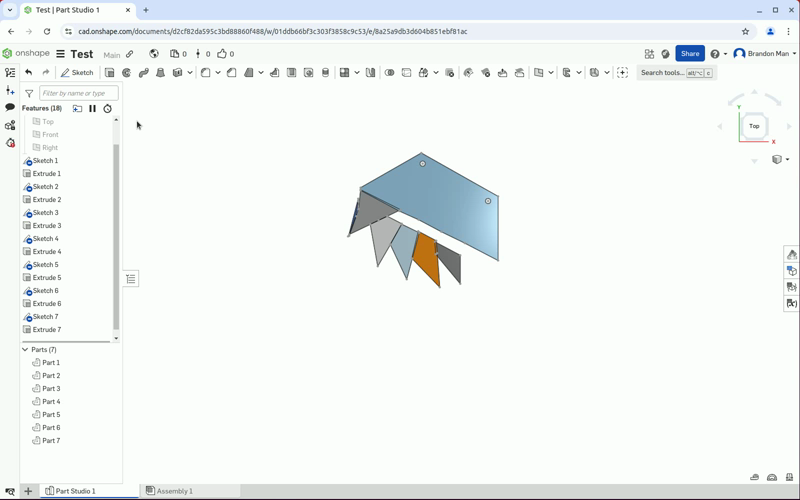
key(up, 3)
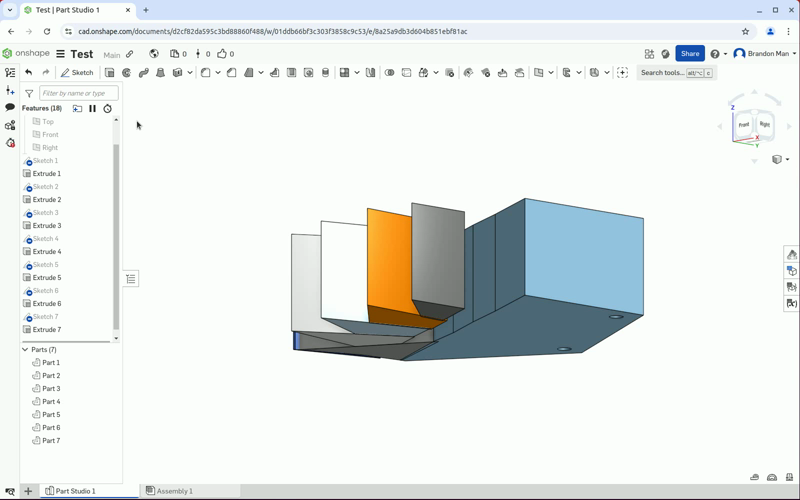
key(left, 3)
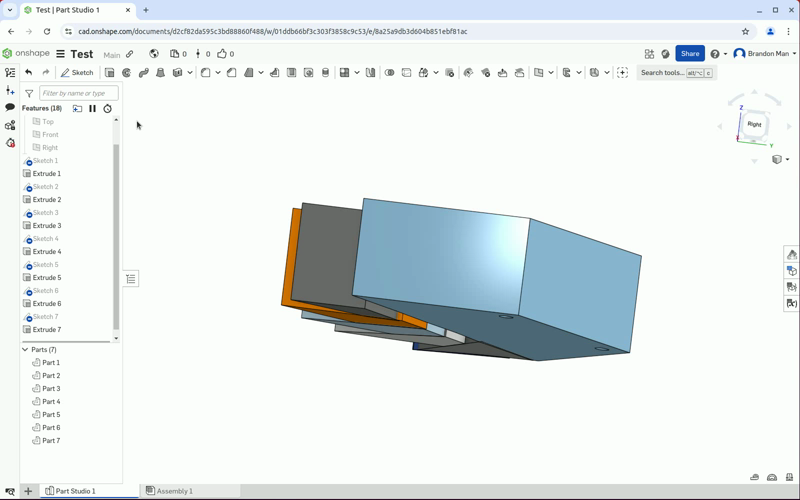
key(right, 3)
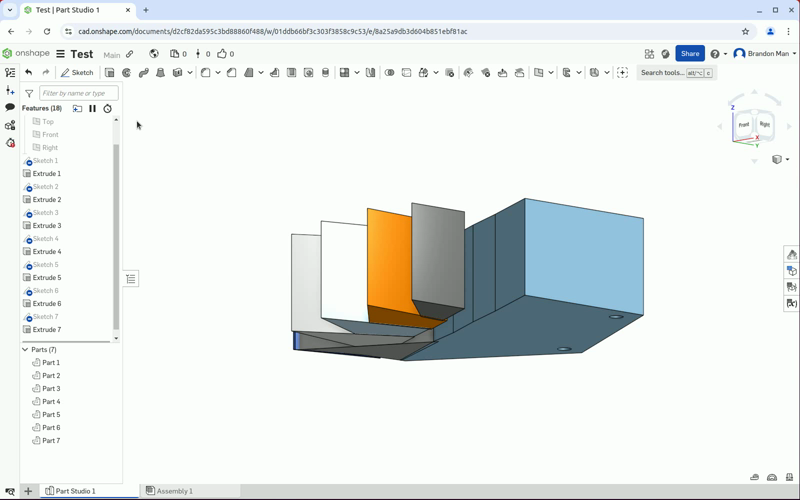
key(down, 3)
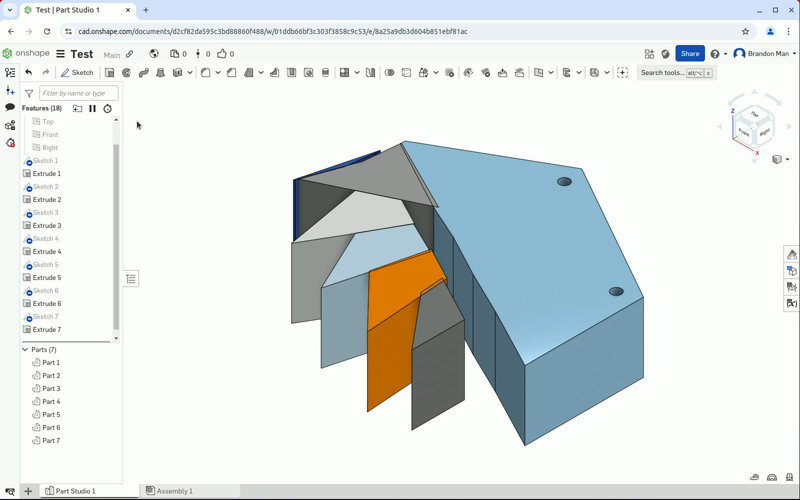
mouse_move(69, 163)
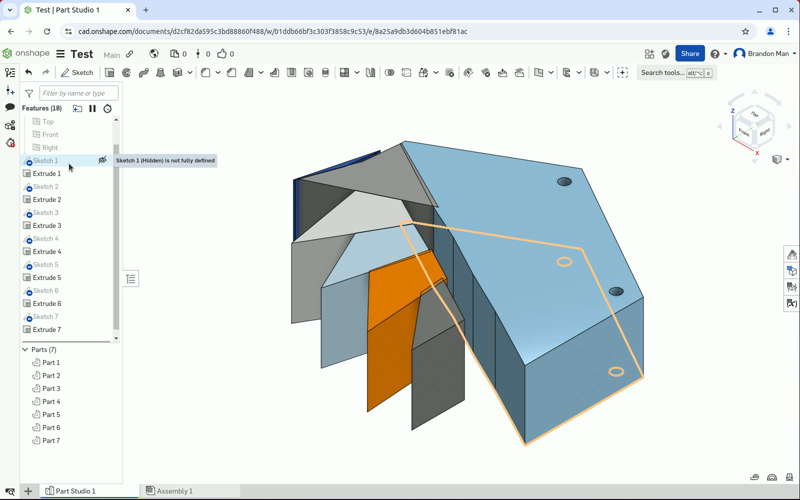
click(69, 163)